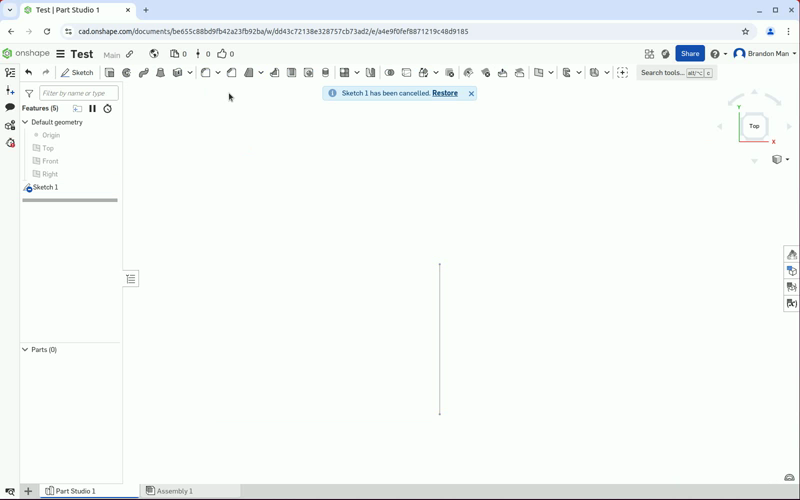
key(shift+h)
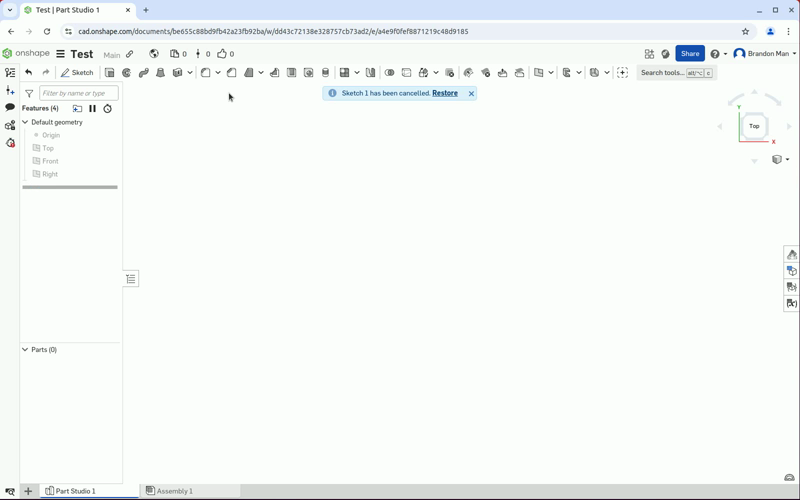
mouse_move(73, 352)
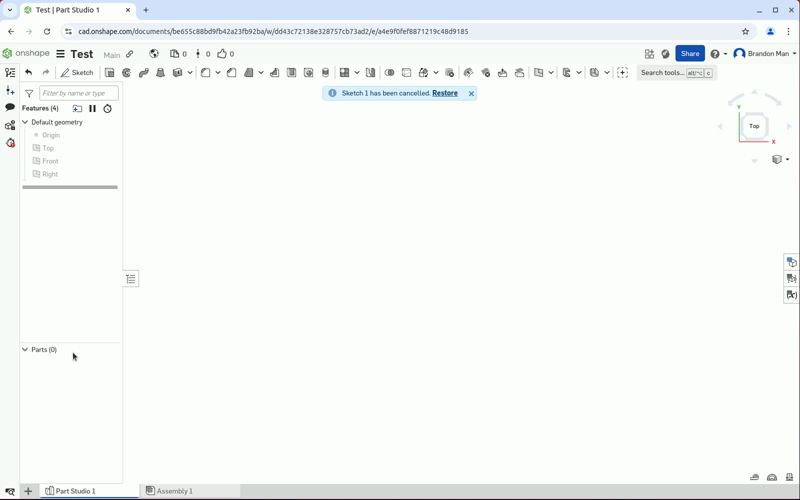
key(y)
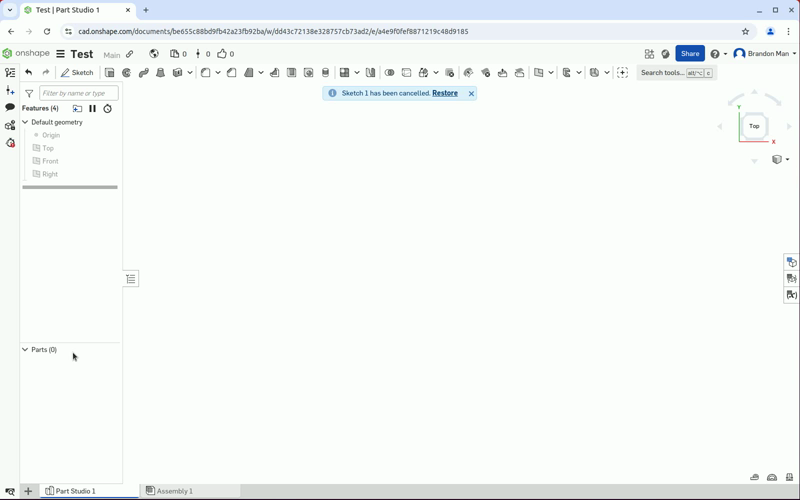
key(shift+p)
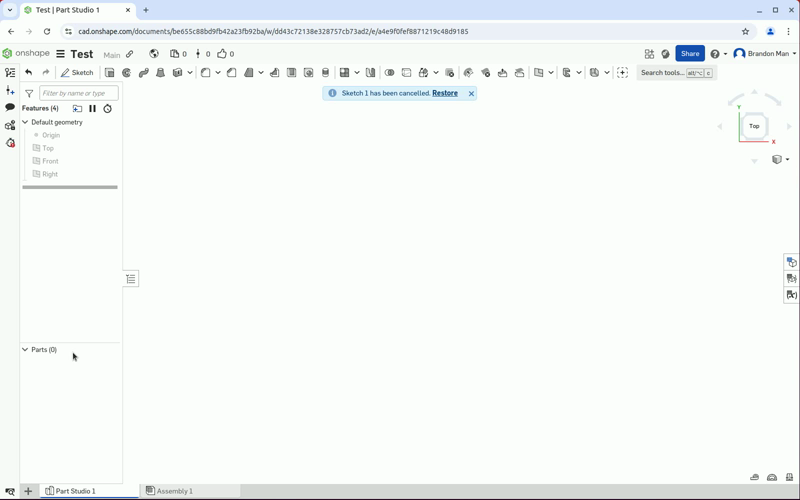
key(space)
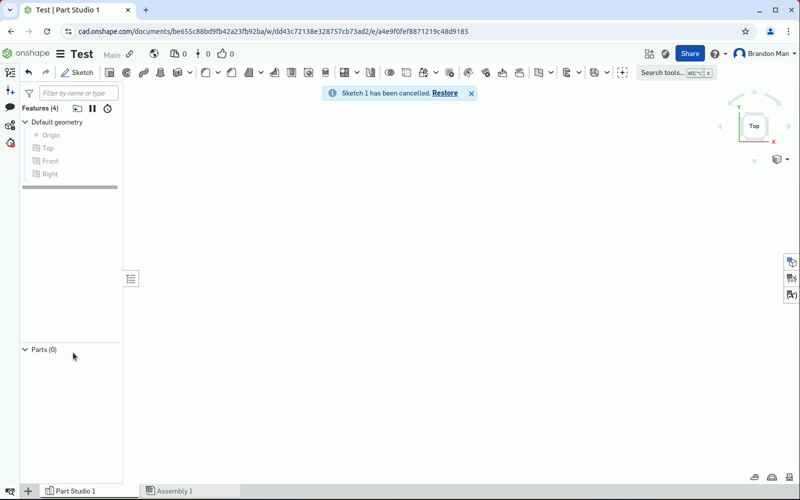
key_down(shift)
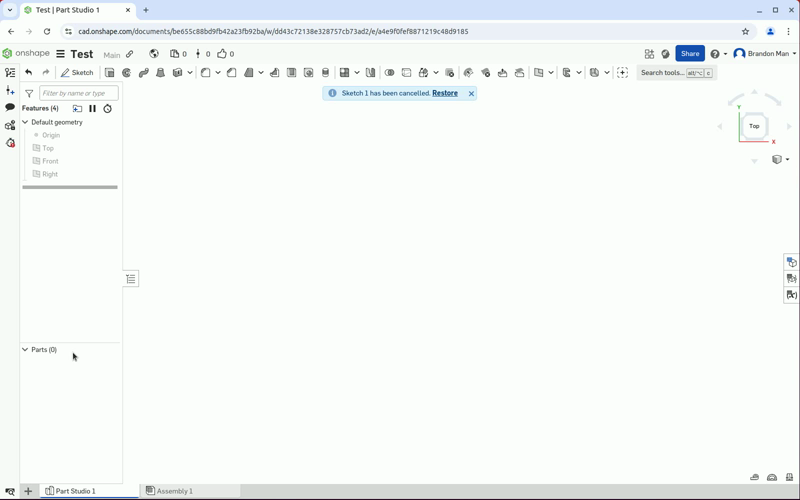
key(up)
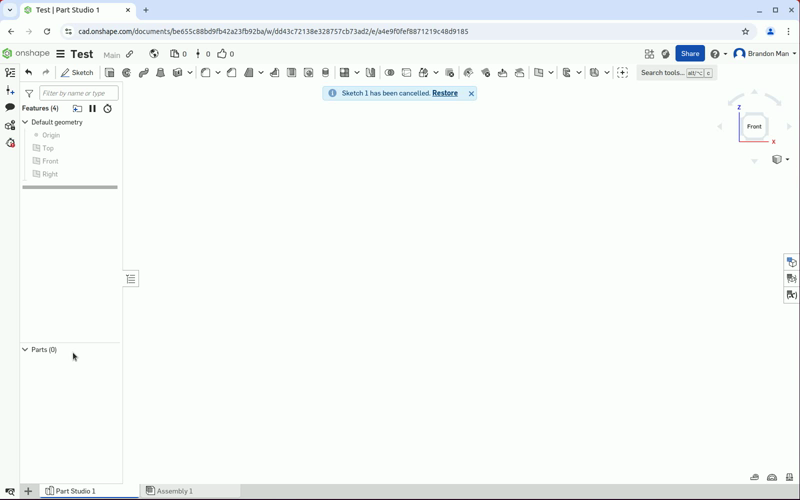
key_up(shift)
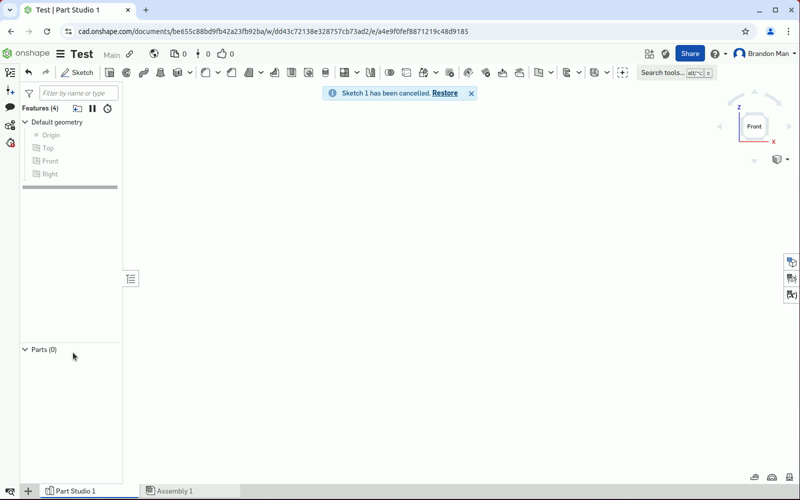
mouse_move(73, 352)
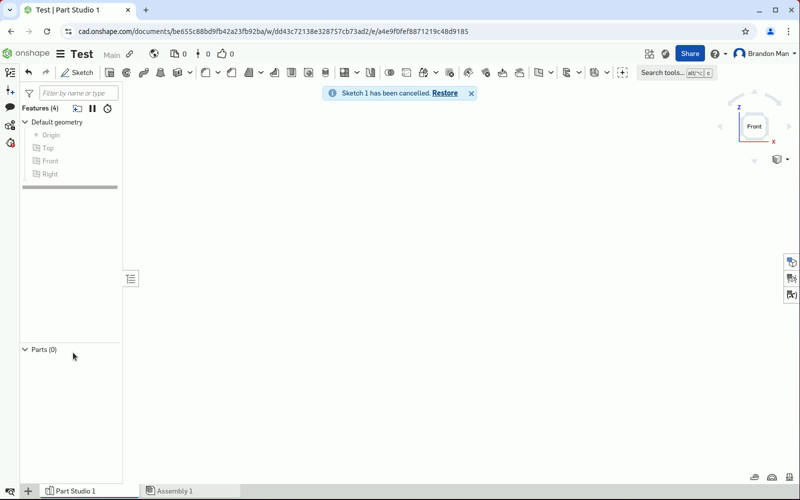
key(shift+y)
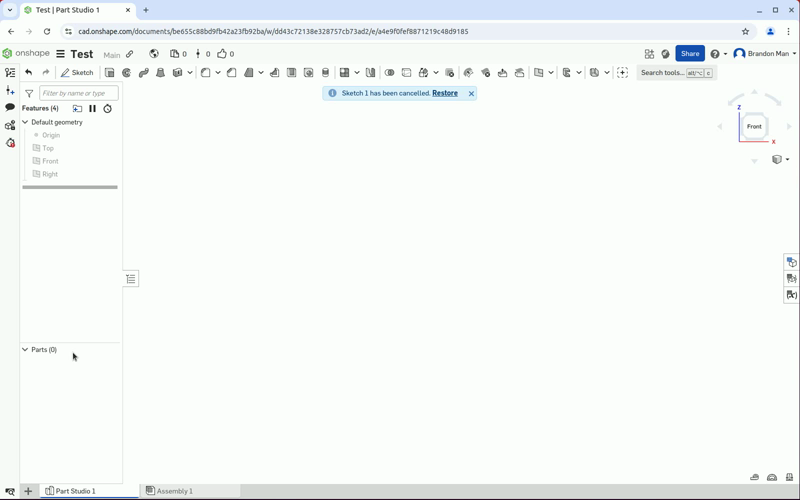
key(shift+s)
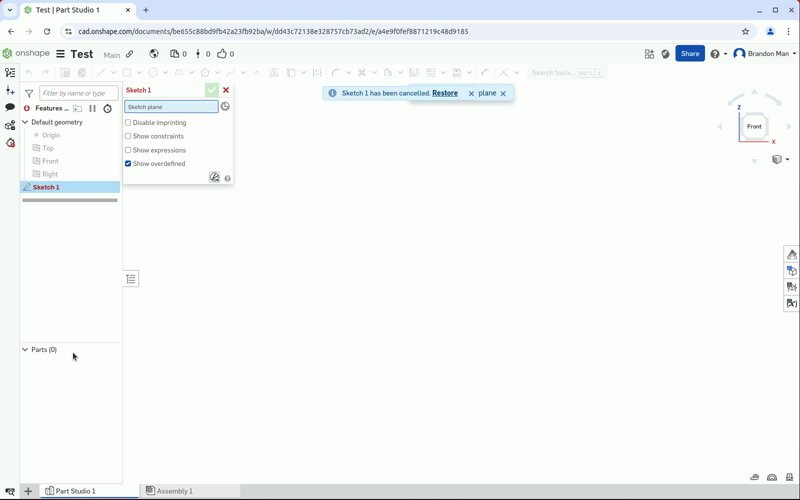
mouse_move(73, 163)
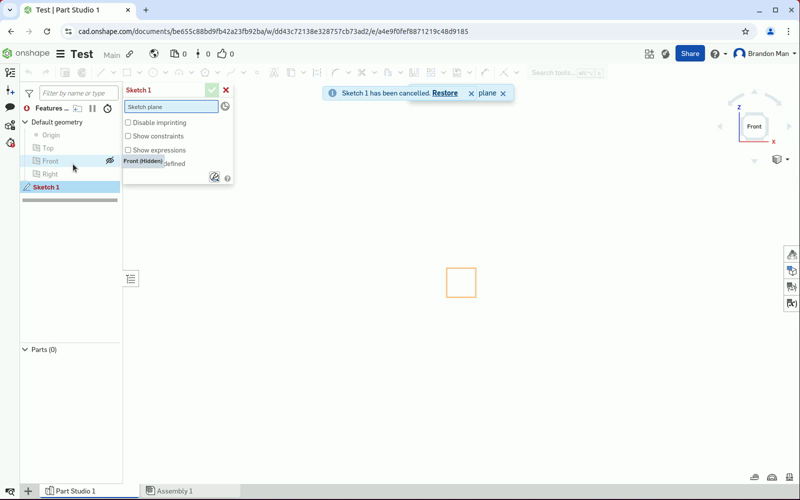
click(73, 163)
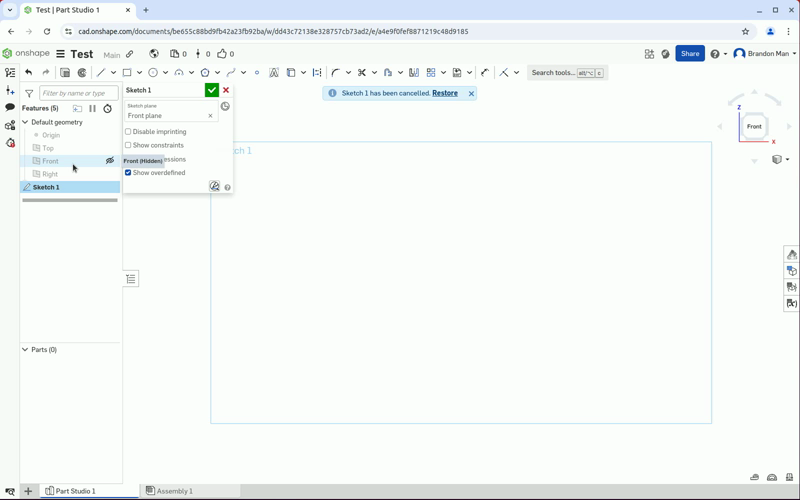
mouse_move(73, 352)
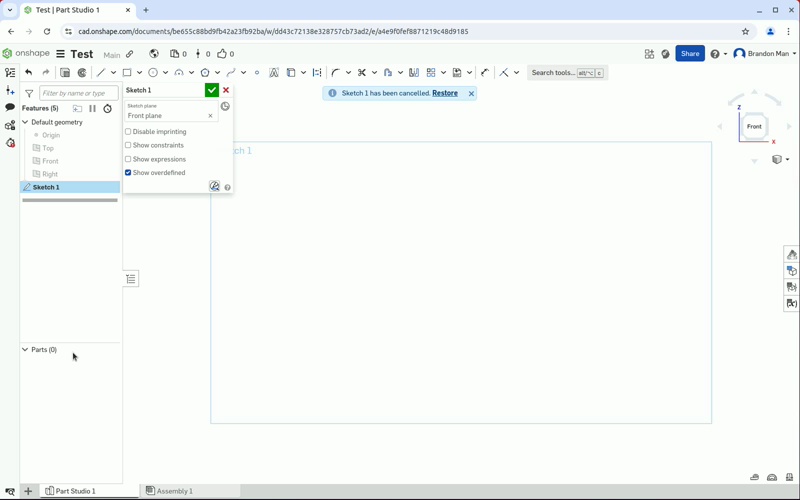
key(y)
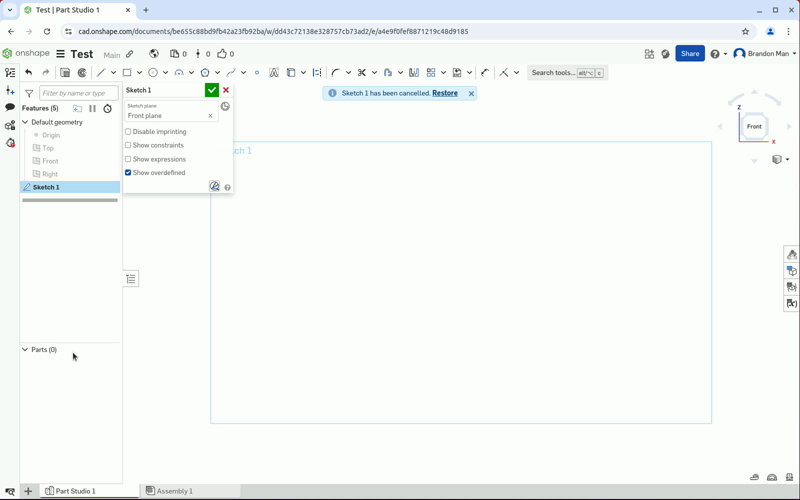
key(c)
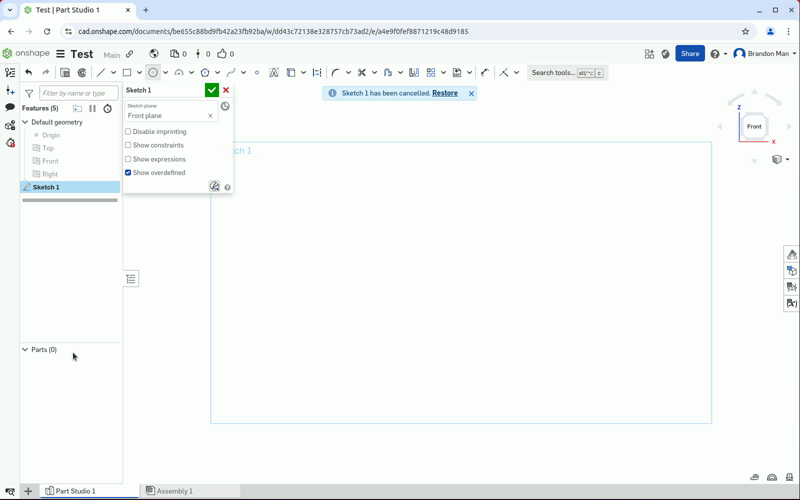
key_down(shift)
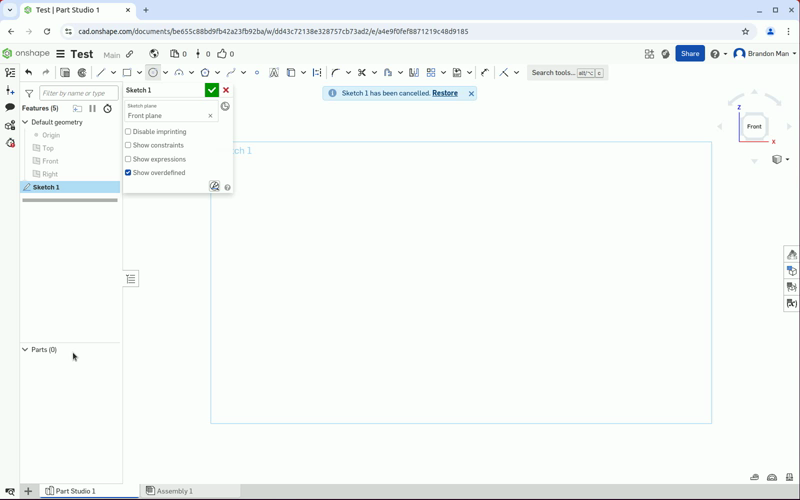
mouse_move(461, 282)
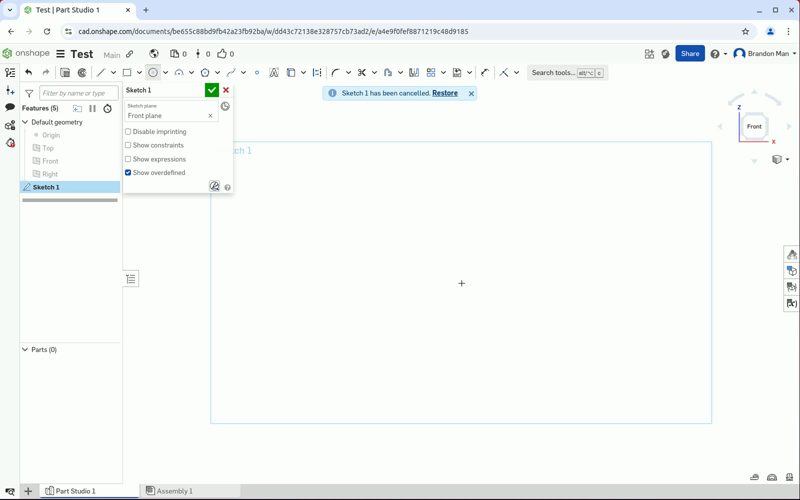
click(461, 282)
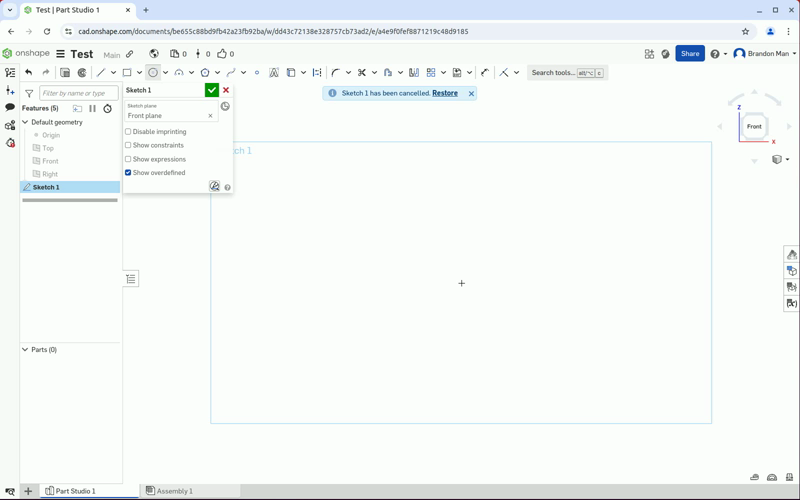
key_up(shift)
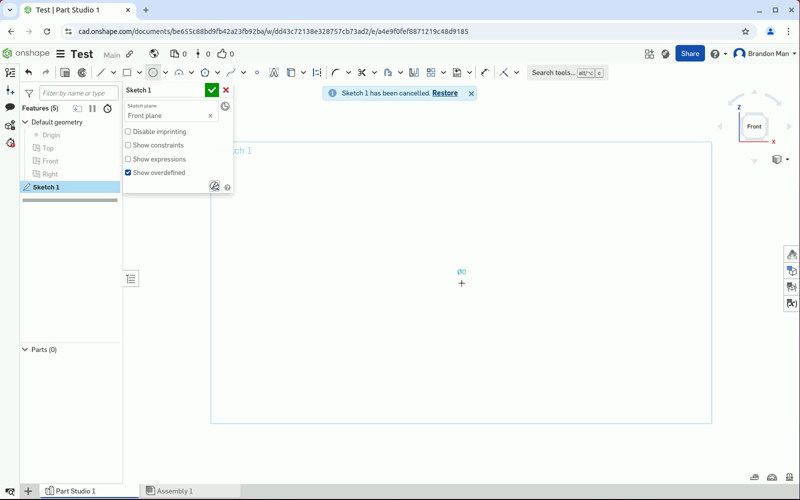
mouse_move(471, 282)
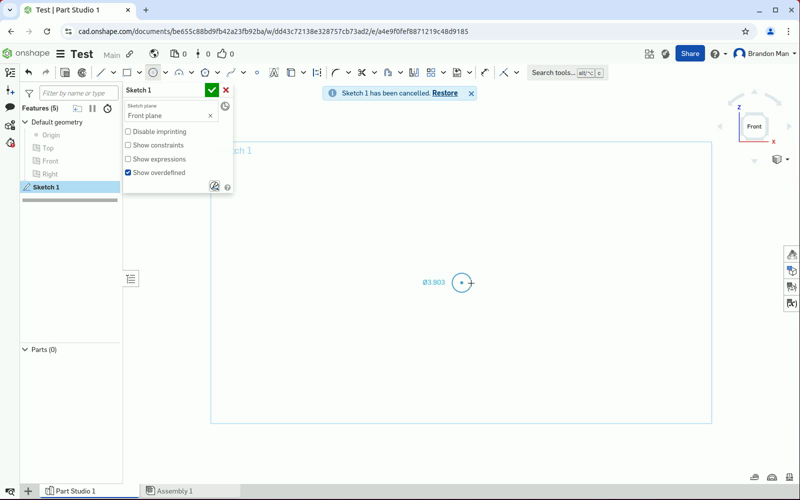
click(471, 282)
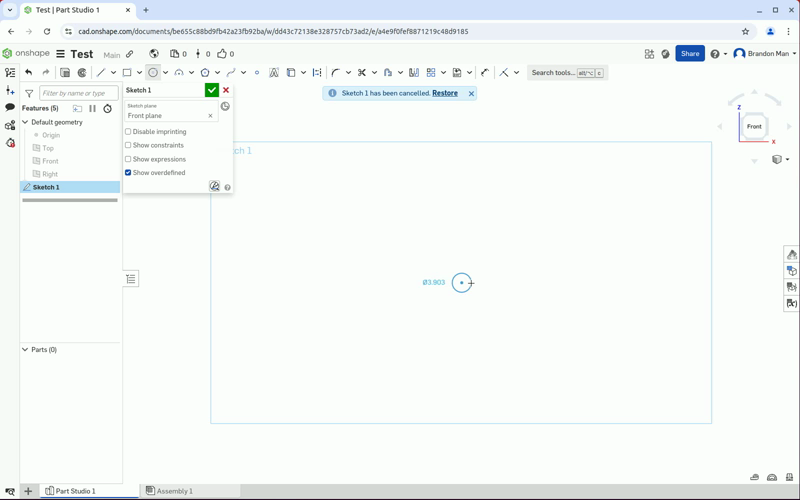
key(esc)
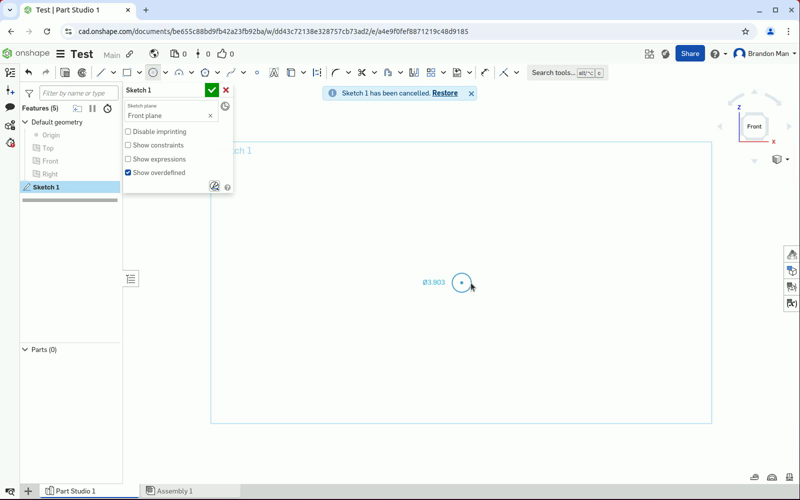
key(c)
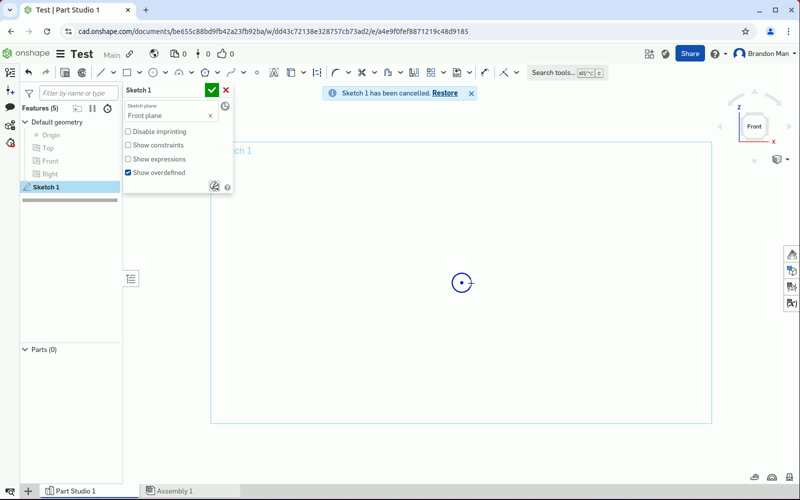
key_down(shift)
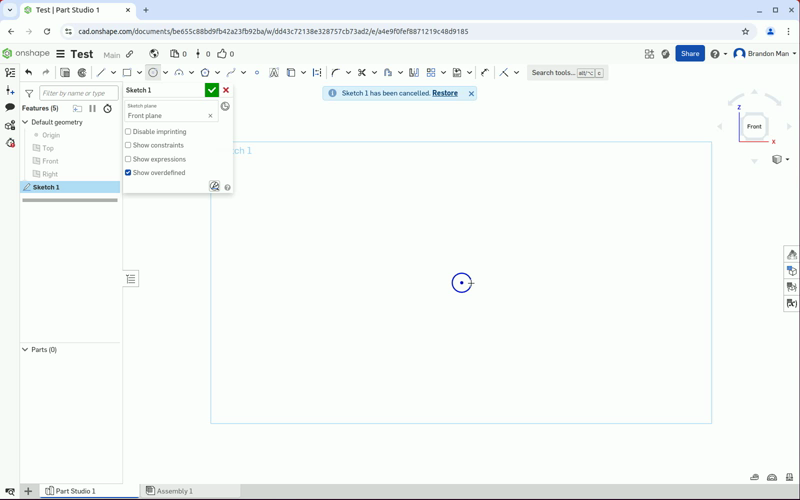
mouse_move(461, 282)
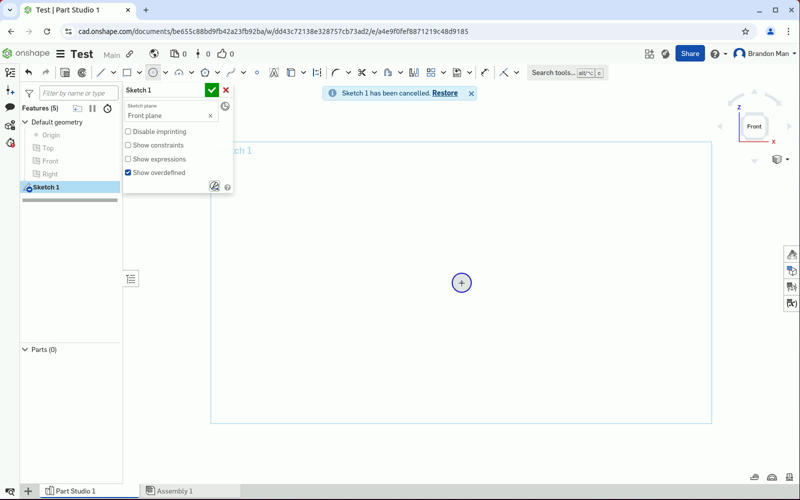
click(461, 282)
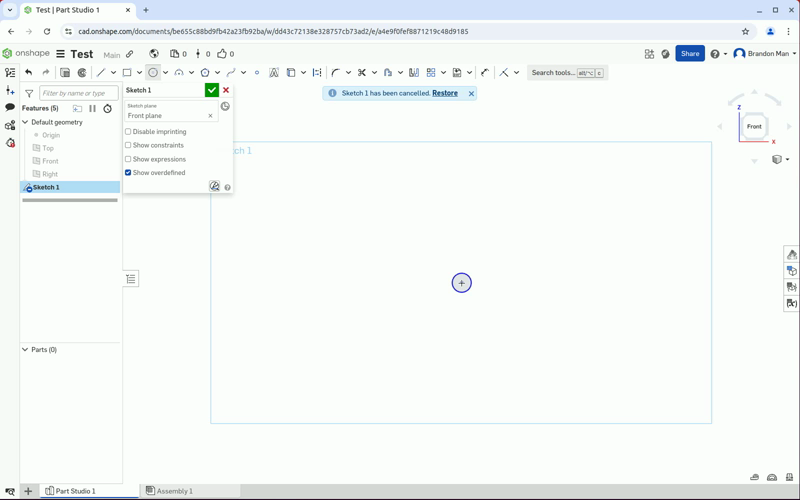
key_up(shift)
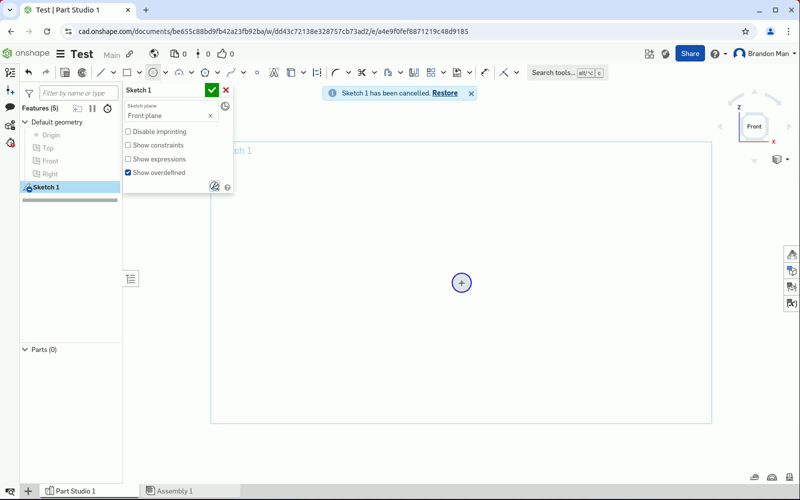
mouse_move(464, 282)
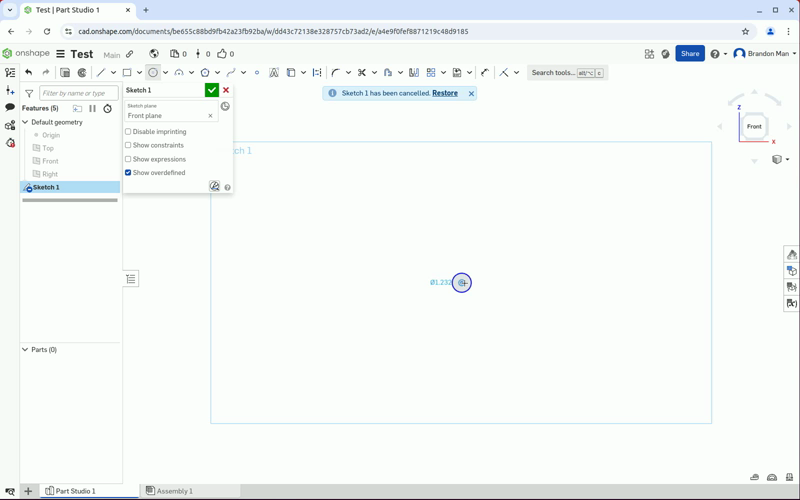
scroll(6)
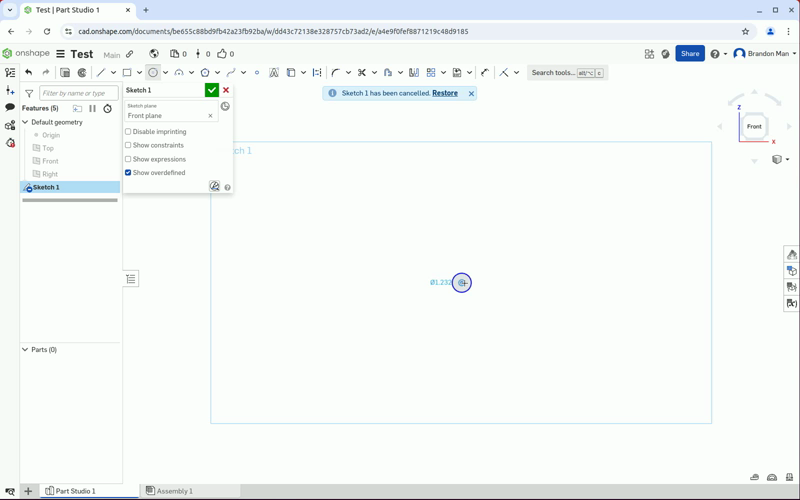
scroll(6)
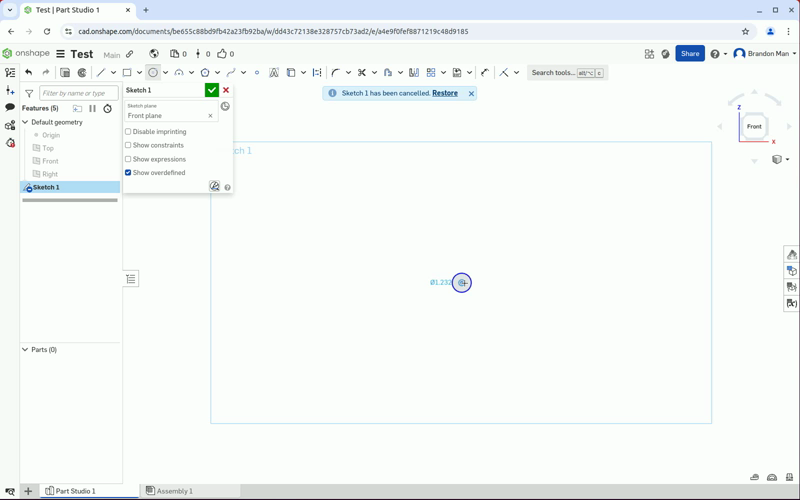
scroll(6)
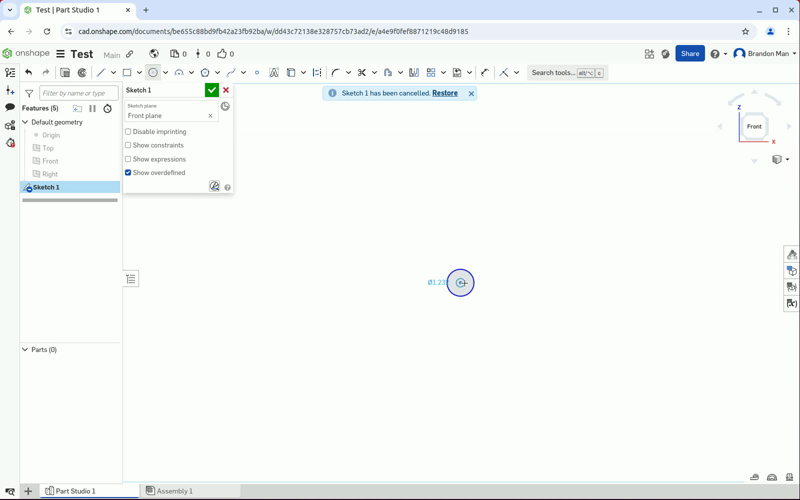
scroll(6)
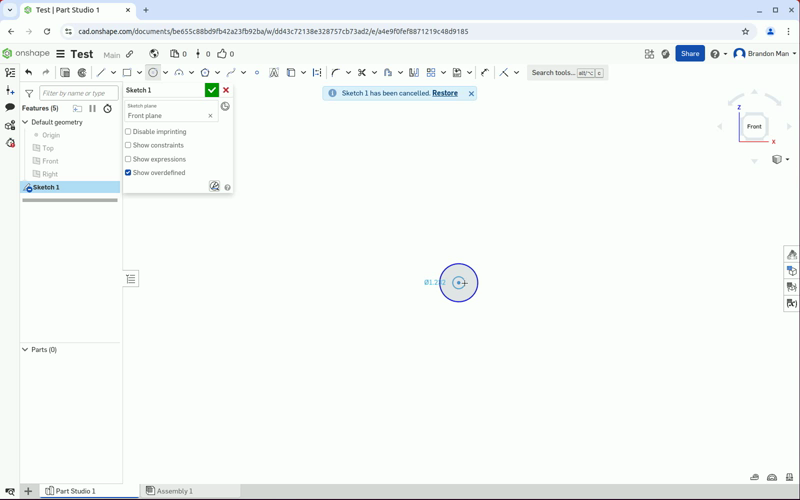
scroll(6)
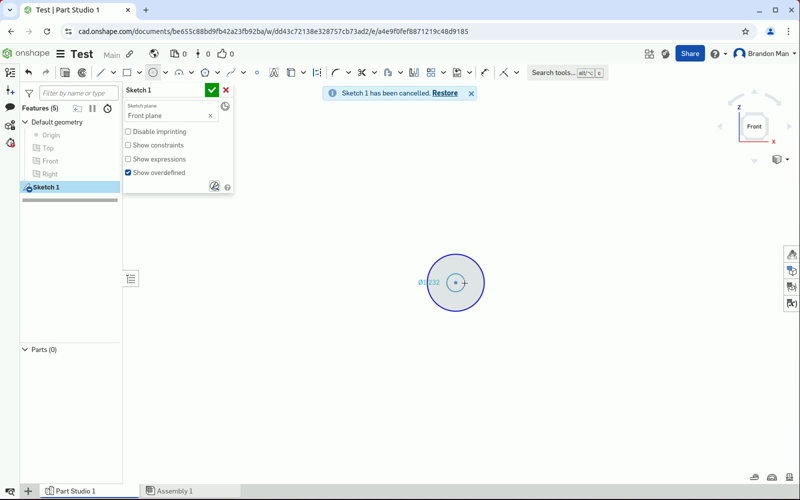
scroll(6)
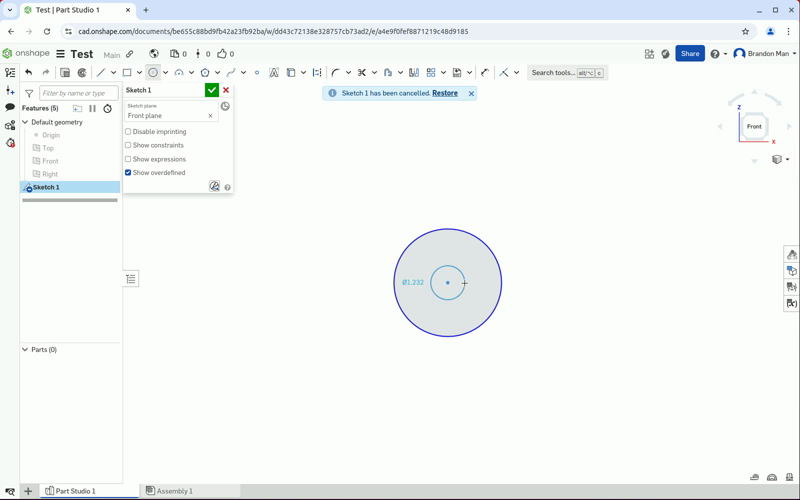
scroll(6)
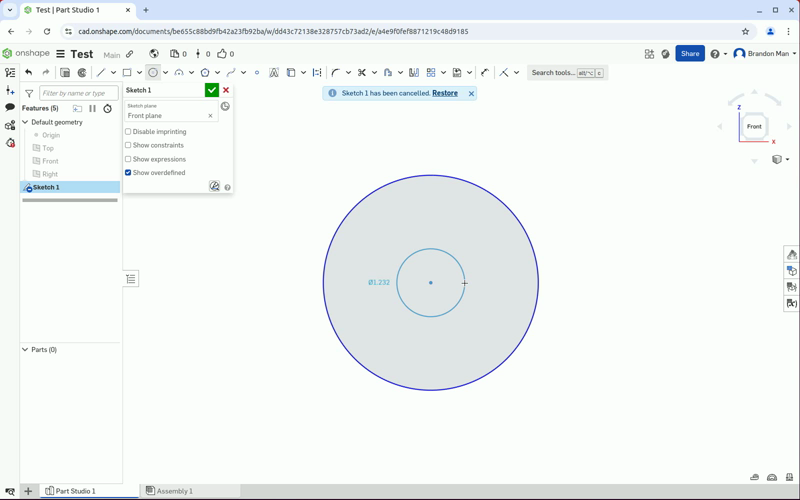
click(464, 282)
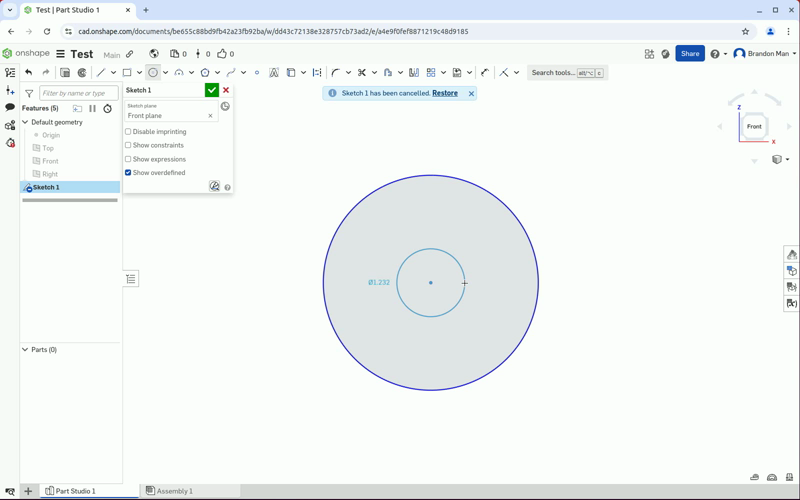
scroll(-6)
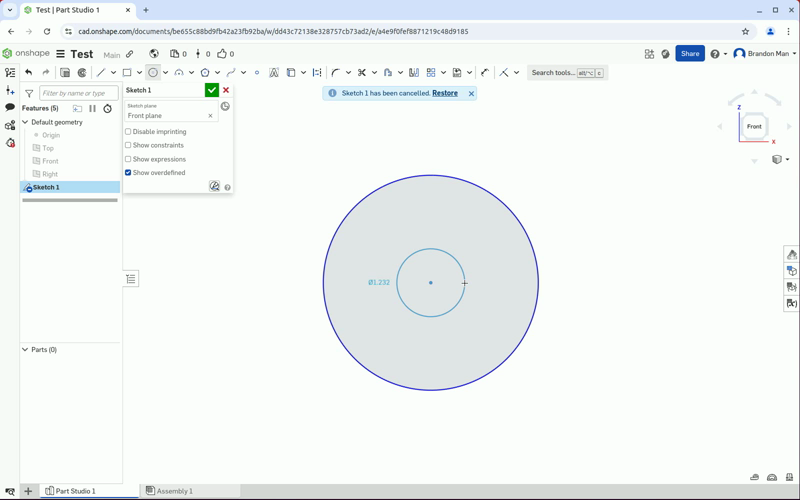
scroll(-6)
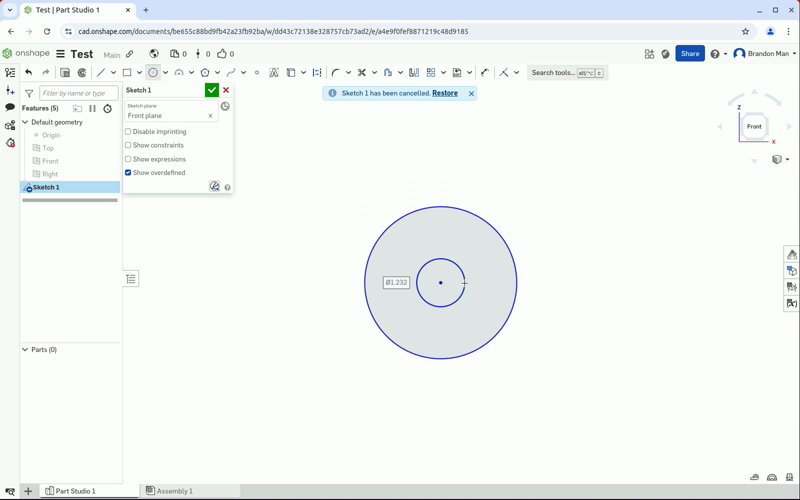
scroll(-6)
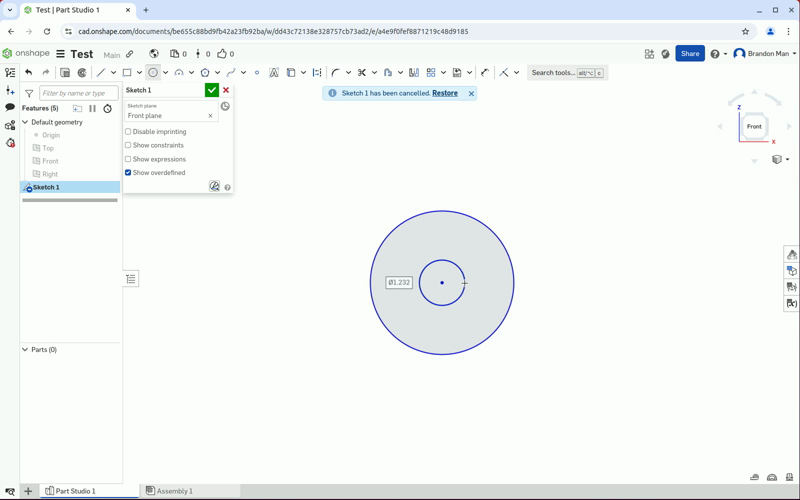
scroll(-6)
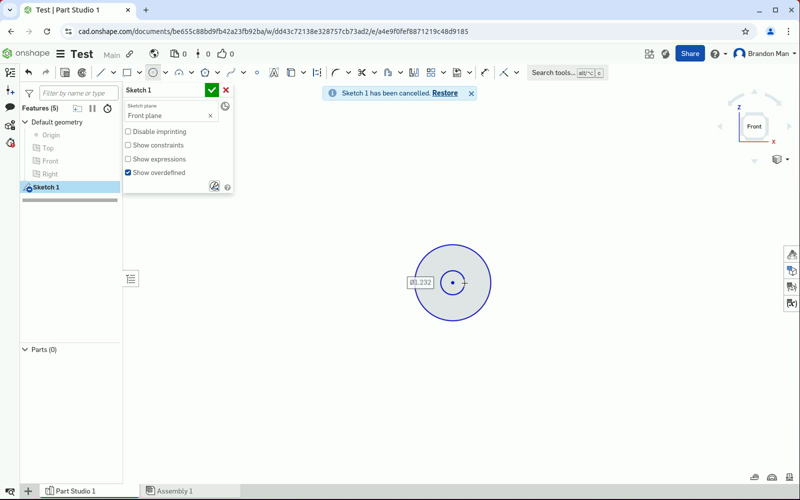
scroll(-6)
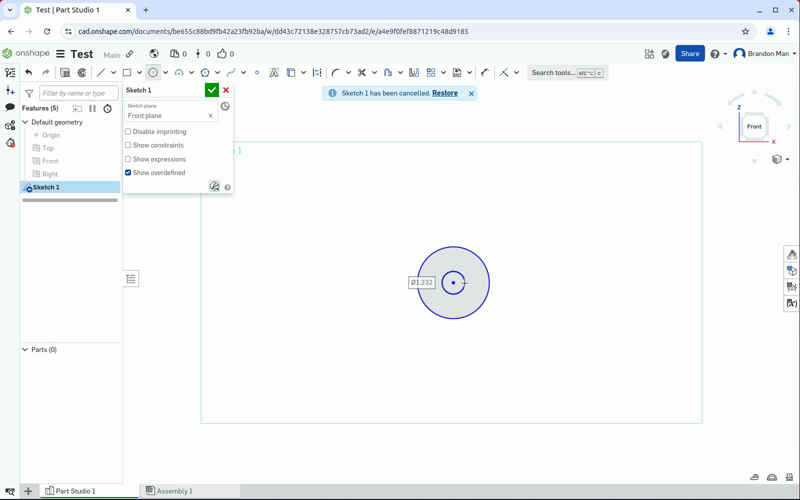
scroll(-6)
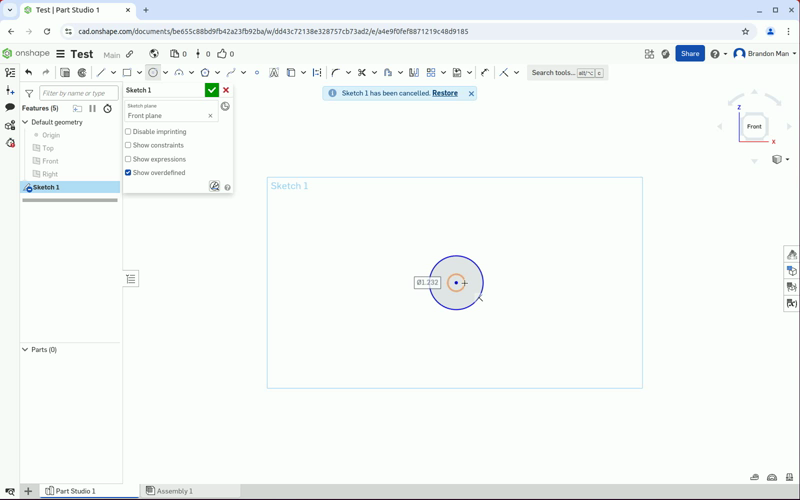
scroll(-6)
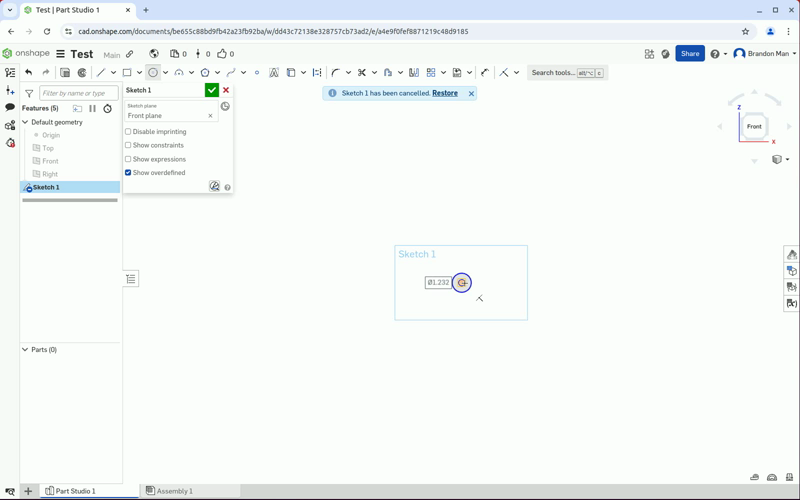
key(esc)
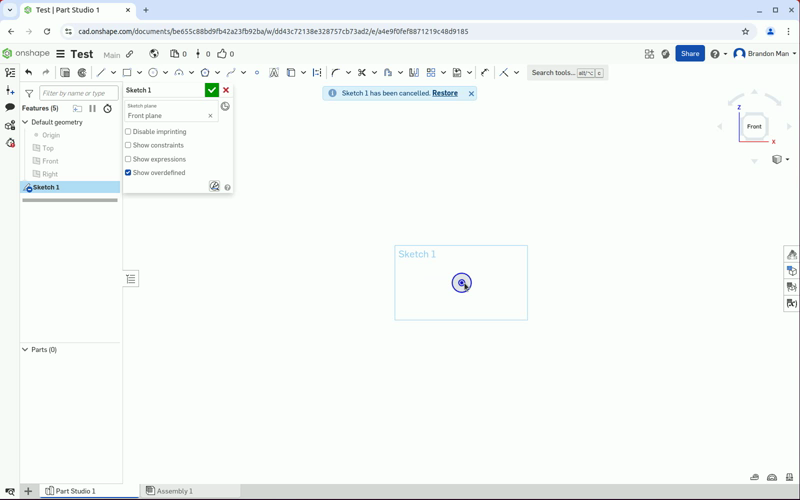
mouse_move(466, 277)
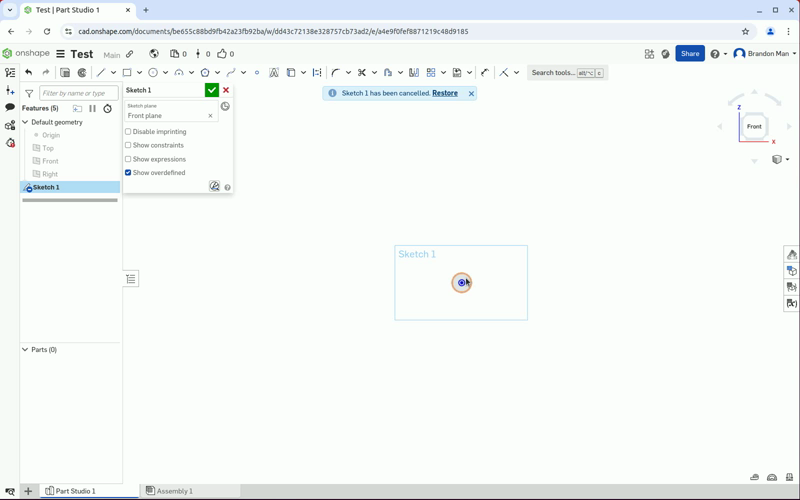
scroll(6)
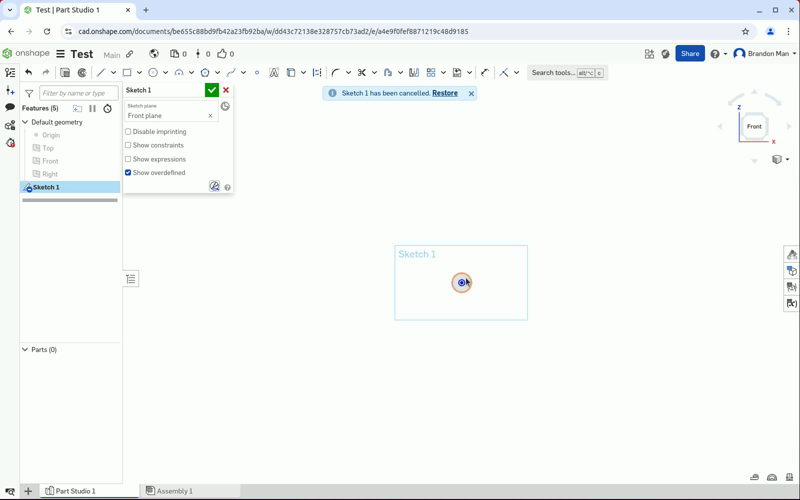
scroll(6)
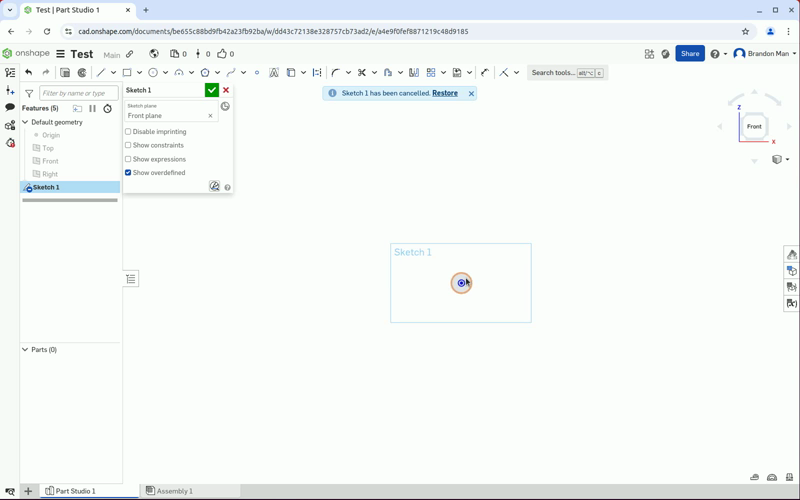
scroll(6)
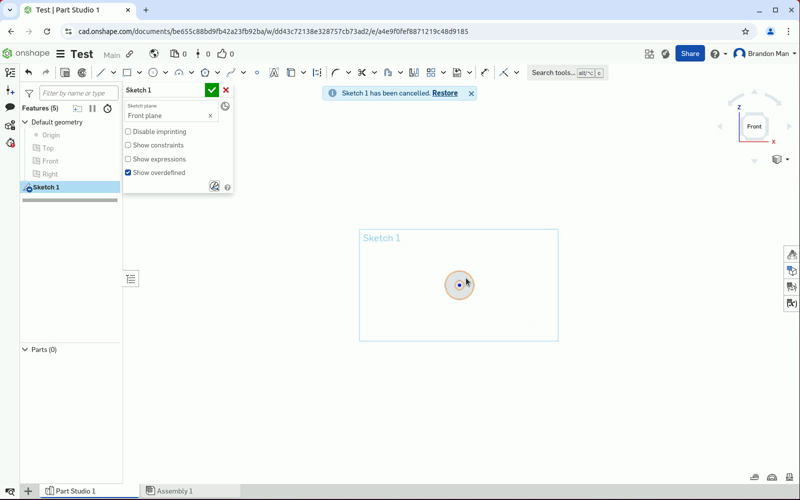
scroll(6)
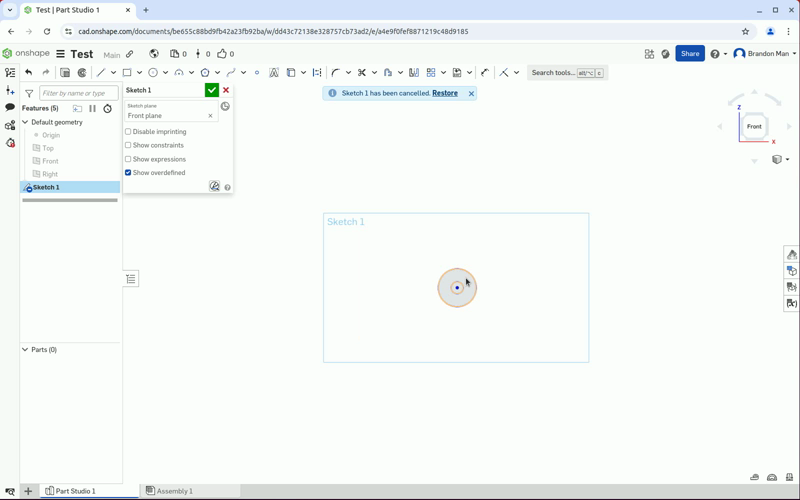
scroll(6)
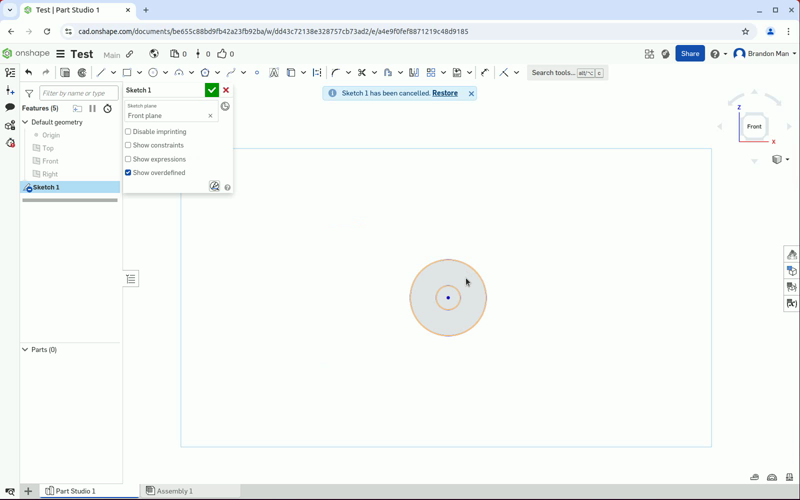
scroll(6)
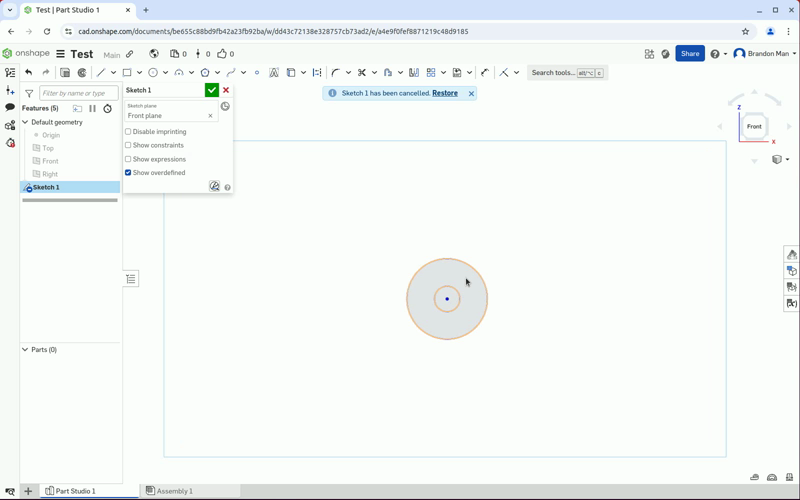
scroll(6)
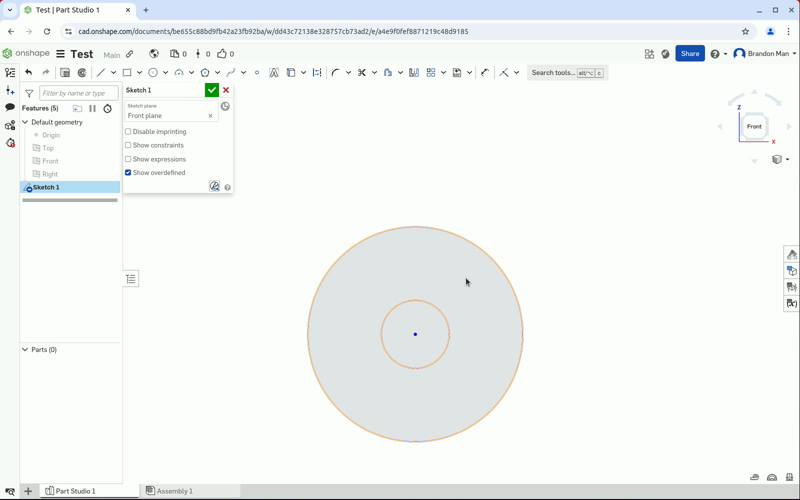
click(466, 277)
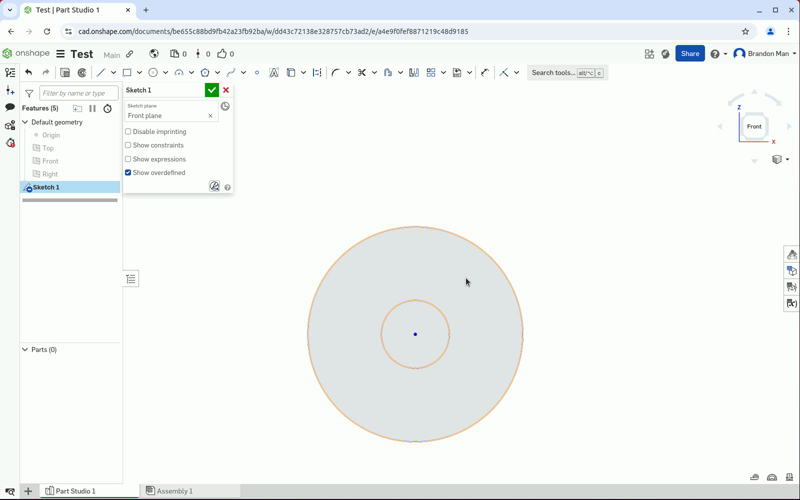
scroll(-6)
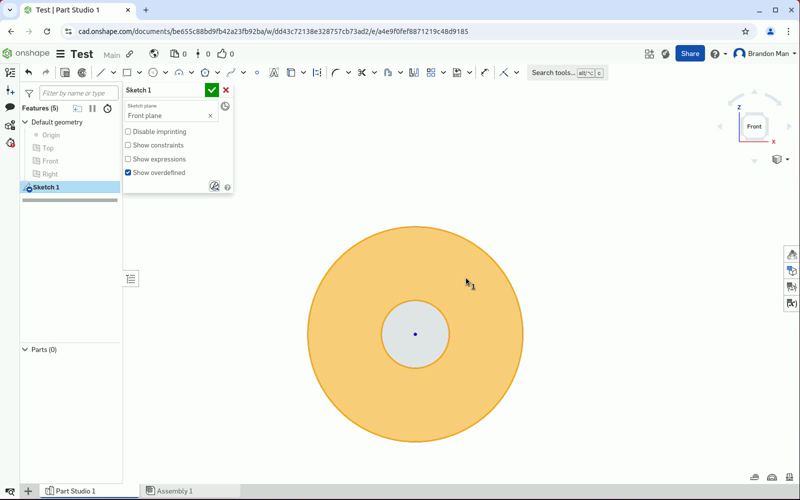
scroll(-6)
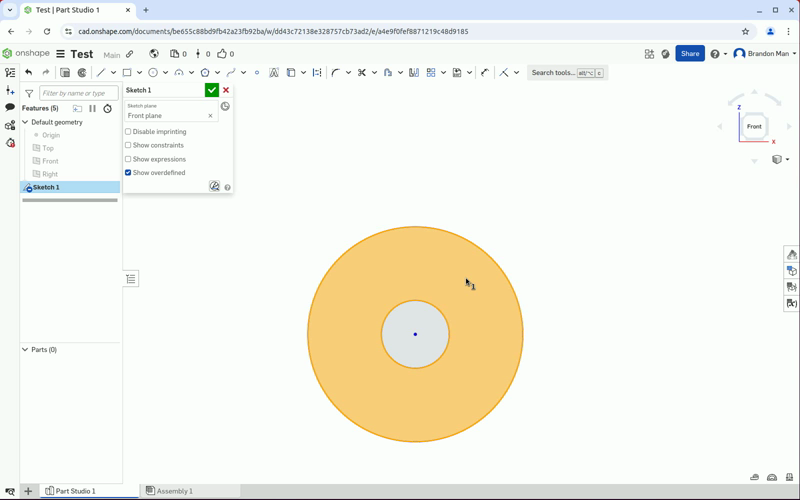
scroll(-6)
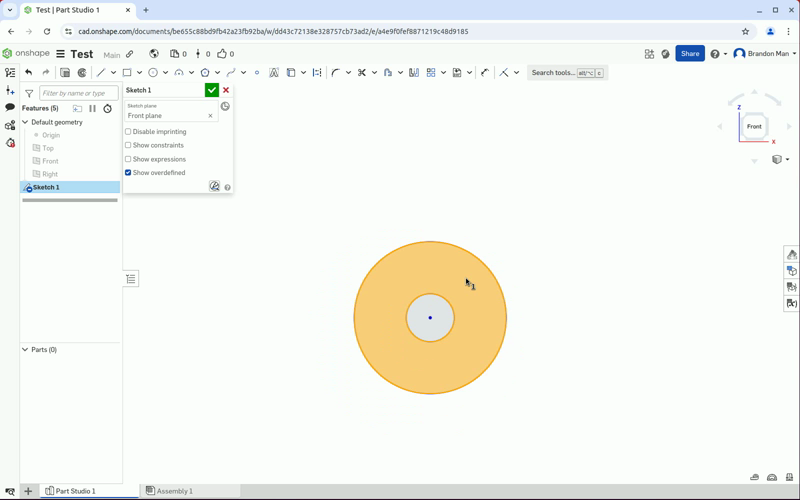
scroll(-6)
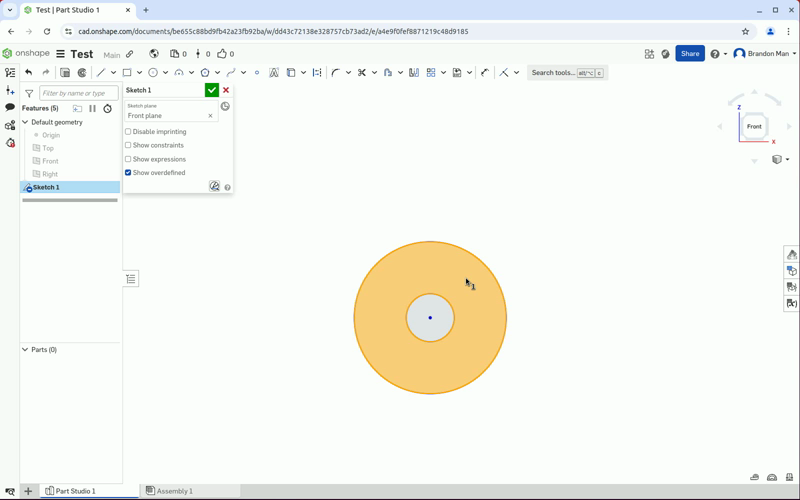
scroll(-6)
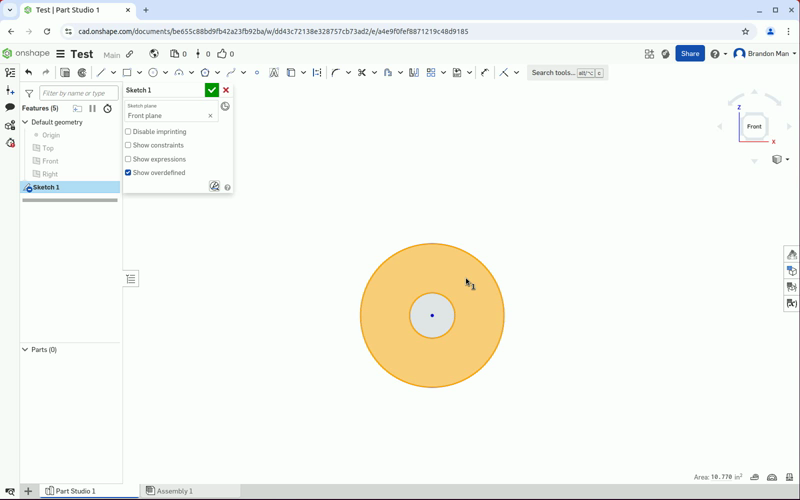
scroll(-6)
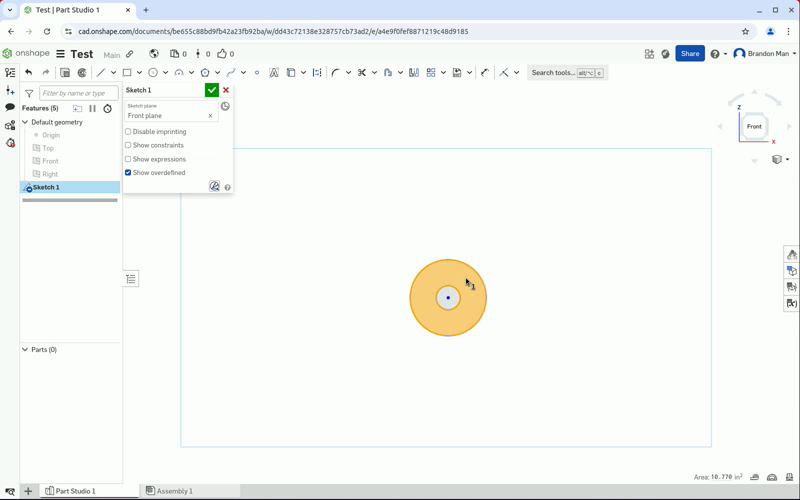
scroll(-6)
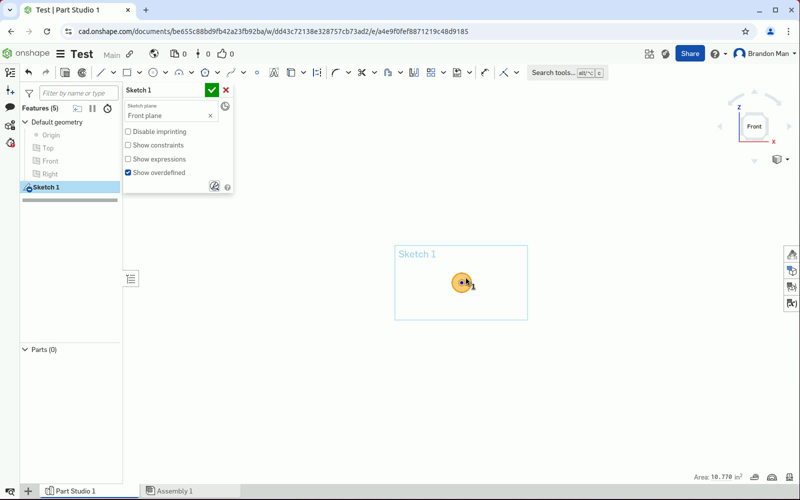
mouse_move(73, 352)
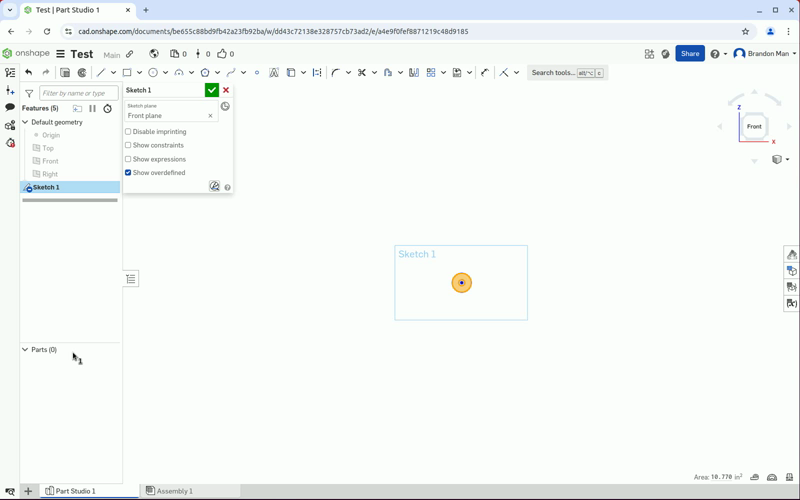
key(shift+y)
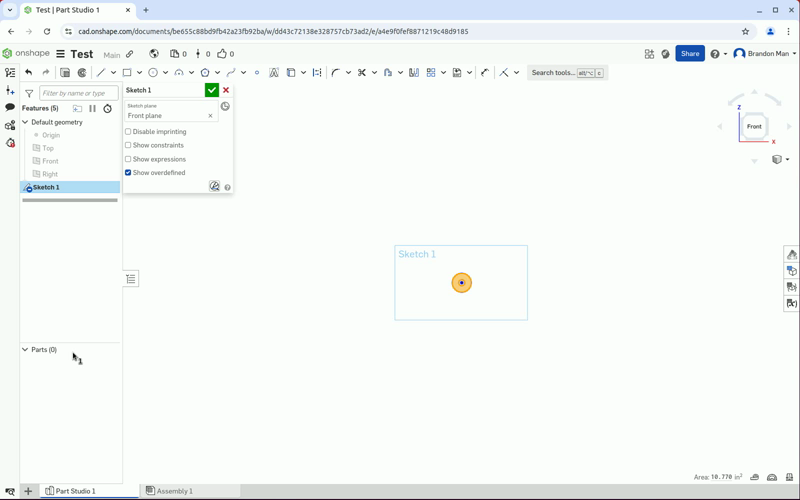
key(shift+e)
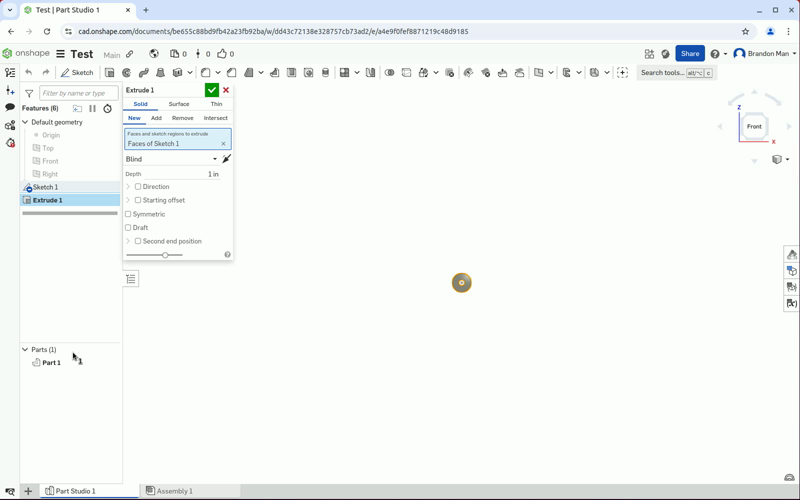
mouse_move(143, 106)
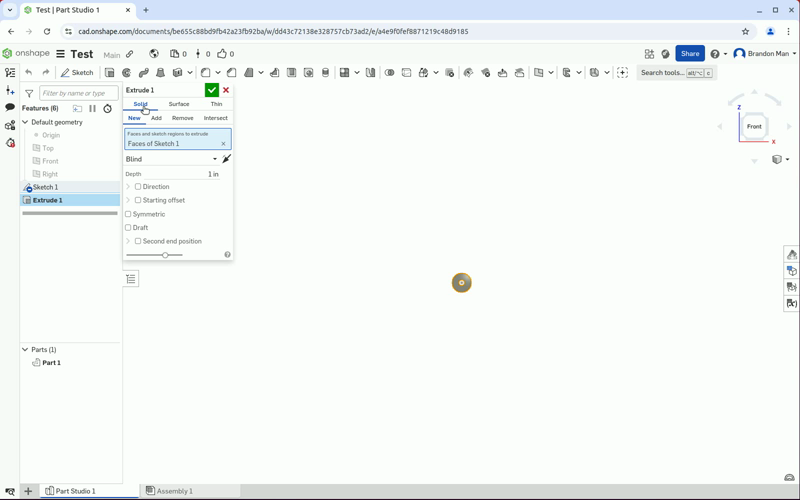
click(143, 106)
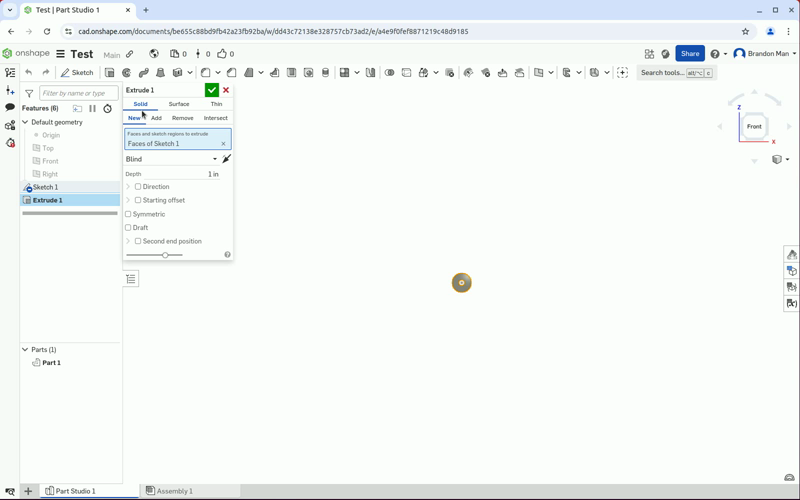
mouse_move(137, 120)
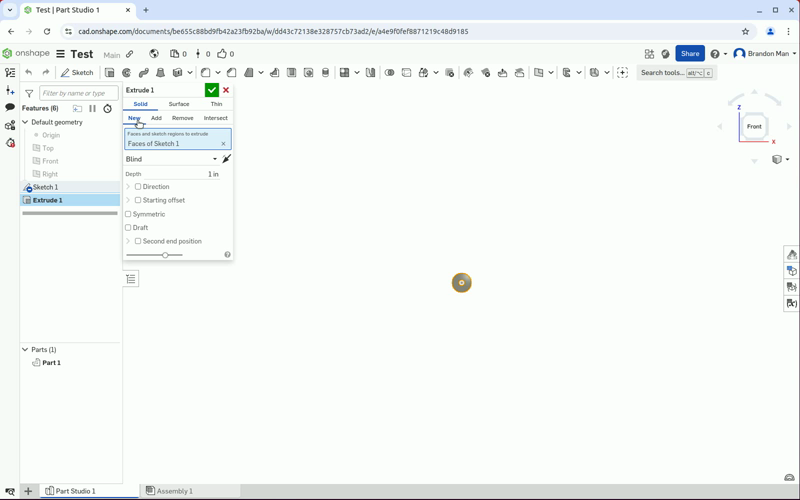
click(137, 120)
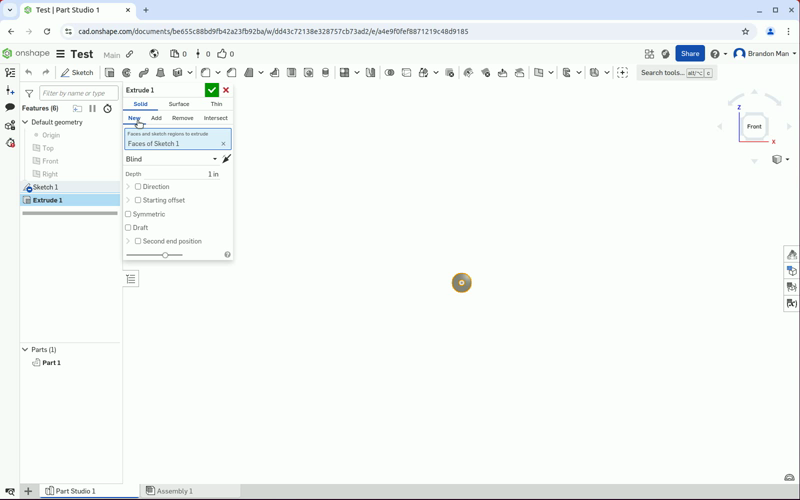
key(tab, 4)
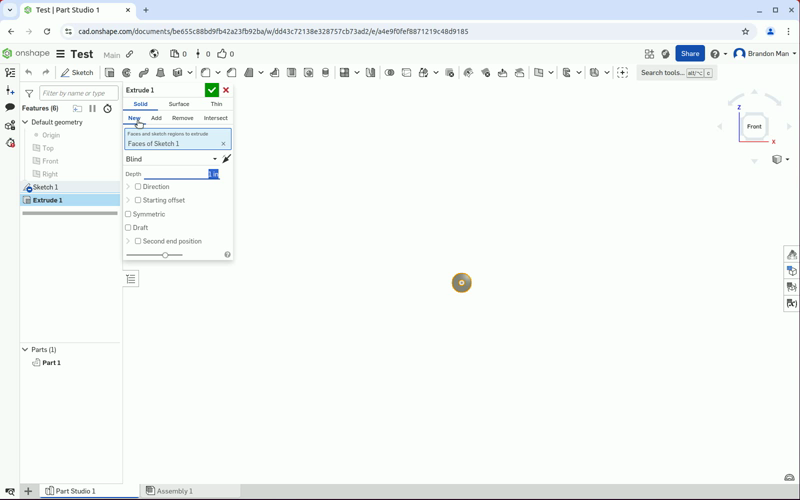
text(0.481)
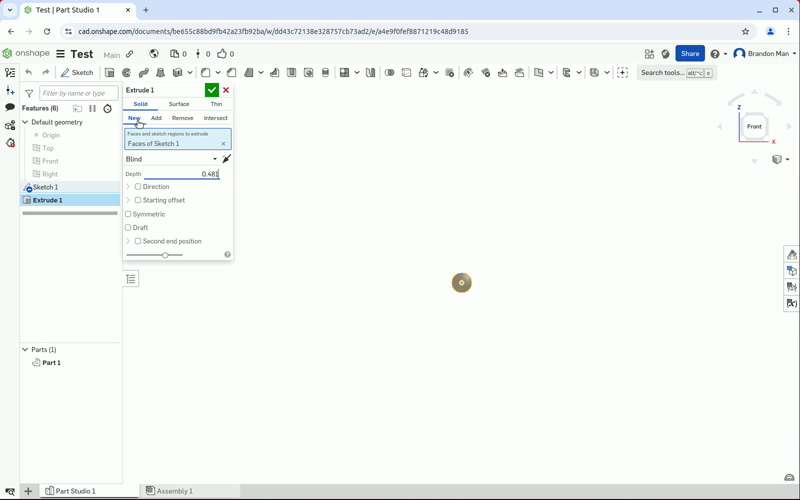
key(enter)
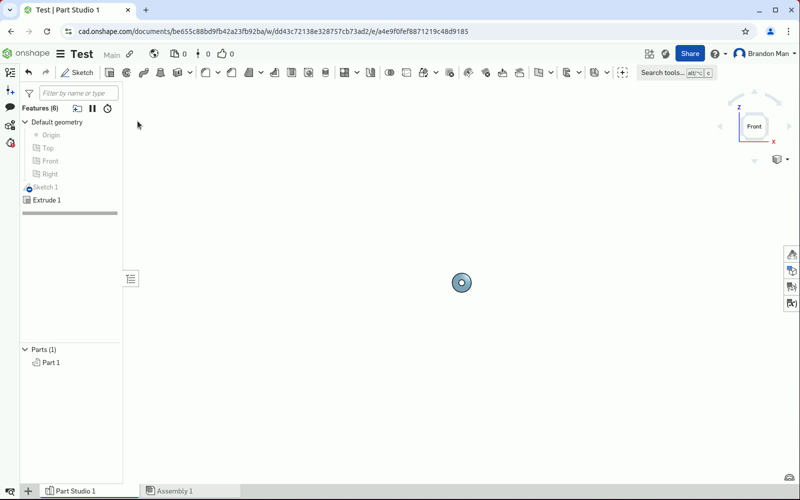
key(shift+h)
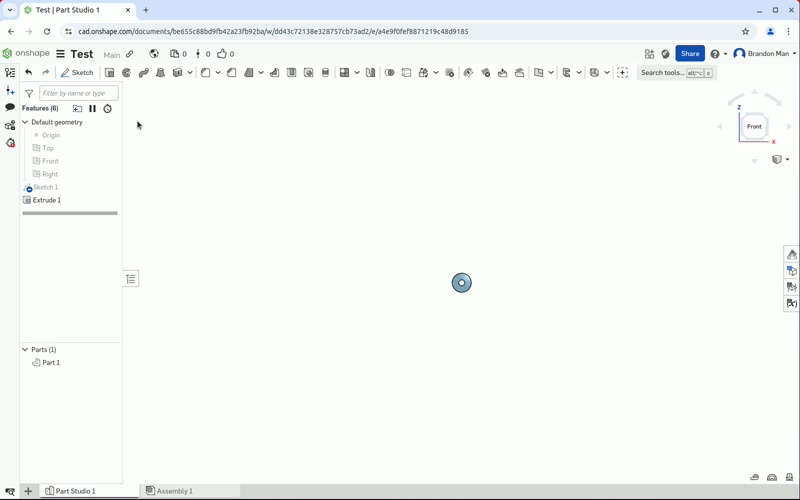
key(shift+h)
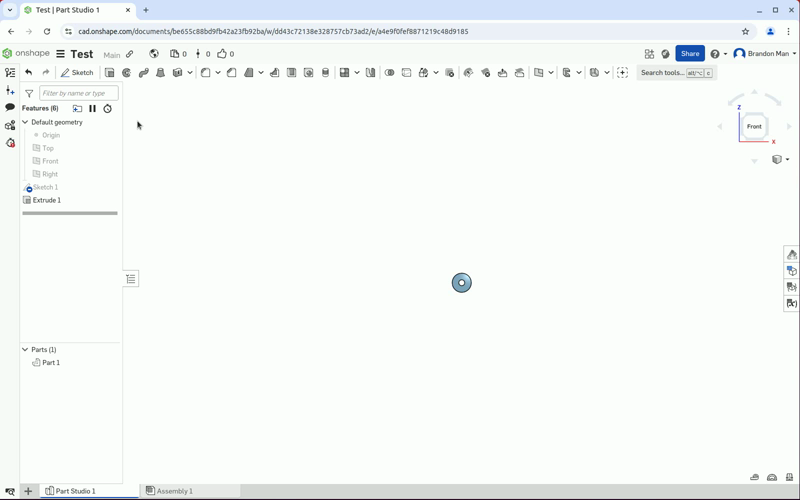
mouse_move(73, 189)
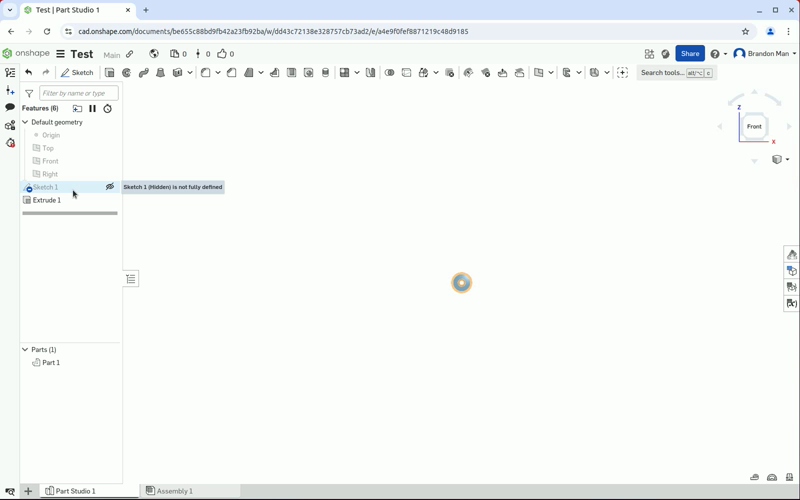
click(73, 189)
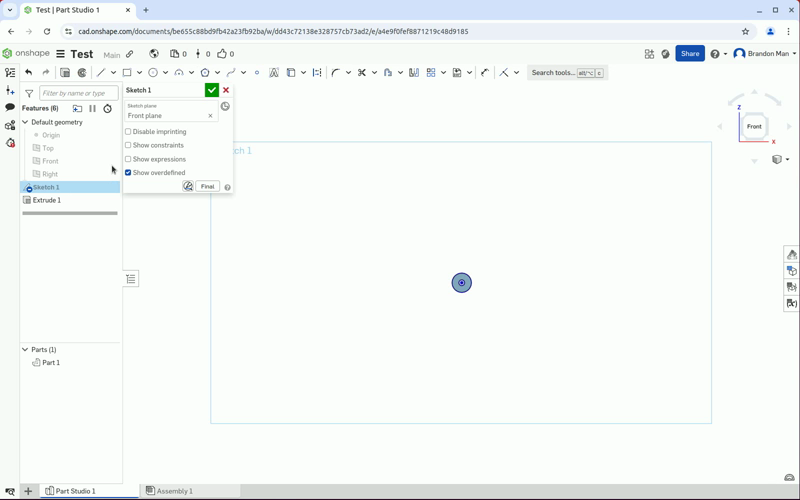
mouse_move(229, 92)
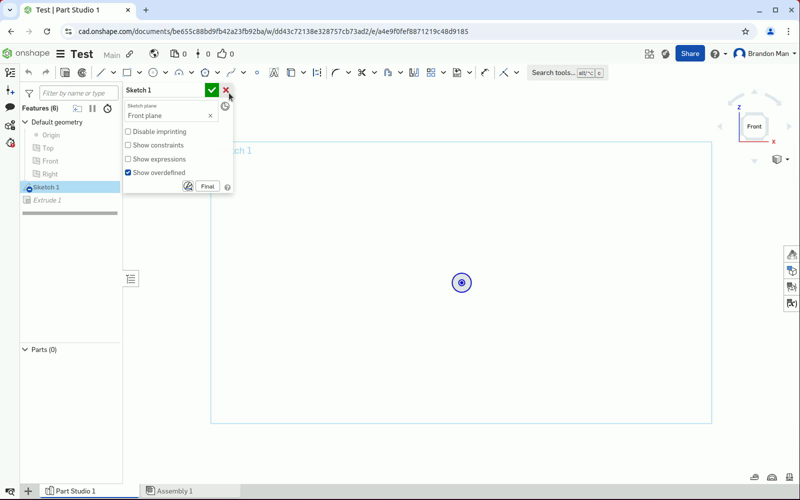
click(229, 92)
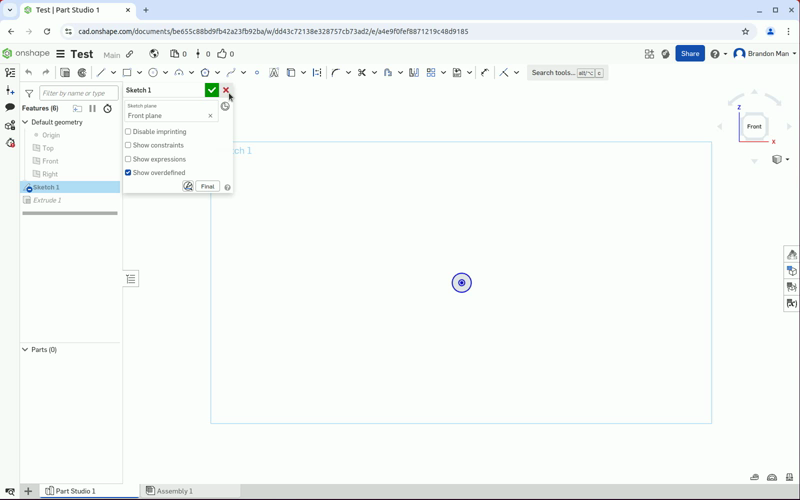
key(shift+s)
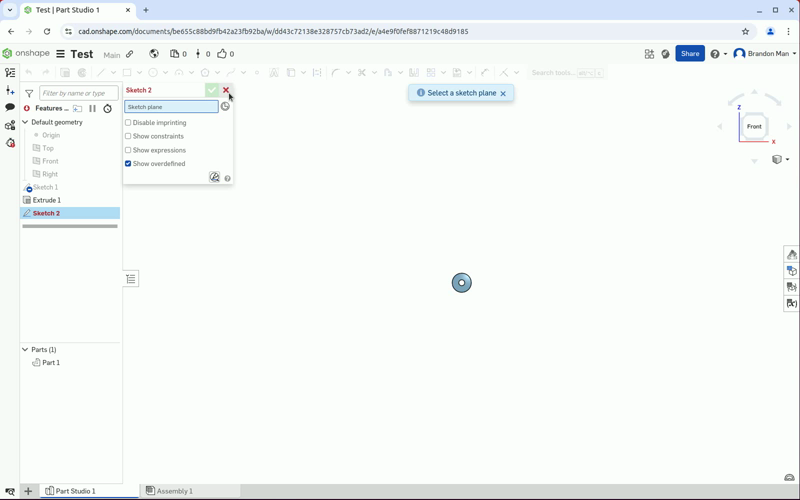
mouse_move(73, 163)
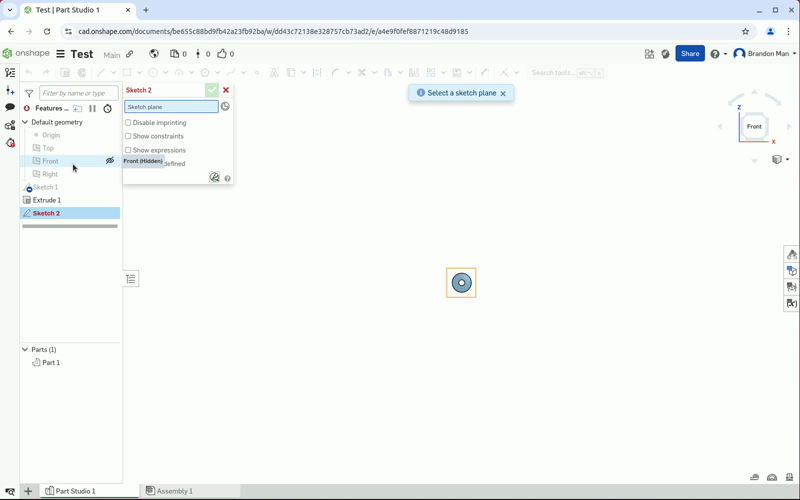
click(73, 163)
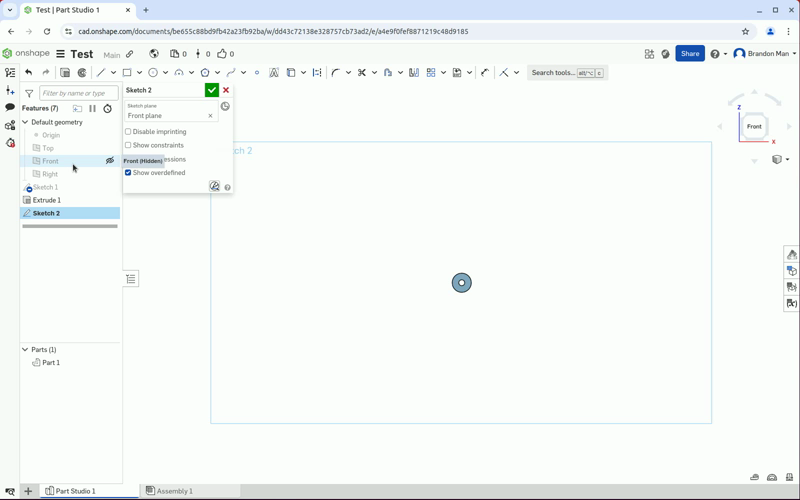
mouse_move(73, 352)
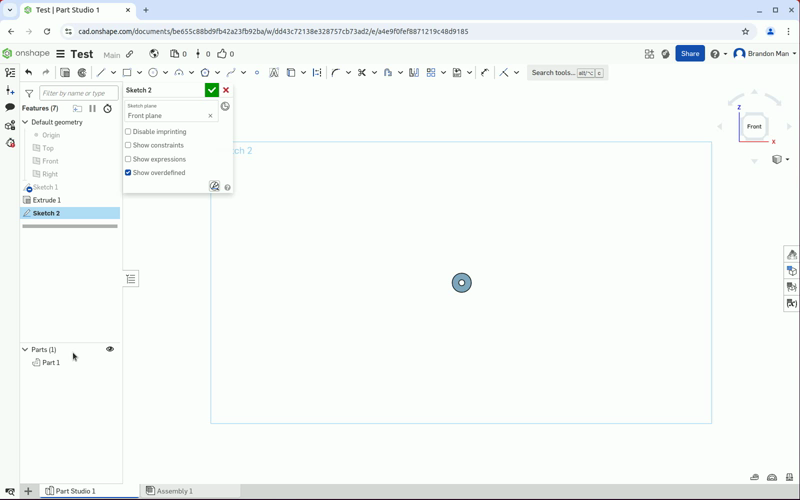
key(y)
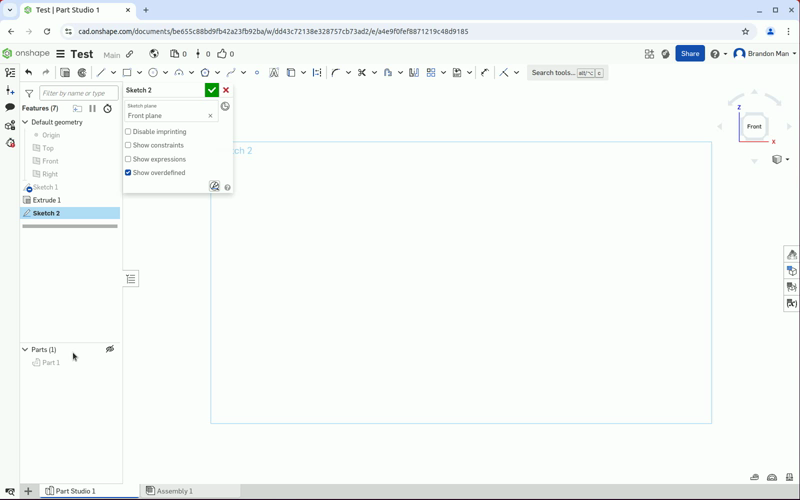
key(c)
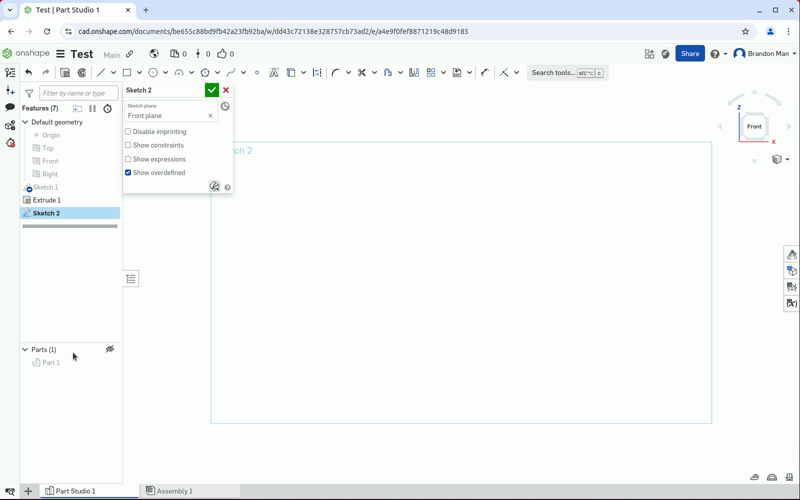
key_down(shift)
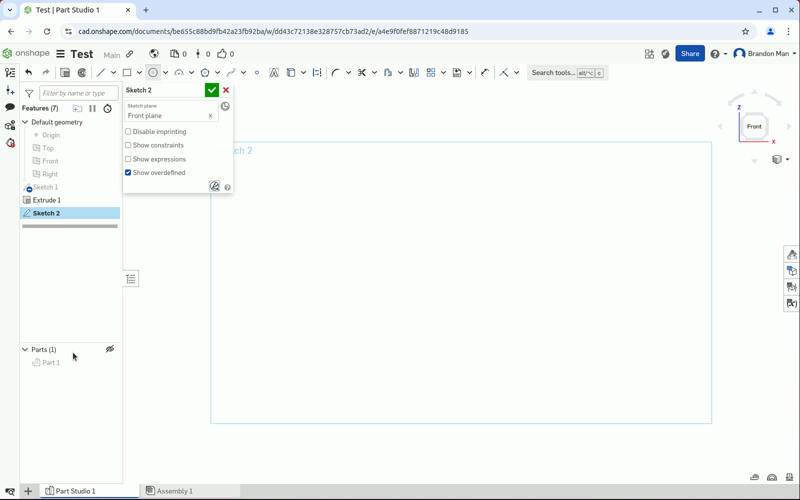
mouse_move(501, 282)
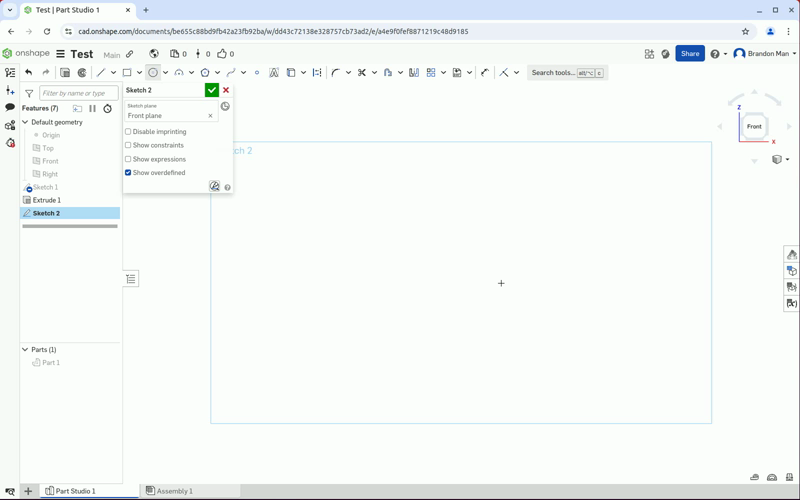
click(501, 282)
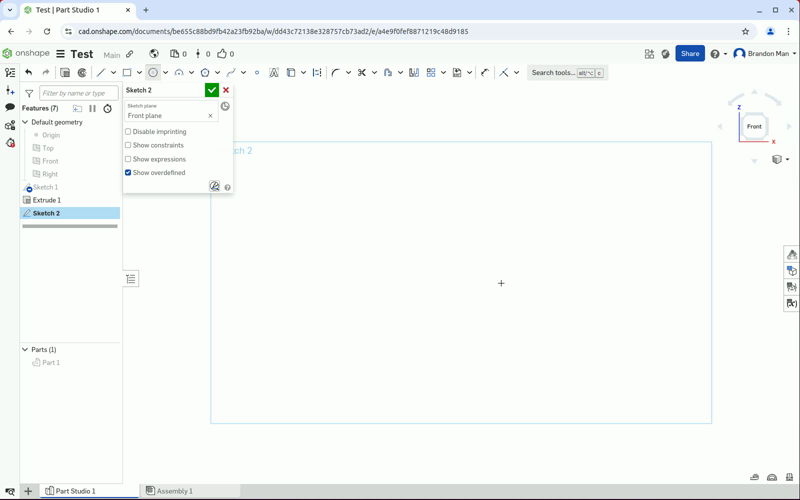
key_up(shift)
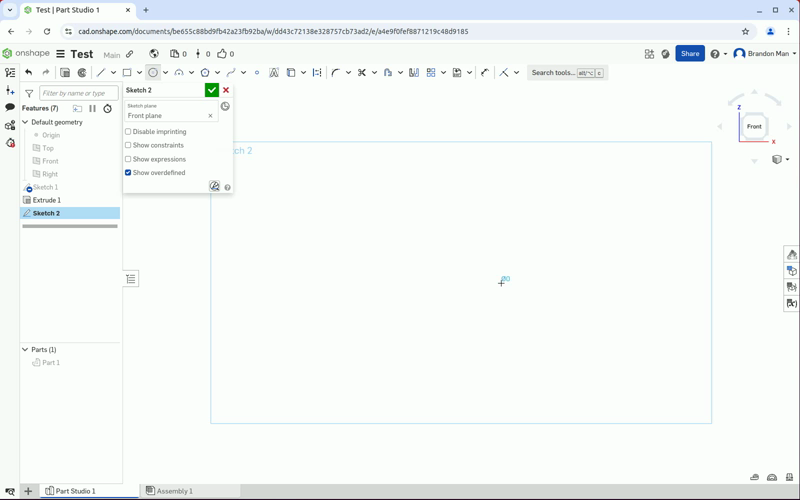
mouse_move(508, 282)
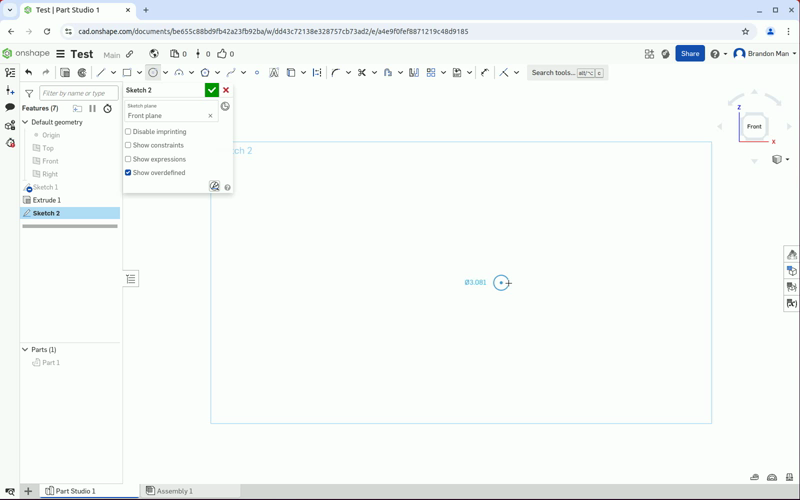
click(508, 282)
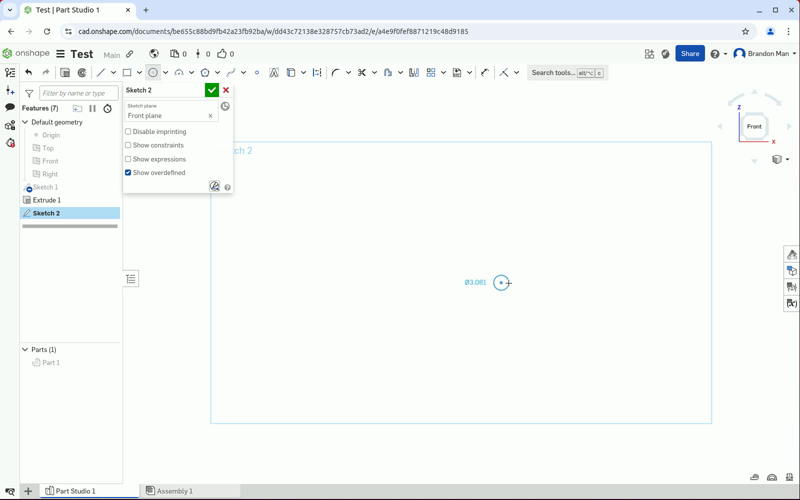
key(esc)
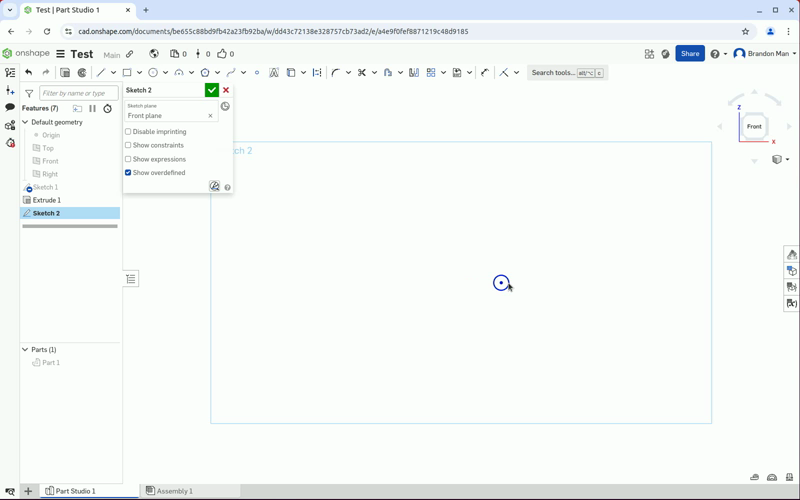
key(c)
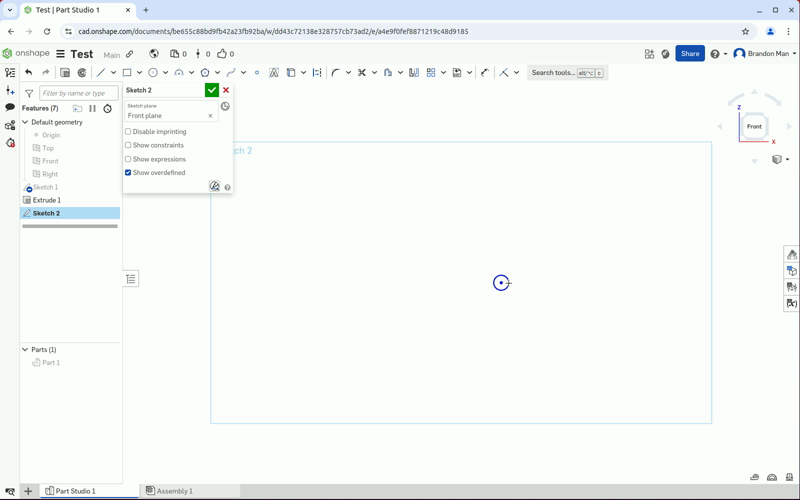
key_down(shift)
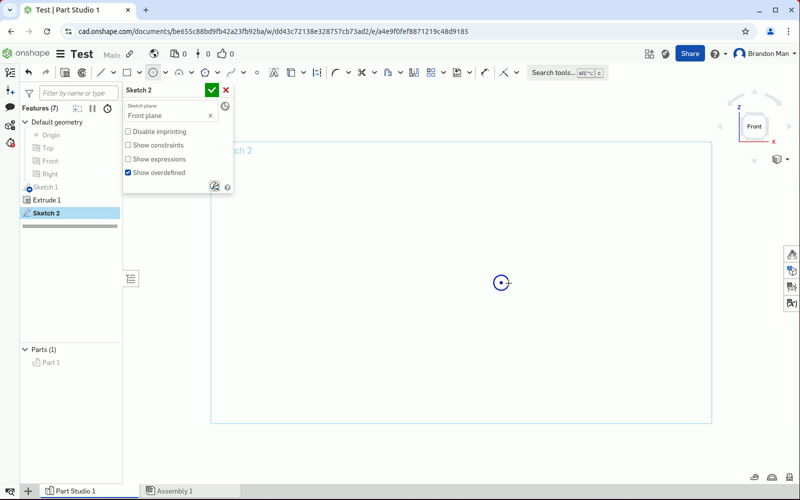
mouse_move(501, 282)
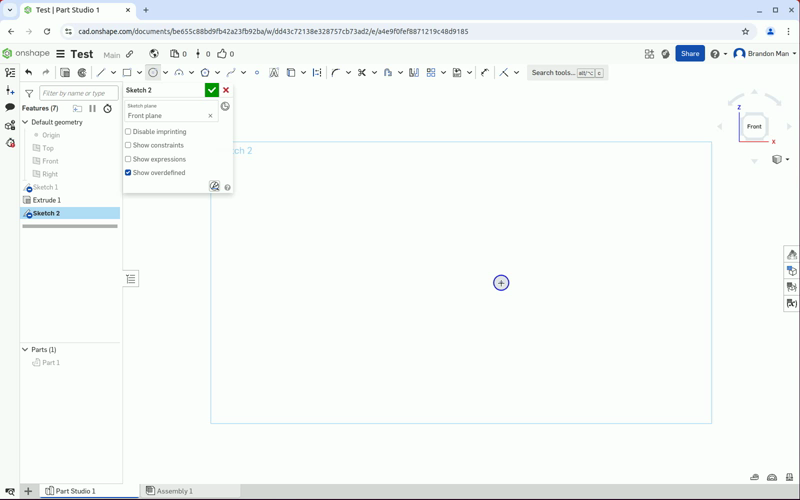
click(501, 282)
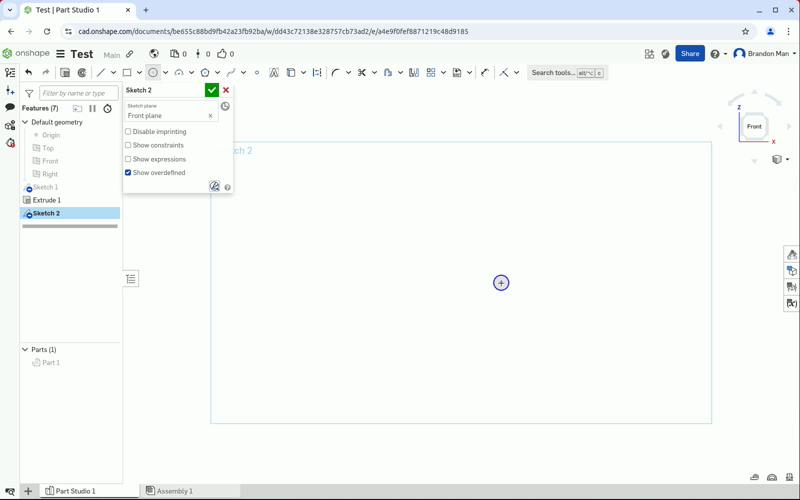
key_up(shift)
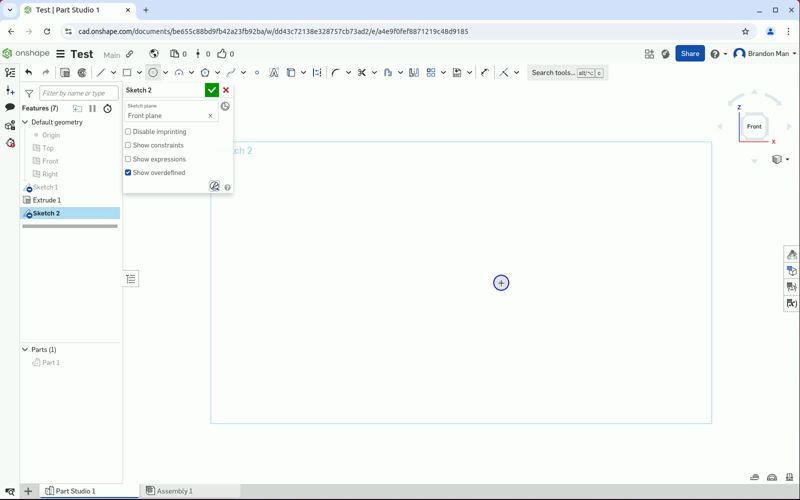
mouse_move(504, 282)
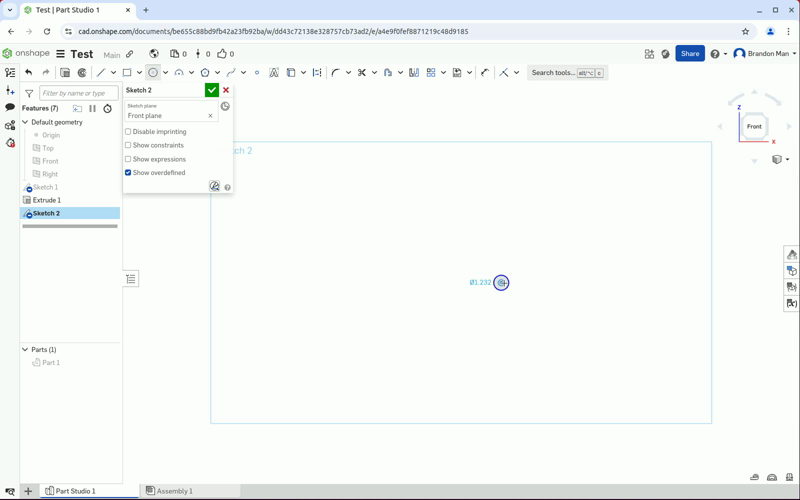
scroll(6)
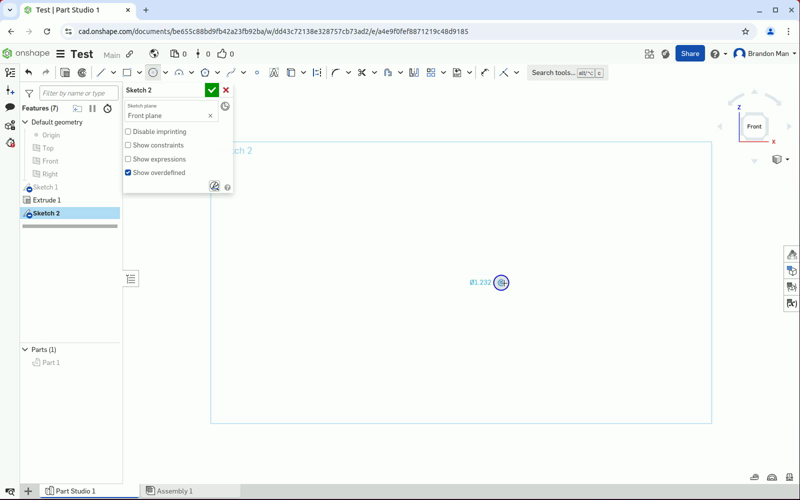
scroll(6)
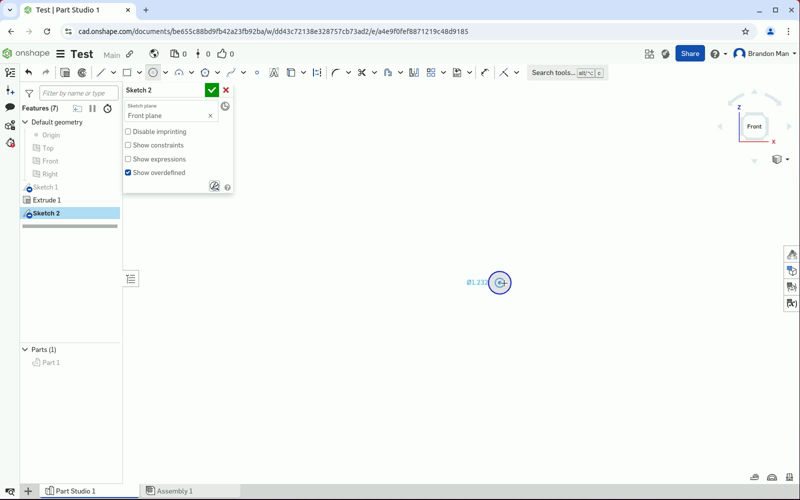
scroll(6)
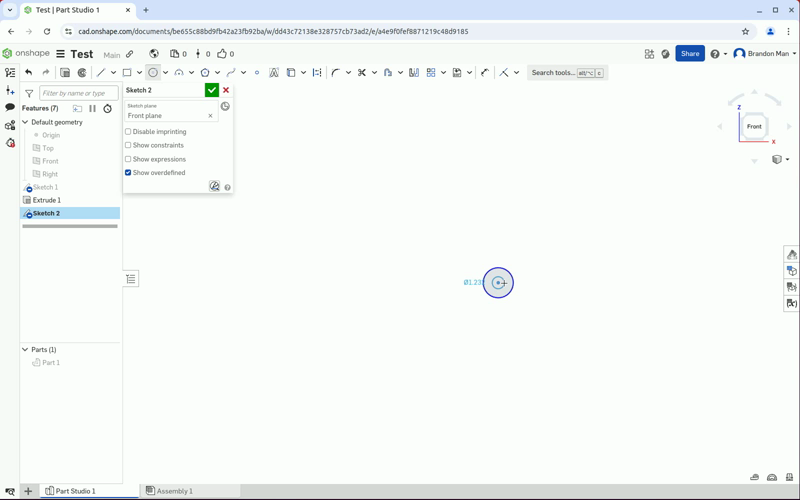
scroll(6)
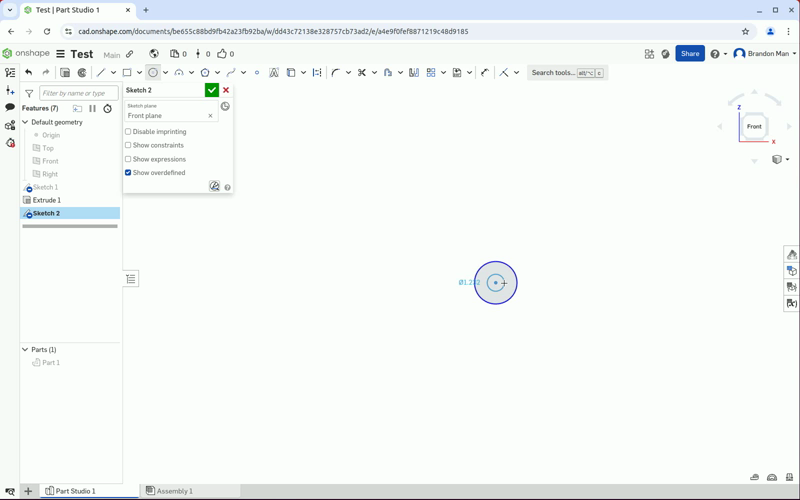
scroll(6)
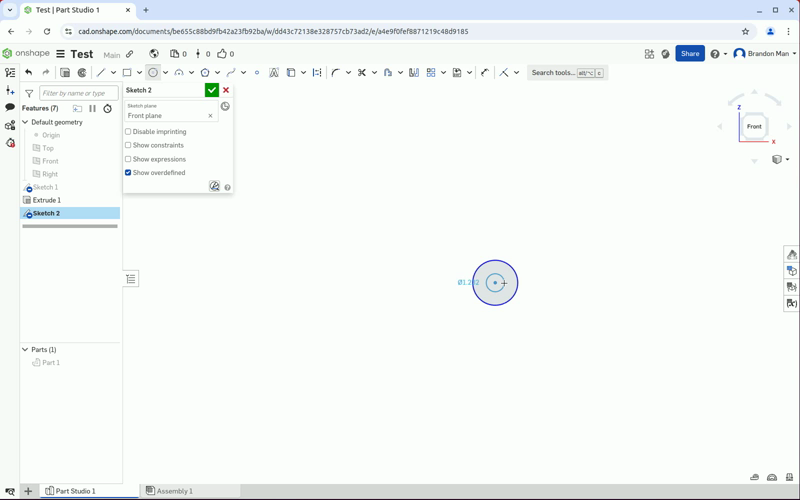
scroll(6)
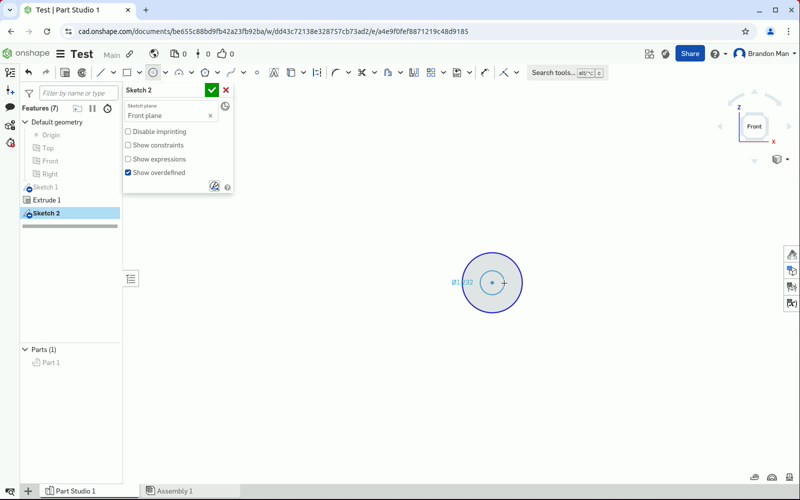
scroll(6)
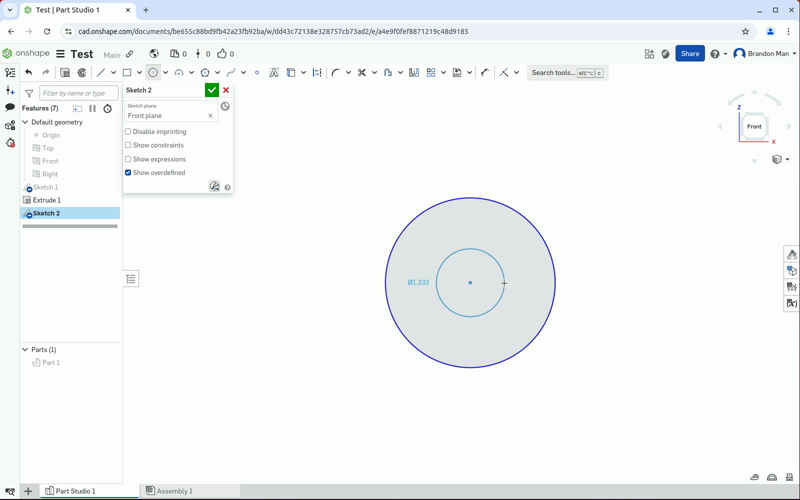
click(504, 282)
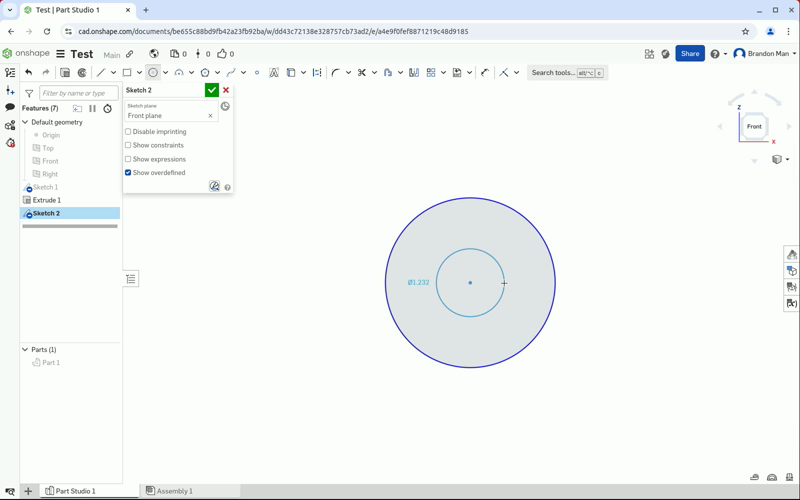
scroll(-6)
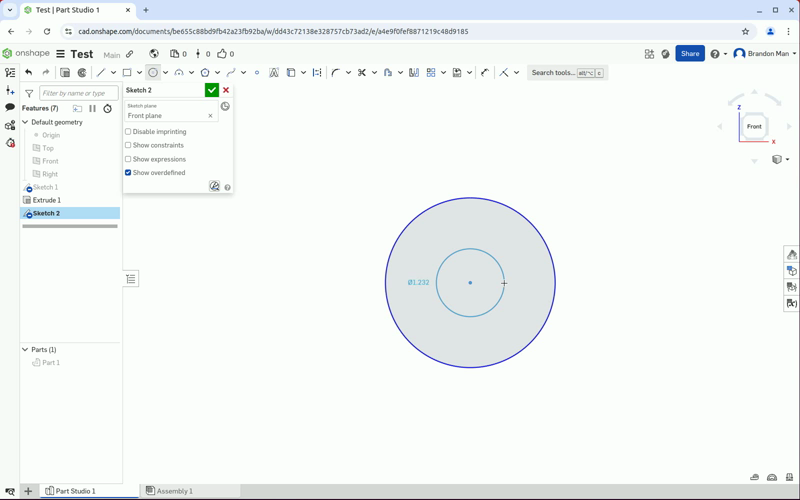
scroll(-6)
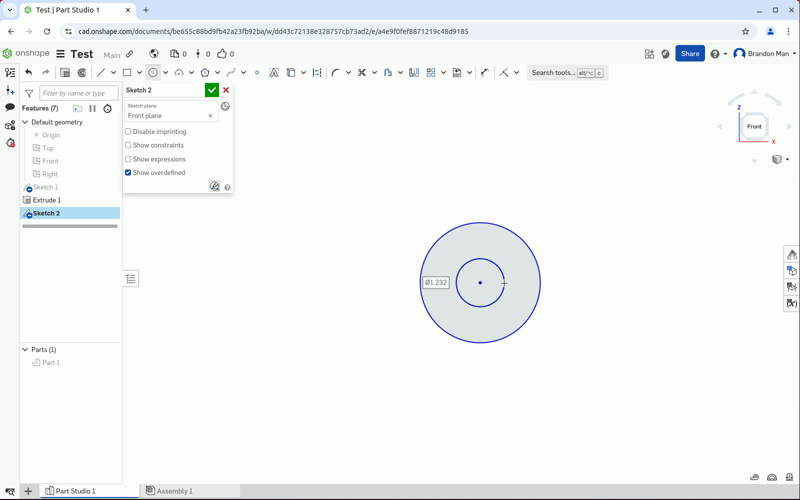
scroll(-6)
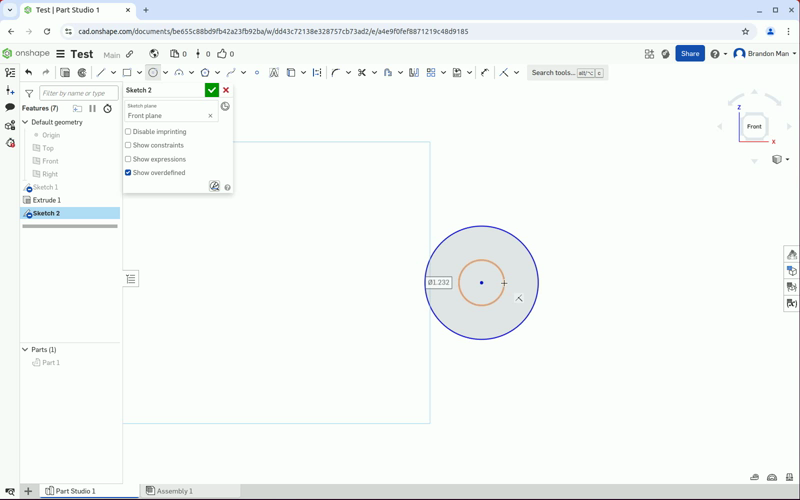
scroll(-6)
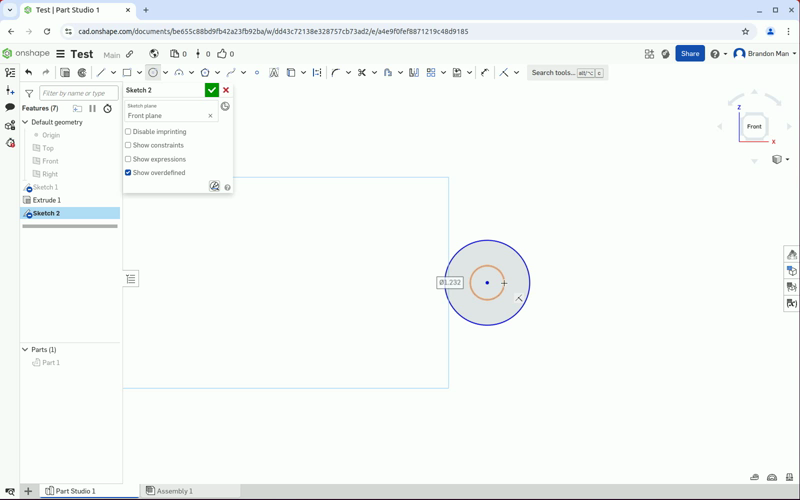
scroll(-6)
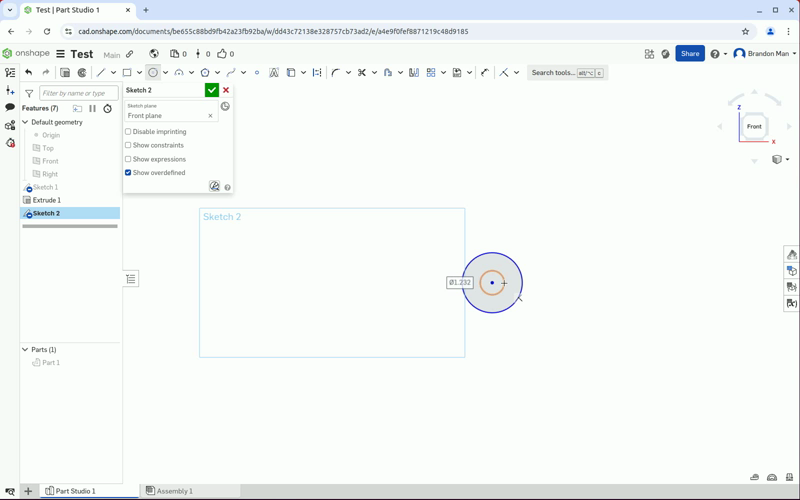
scroll(-6)
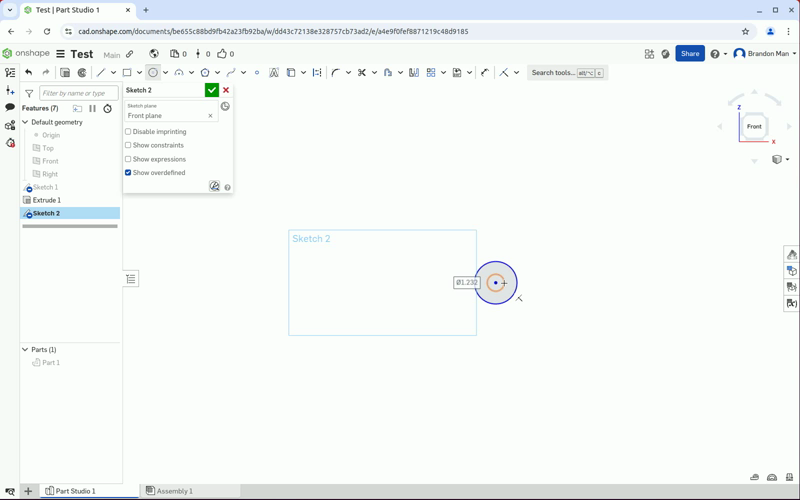
scroll(-6)
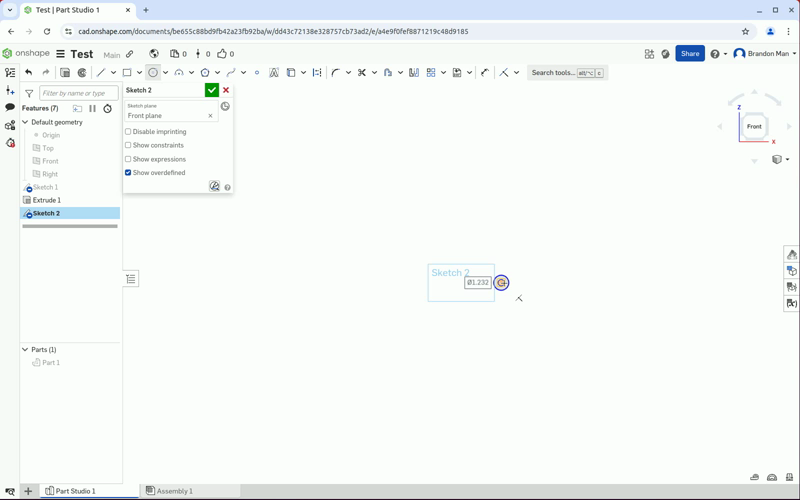
key(esc)
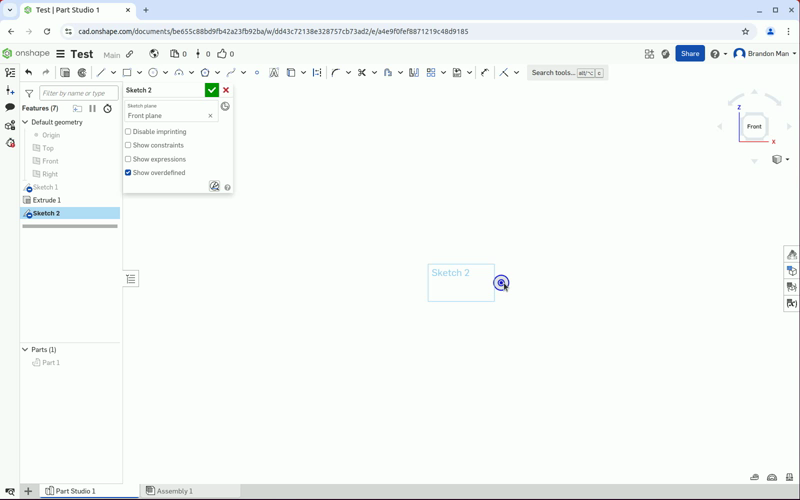
mouse_move(507, 284)
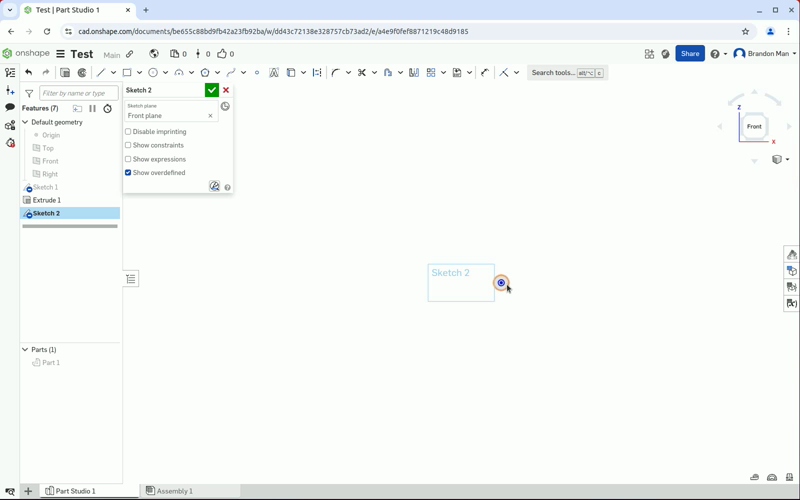
scroll(6)
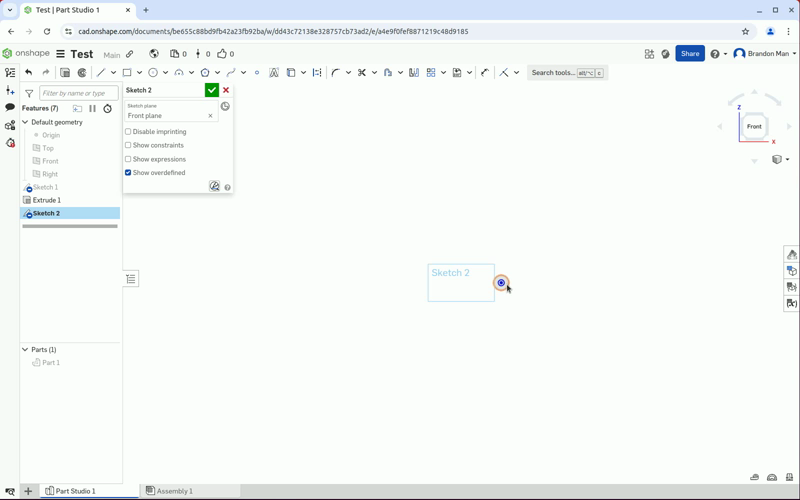
scroll(6)
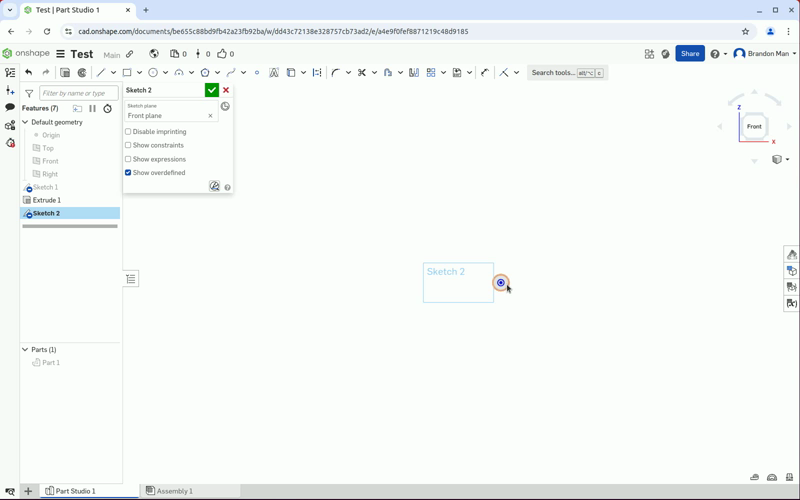
scroll(6)
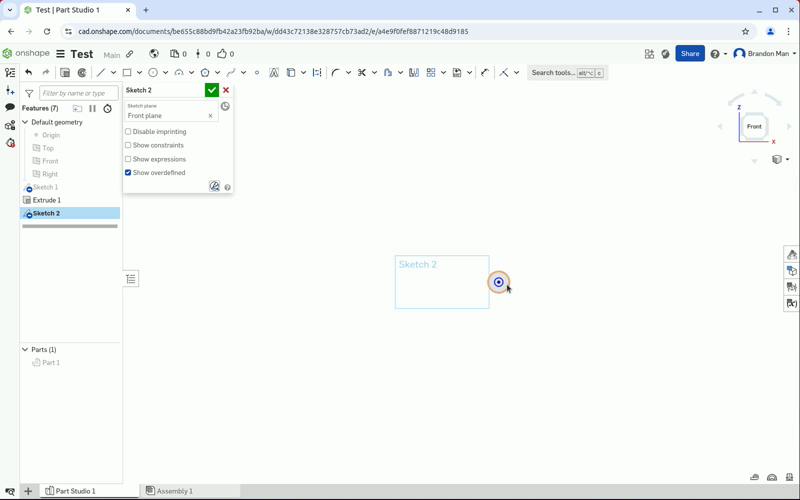
scroll(6)
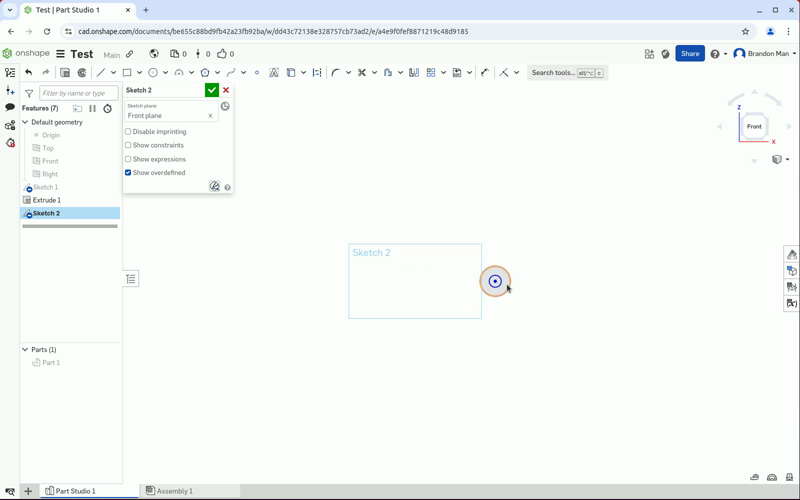
scroll(6)
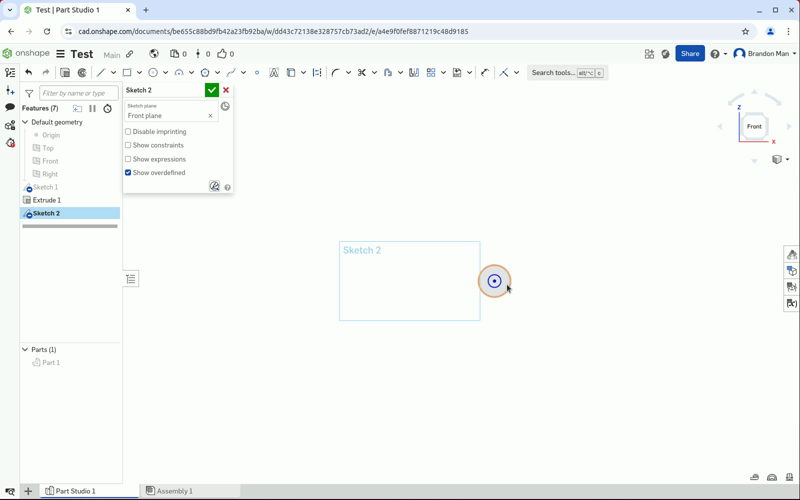
scroll(6)
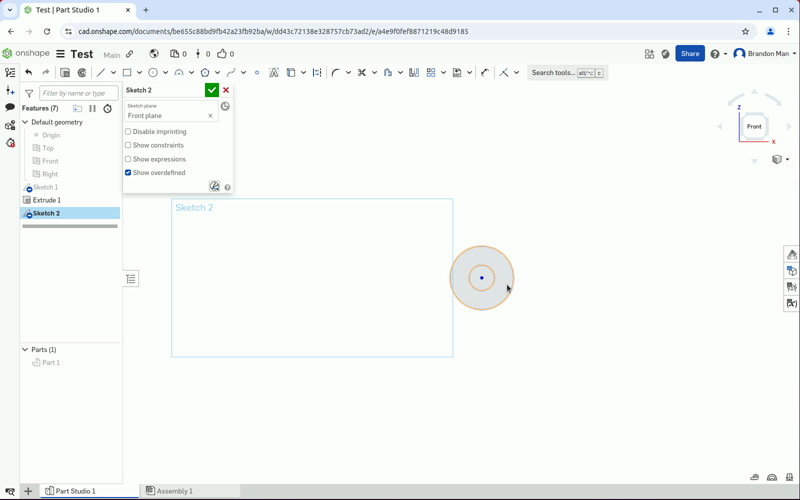
scroll(6)
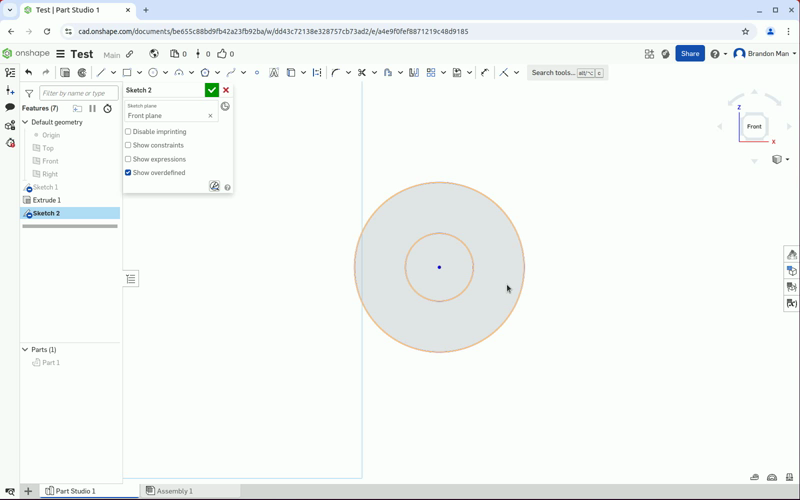
click(507, 284)
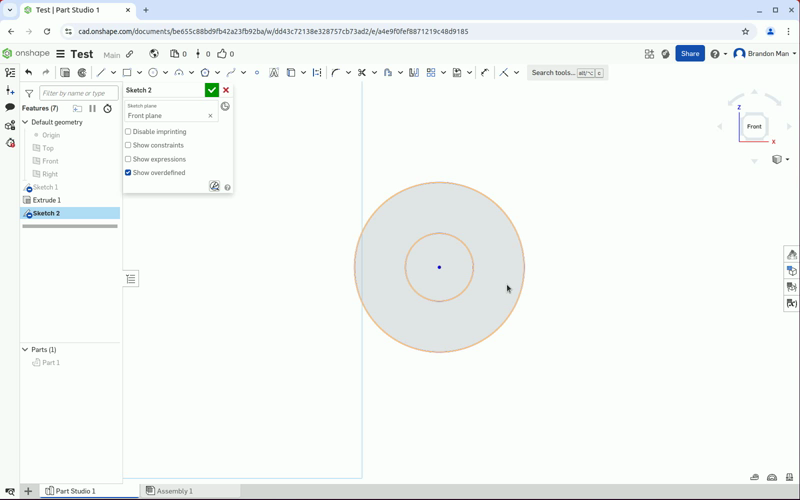
scroll(-6)
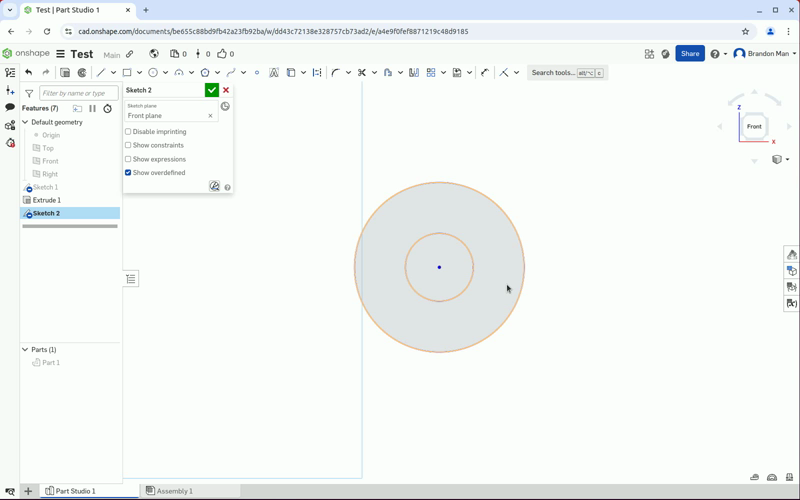
scroll(-6)
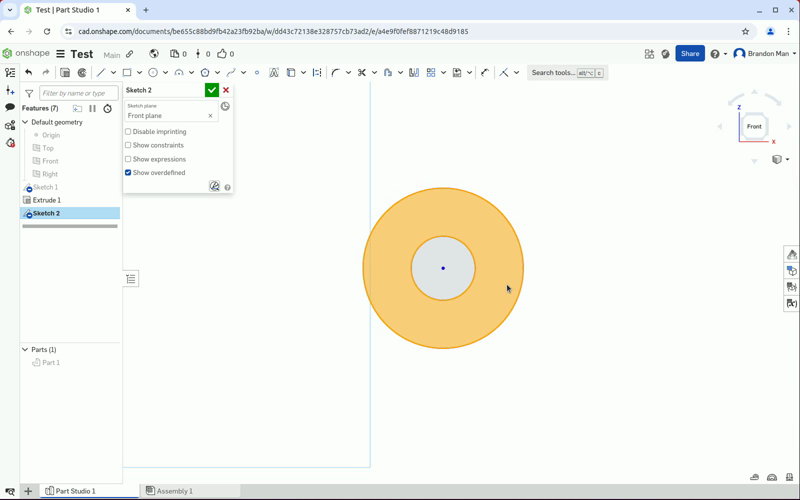
scroll(-6)
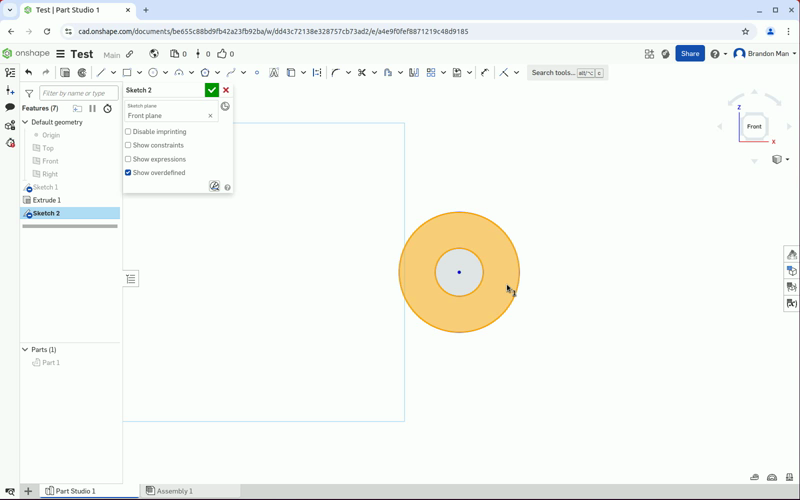
scroll(-6)
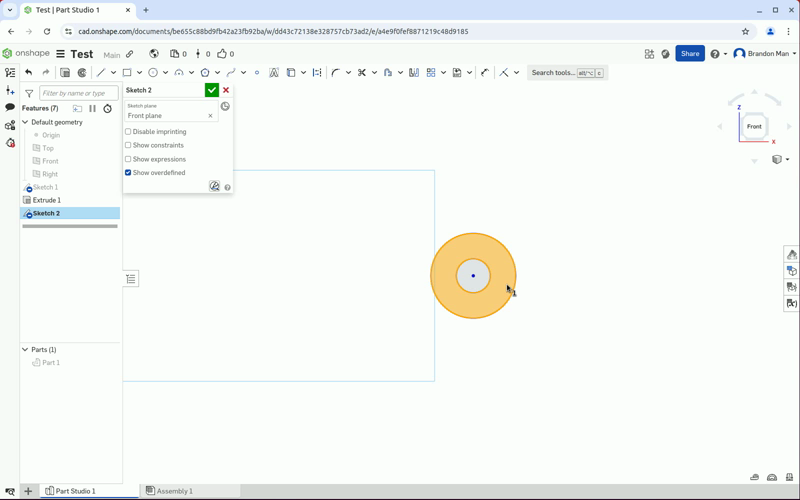
scroll(-6)
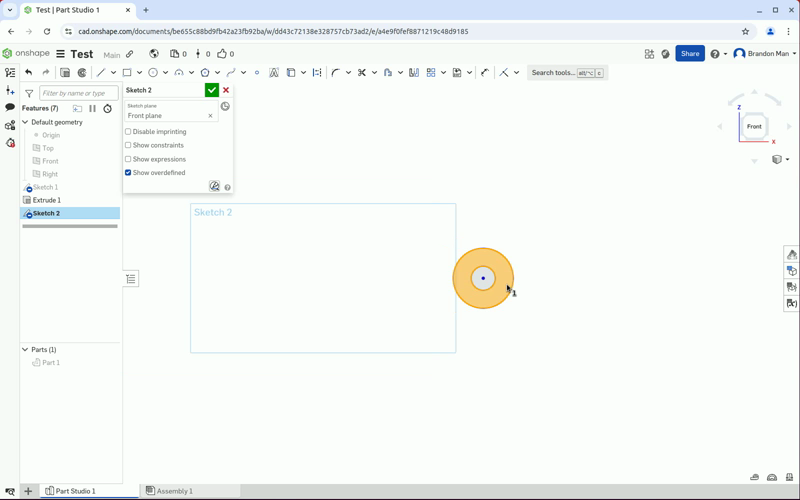
scroll(-6)
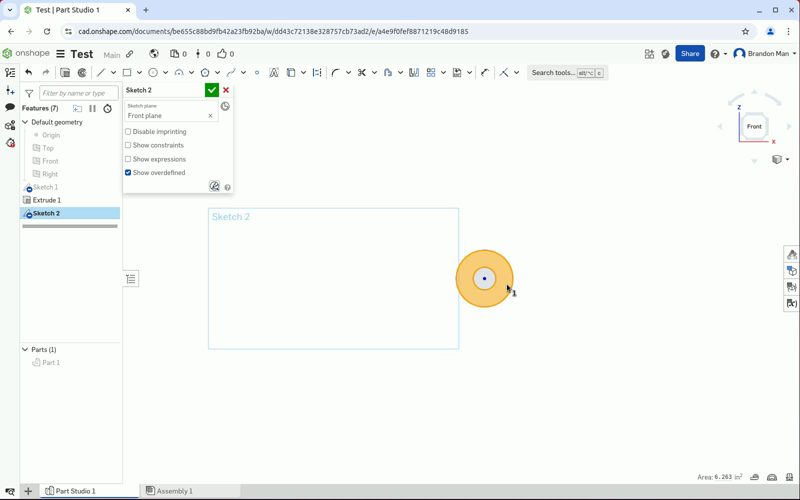
scroll(-6)
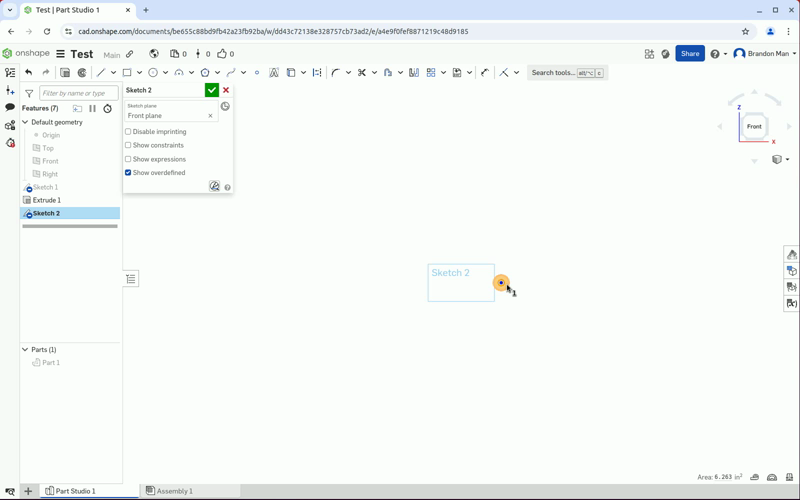
mouse_move(73, 352)
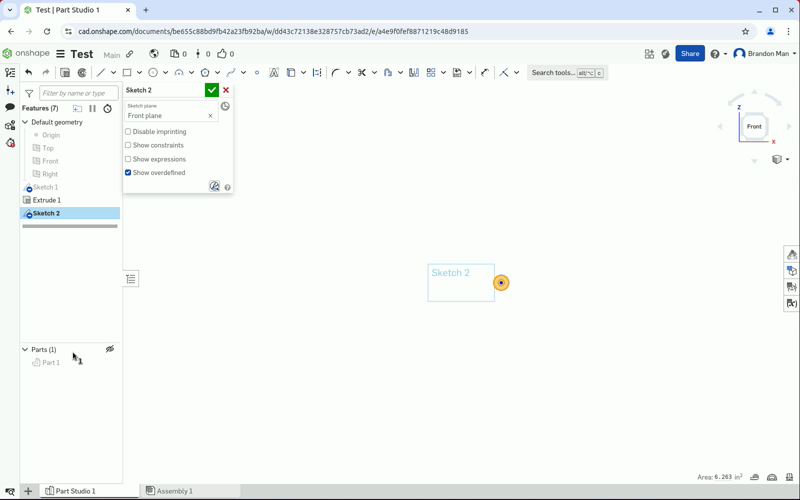
key(shift+y)
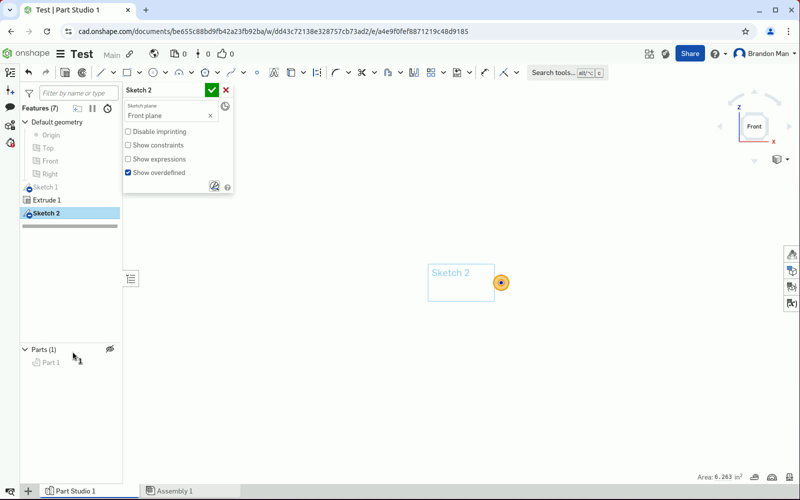
key(shift+e)
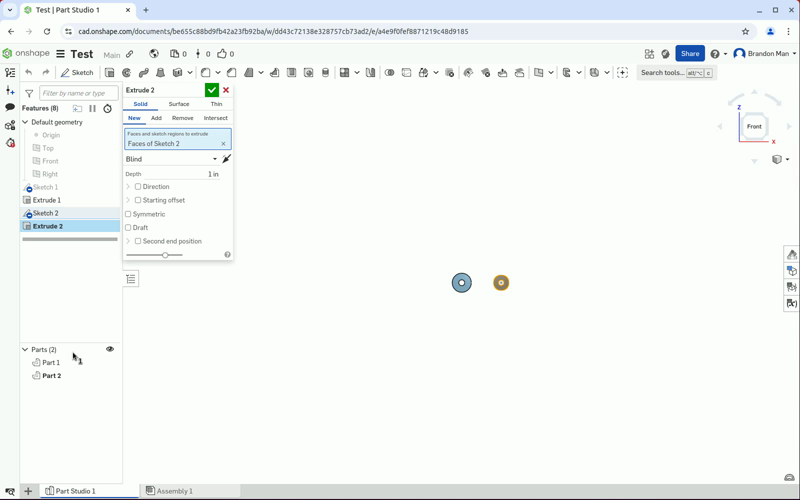
mouse_move(143, 106)
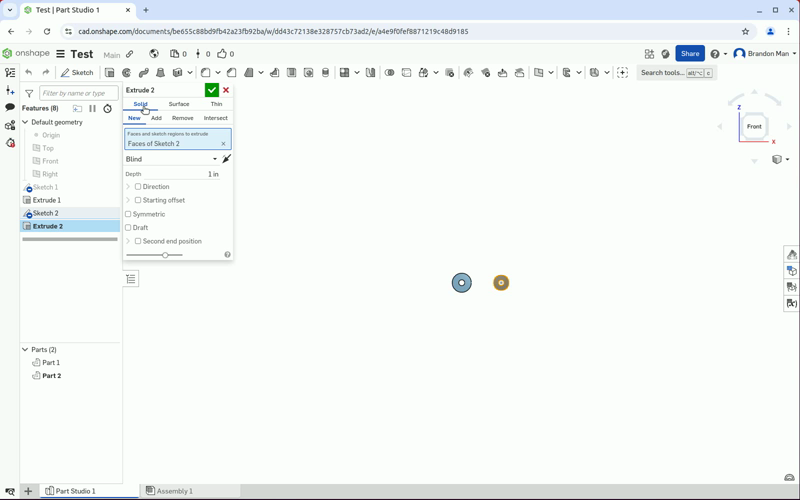
click(143, 106)
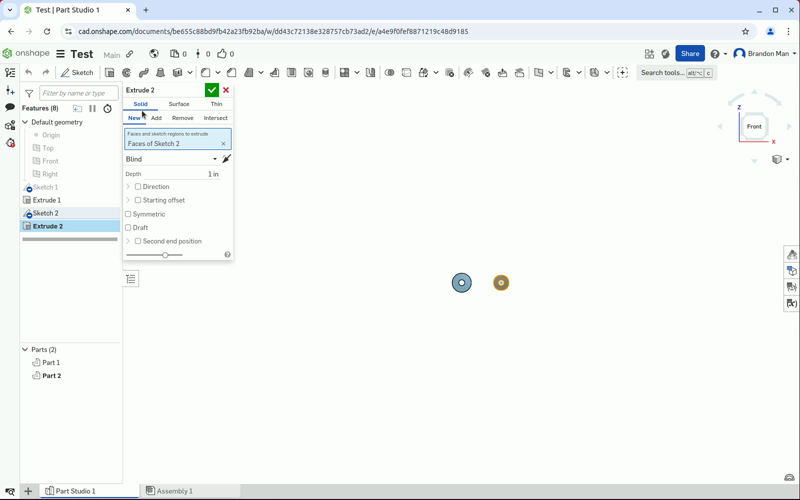
mouse_move(137, 120)
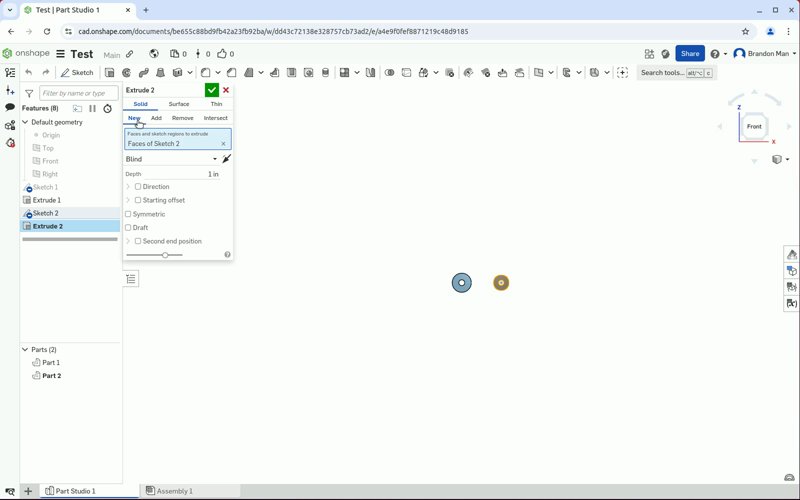
click(137, 120)
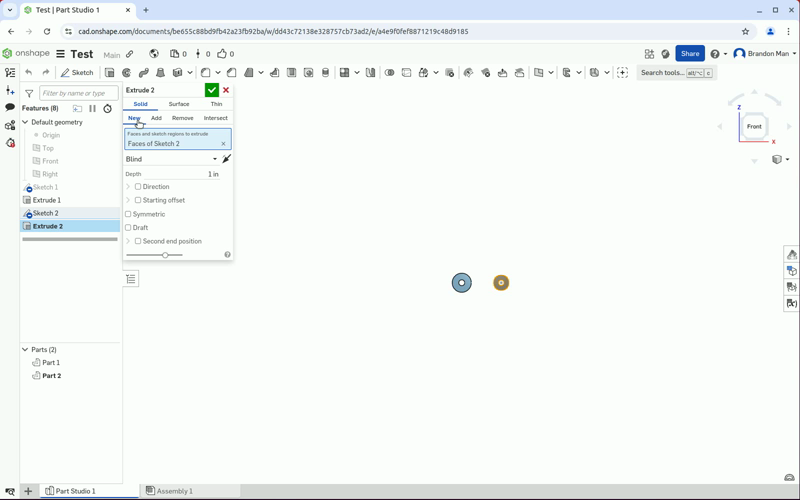
key(tab, 4)
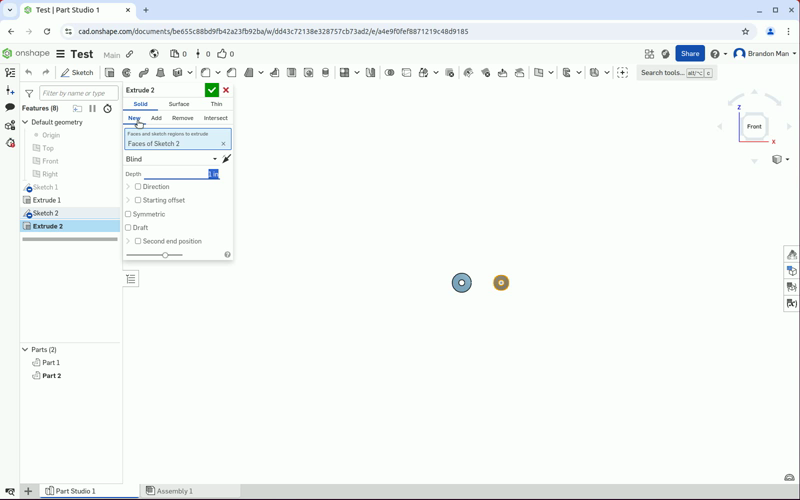
text(0.481)
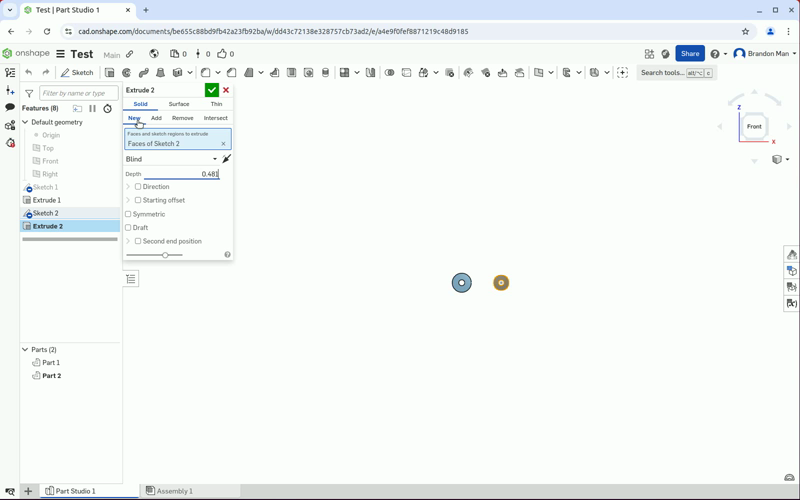
key(enter)
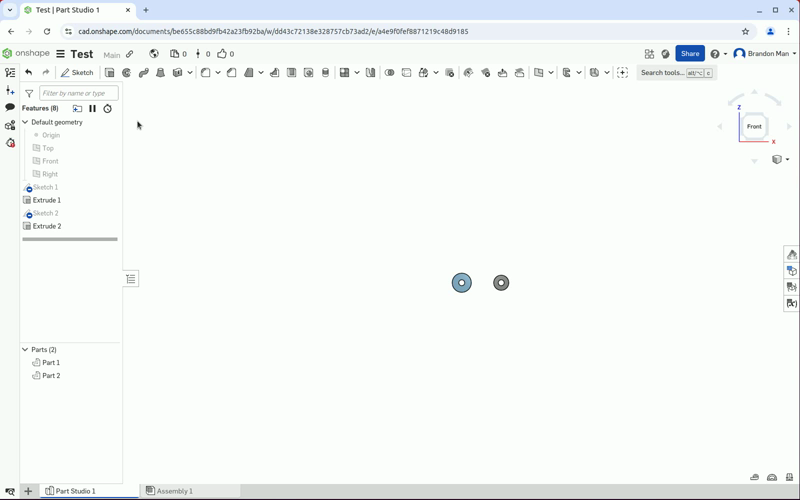
key(shift+h)
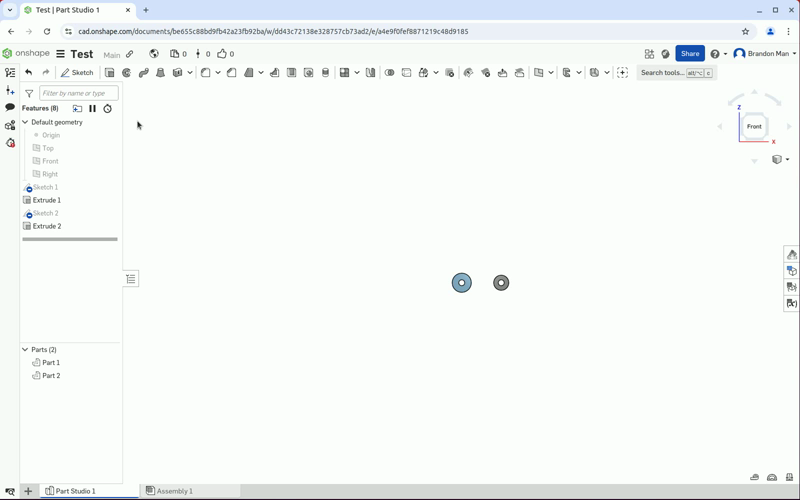
key(shift+h)
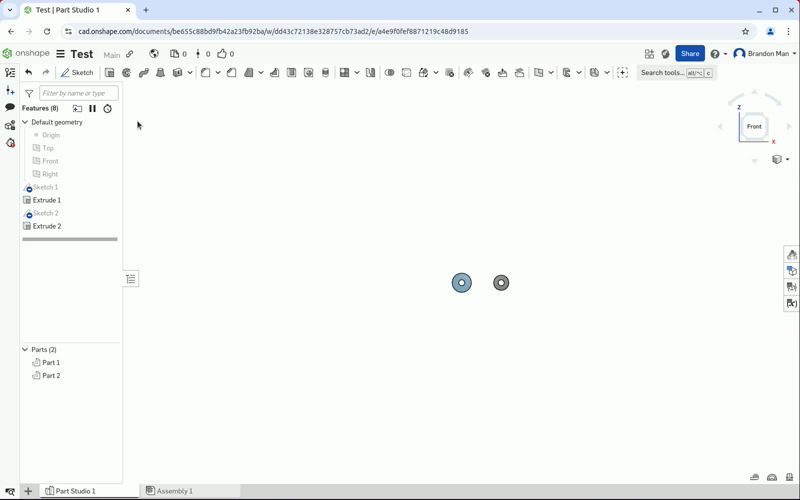
mouse_move(73, 189)
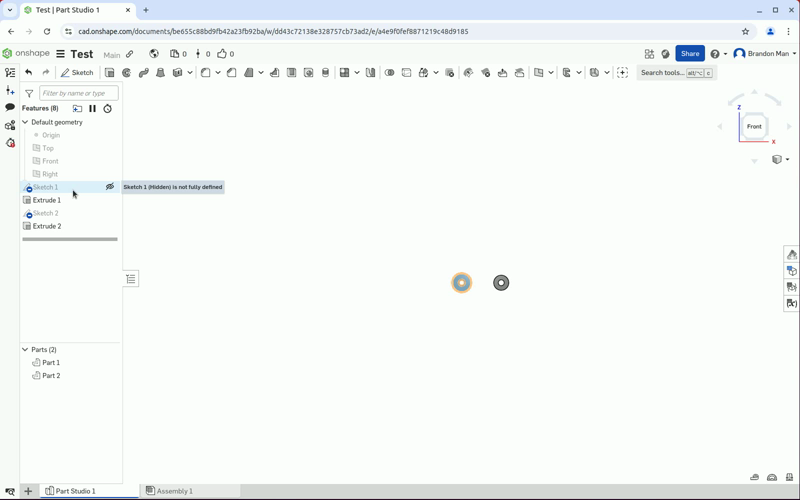
click(73, 189)
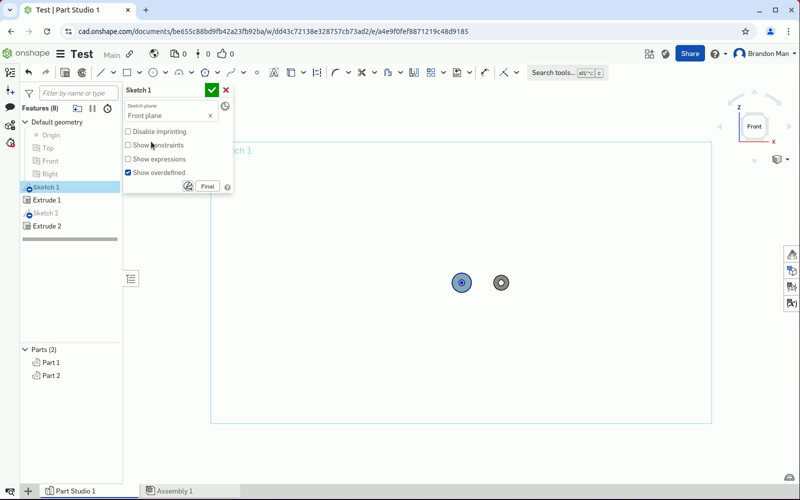
mouse_move(229, 92)
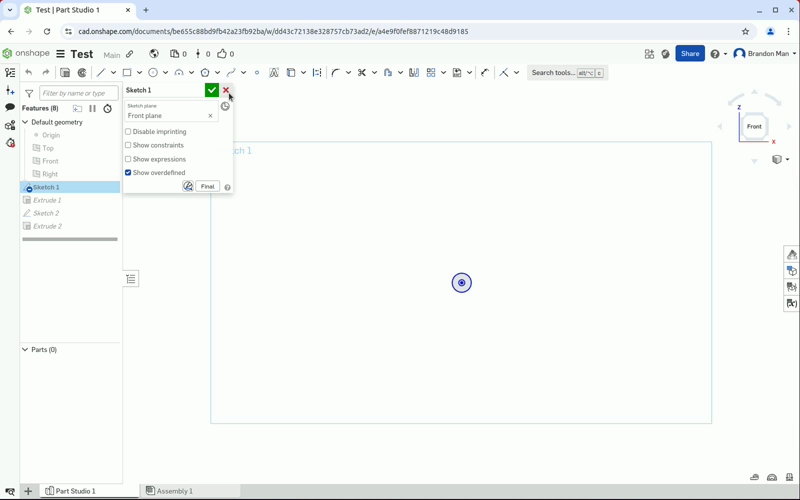
click(229, 92)
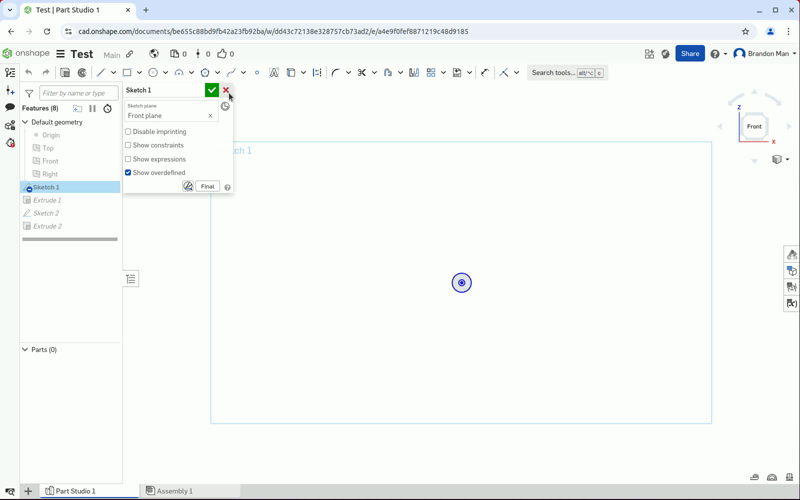
key(shift+s)
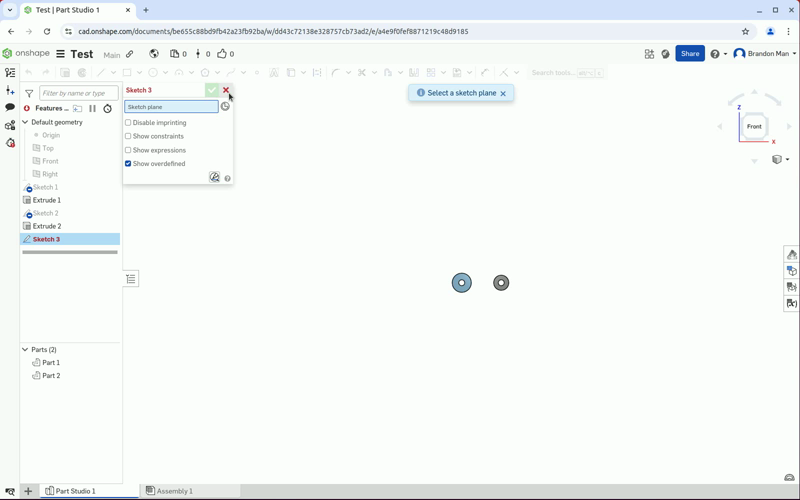
mouse_move(73, 163)
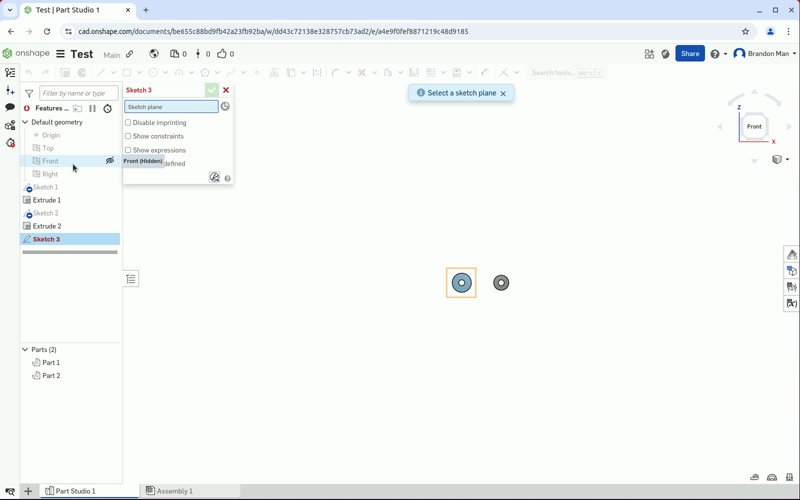
click(73, 163)
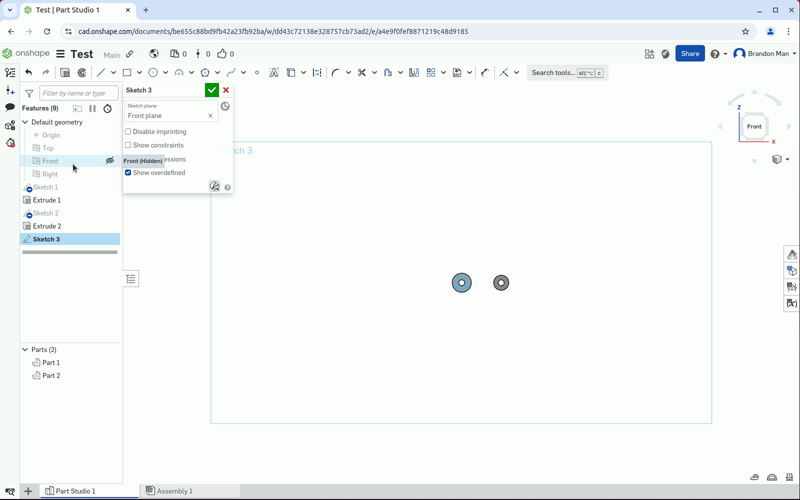
mouse_move(73, 352)
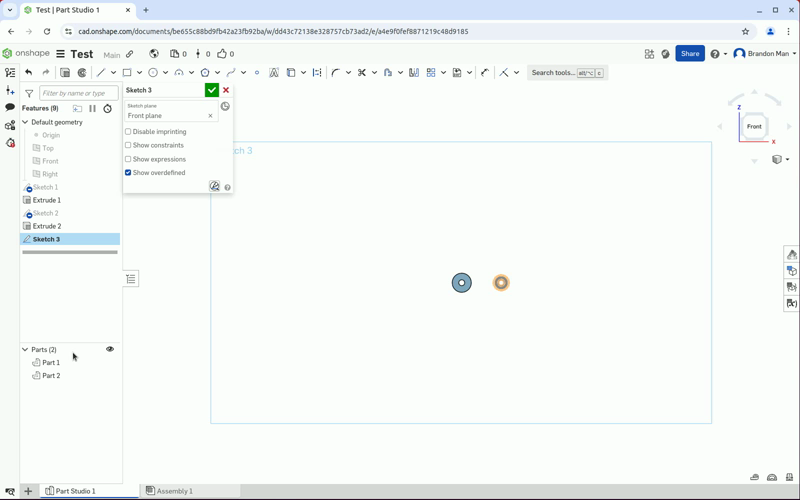
key(y)
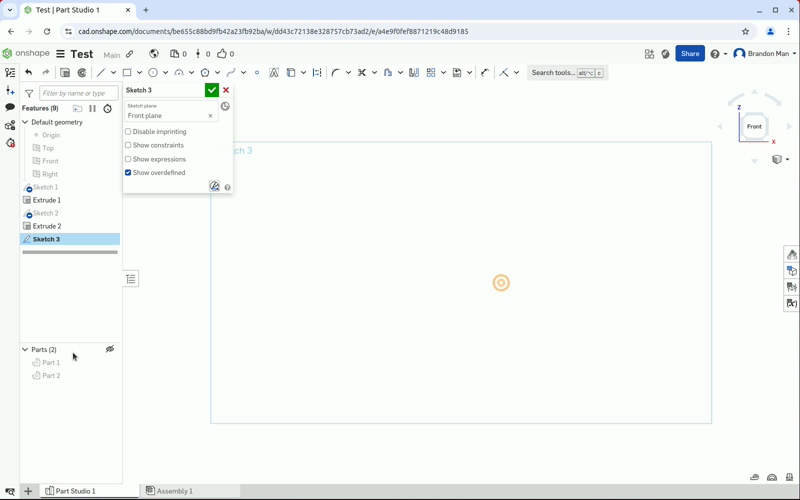
key(c)
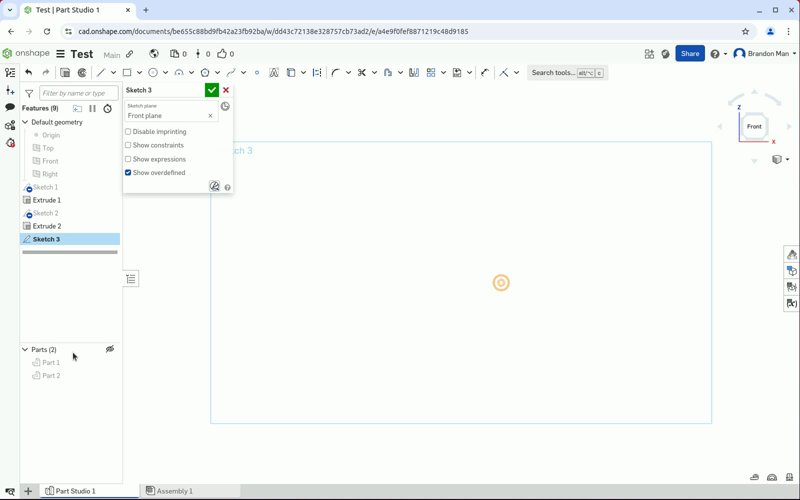
key_down(shift)
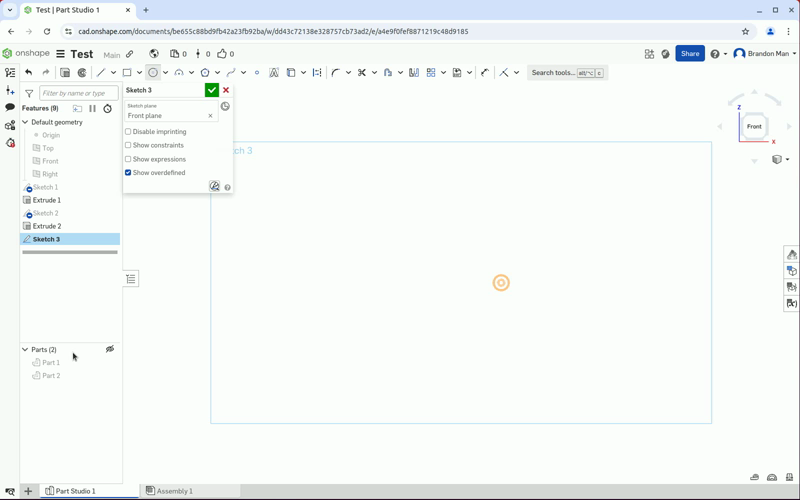
mouse_move(461, 178)
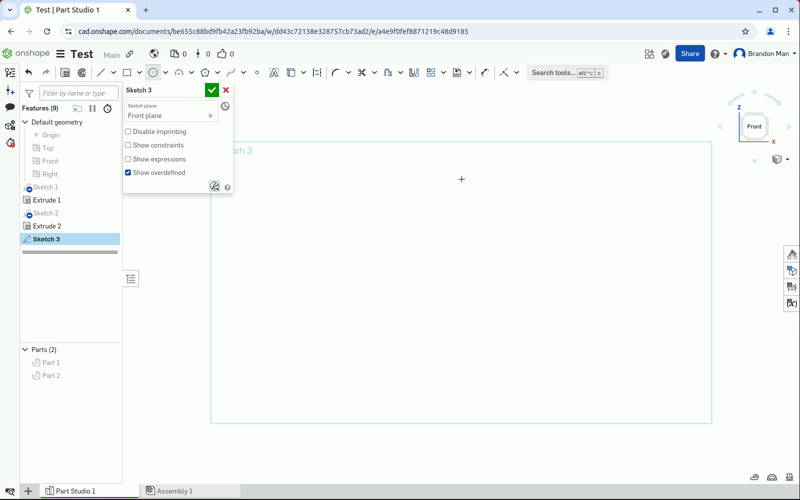
click(461, 178)
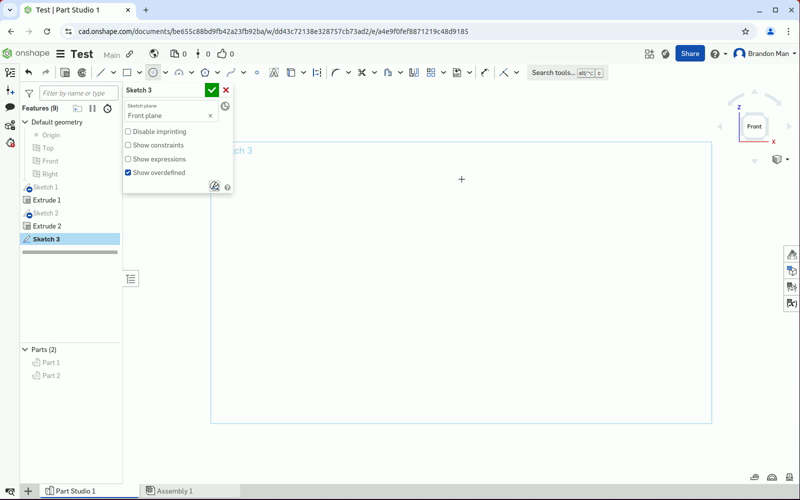
key_up(shift)
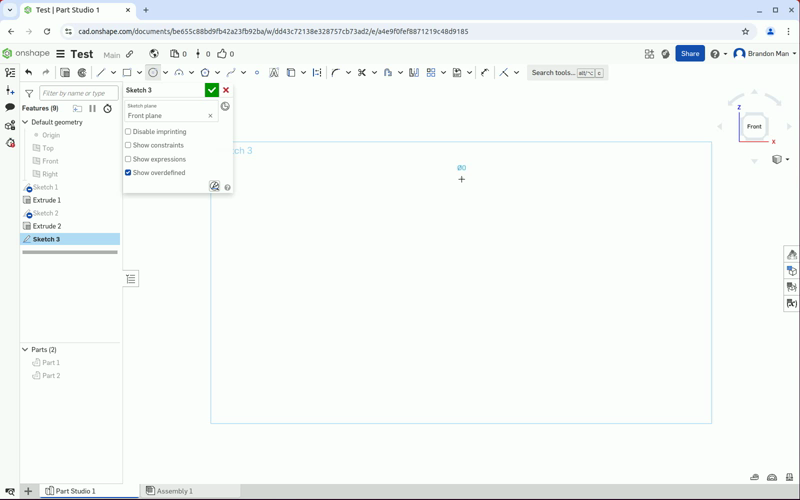
mouse_move(471, 178)
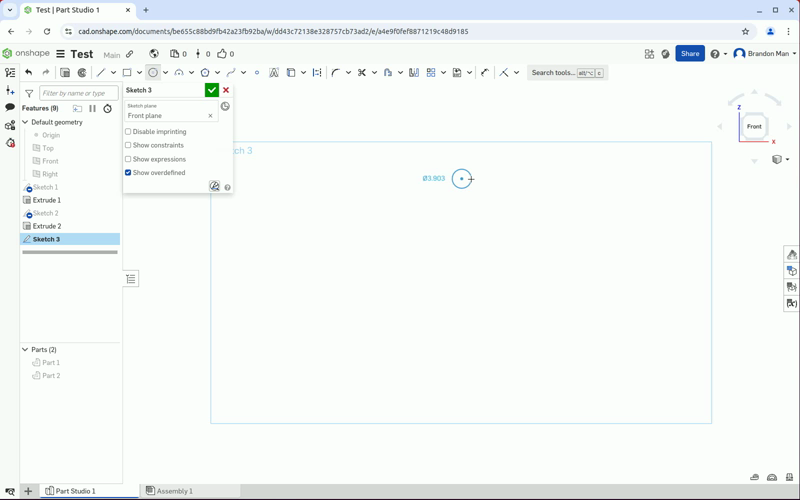
click(471, 178)
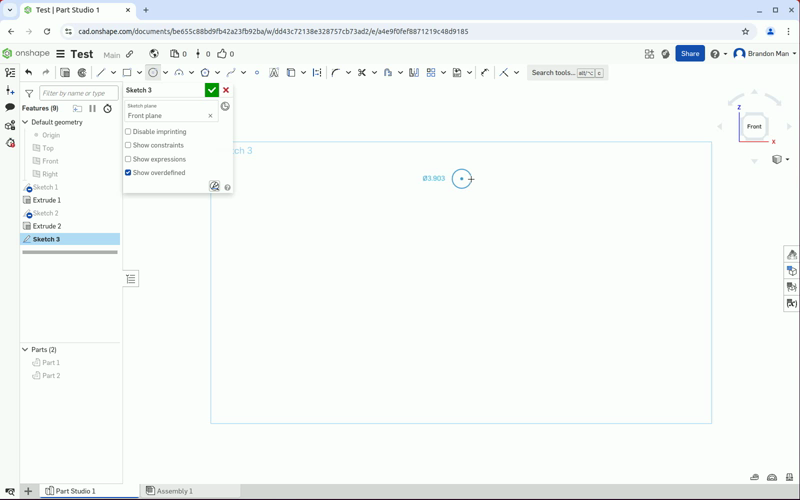
key(esc)
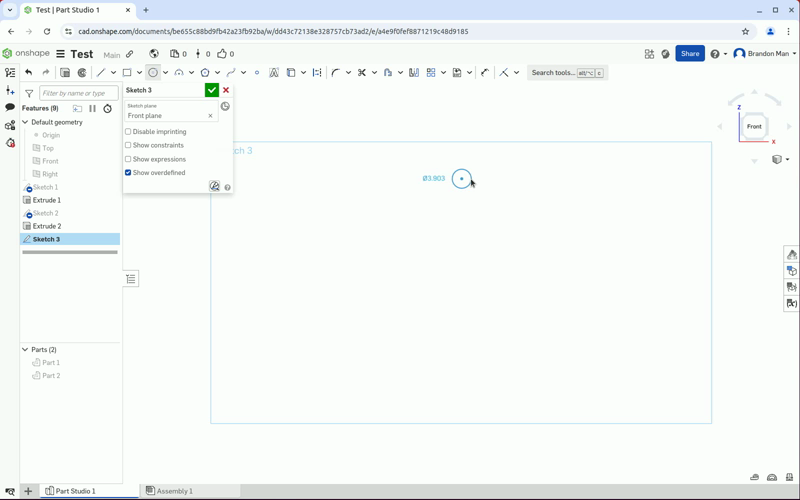
key(c)
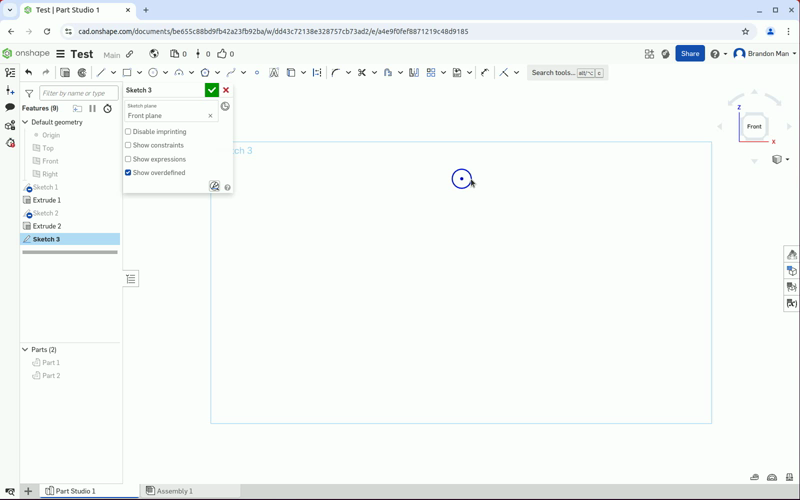
key_down(shift)
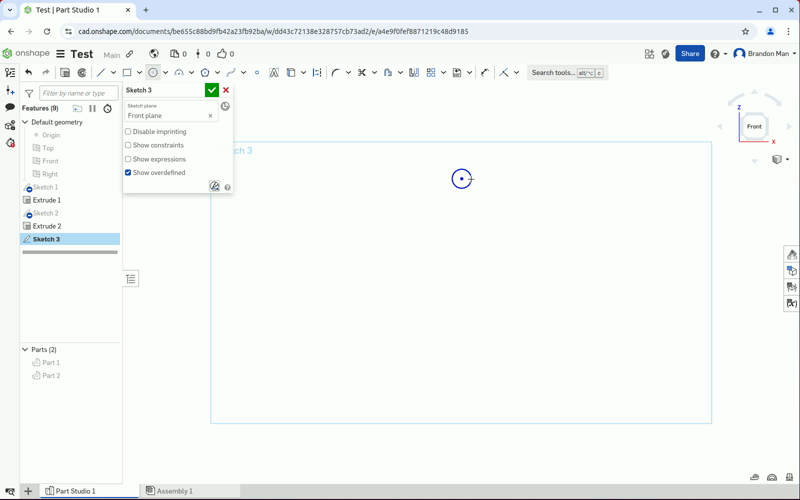
mouse_move(461, 178)
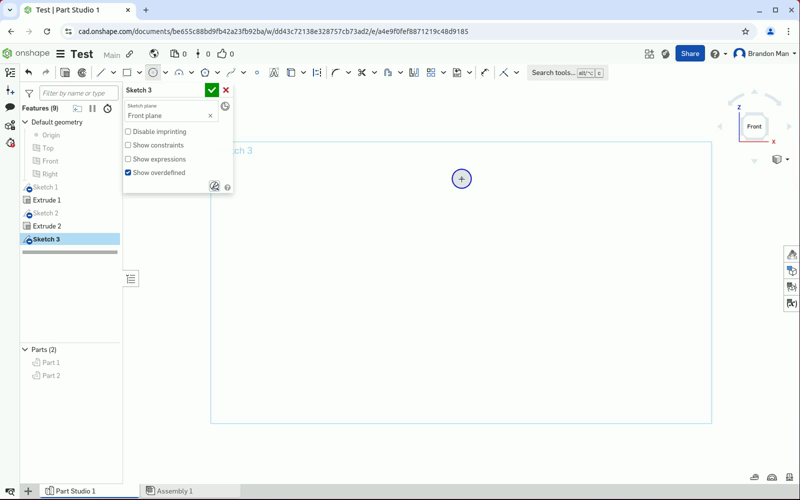
click(461, 178)
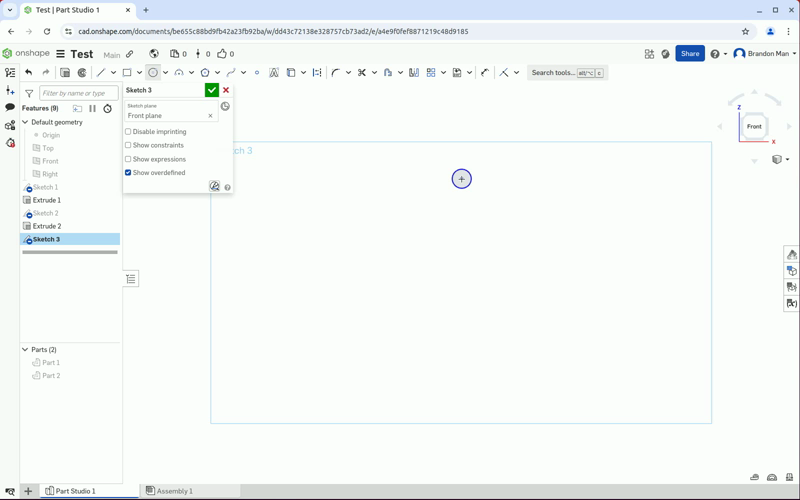
key_up(shift)
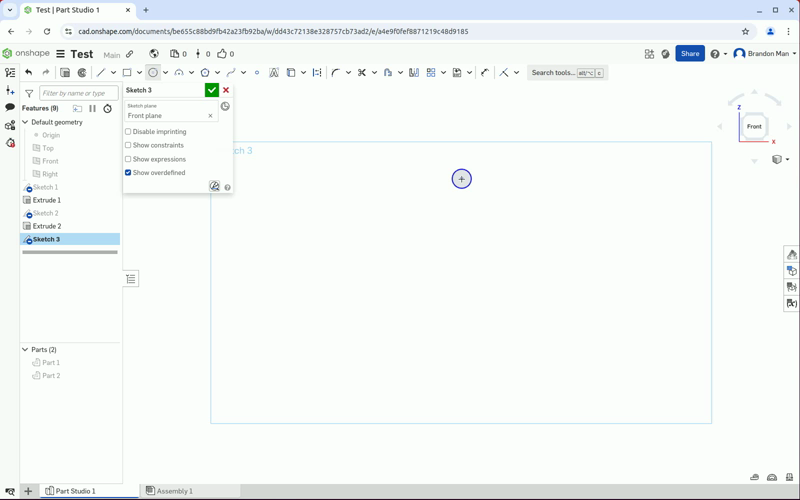
mouse_move(464, 178)
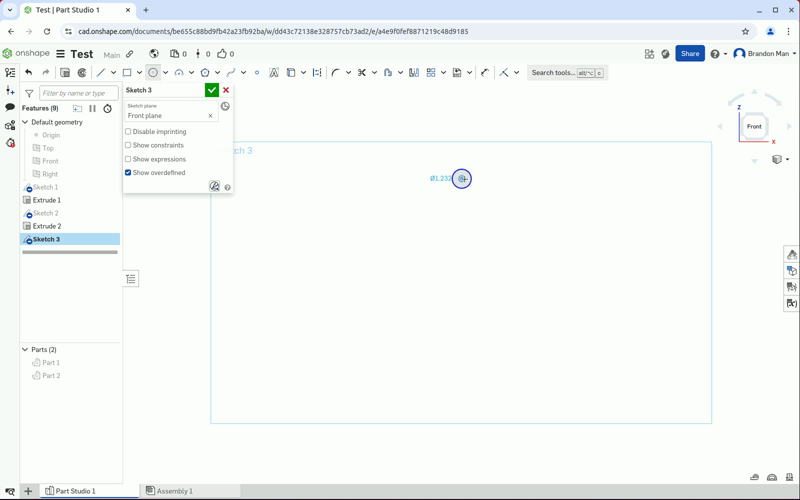
scroll(6)
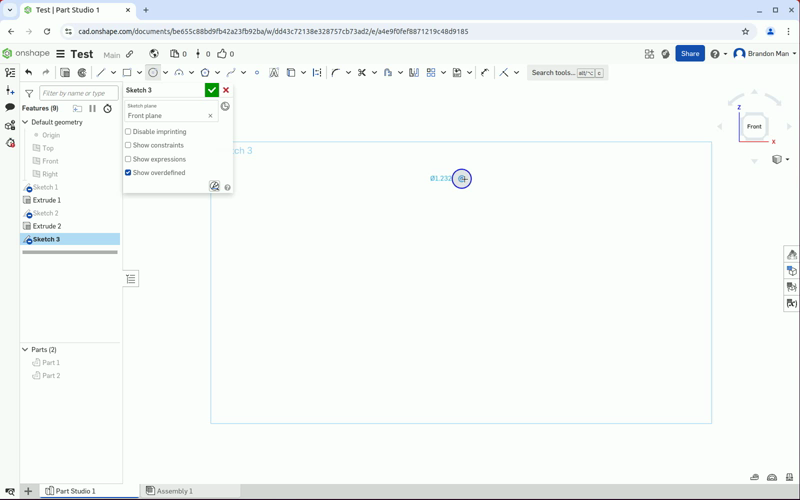
scroll(6)
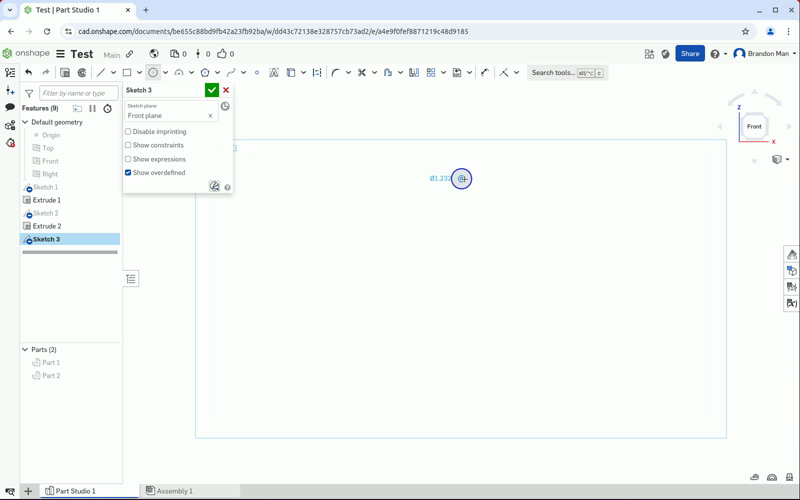
scroll(6)
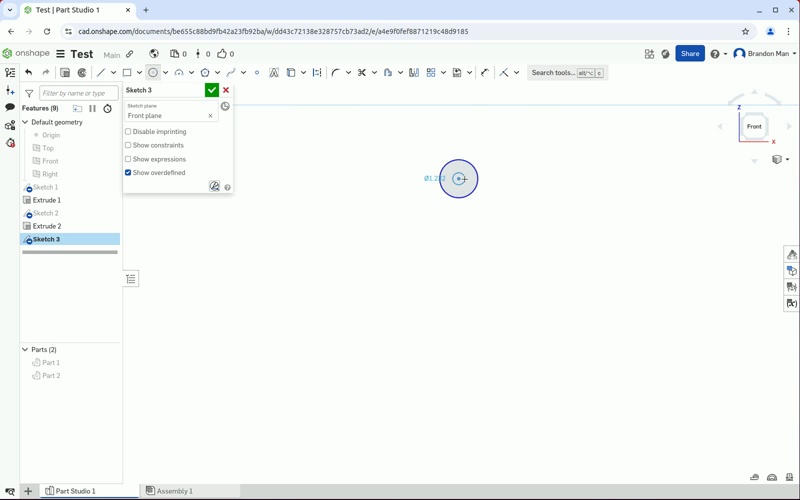
scroll(6)
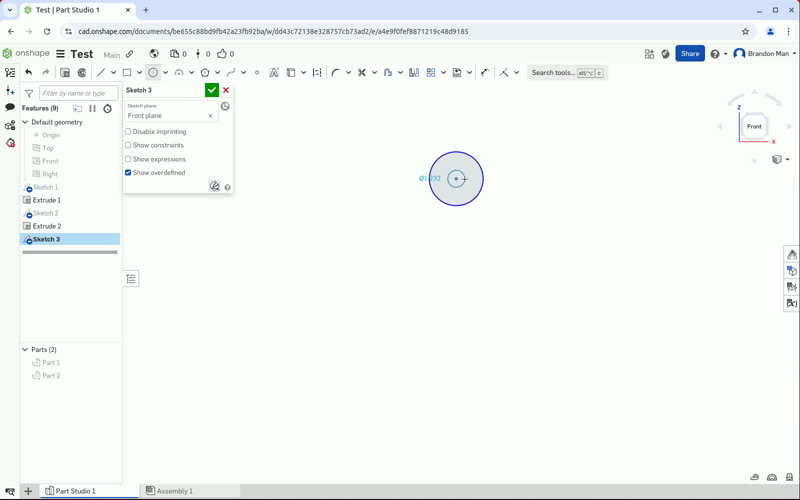
scroll(6)
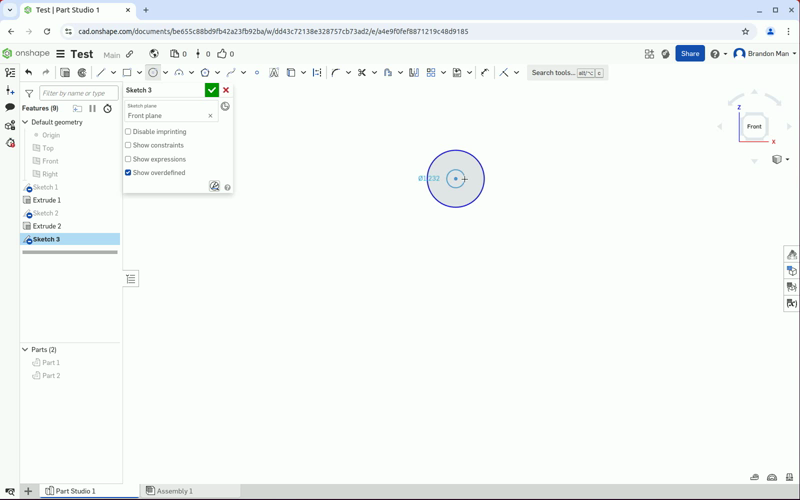
scroll(6)
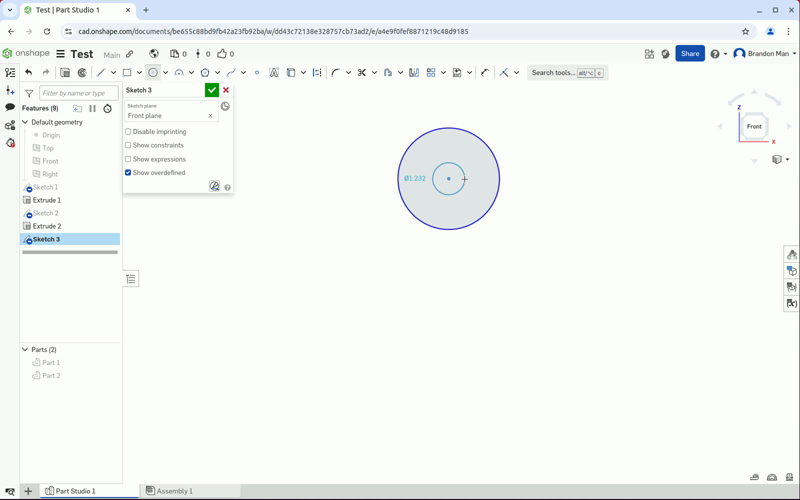
scroll(6)
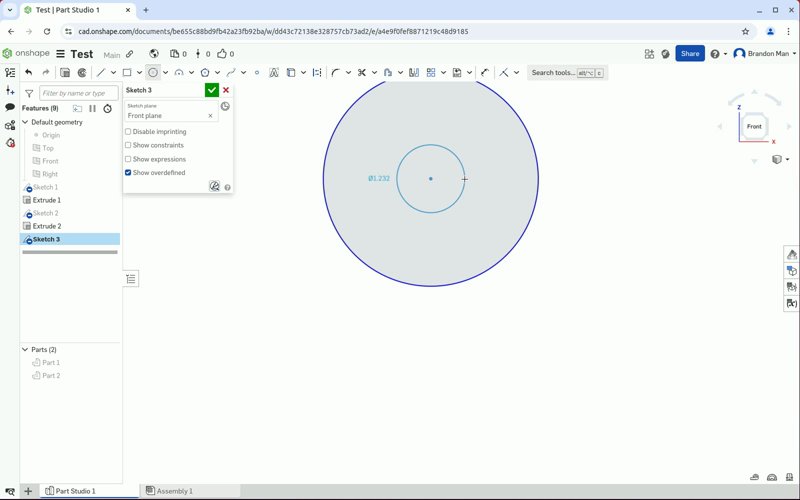
click(464, 178)
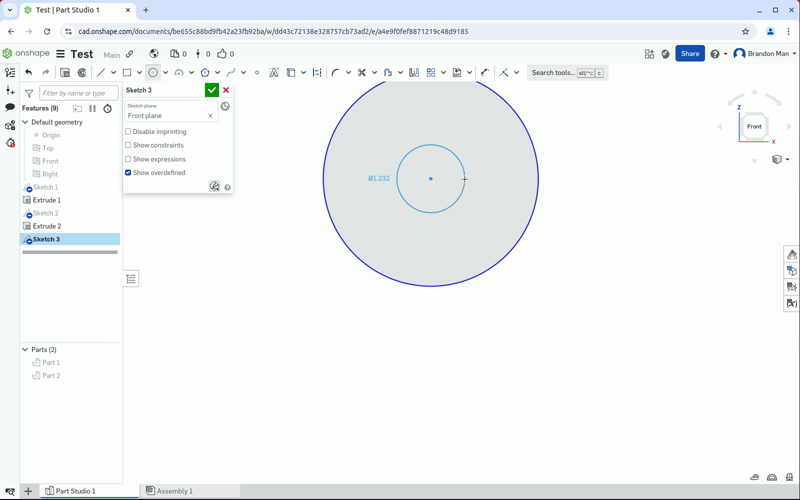
scroll(-6)
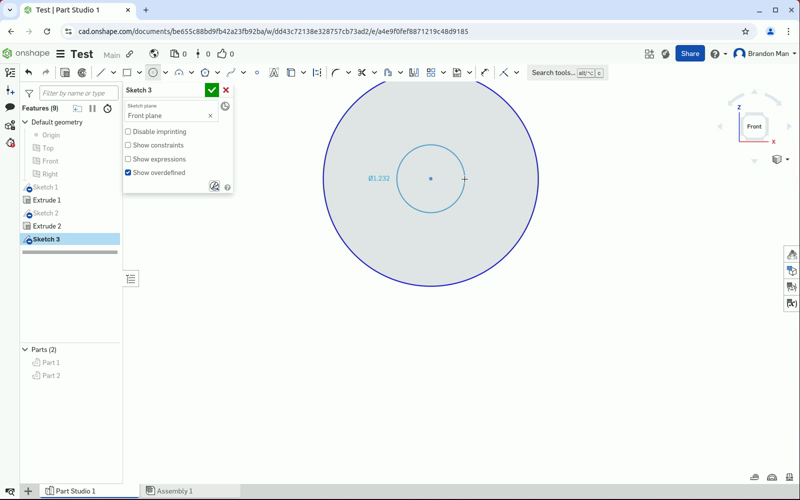
scroll(-6)
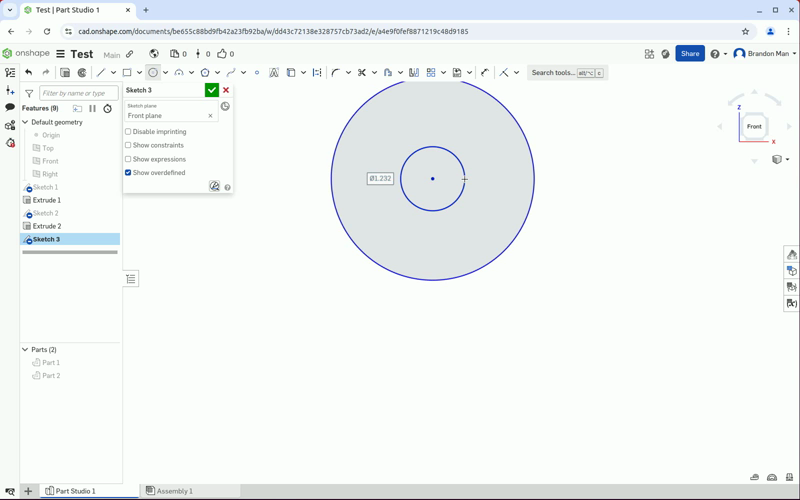
scroll(-6)
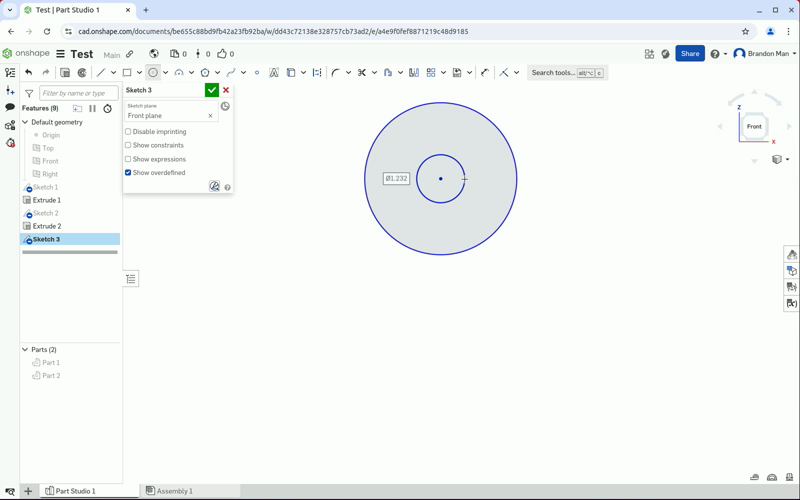
scroll(-6)
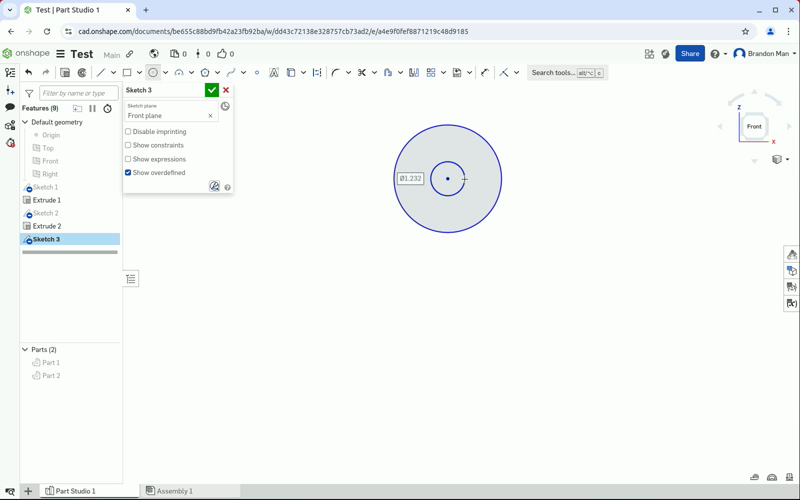
scroll(-6)
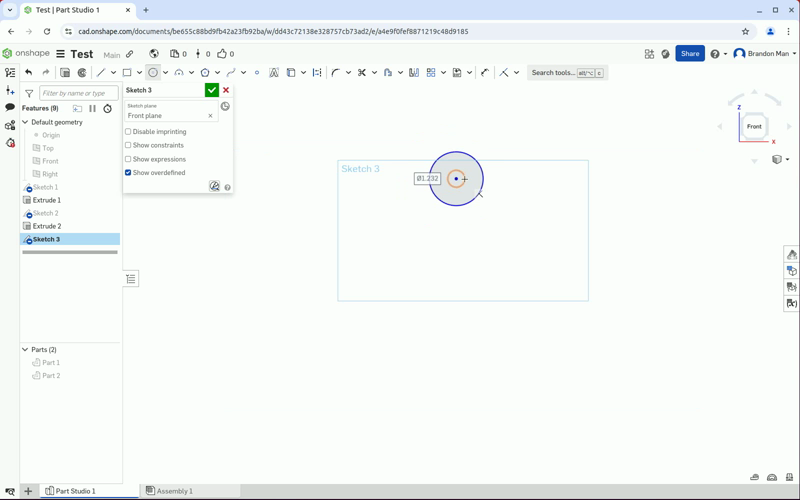
scroll(-6)
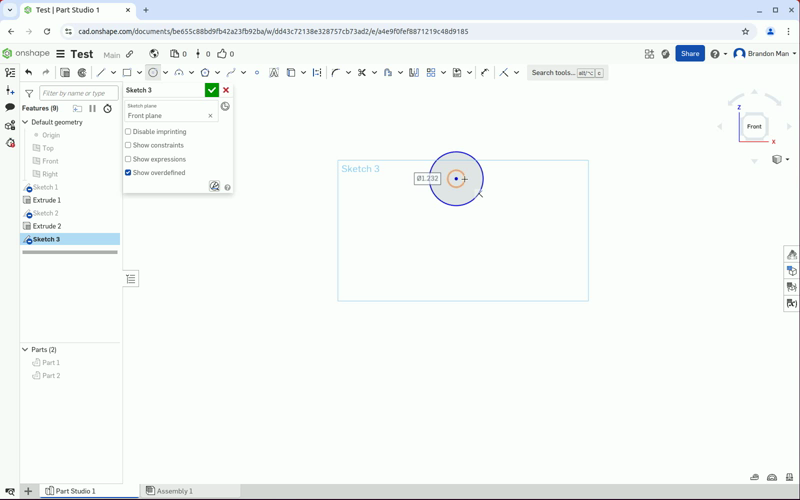
scroll(-6)
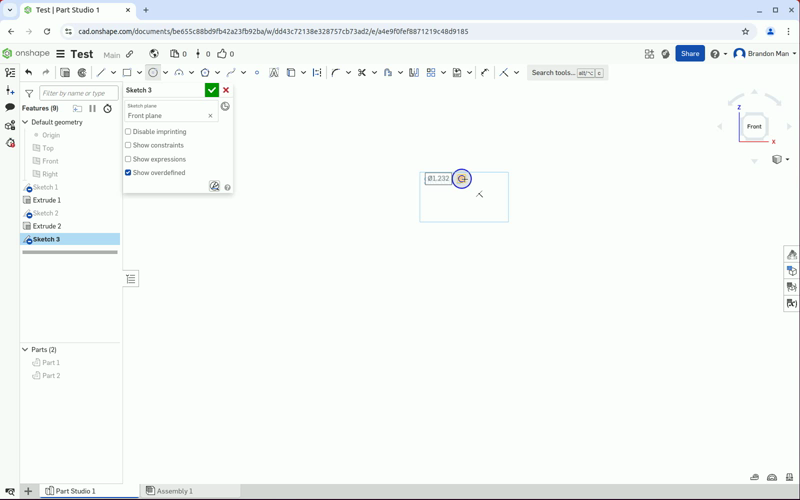
key(esc)
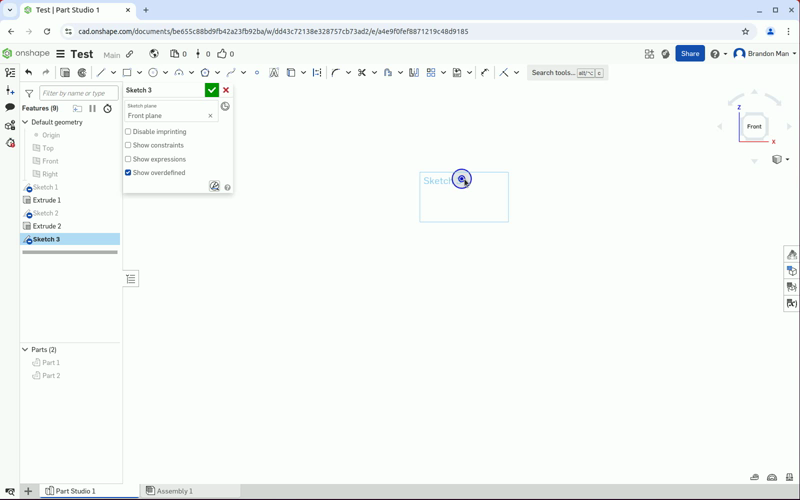
mouse_move(463, 186)
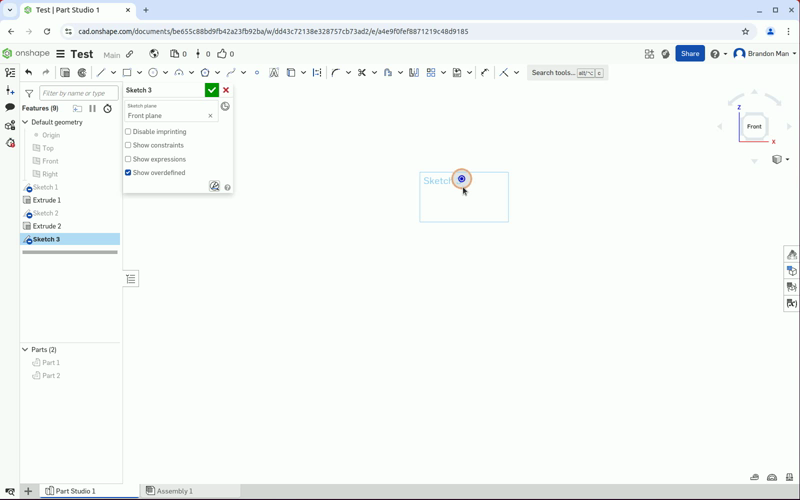
scroll(6)
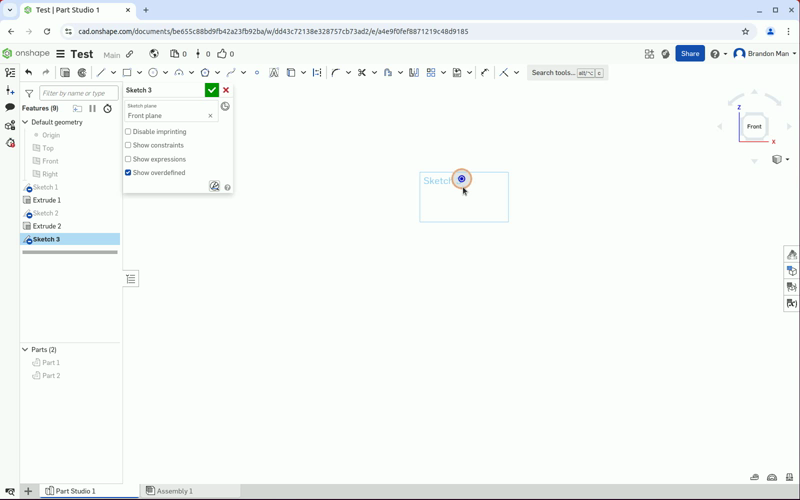
scroll(6)
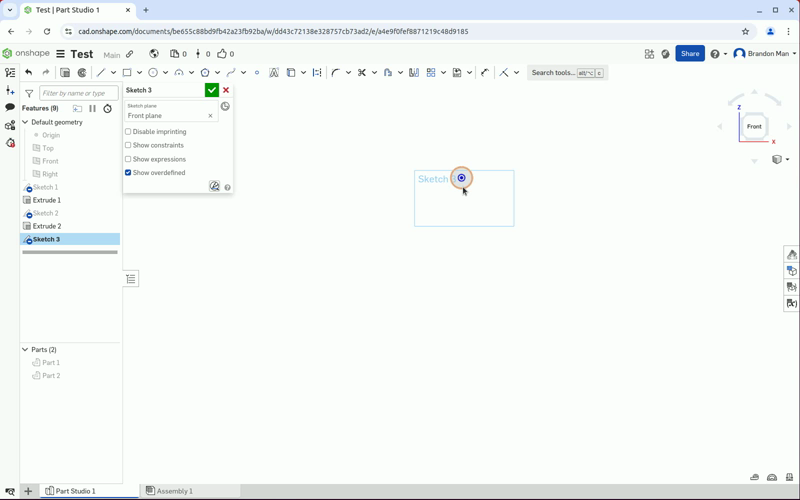
scroll(6)
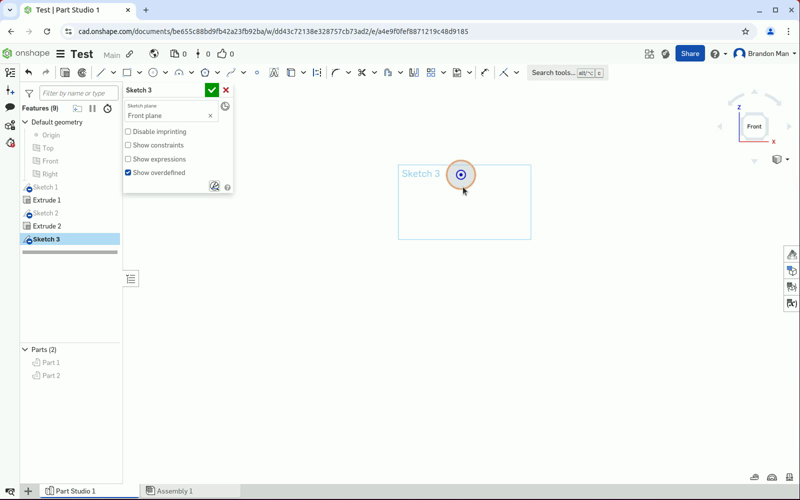
scroll(6)
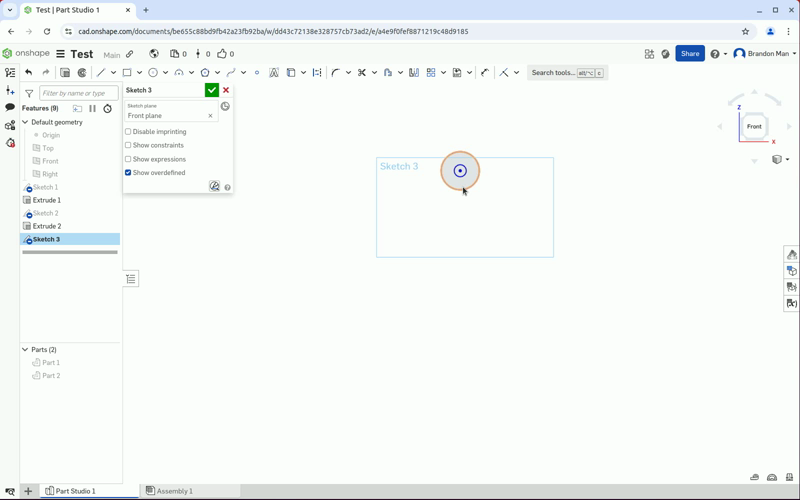
scroll(6)
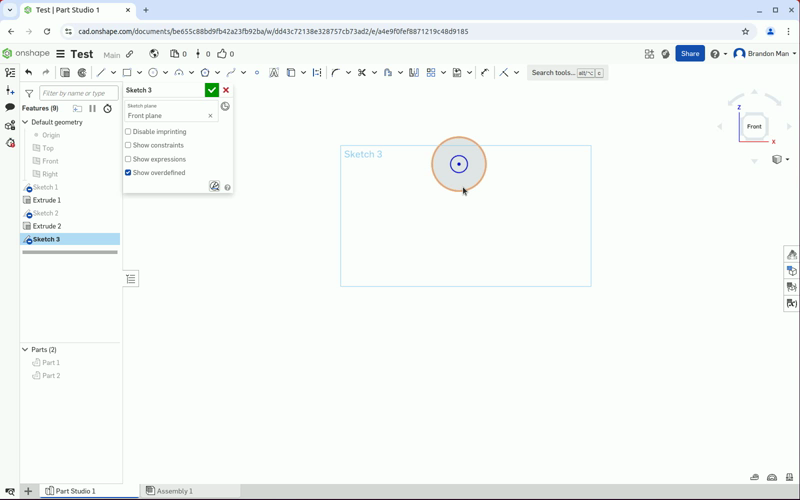
scroll(6)
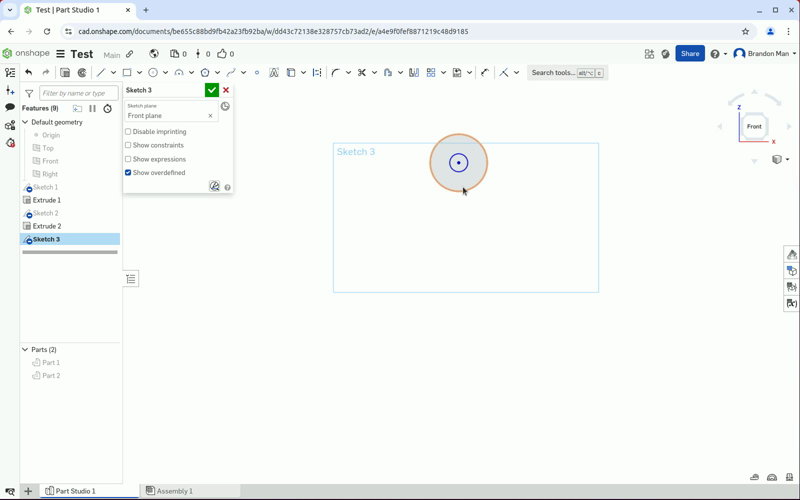
scroll(6)
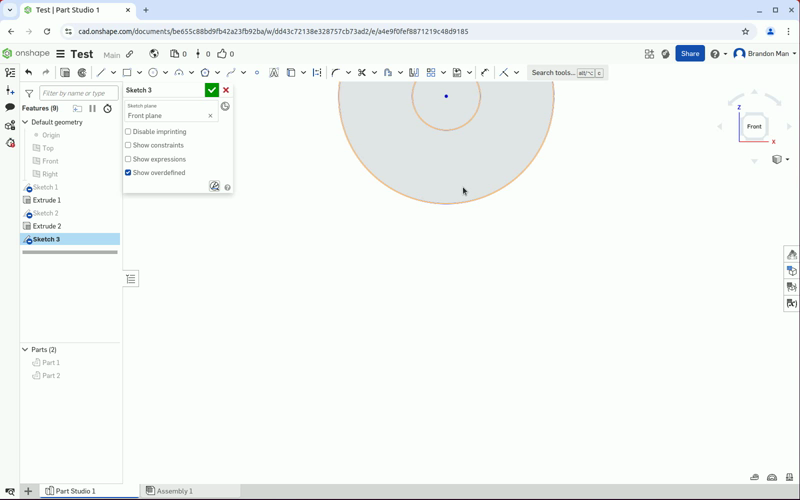
click(463, 186)
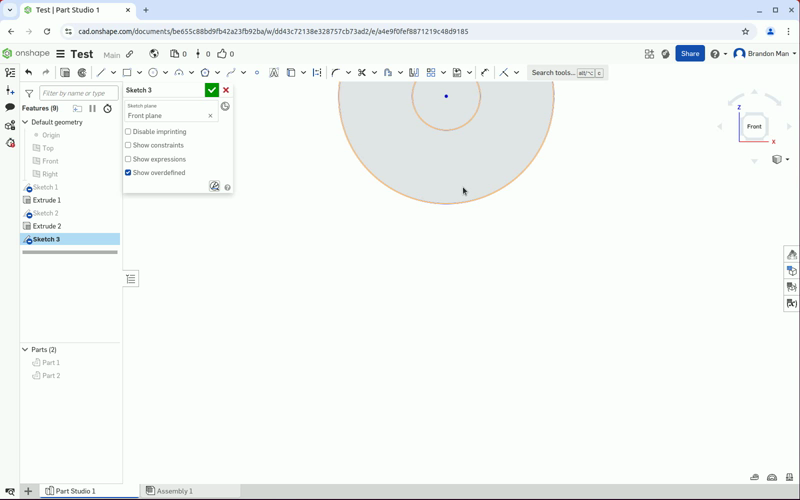
scroll(-6)
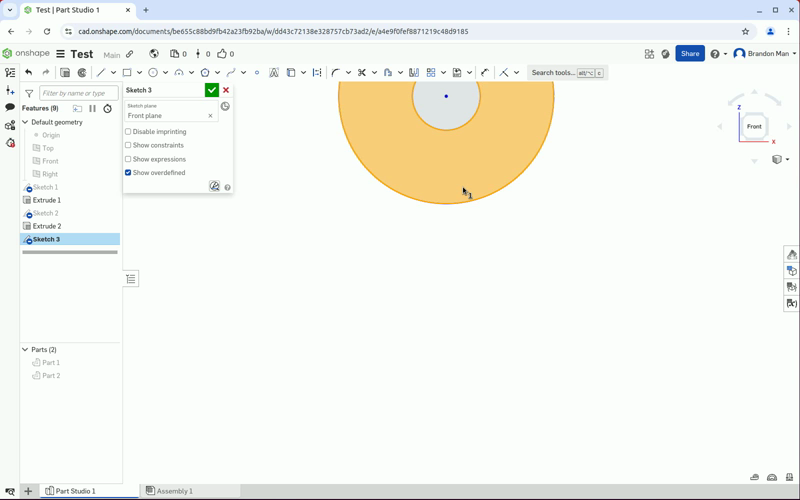
scroll(-6)
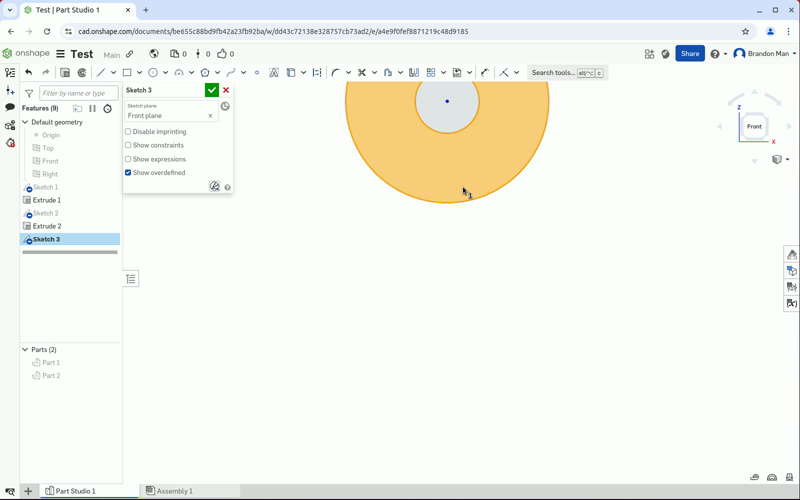
scroll(-6)
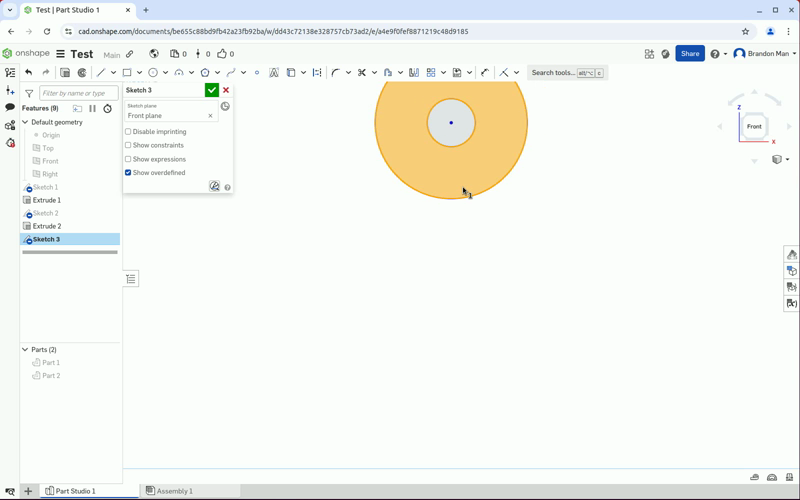
scroll(-6)
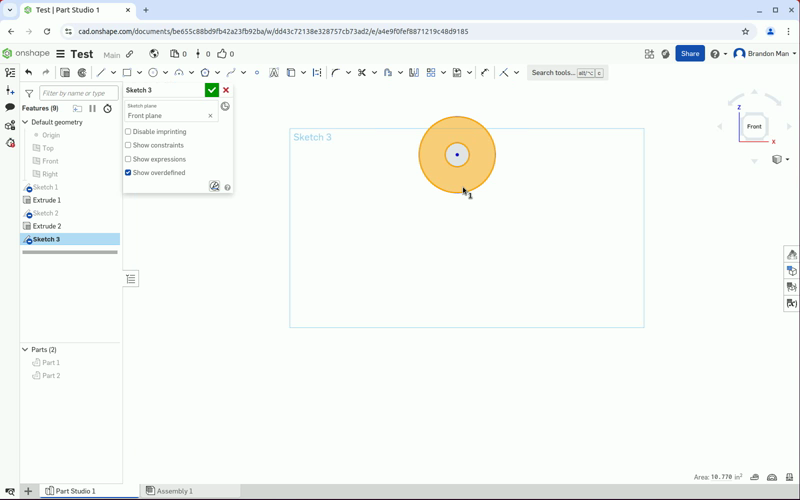
scroll(-6)
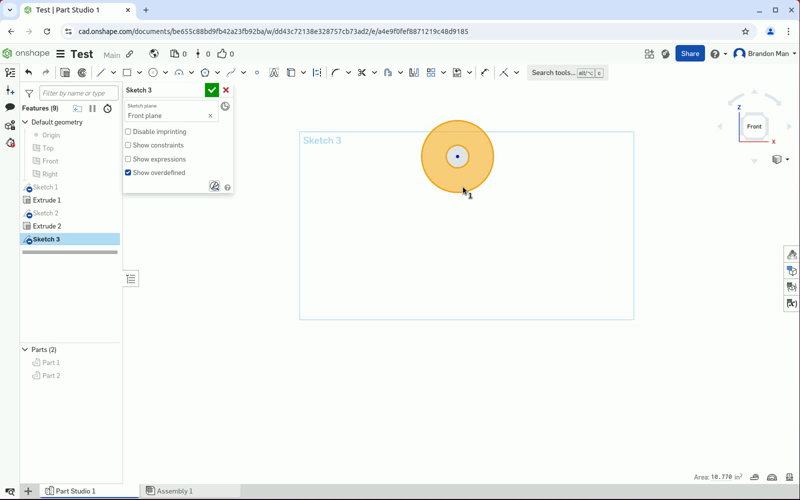
scroll(-6)
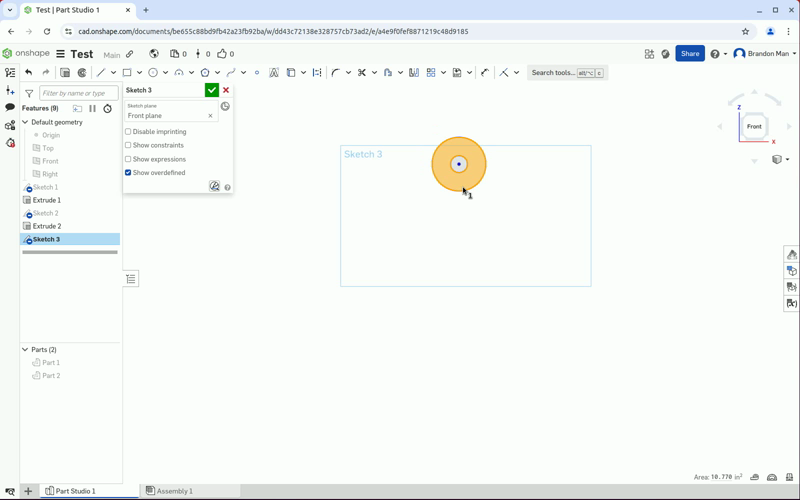
scroll(-6)
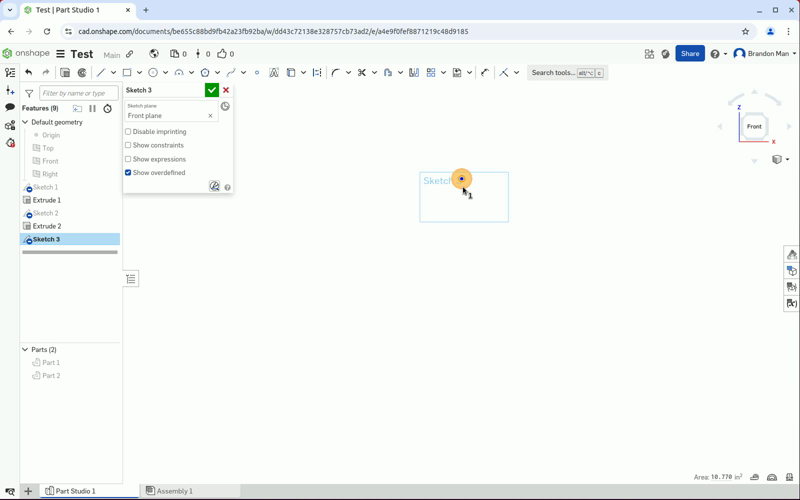
mouse_move(73, 352)
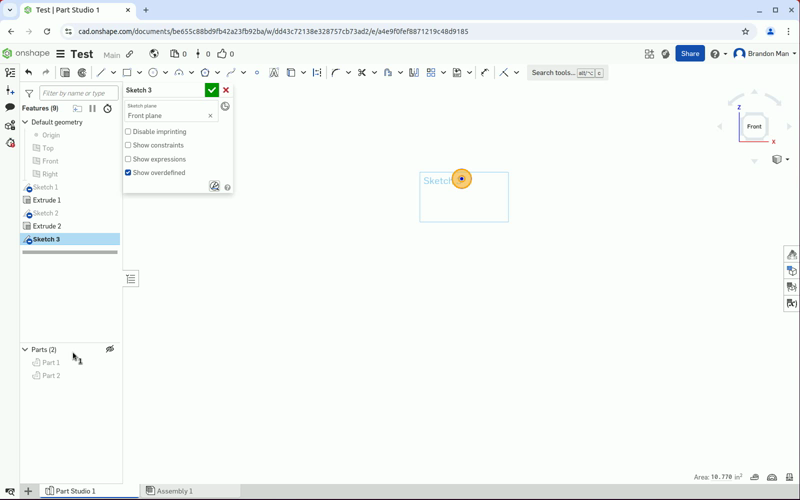
key(shift+y)
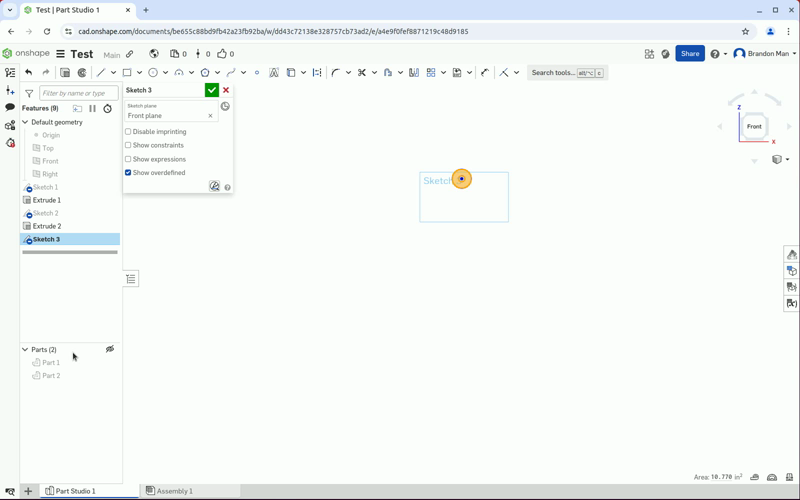
key(shift+e)
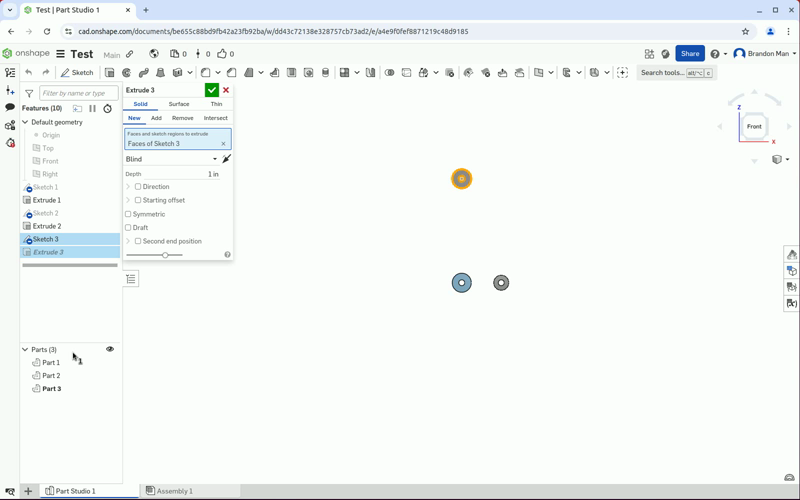
mouse_move(143, 106)
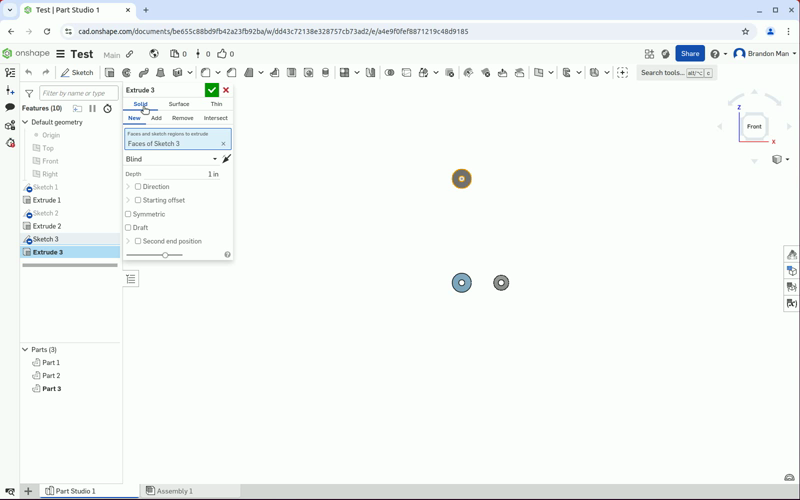
click(143, 106)
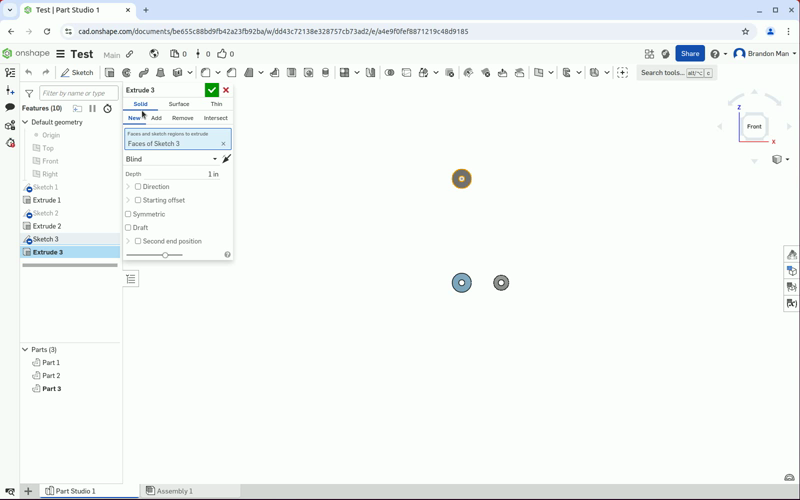
mouse_move(137, 120)
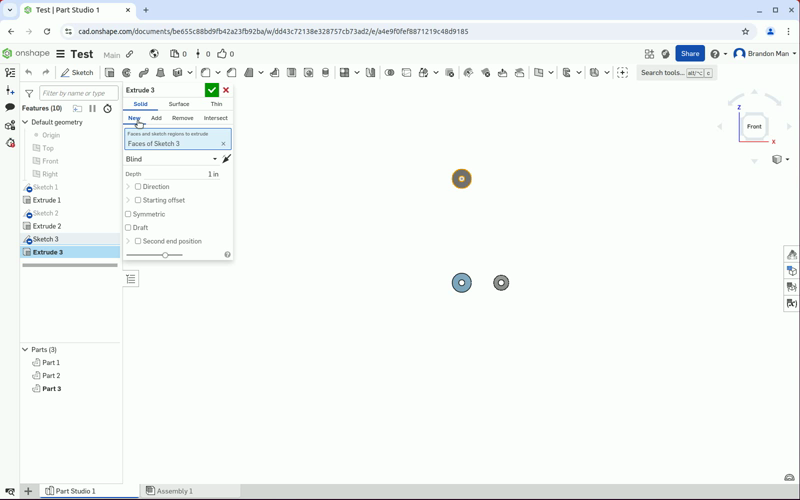
click(137, 120)
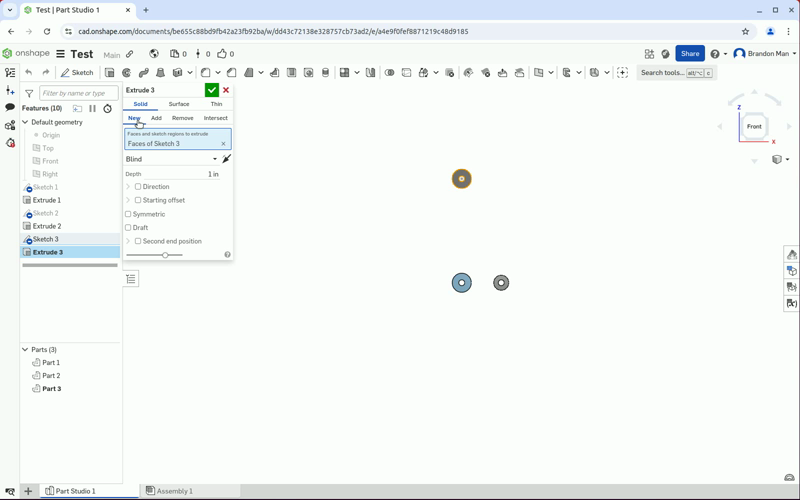
key(tab, 4)
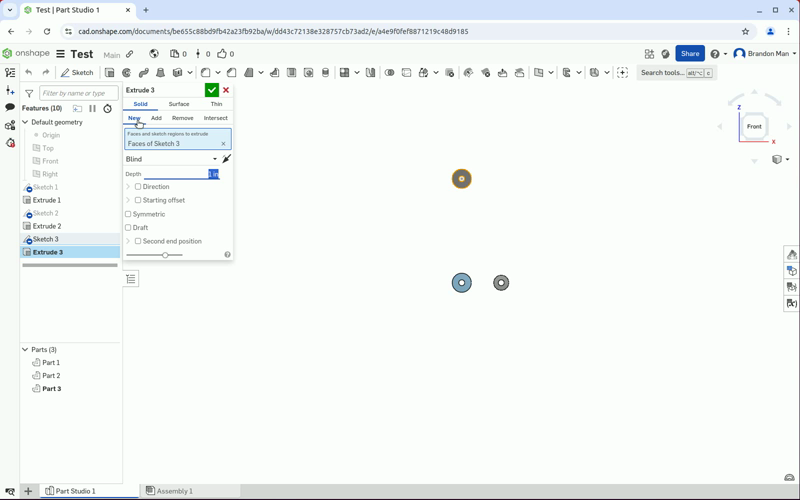
text(0.481)
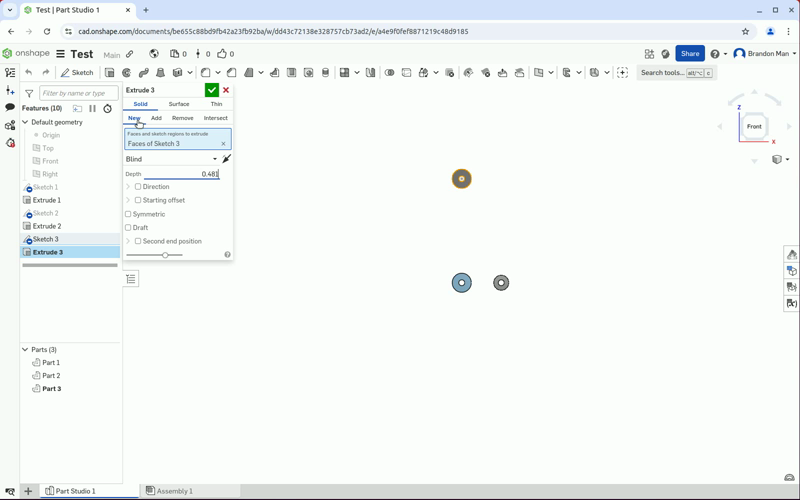
key(enter)
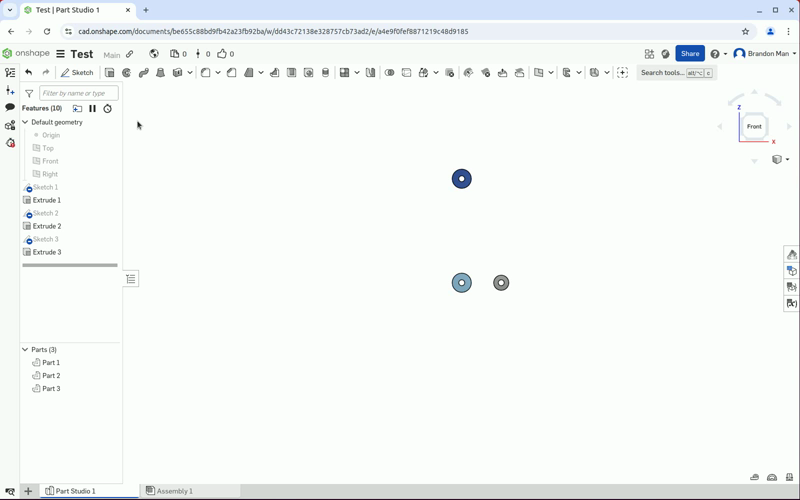
key(shift+h)
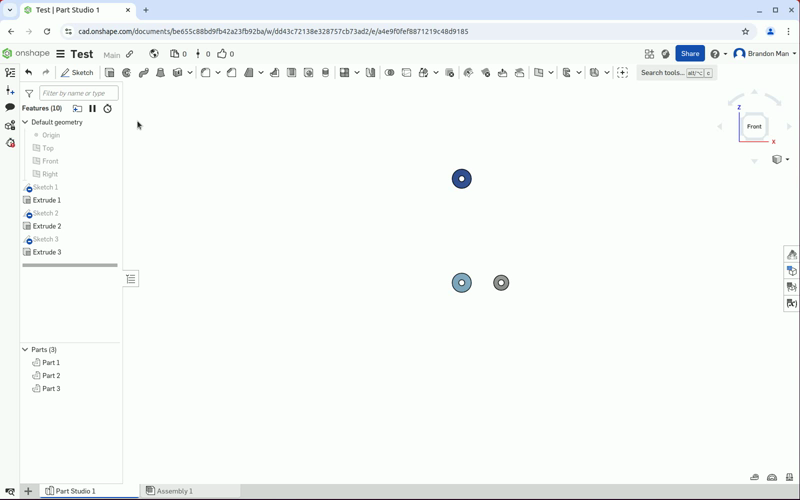
key(shift+h)
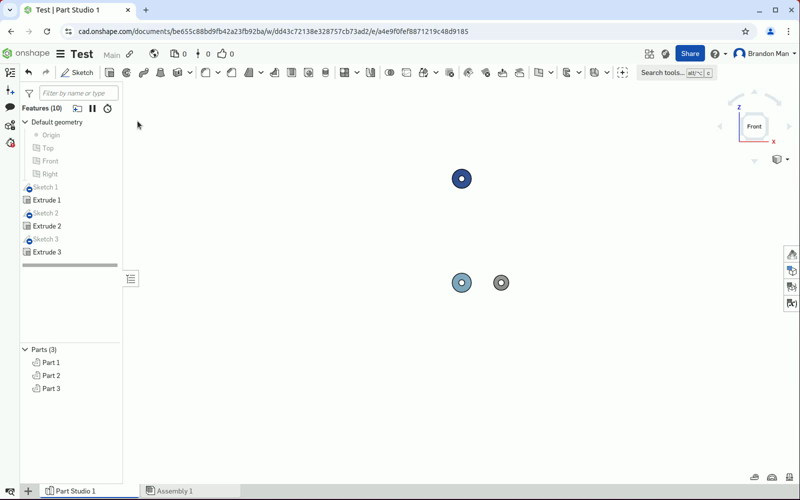
mouse_move(73, 189)
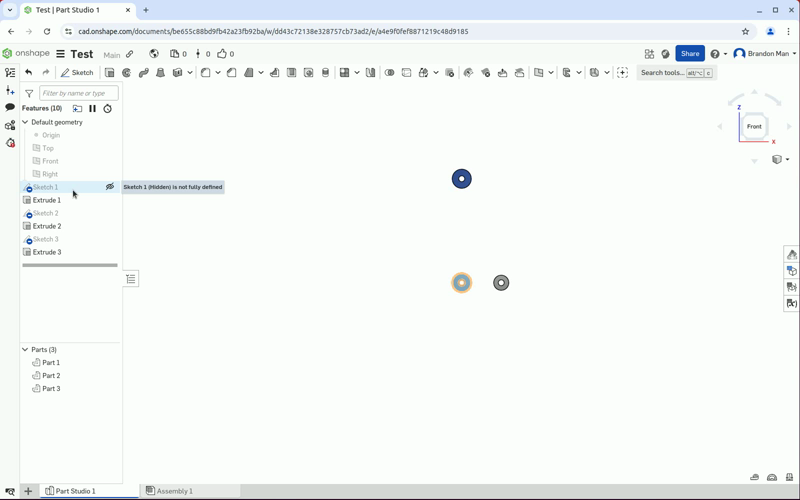
click(73, 189)
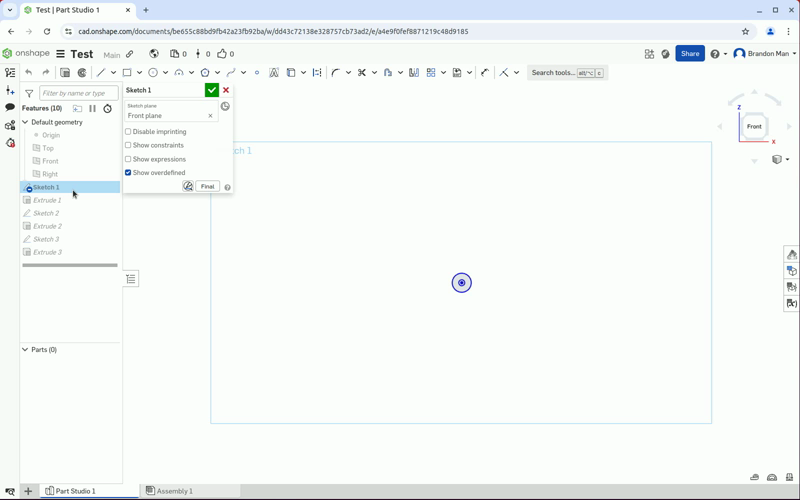
mouse_move(229, 92)
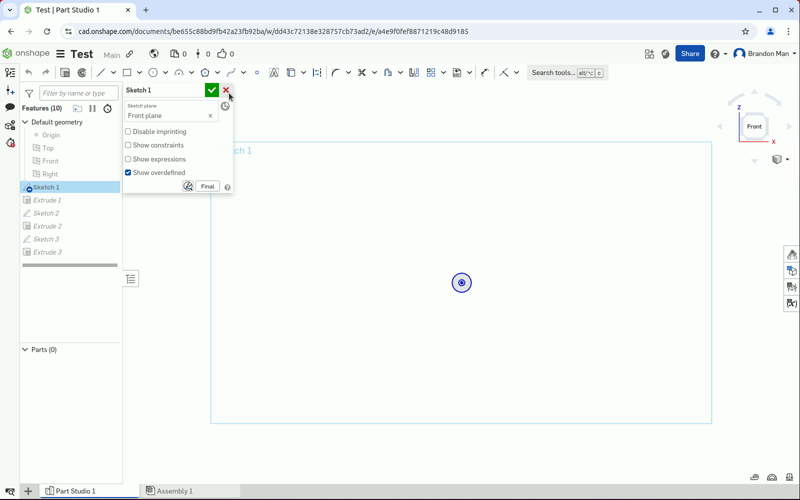
click(229, 92)
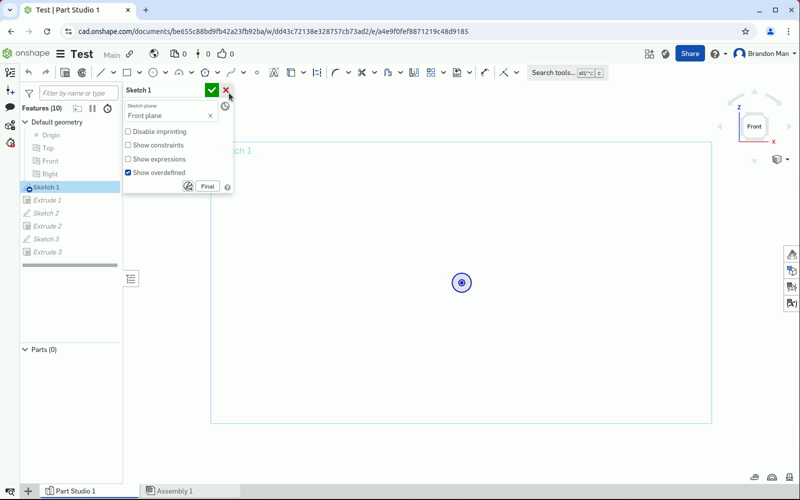
key(shift+s)
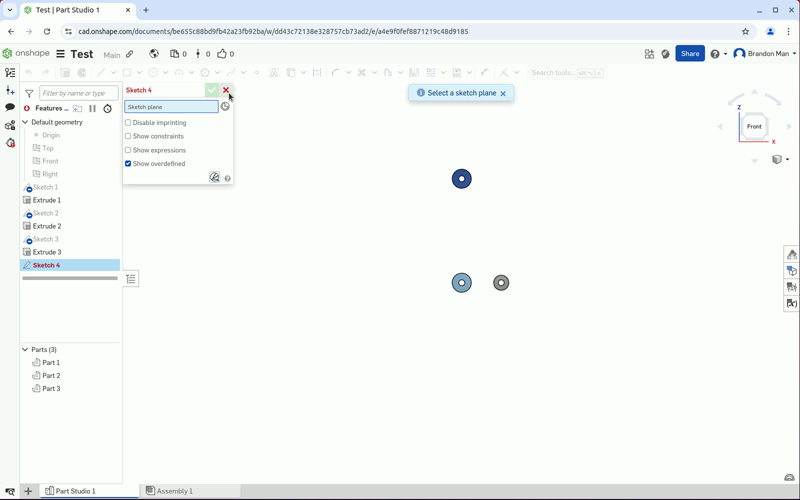
mouse_move(73, 163)
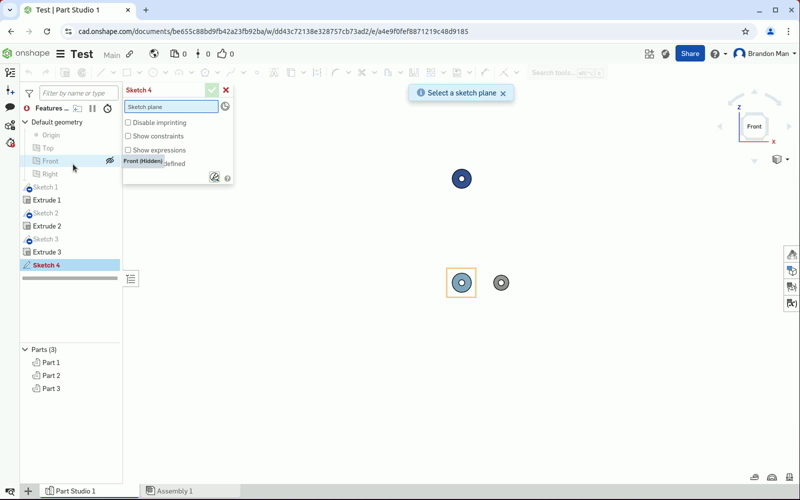
click(73, 163)
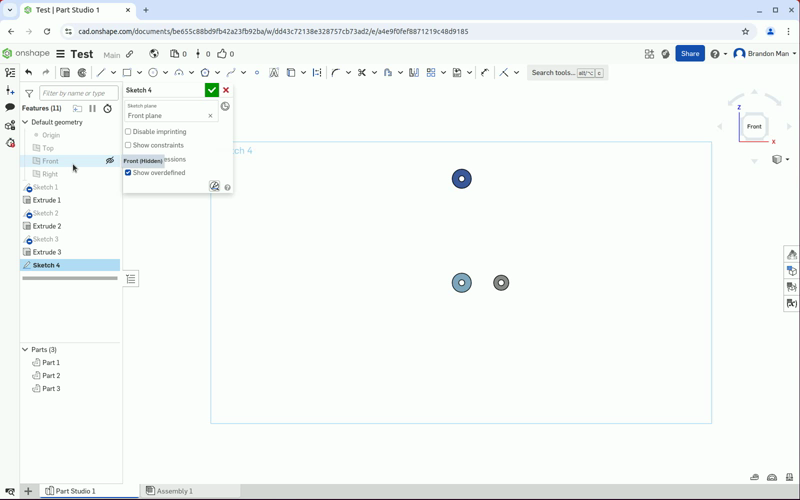
mouse_move(73, 352)
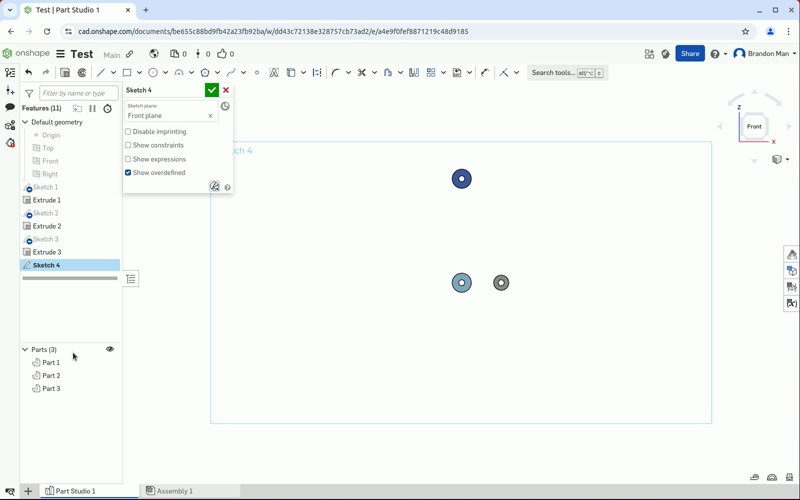
key(y)
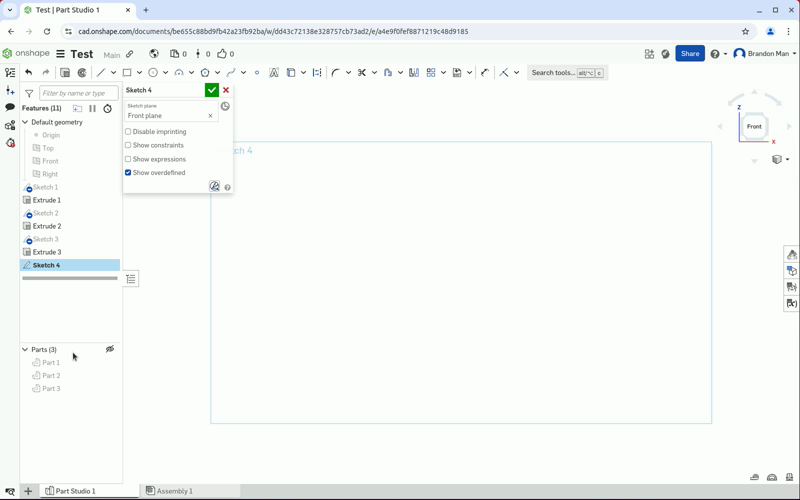
key(l)
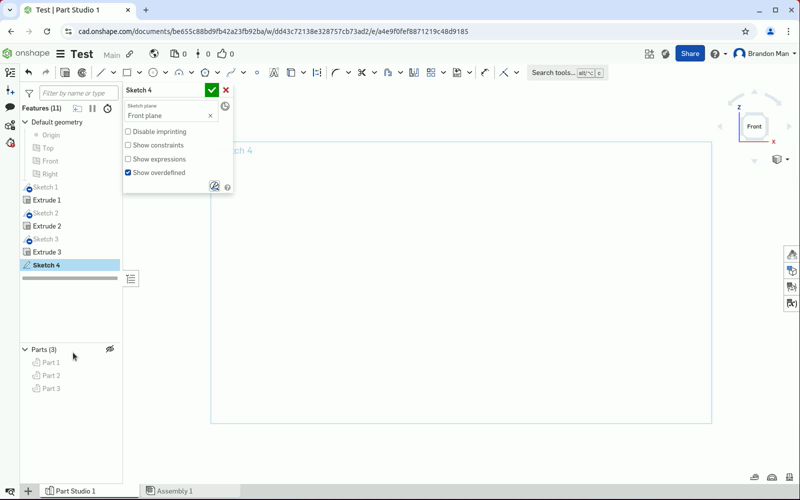
key_down(shift)
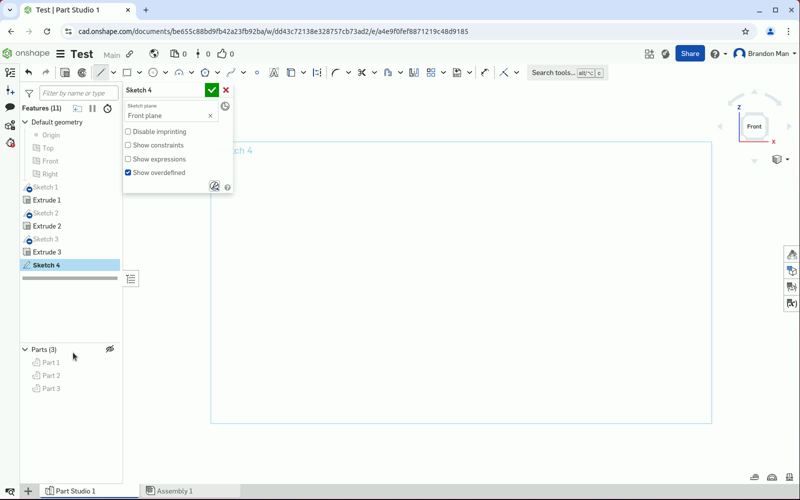
mouse_move(446, 226)
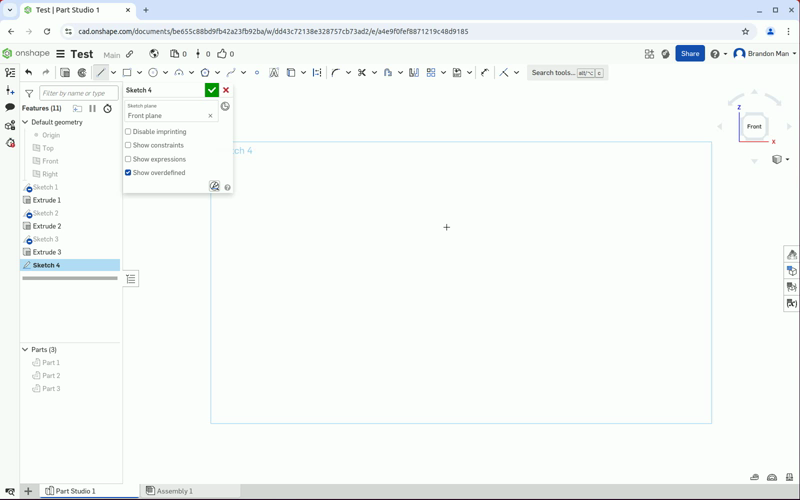
click(446, 226)
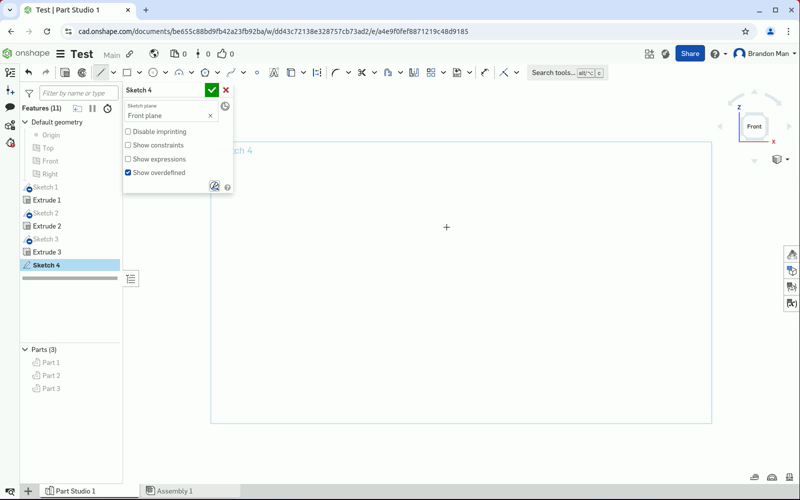
key_up(shift)
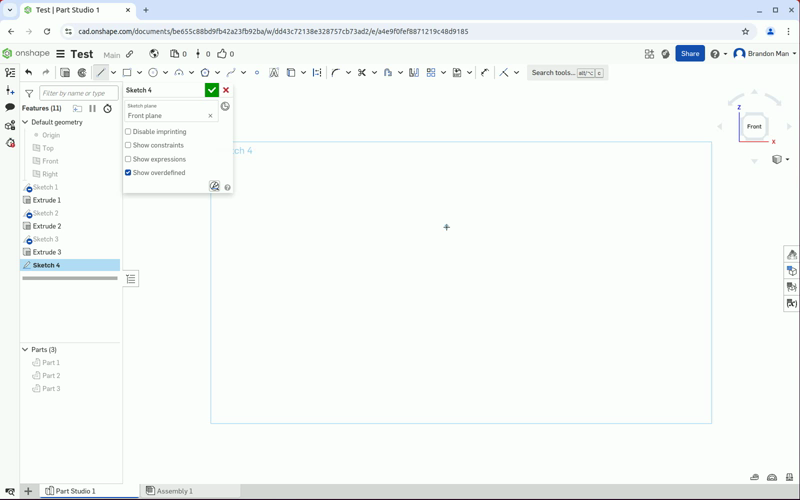
key_down(shift)
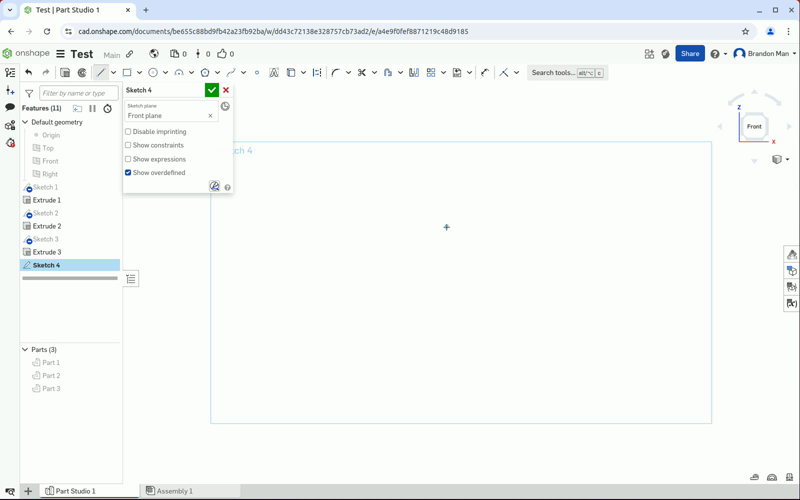
mouse_move(476, 226)
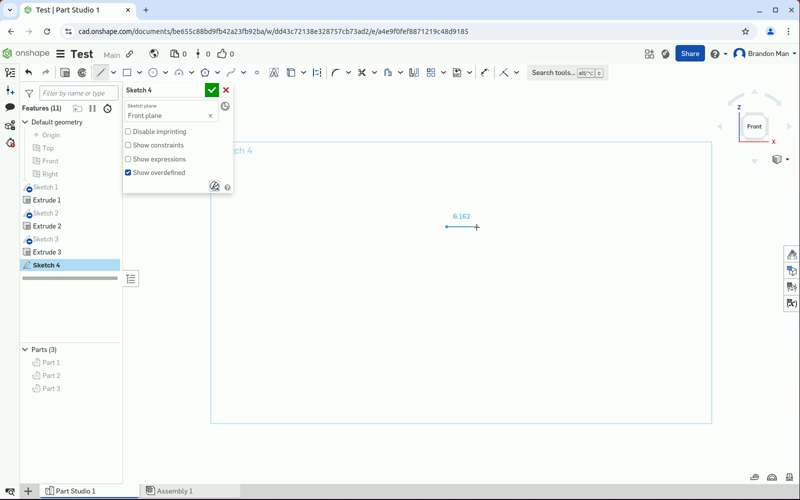
mouse_move(452, 284)
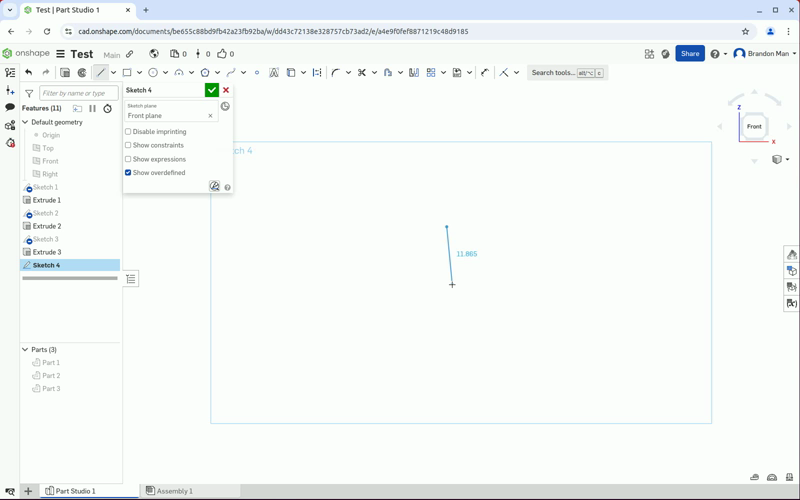
click(452, 284)
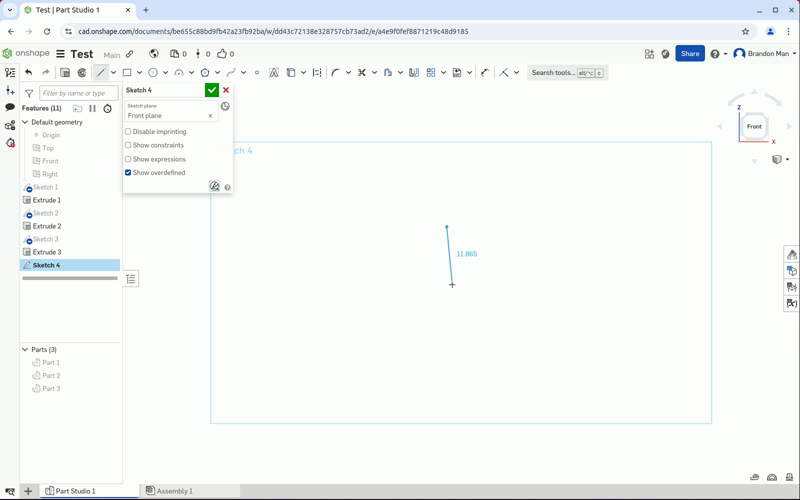
key_up(shift)
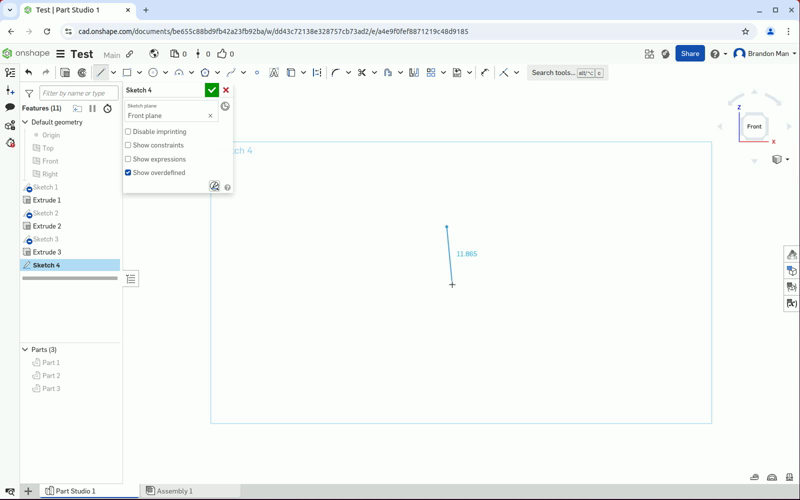
key(esc)
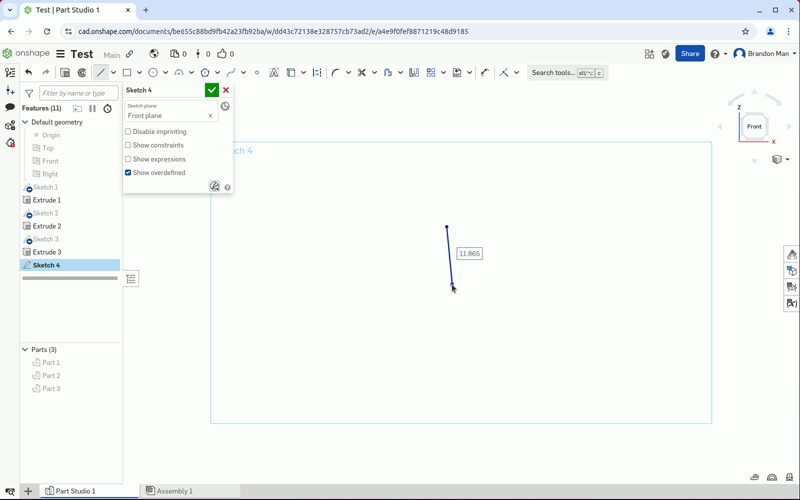
key(a)
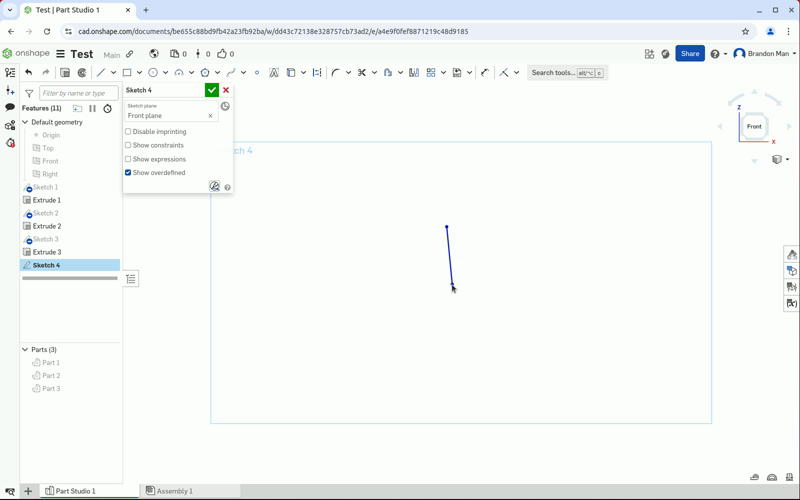
mouse_move(452, 284)
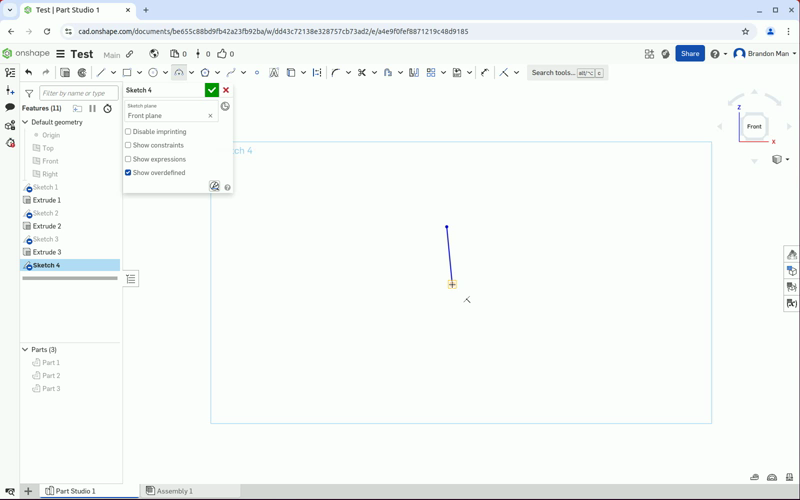
click(452, 284)
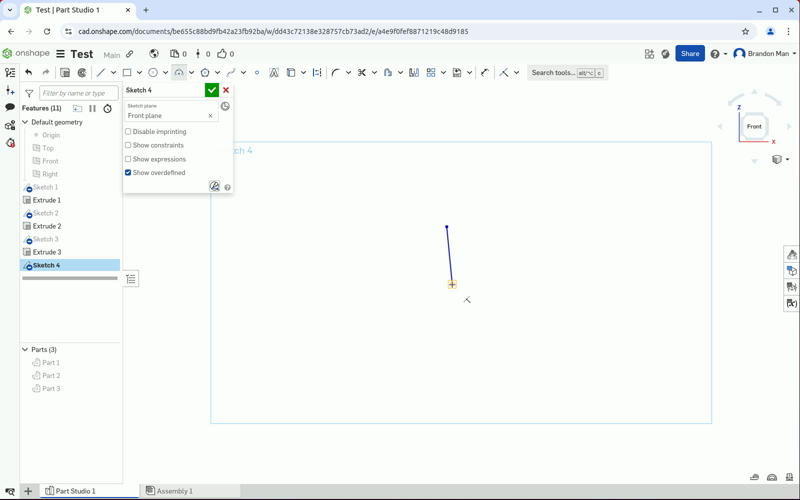
key_down(shift)
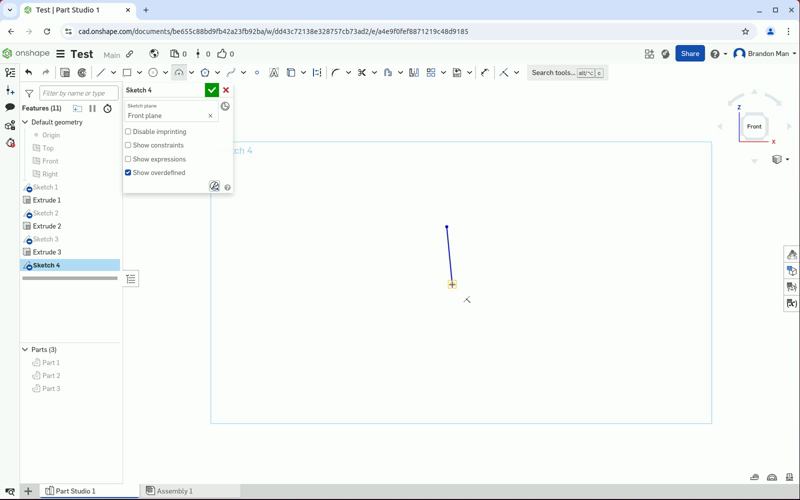
mouse_move(461, 291)
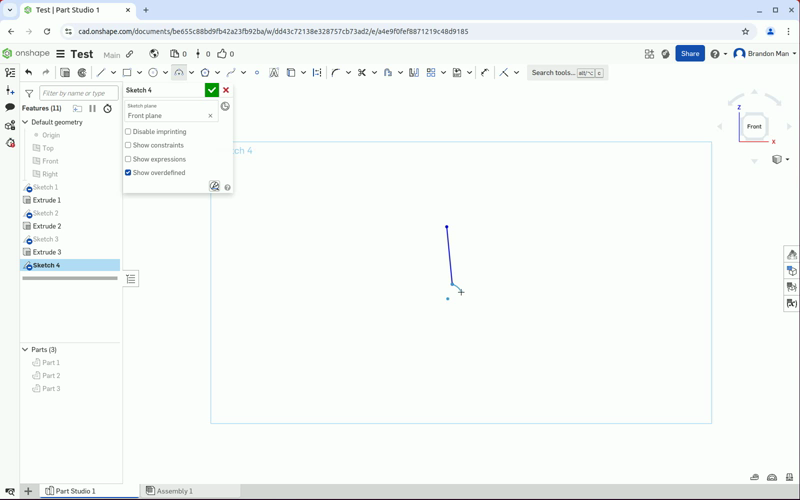
click(461, 291)
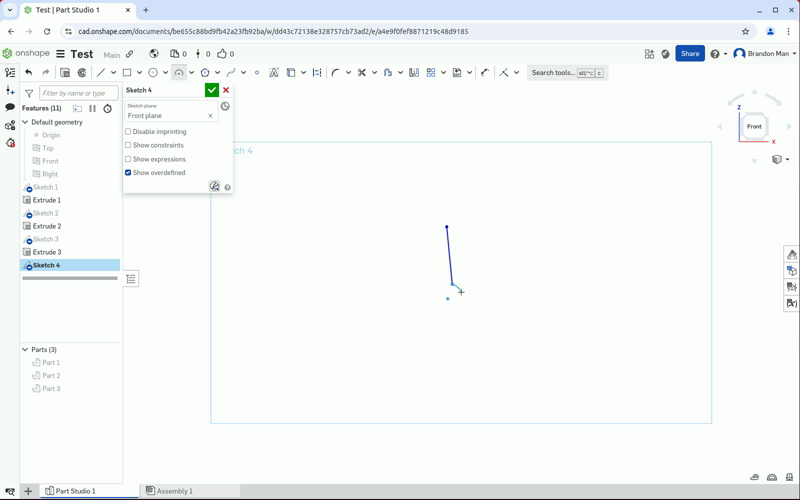
mouse_move(466, 276)
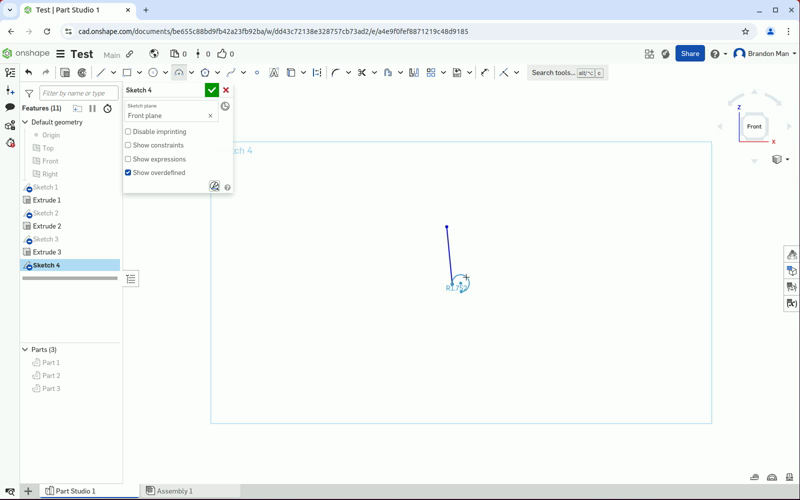
click(466, 276)
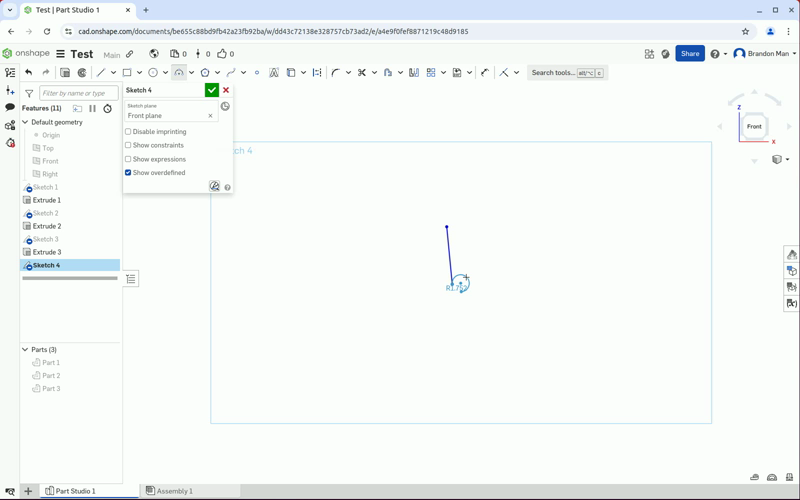
key_up(shift)
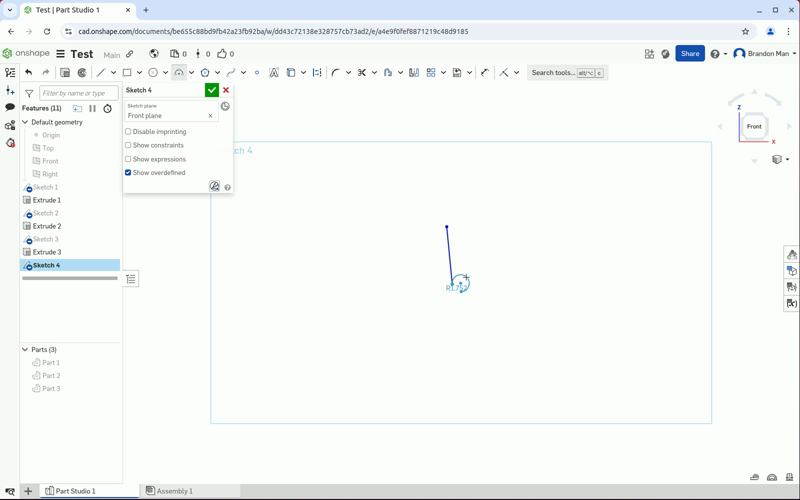
key(esc)
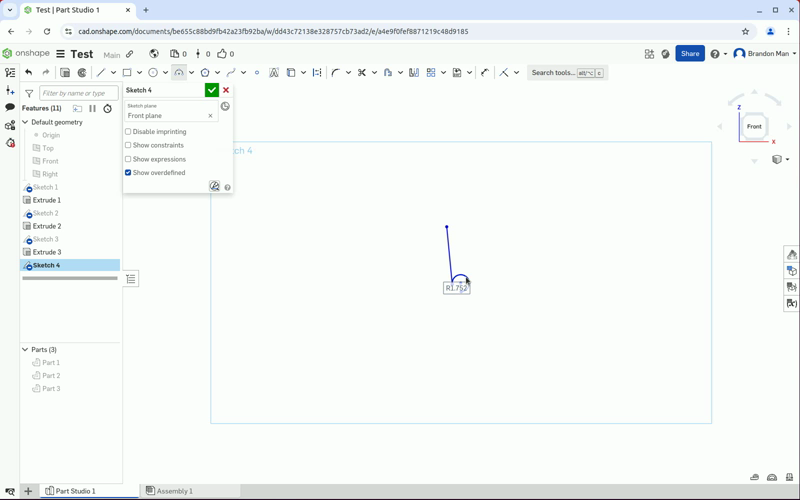
key(l)
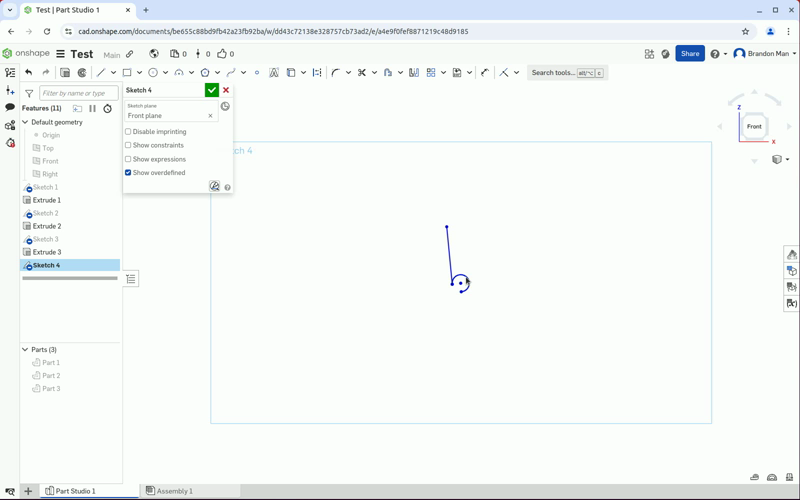
mouse_move(461, 291)
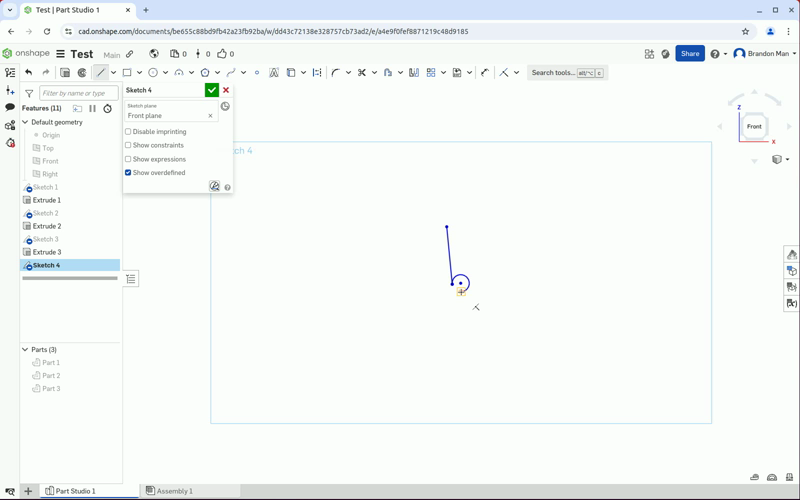
click(461, 291)
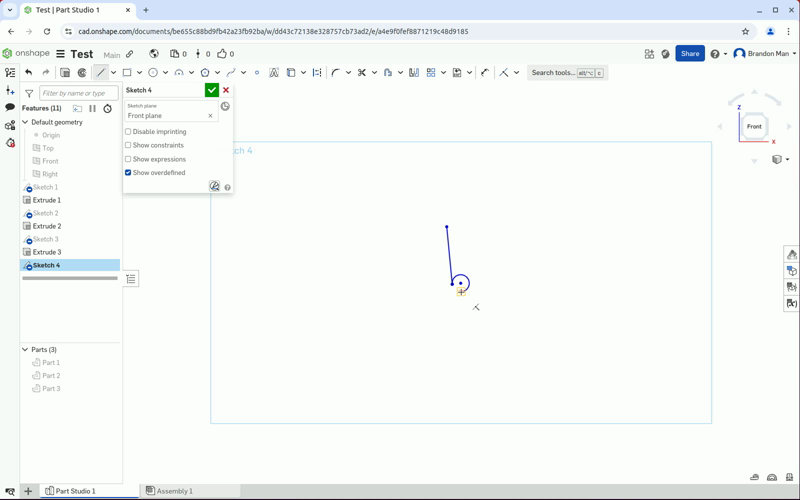
key_down(shift)
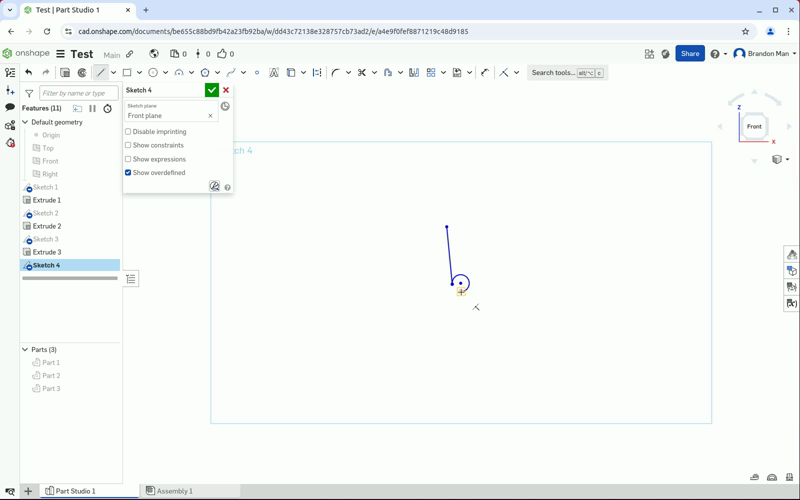
mouse_move(491, 291)
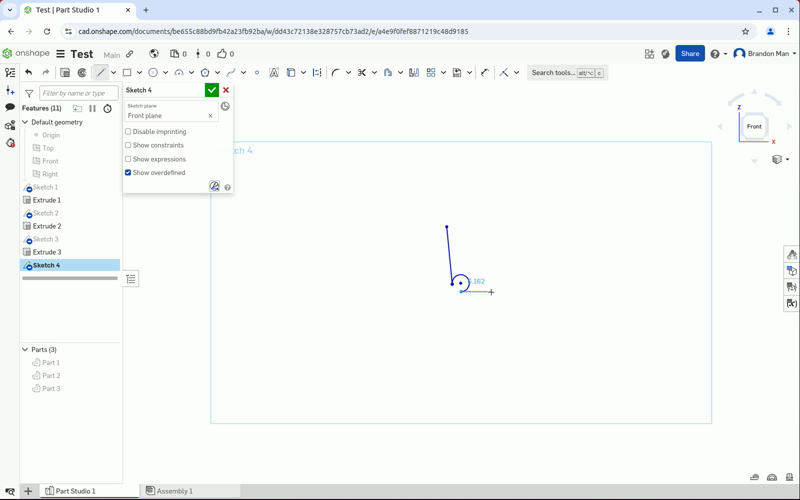
mouse_move(502, 290)
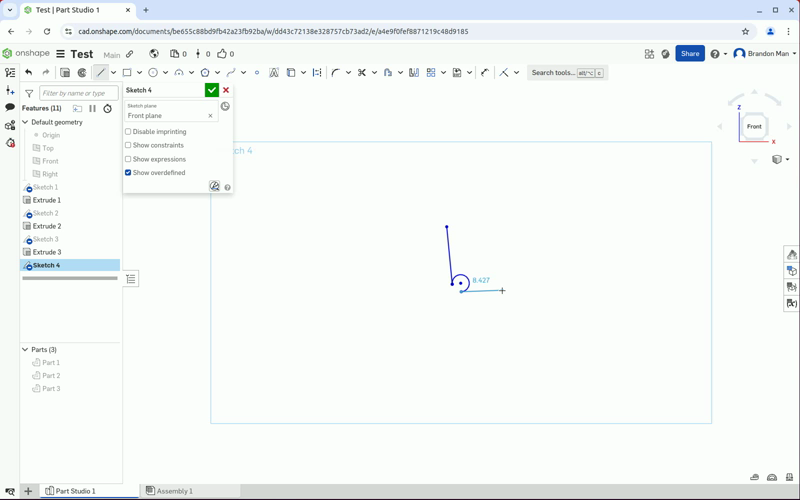
click(502, 290)
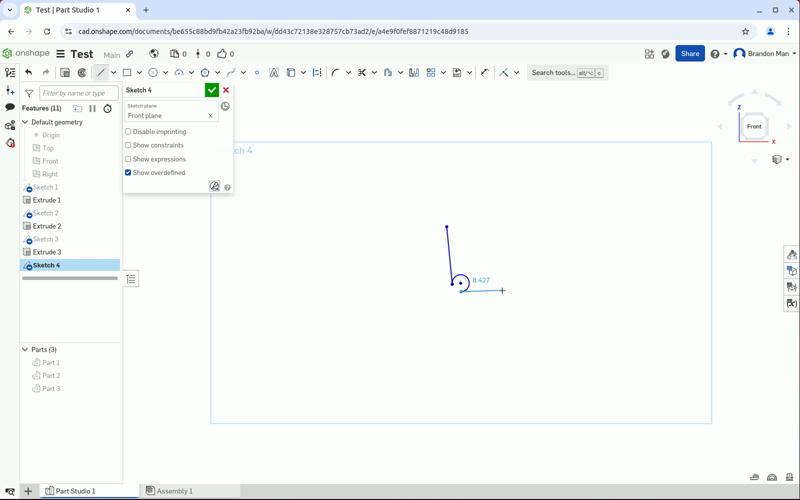
key_up(shift)
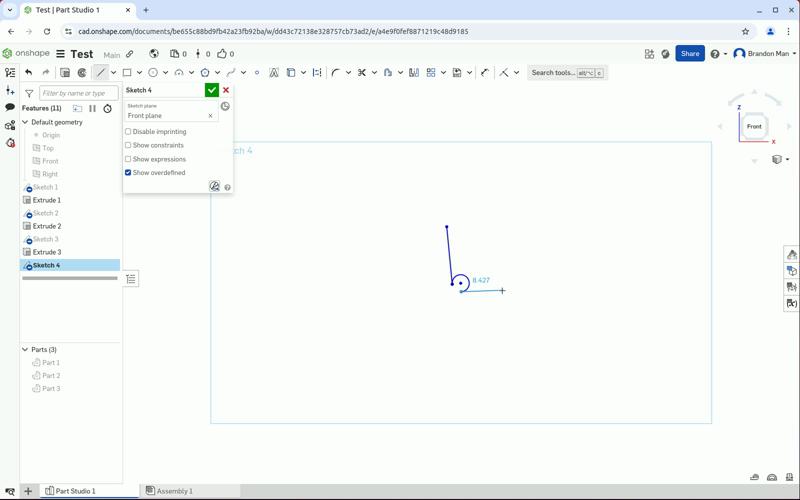
key(esc)
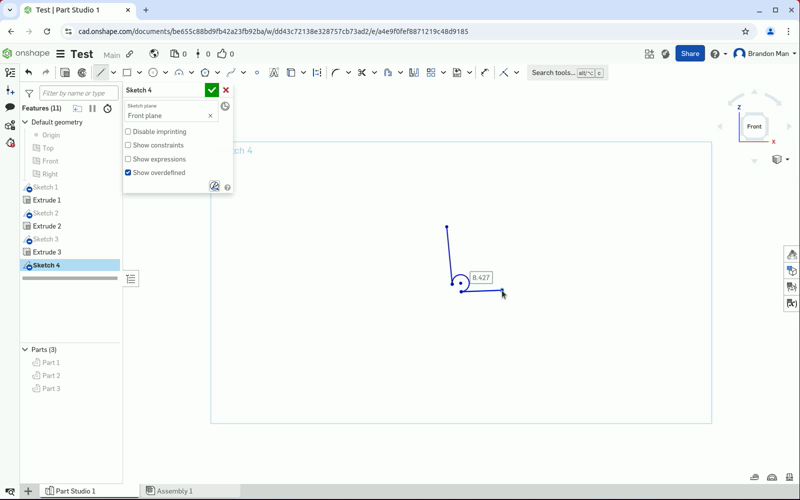
key(a)
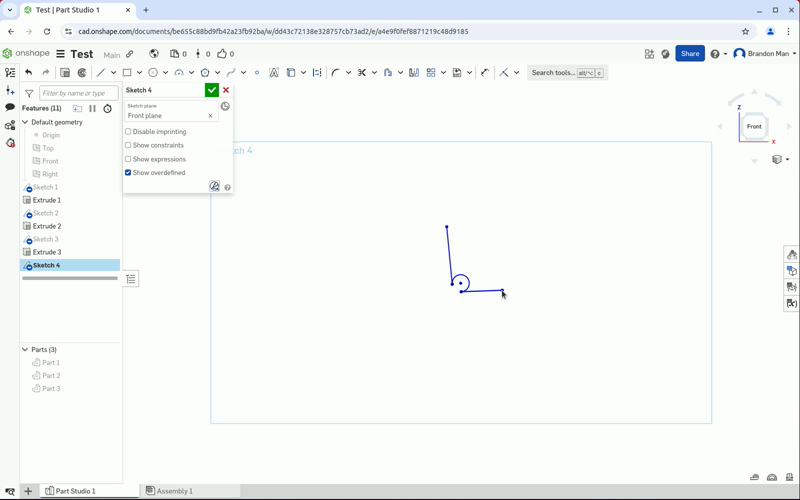
mouse_move(502, 290)
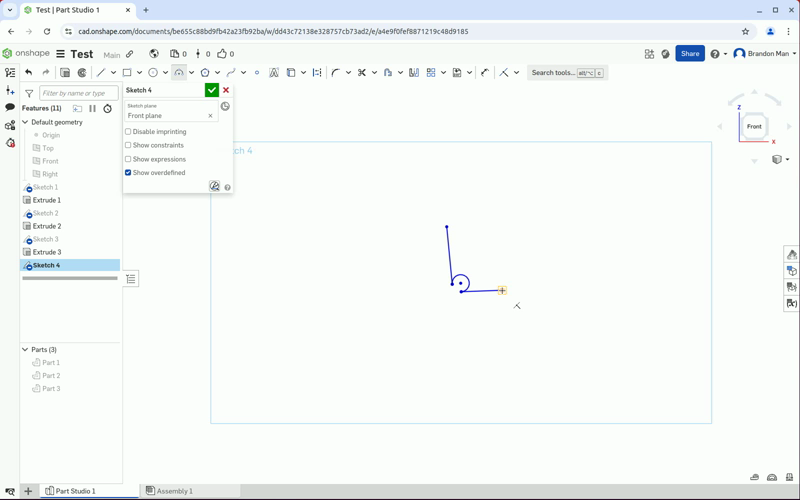
click(502, 290)
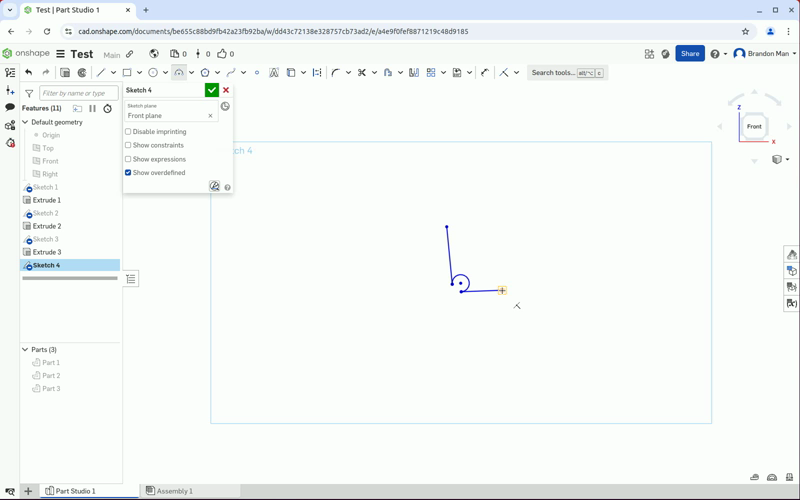
key_down(shift)
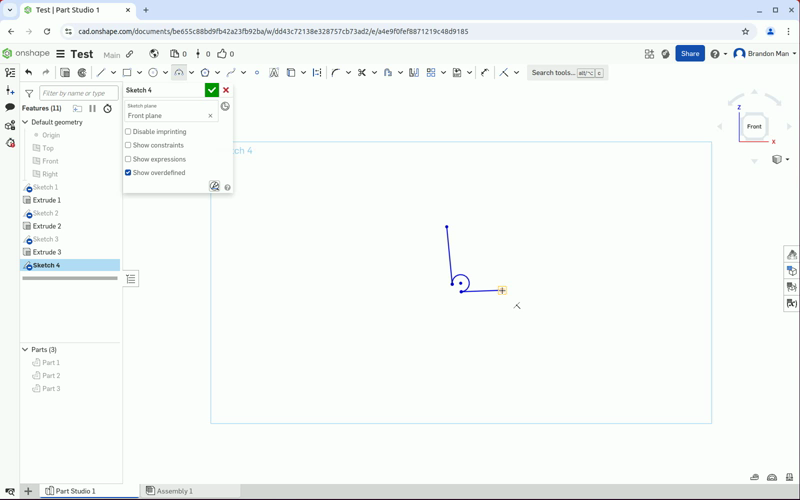
mouse_move(502, 276)
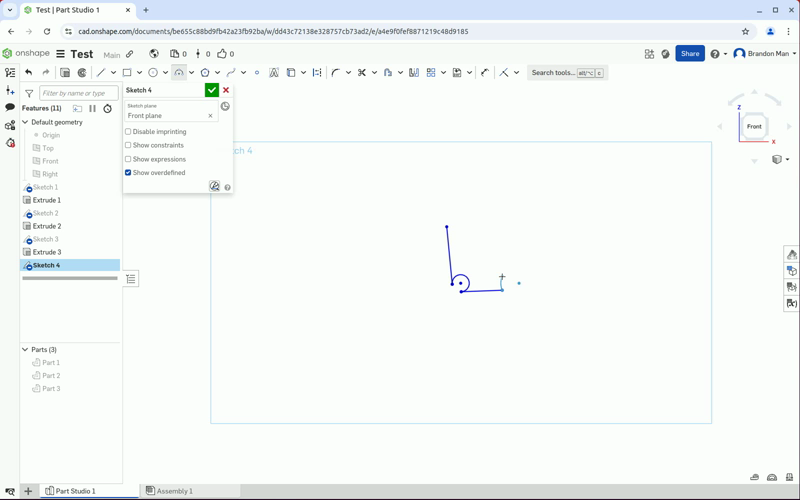
click(502, 276)
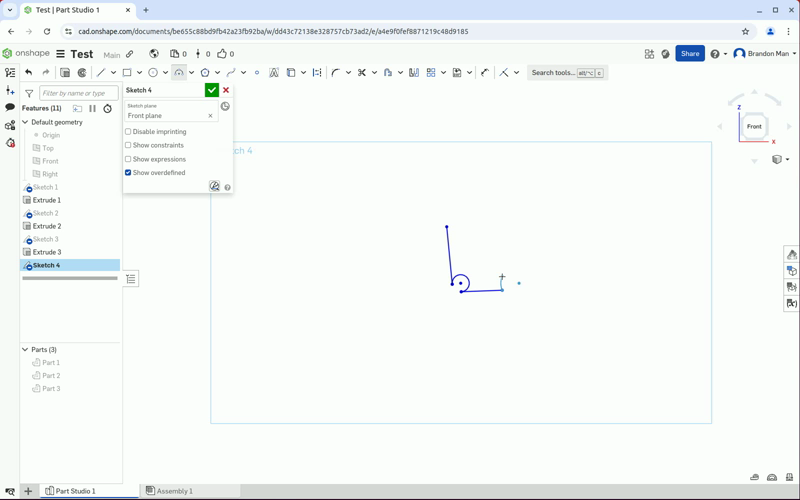
mouse_move(494, 282)
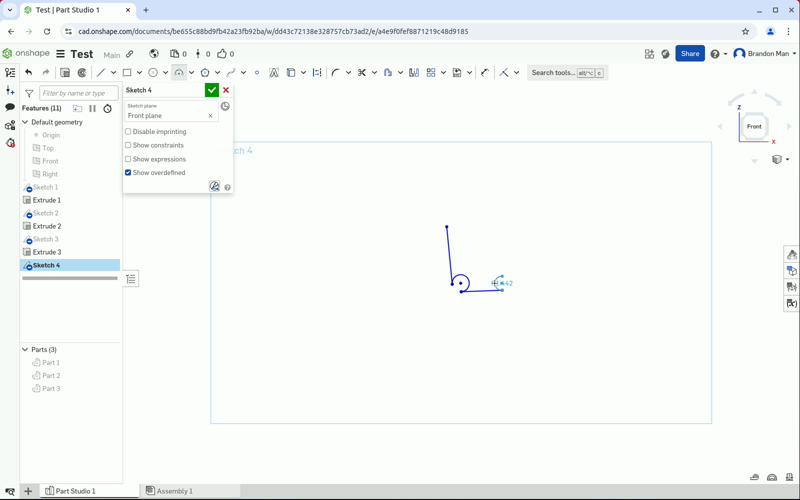
click(494, 282)
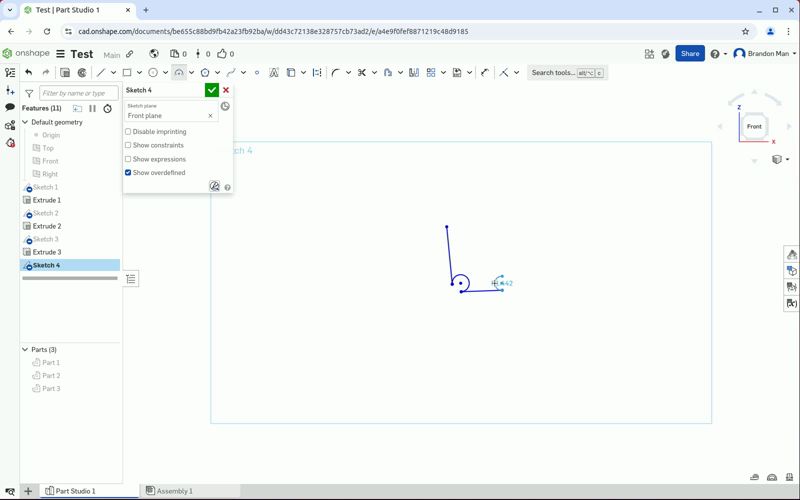
key_up(shift)
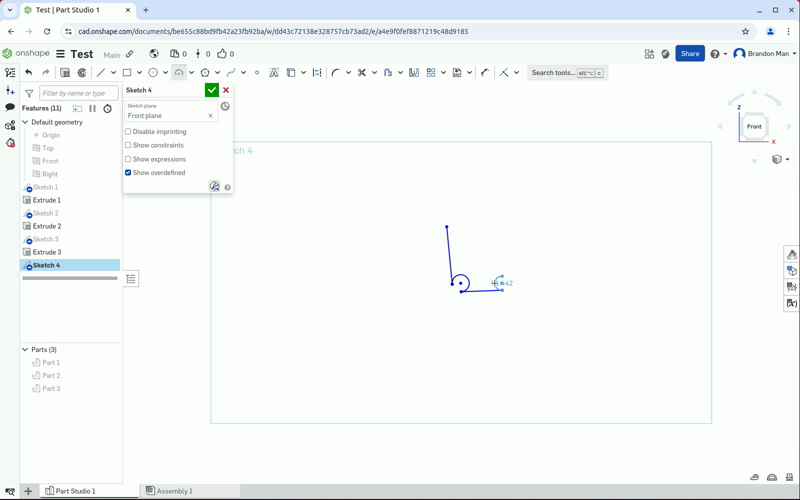
key(esc)
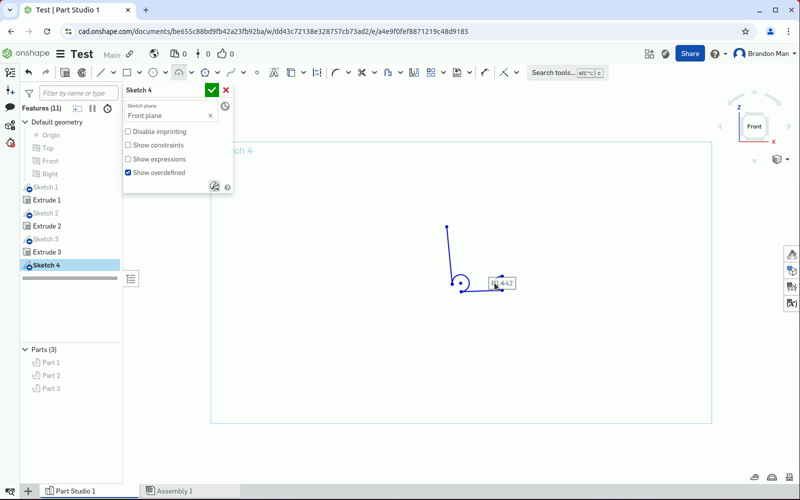
key(l)
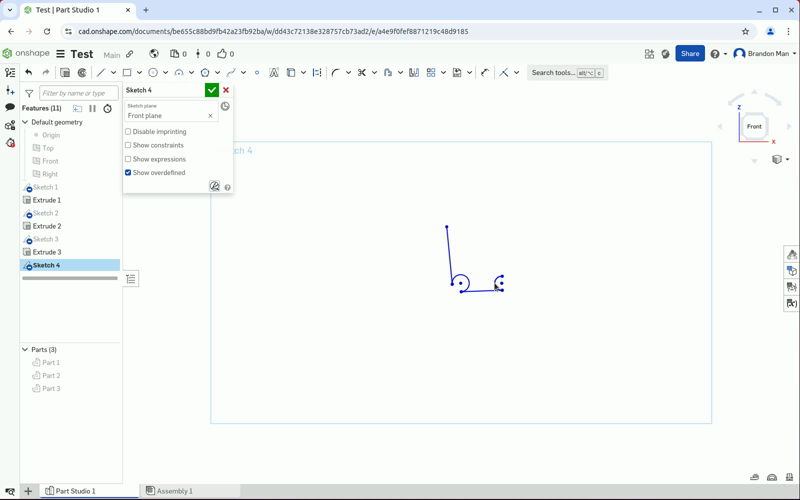
mouse_move(502, 276)
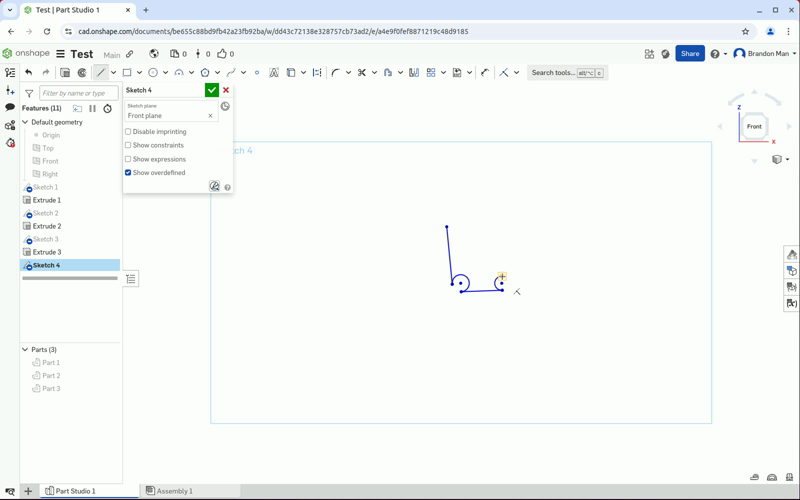
click(502, 276)
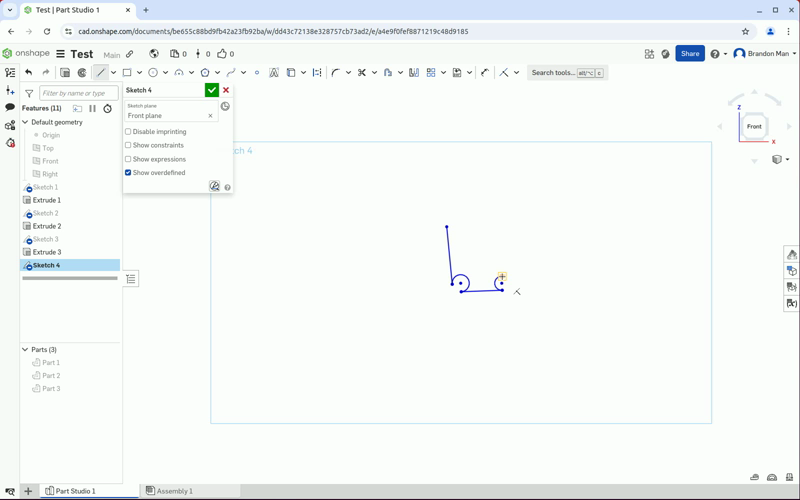
key_down(shift)
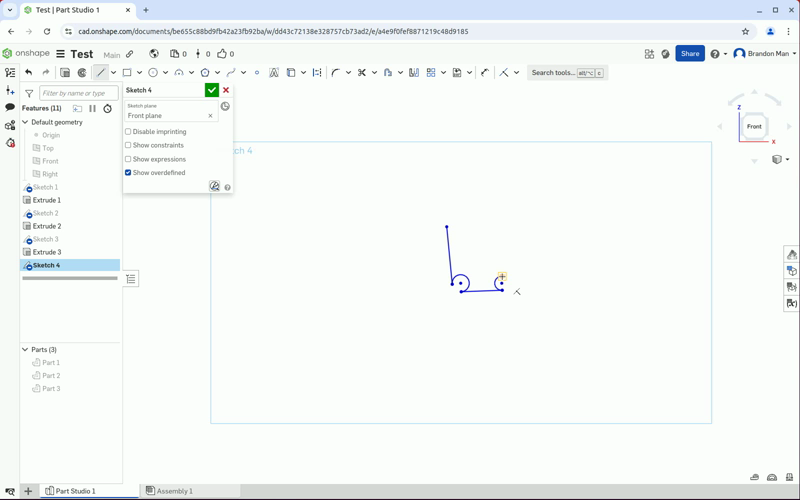
mouse_move(532, 276)
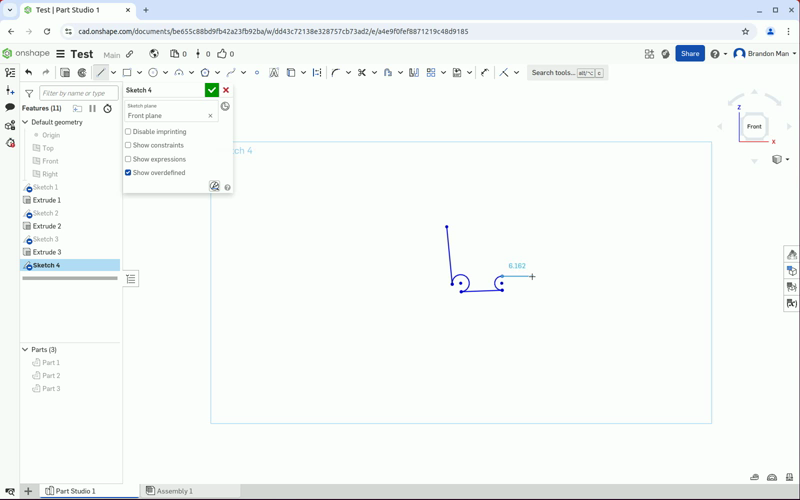
mouse_move(478, 275)
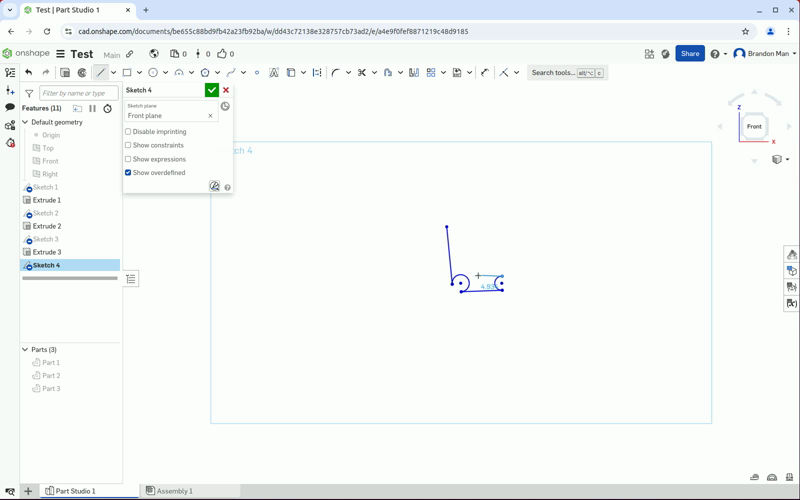
click(478, 275)
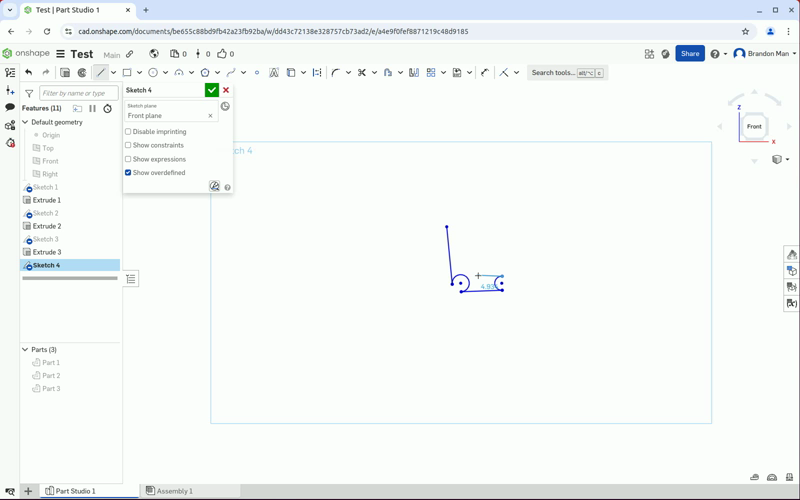
key_up(shift)
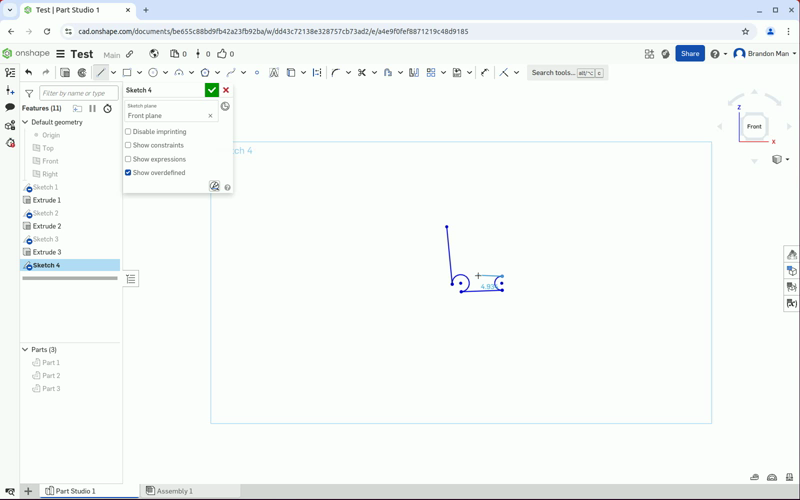
key(esc)
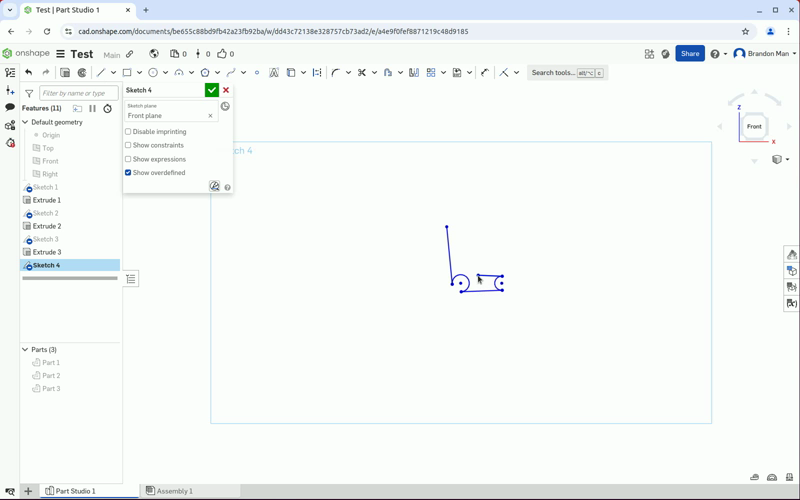
key(a)
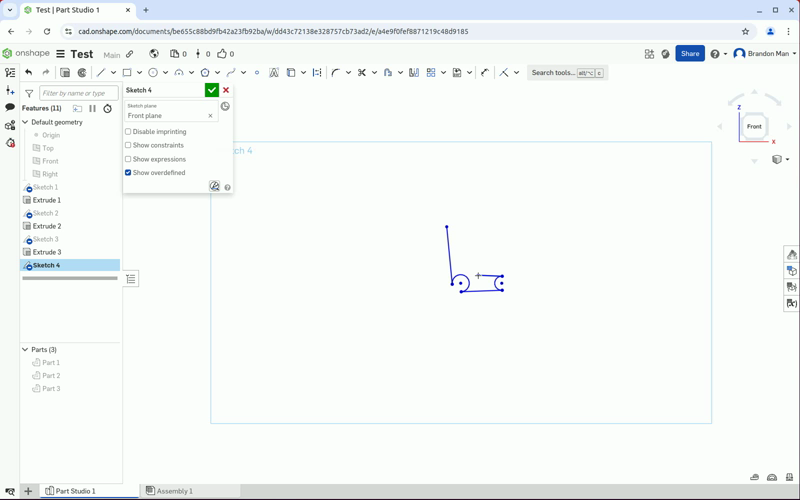
mouse_move(478, 275)
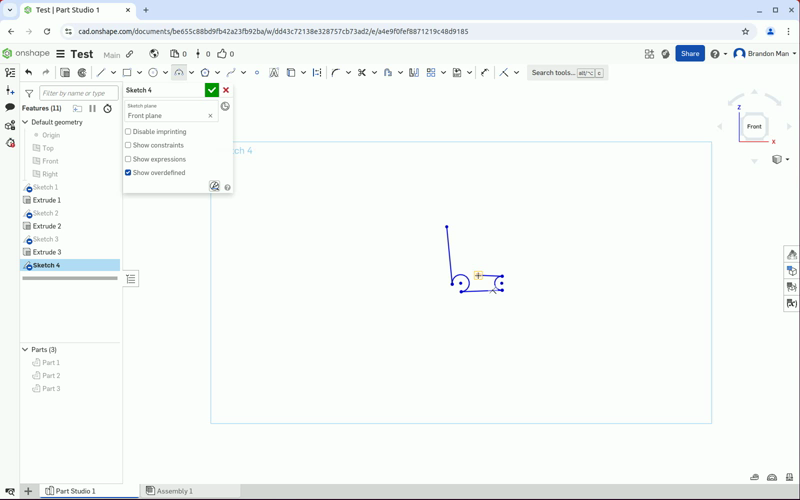
click(478, 275)
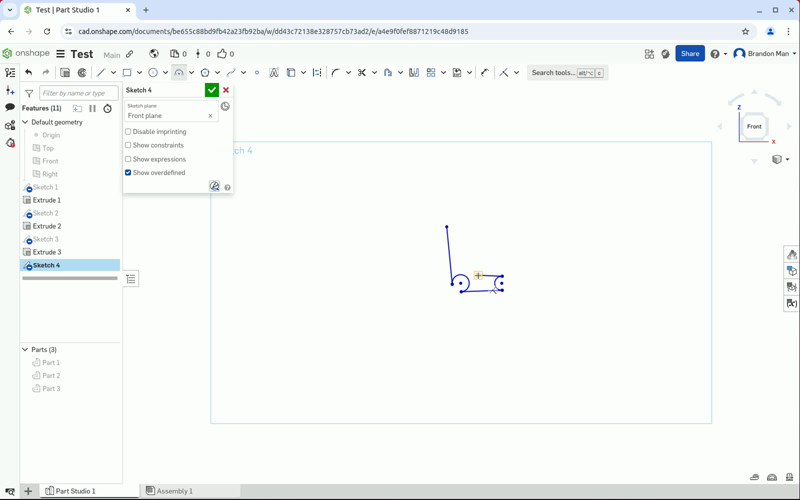
key_down(shift)
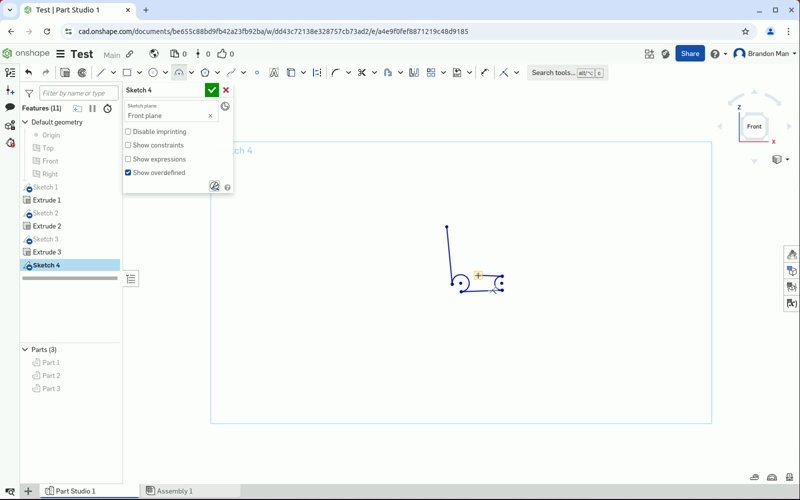
mouse_move(471, 267)
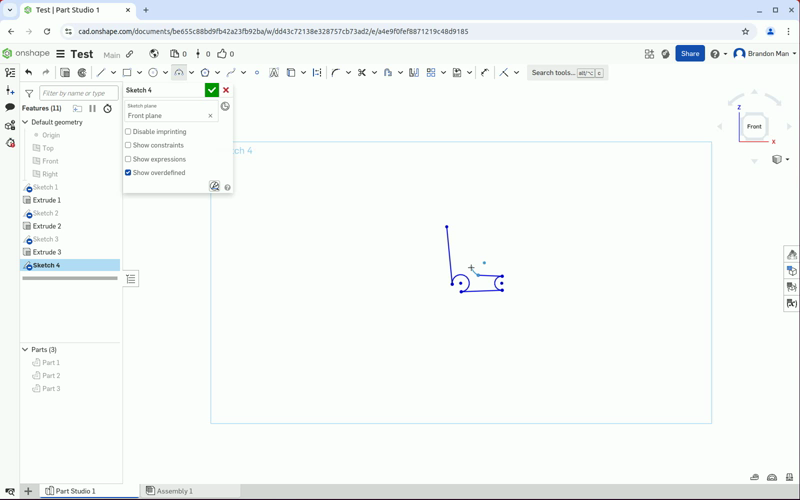
click(471, 267)
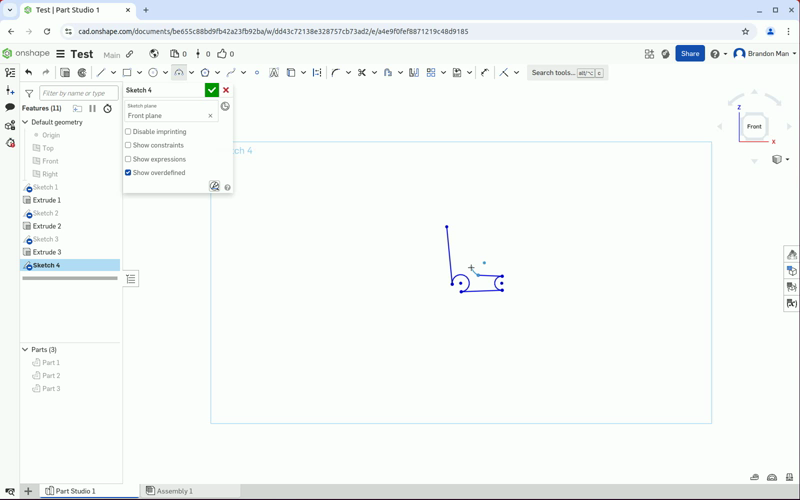
mouse_move(472, 272)
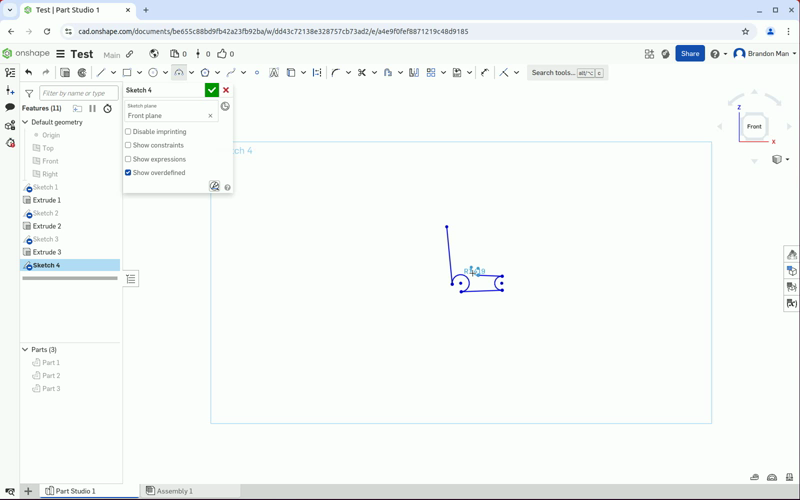
click(472, 272)
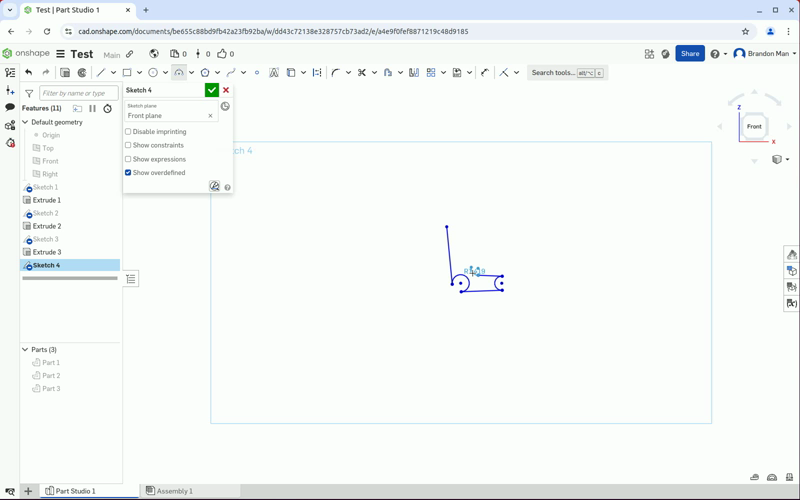
key_up(shift)
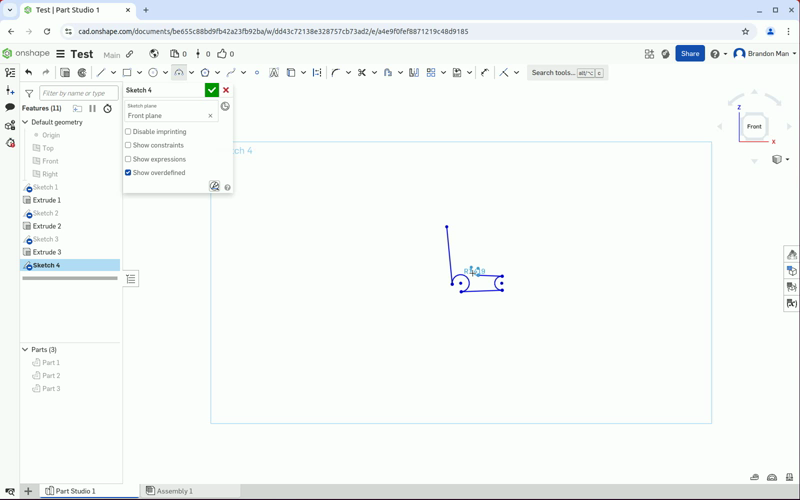
key(esc)
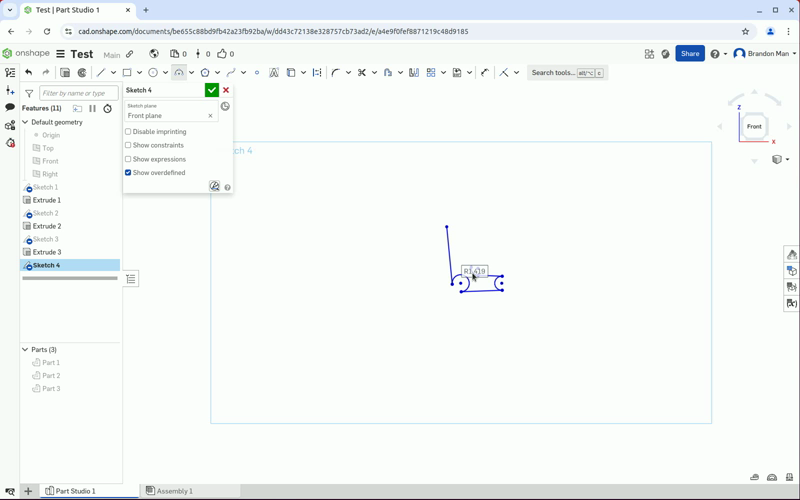
key(l)
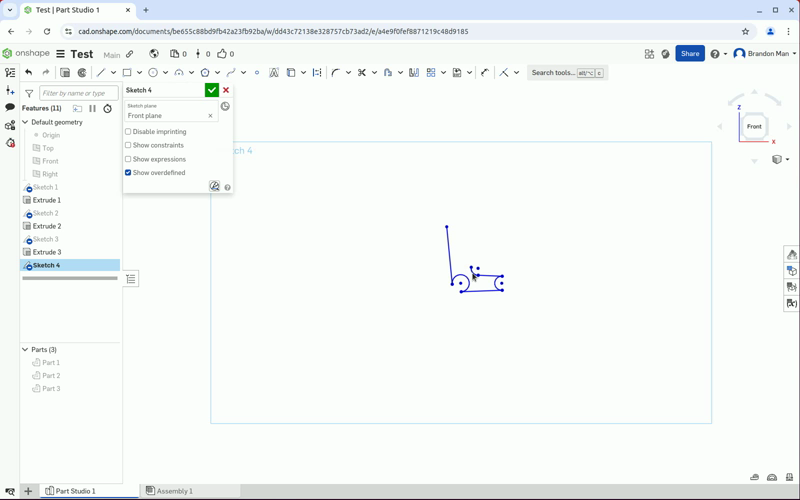
mouse_move(471, 267)
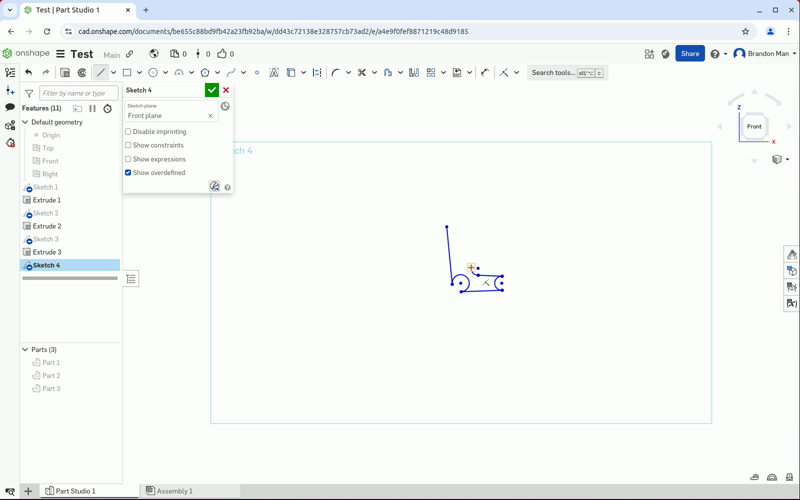
click(471, 267)
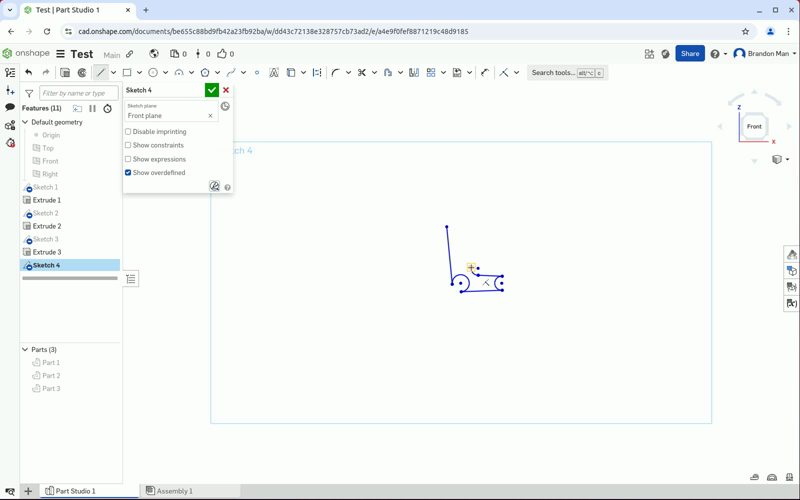
key_down(shift)
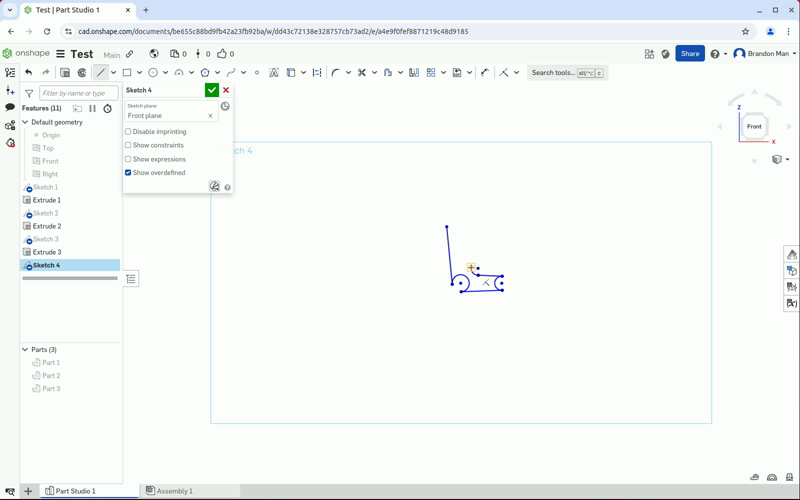
mouse_move(501, 267)
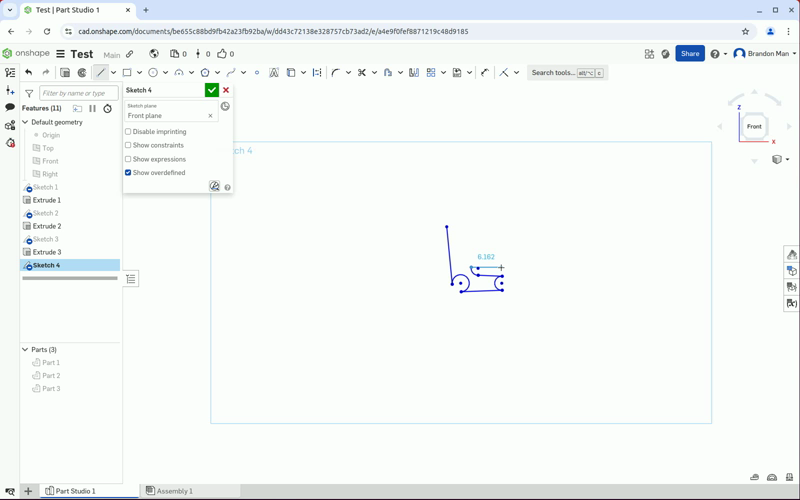
mouse_move(475, 226)
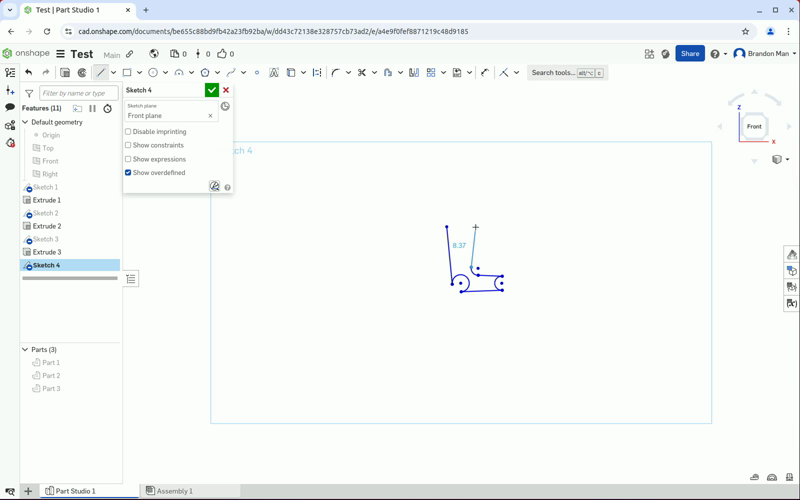
click(475, 226)
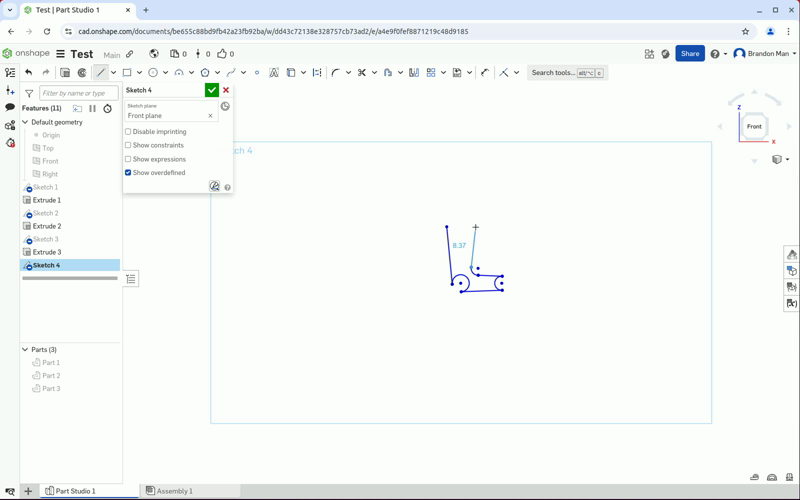
key_up(shift)
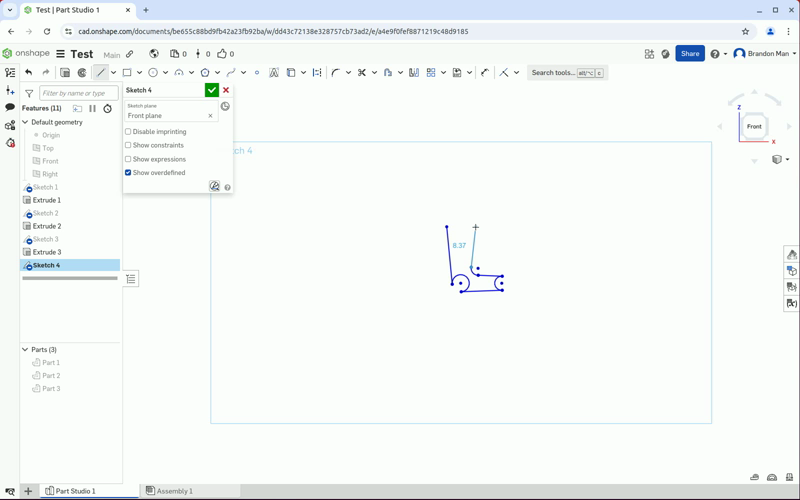
key(esc)
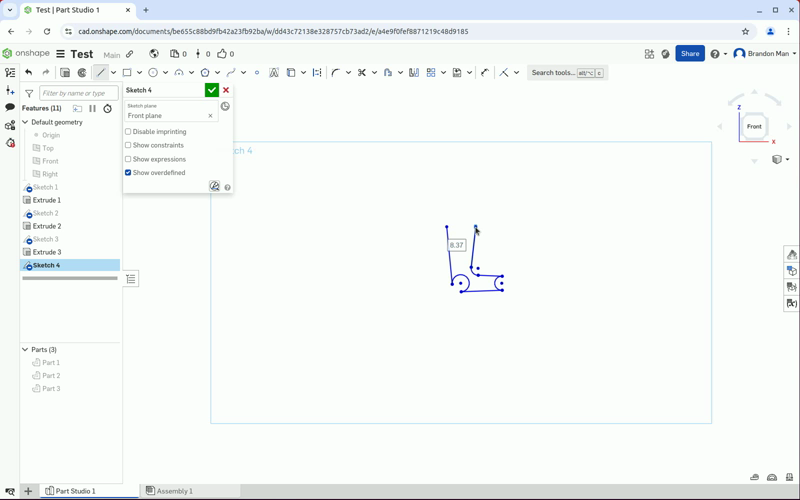
key(a)
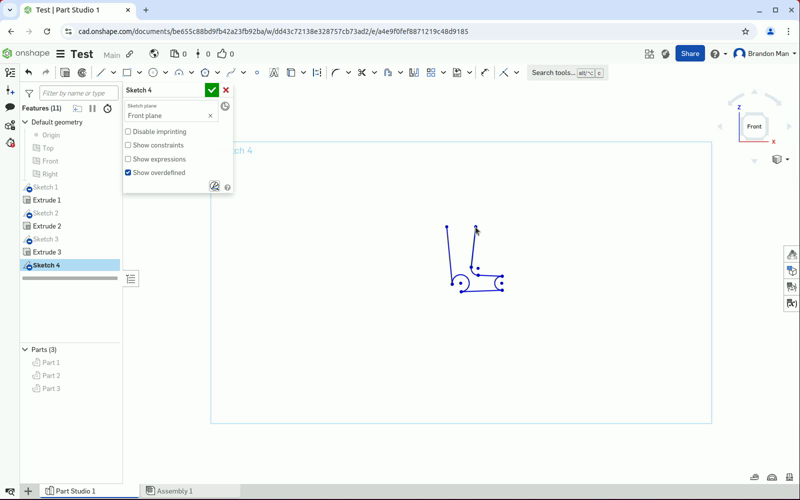
mouse_move(475, 226)
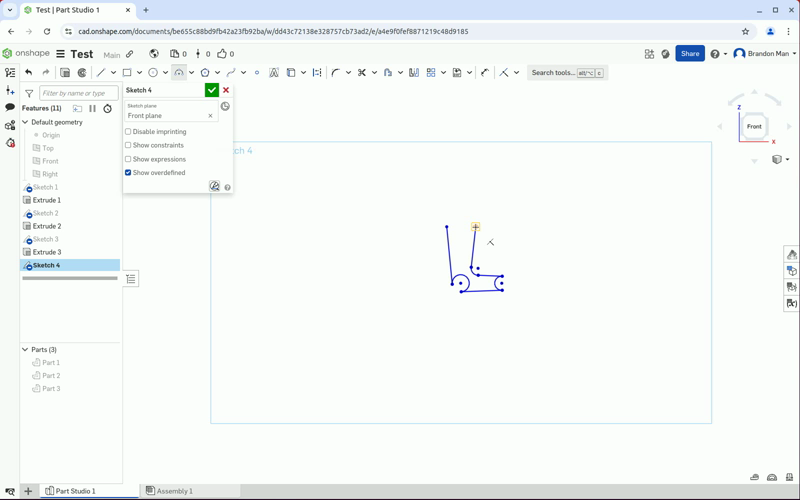
click(475, 226)
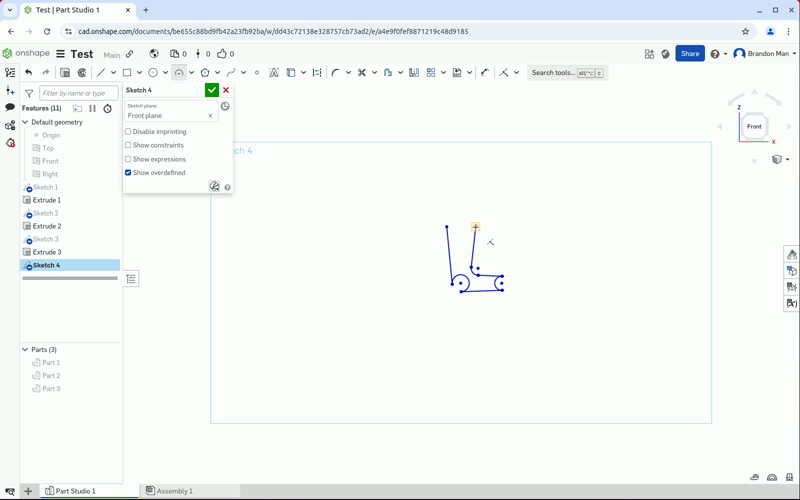
mouse_move(446, 226)
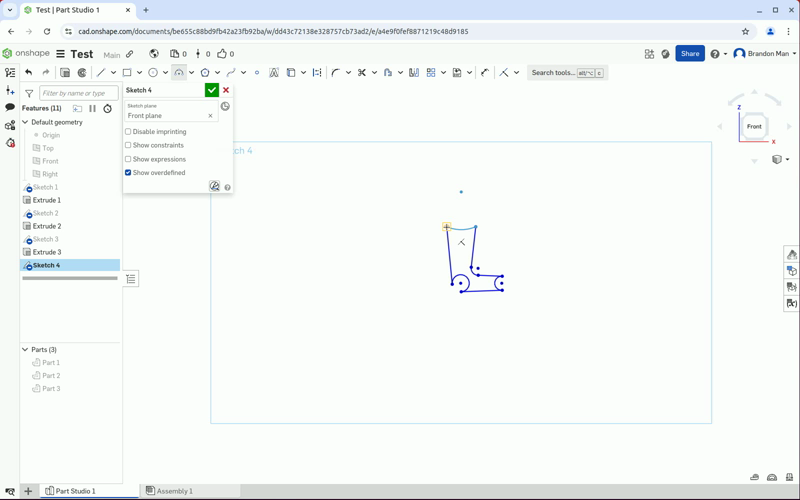
click(446, 226)
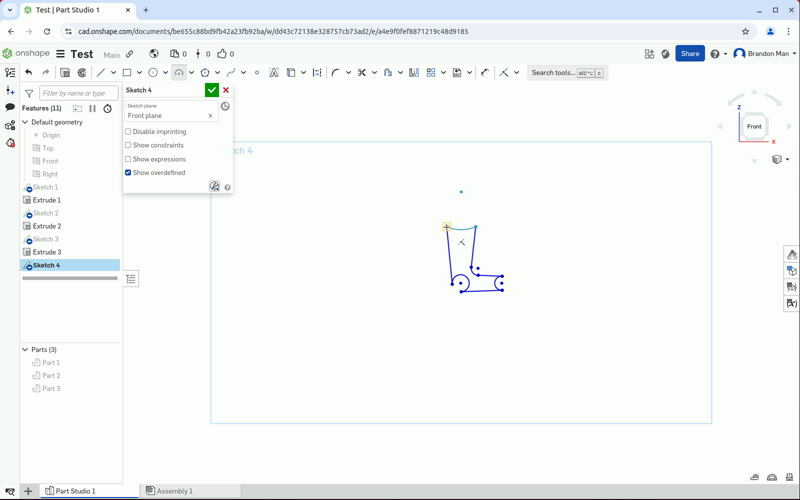
key_down(shift)
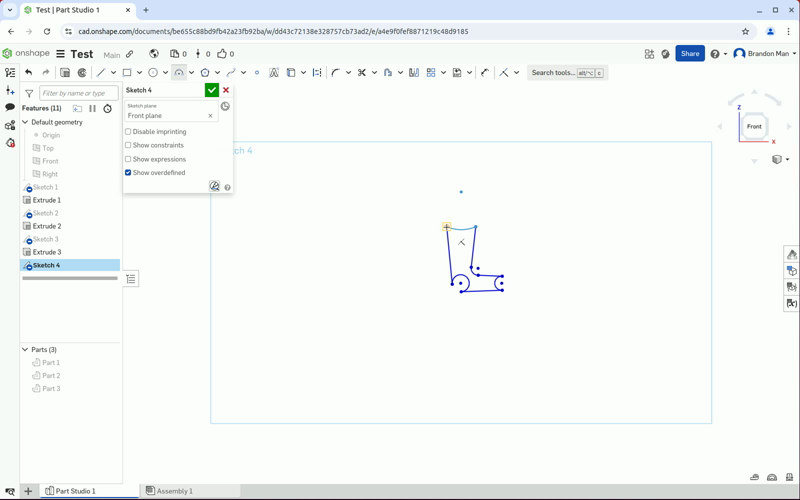
mouse_move(461, 239)
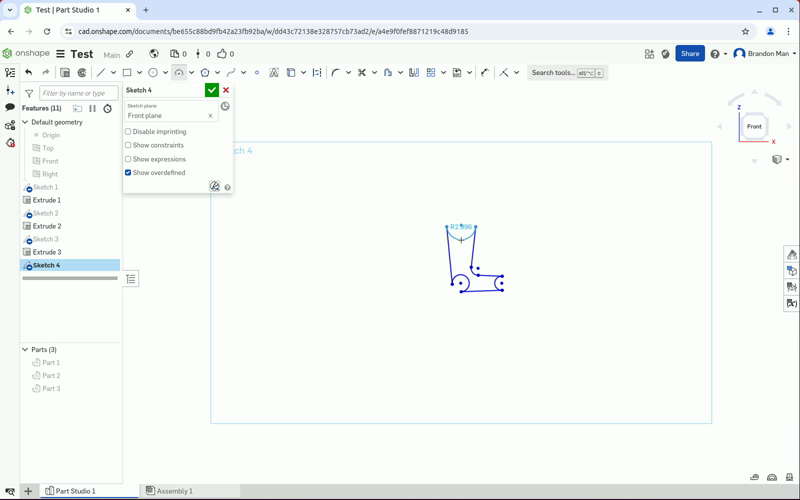
click(461, 239)
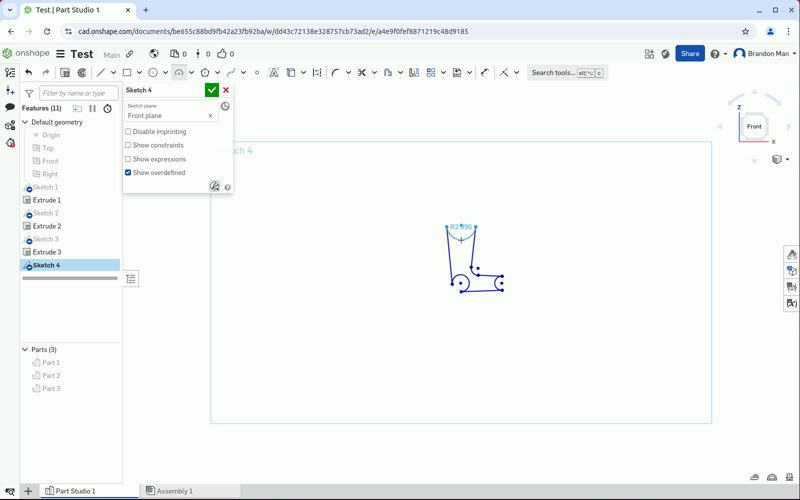
key_up(shift)
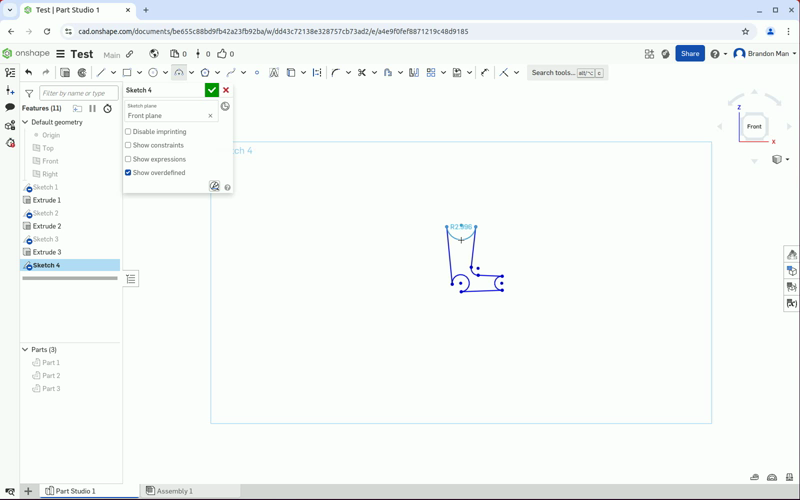
key(esc)
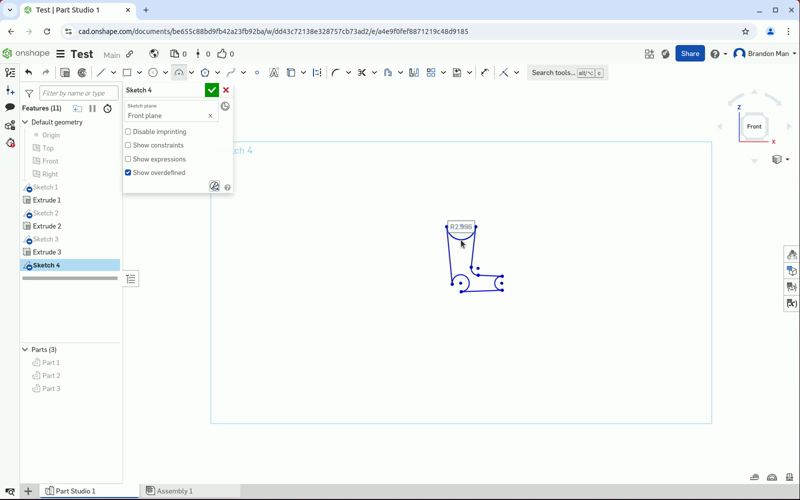
mouse_move(462, 256)
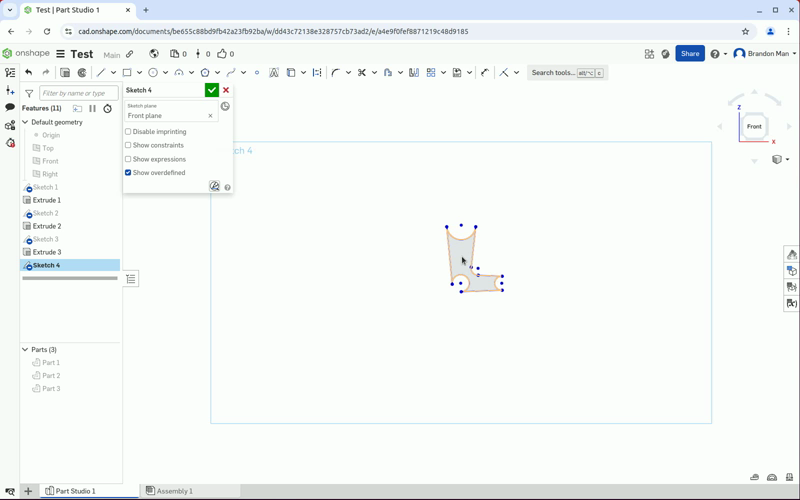
scroll(6)
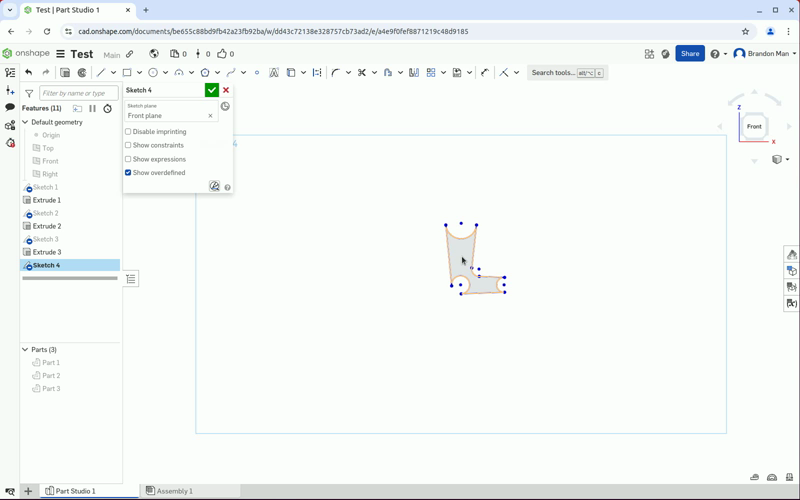
scroll(6)
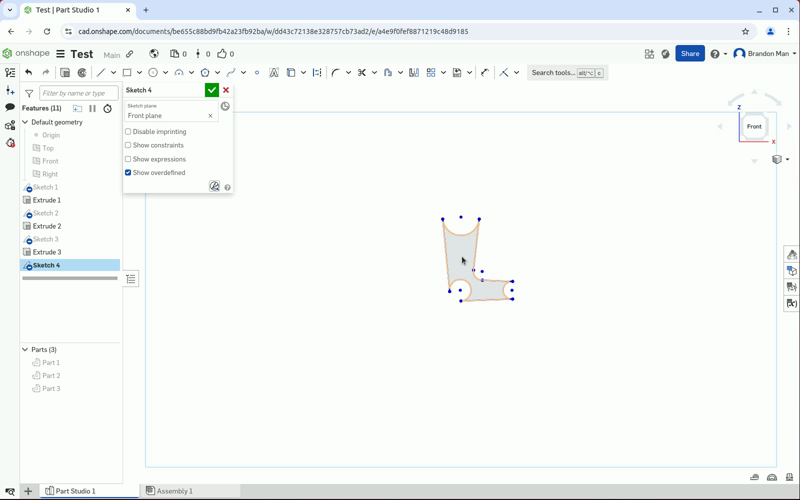
scroll(6)
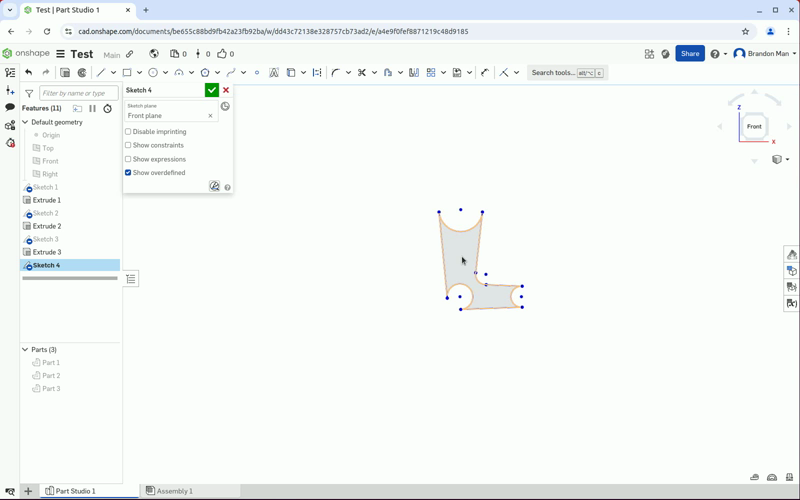
scroll(6)
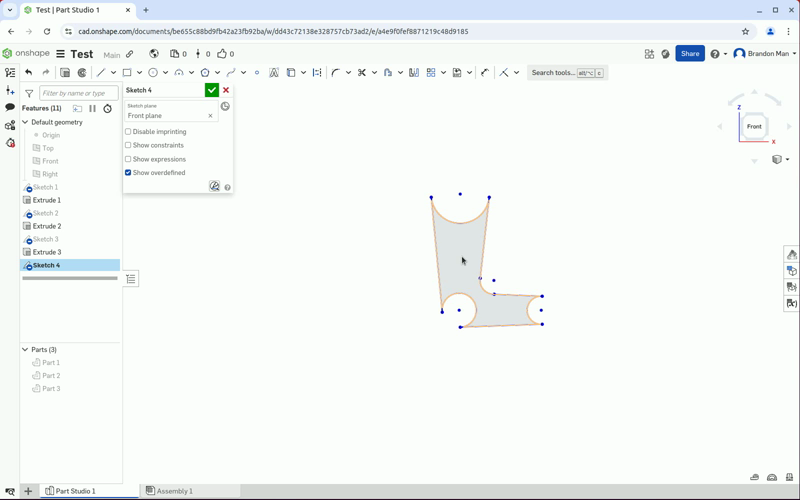
scroll(6)
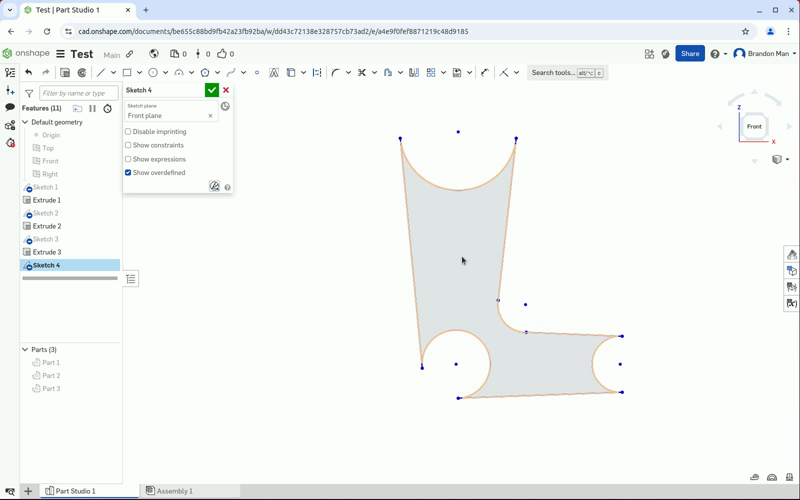
scroll(6)
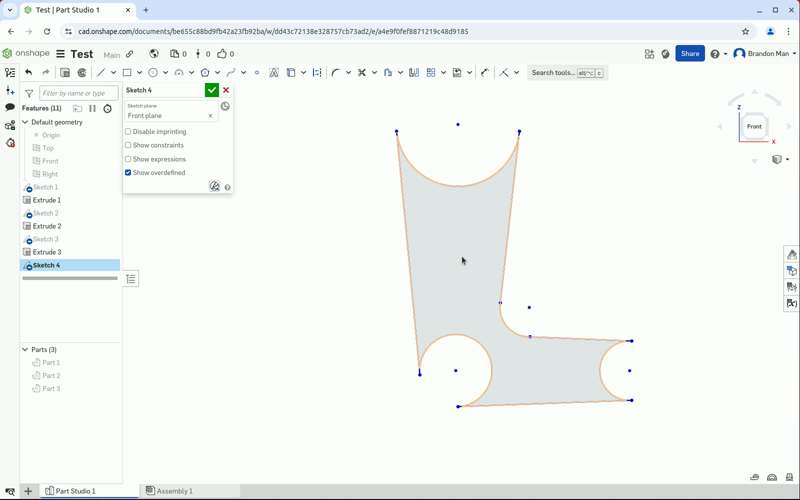
scroll(6)
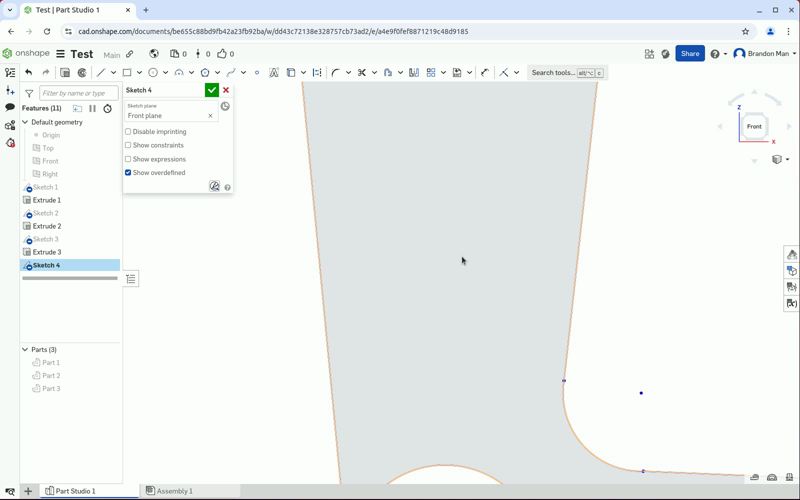
click(462, 256)
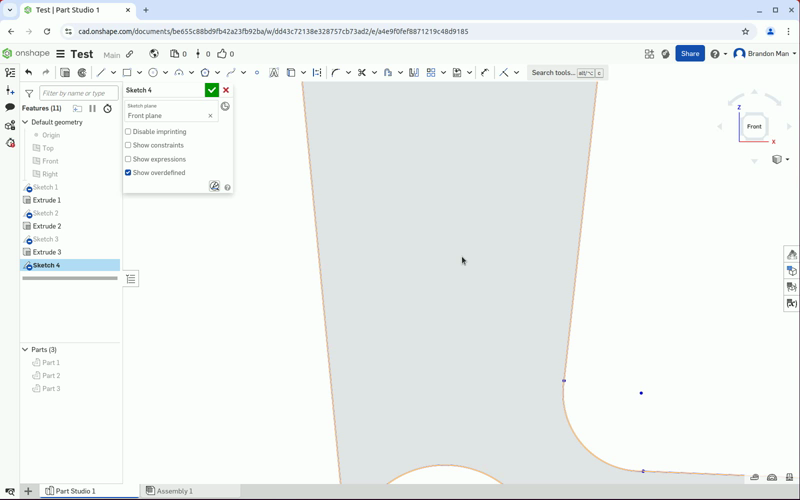
scroll(-6)
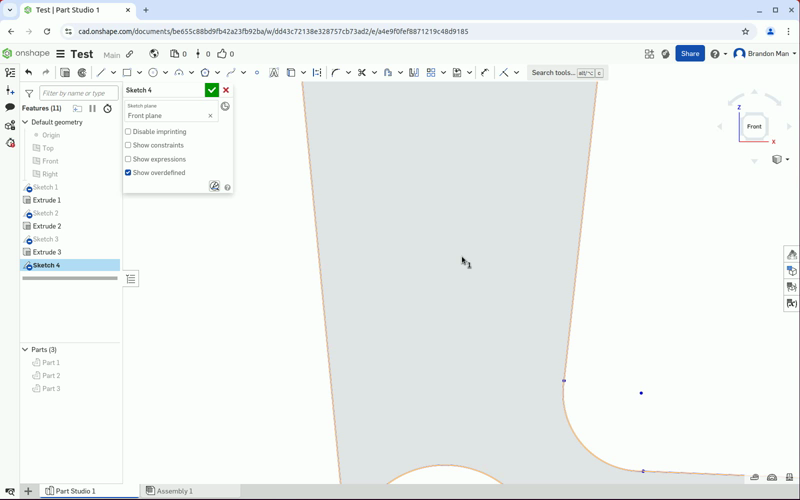
scroll(-6)
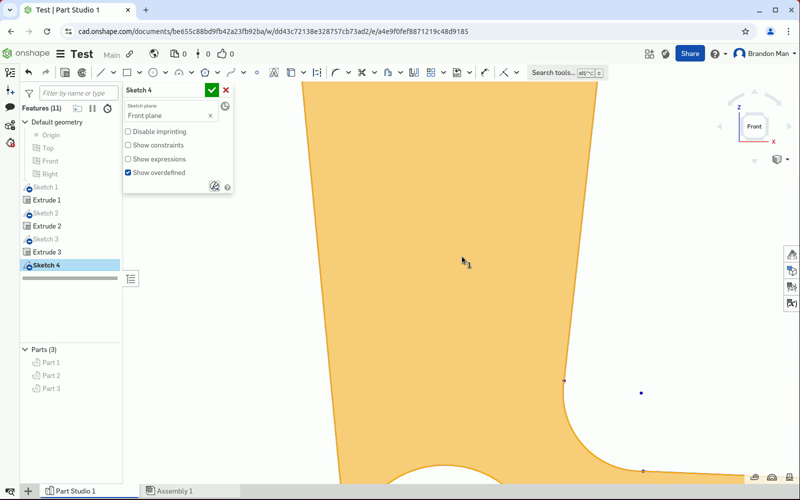
scroll(-6)
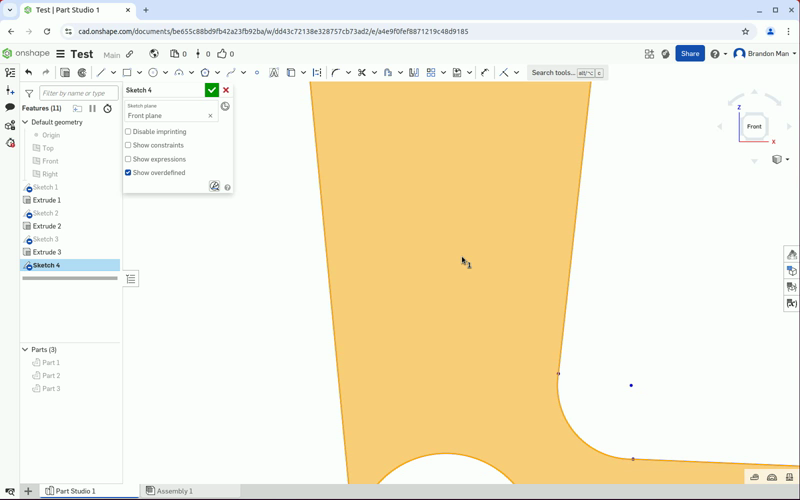
scroll(-6)
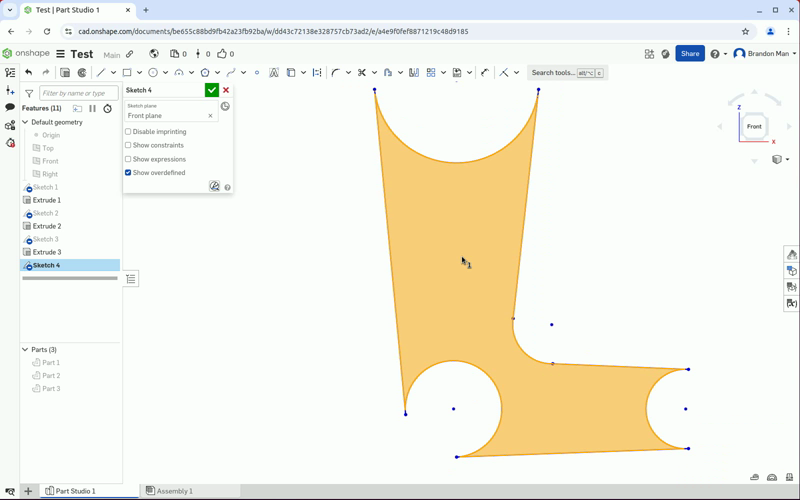
scroll(-6)
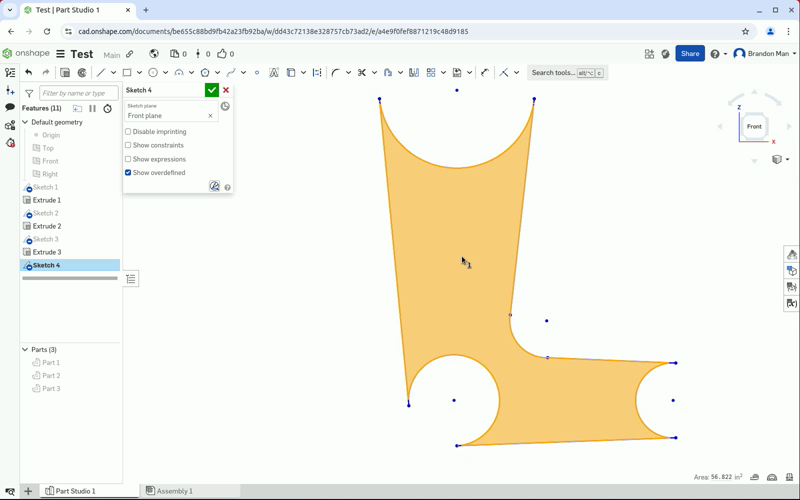
scroll(-6)
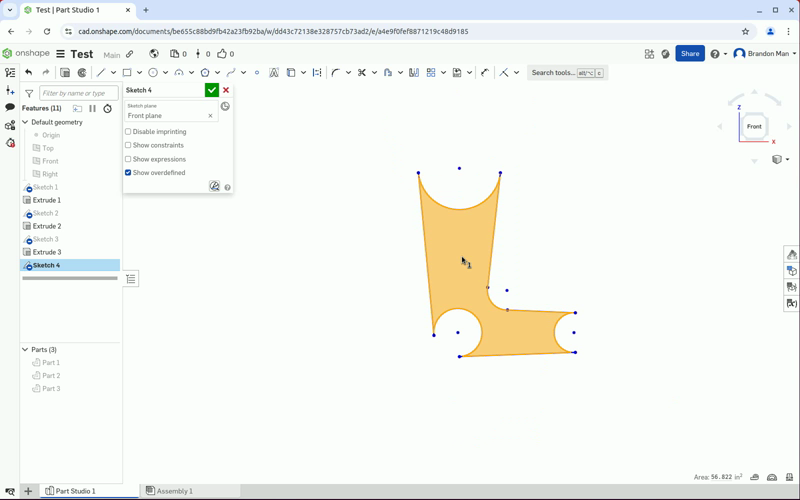
scroll(-6)
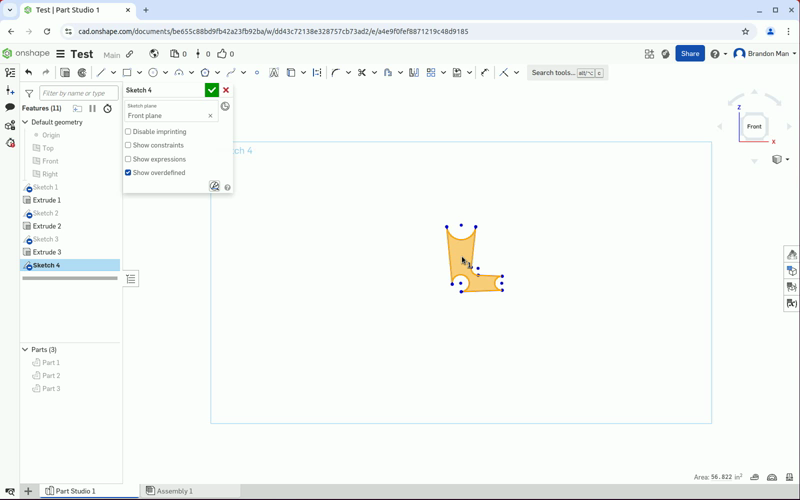
mouse_move(73, 352)
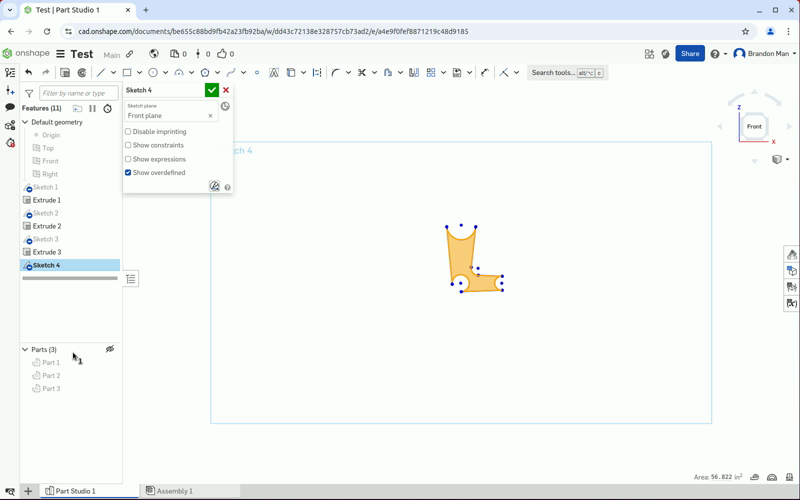
key(shift+y)
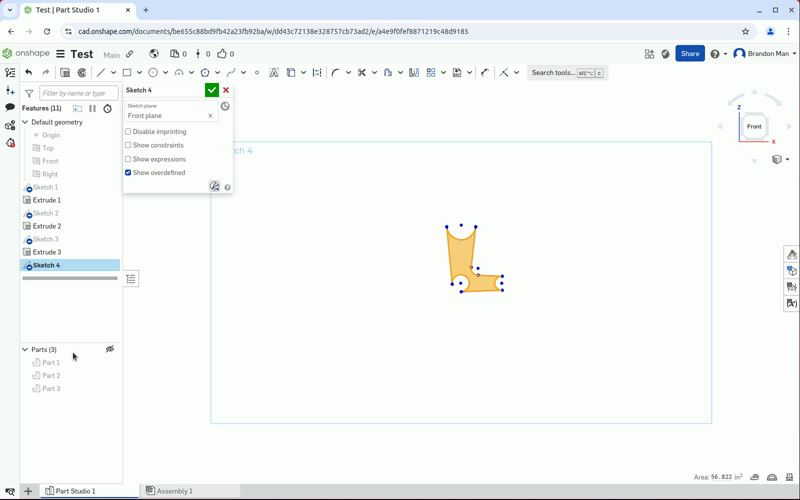
key(shift+e)
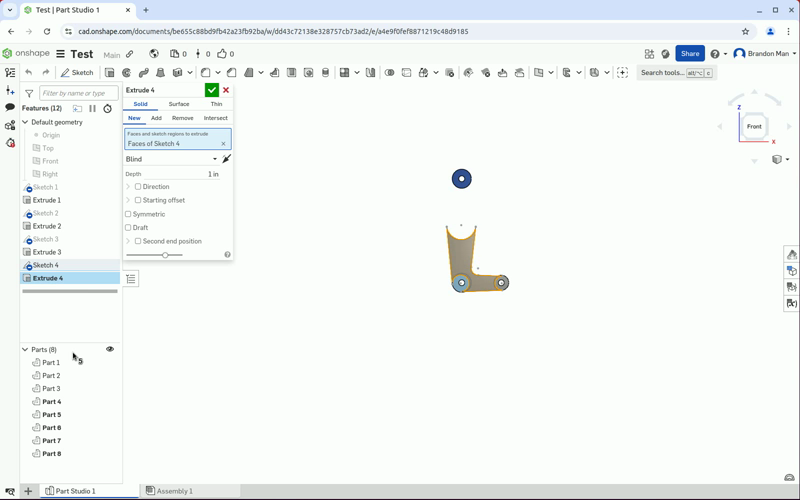
mouse_move(143, 106)
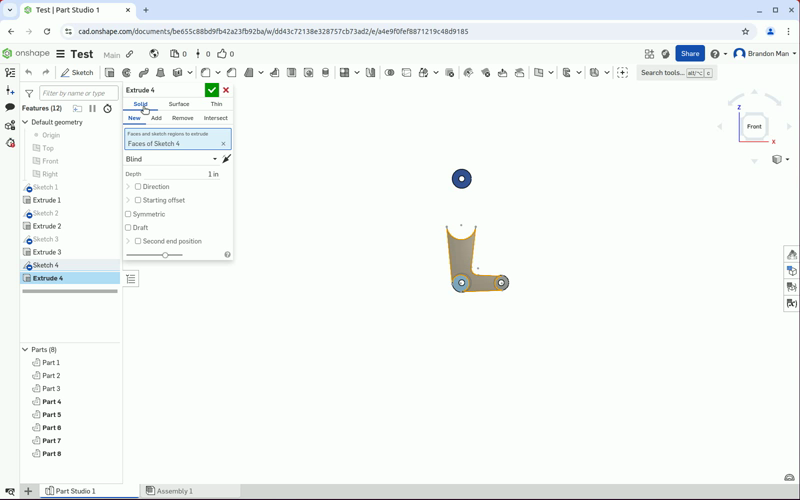
click(143, 106)
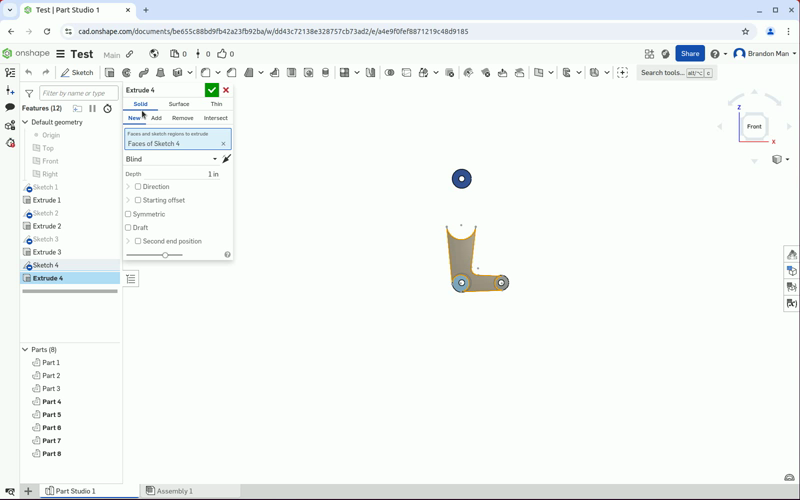
mouse_move(137, 120)
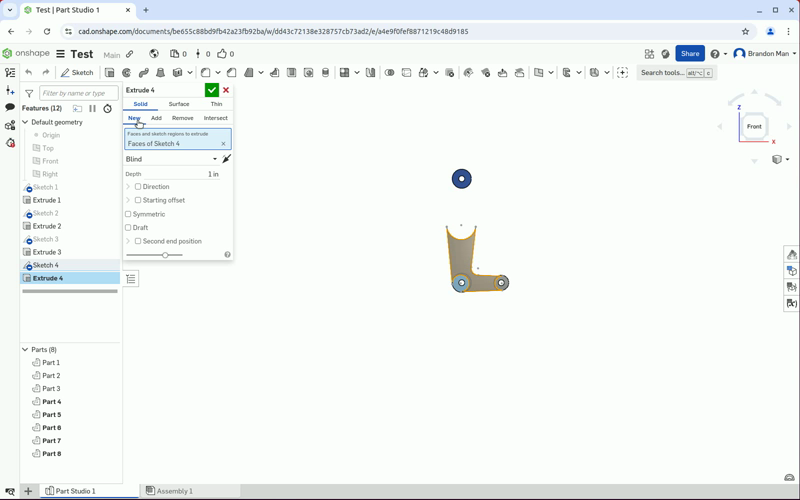
click(137, 120)
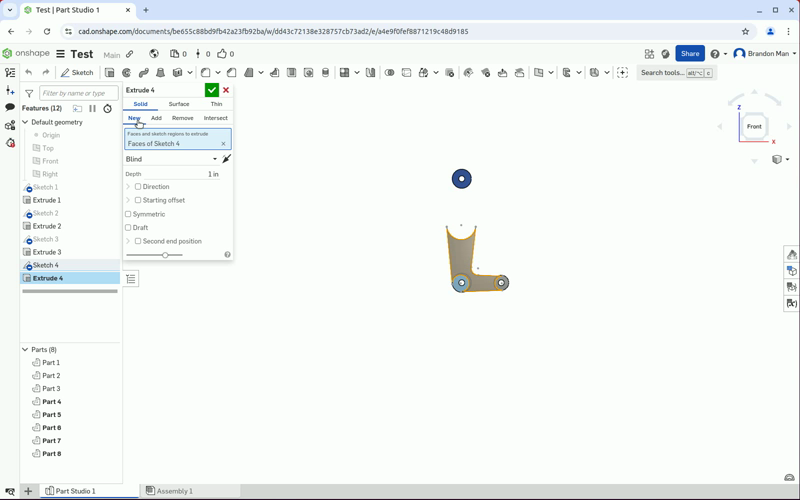
key(tab, 4)
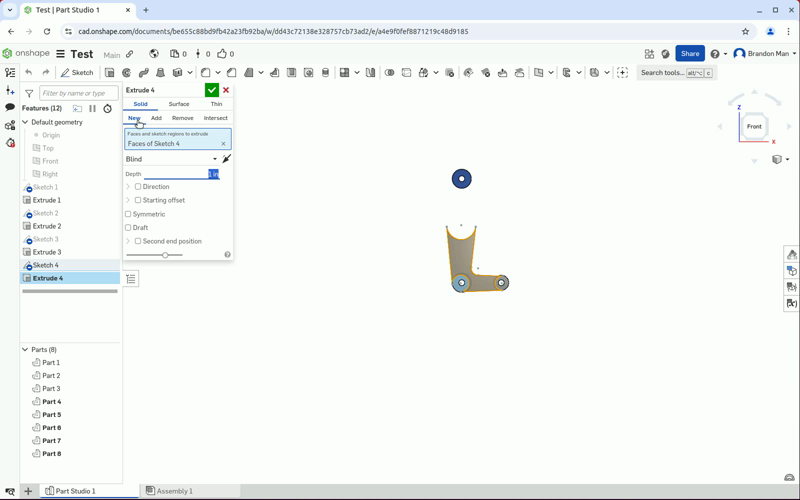
text(0.481)
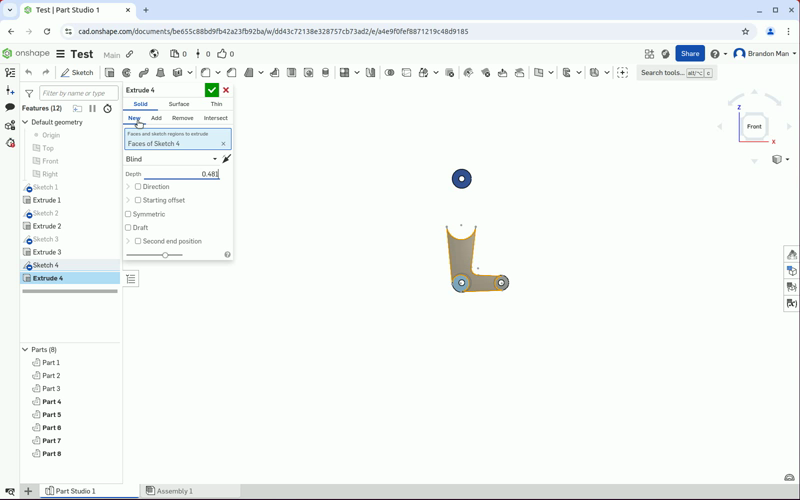
key(enter)
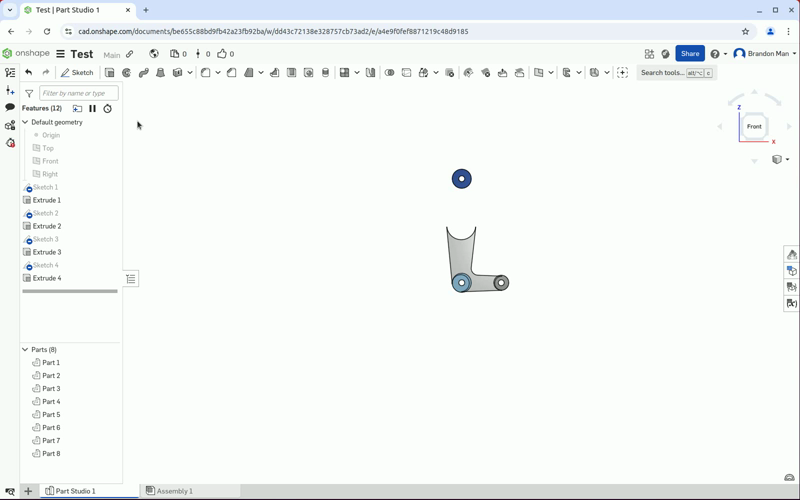
key(shift+h)
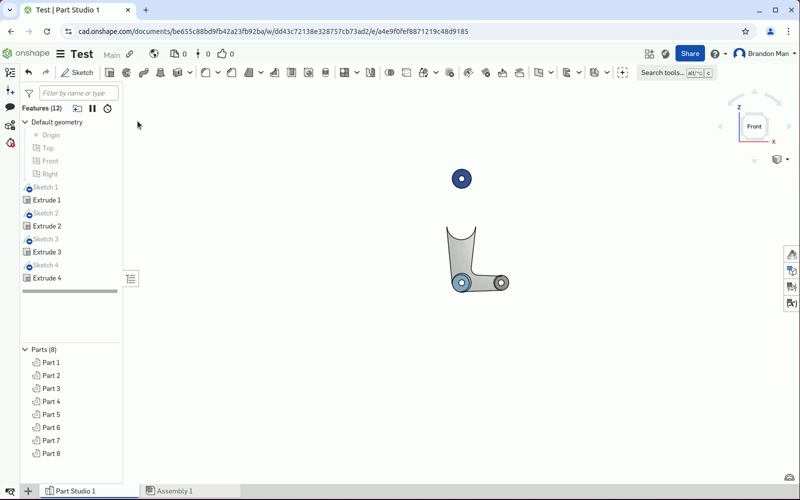
key(shift+h)
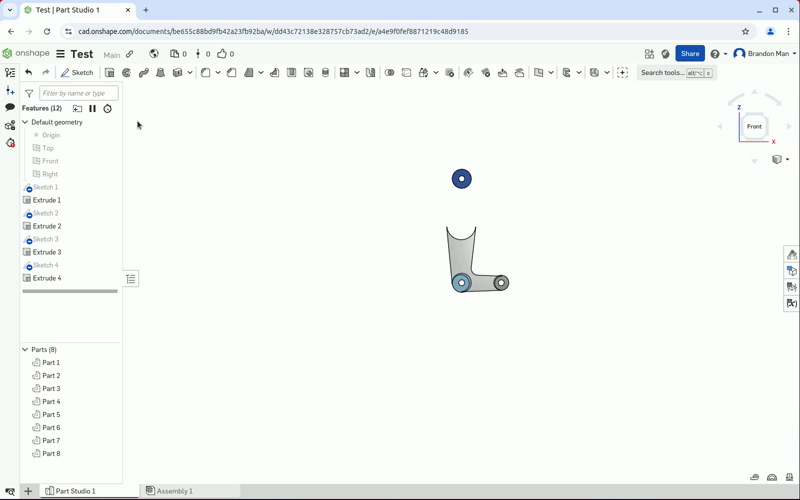
mouse_move(73, 189)
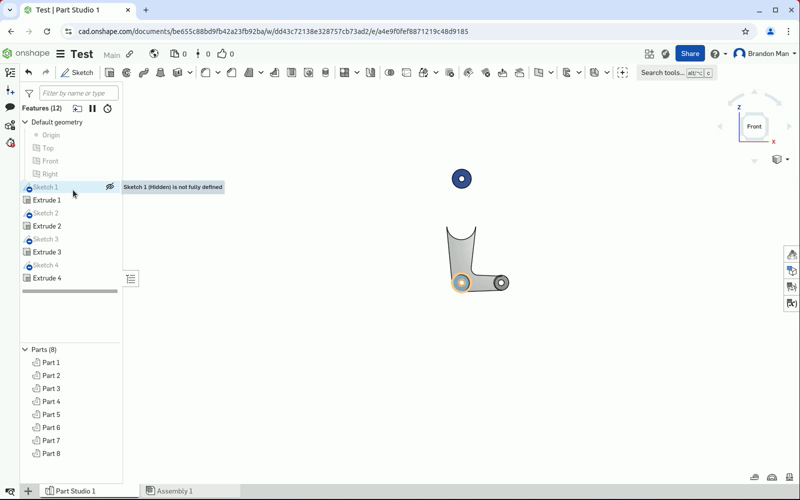
click(73, 189)
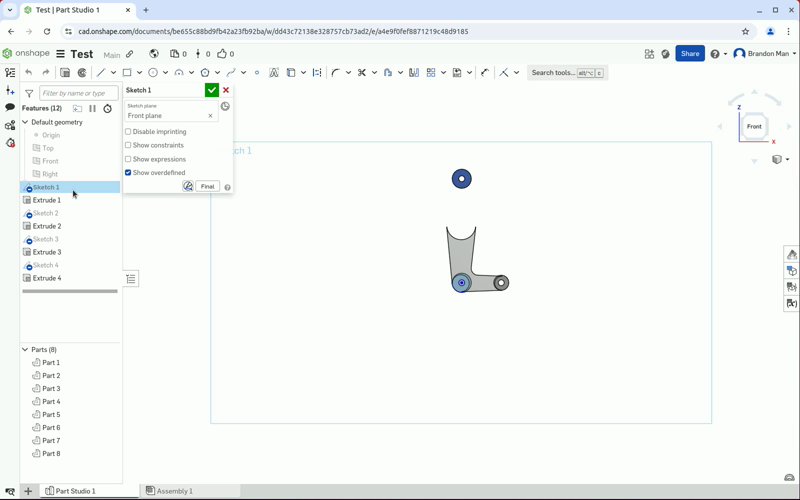
mouse_move(229, 92)
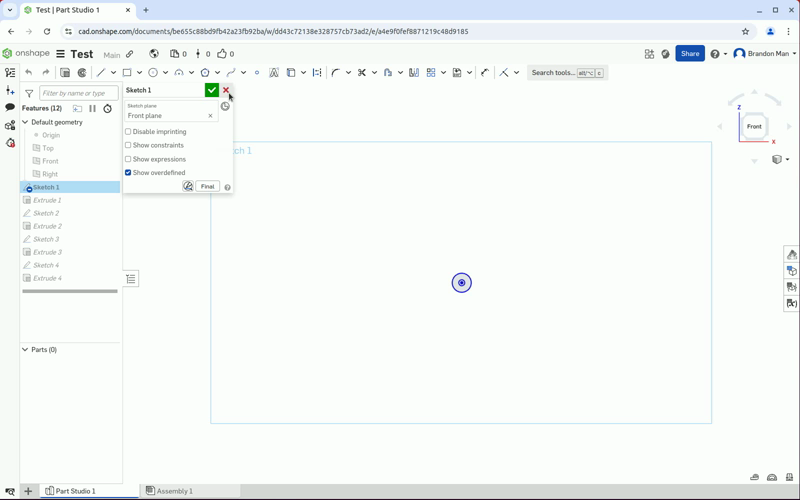
click(229, 92)
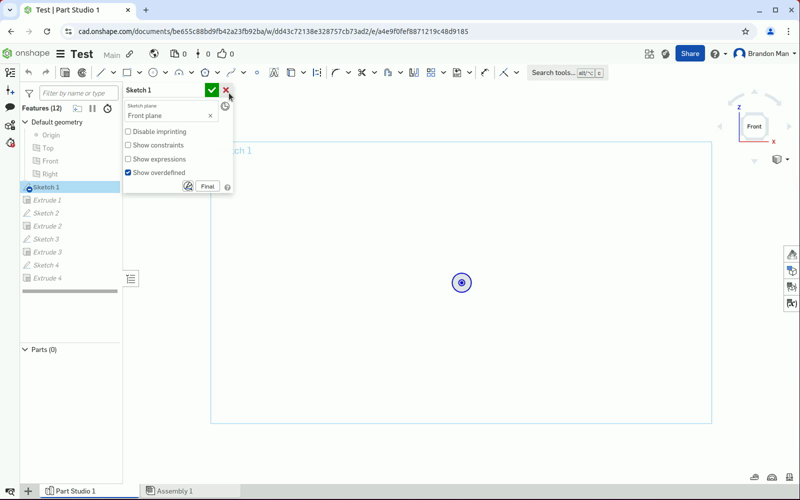
key(shift+s)
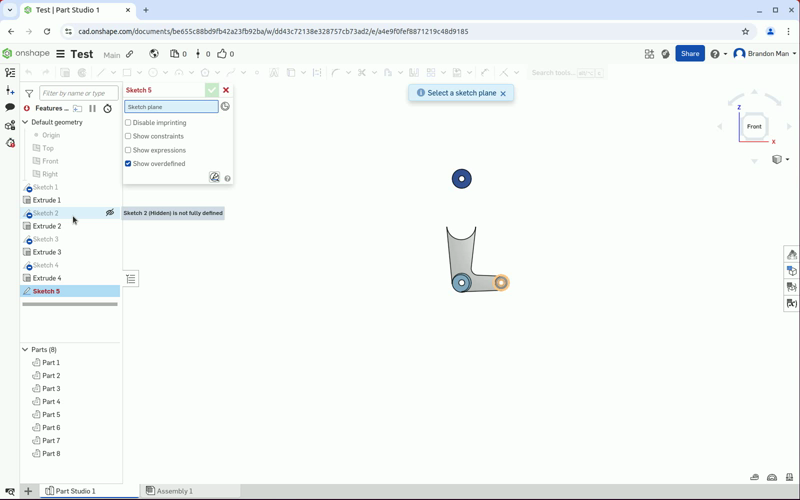
scroll(3)
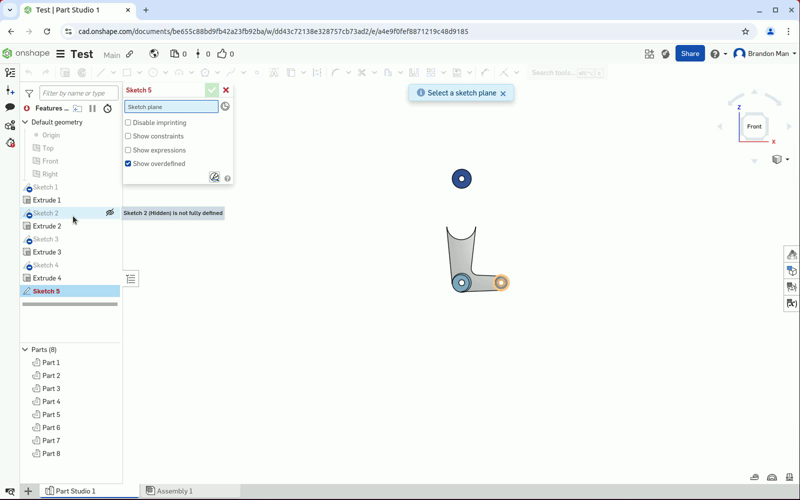
mouse_move(73, 163)
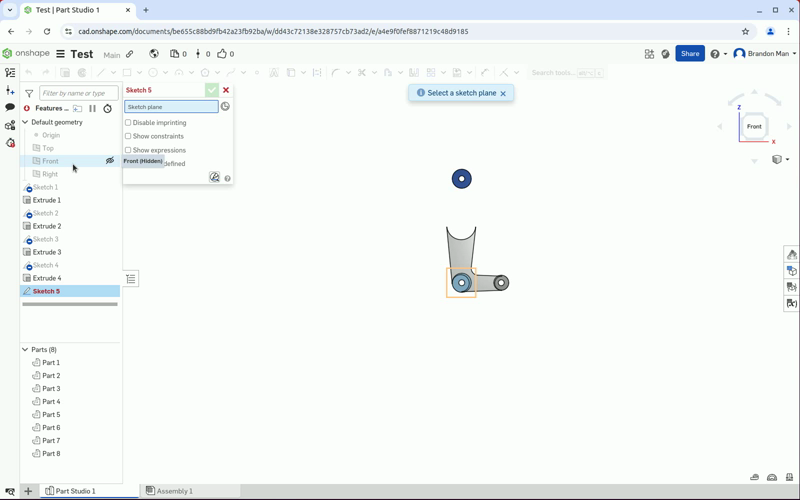
click(73, 163)
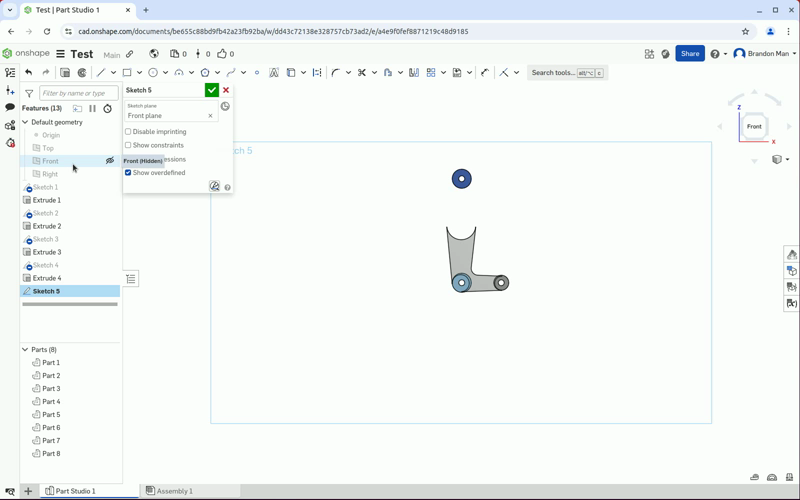
mouse_move(73, 352)
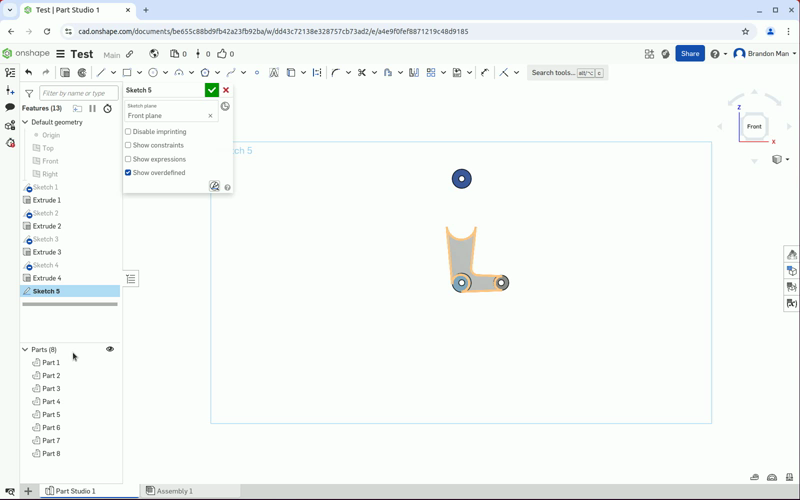
key(y)
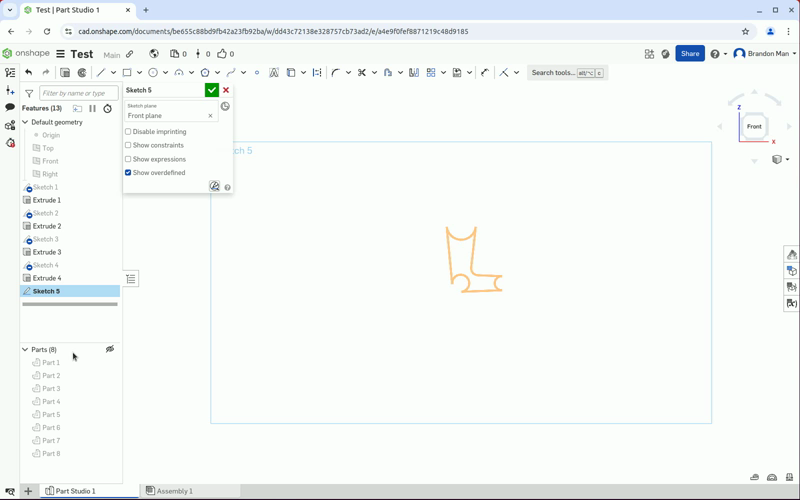
key(c)
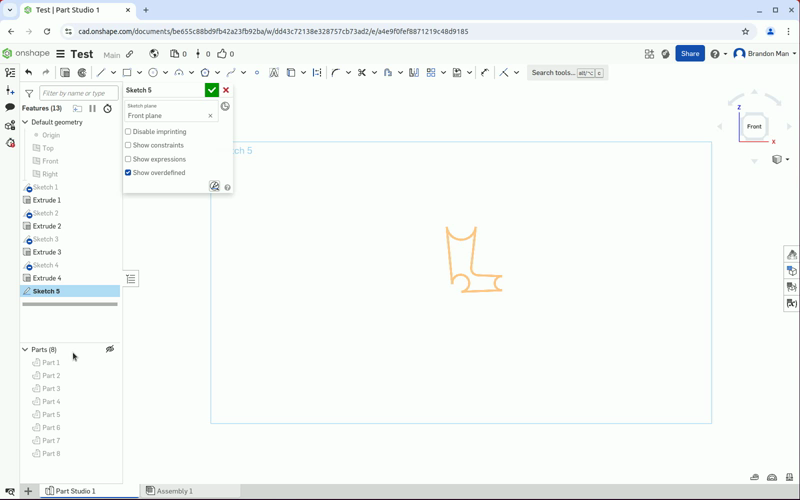
key_down(shift)
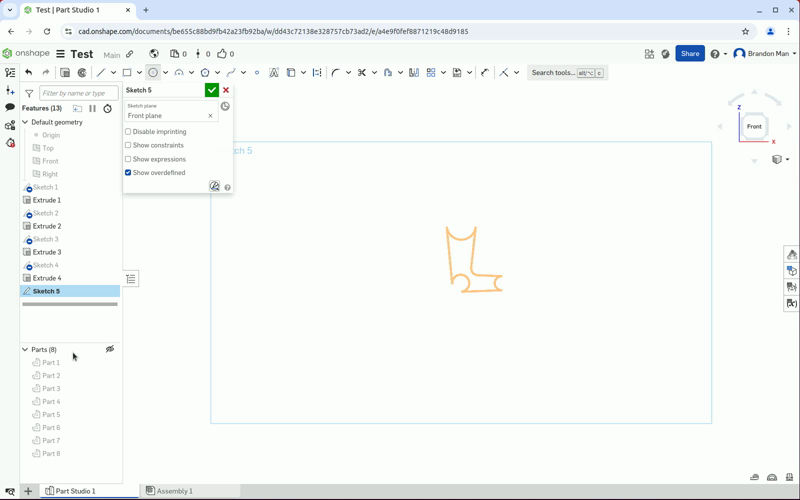
mouse_move(461, 225)
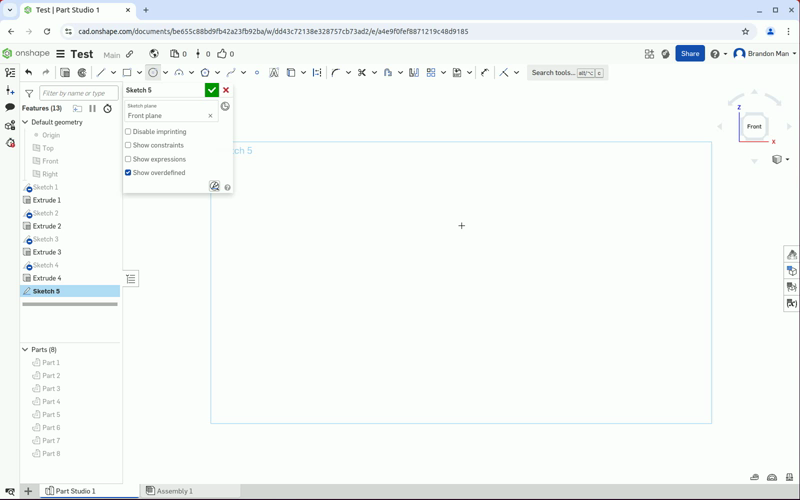
click(461, 225)
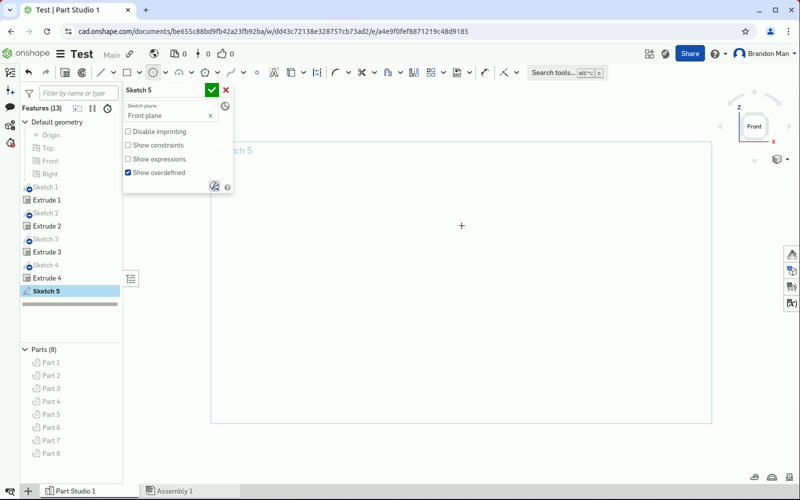
key_up(shift)
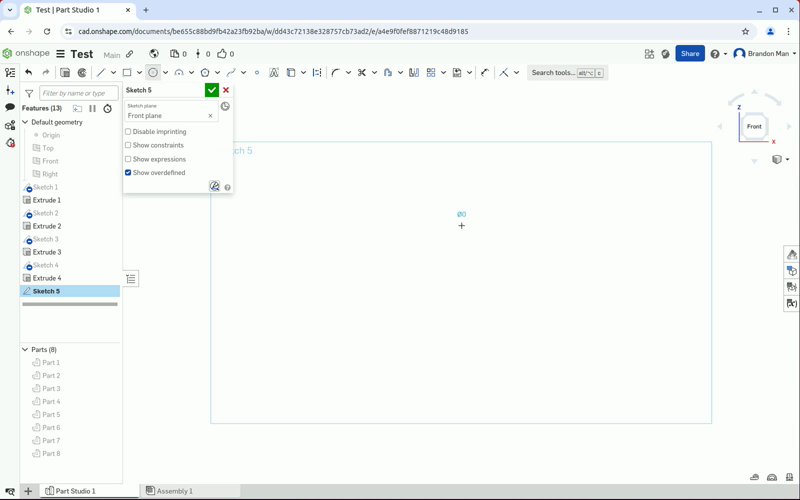
mouse_move(477, 225)
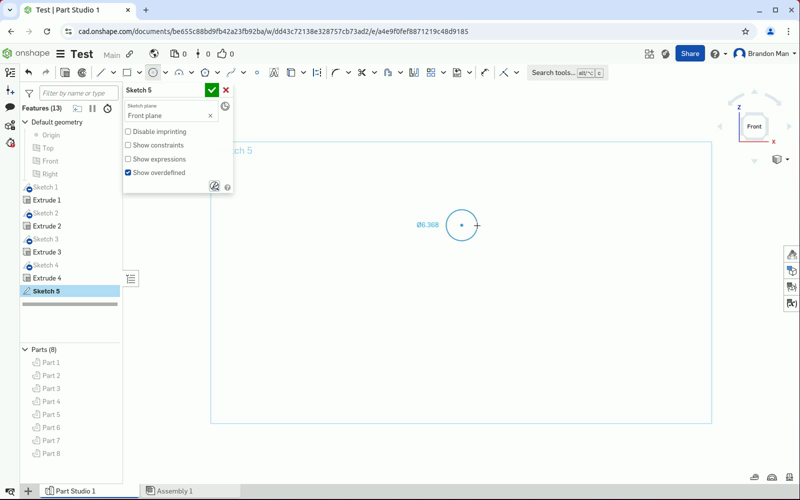
click(477, 225)
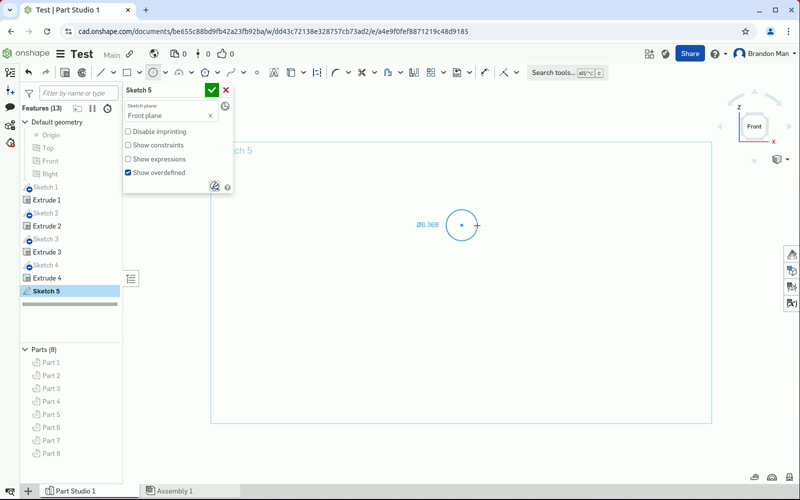
key(esc)
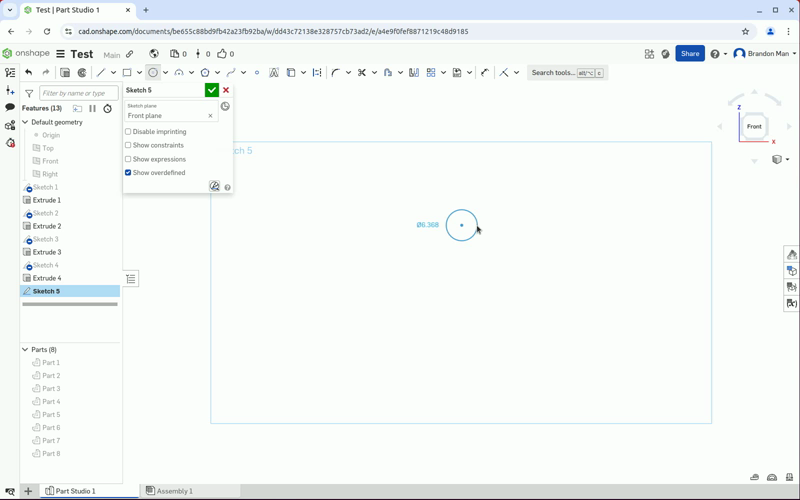
key(c)
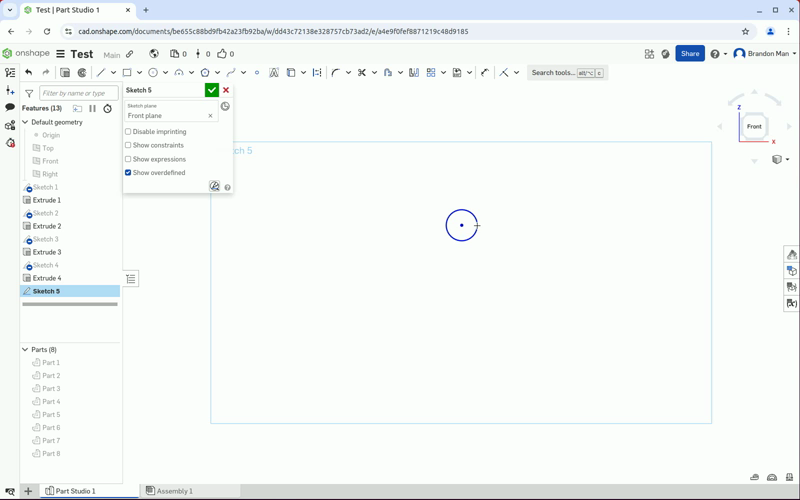
key_down(shift)
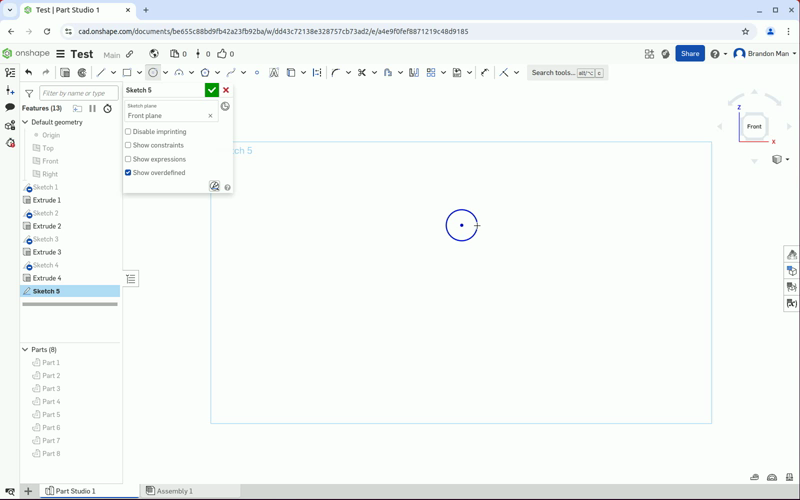
mouse_move(461, 225)
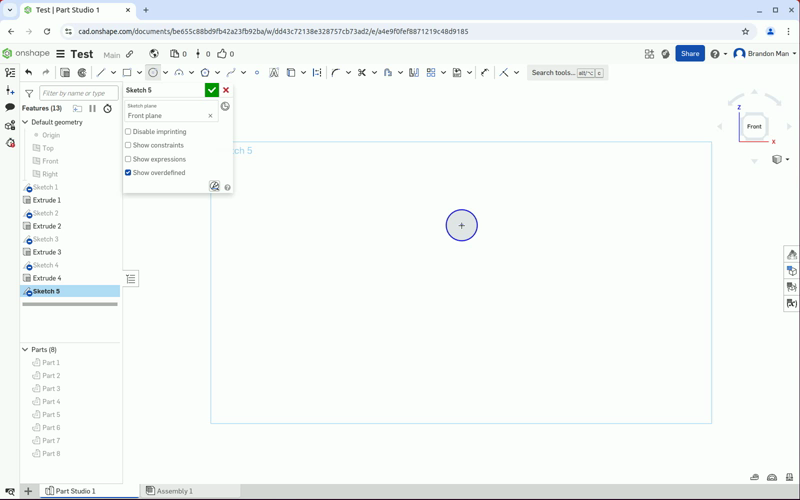
click(461, 225)
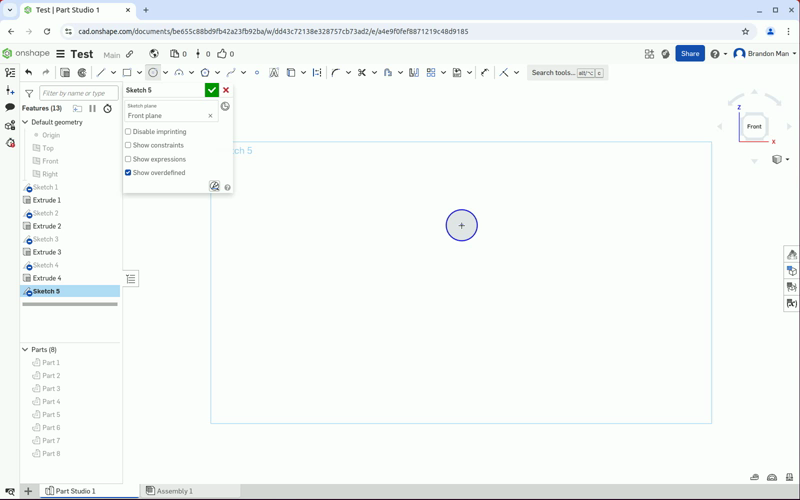
key_up(shift)
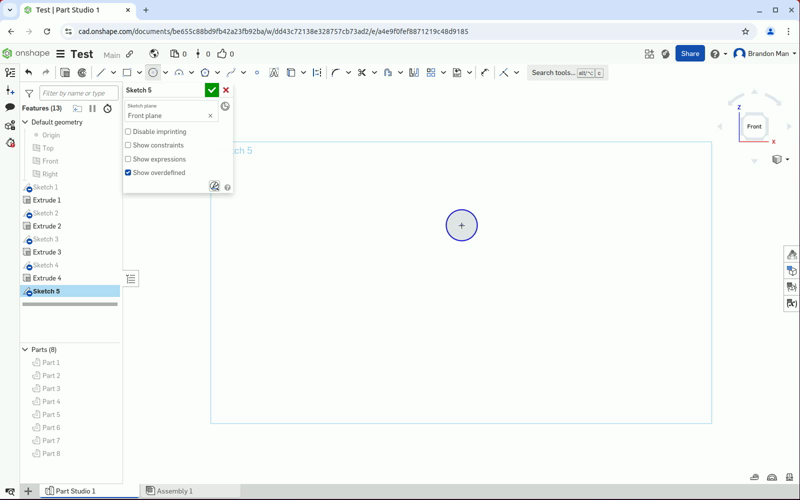
mouse_move(465, 225)
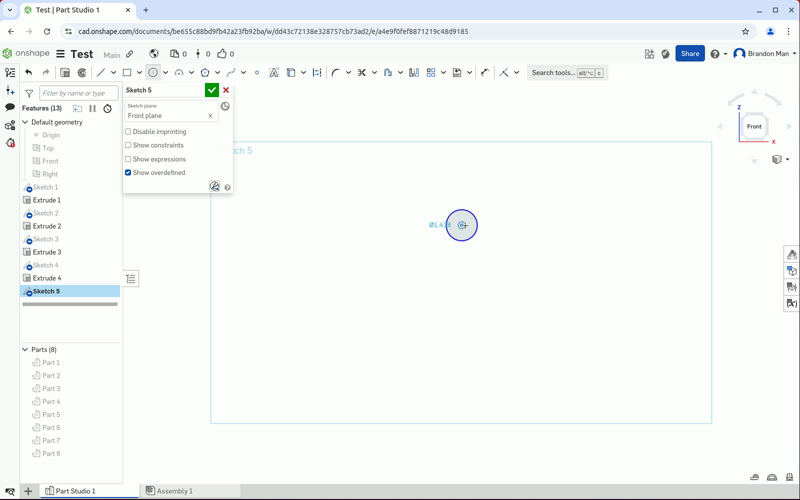
scroll(6)
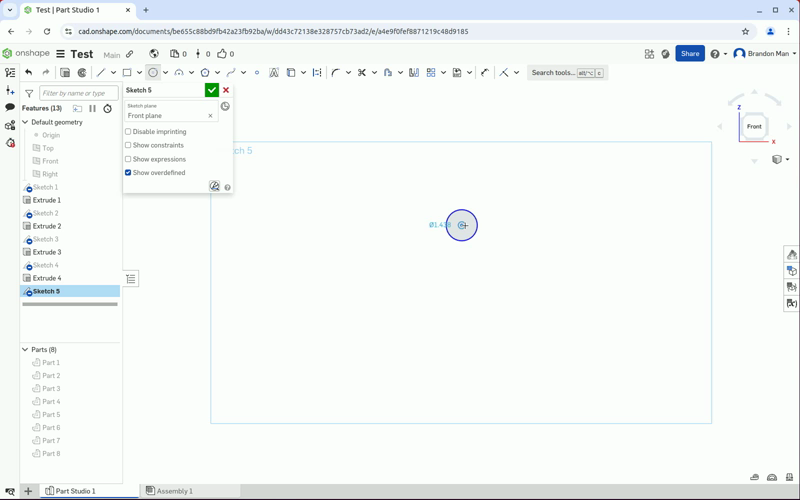
scroll(6)
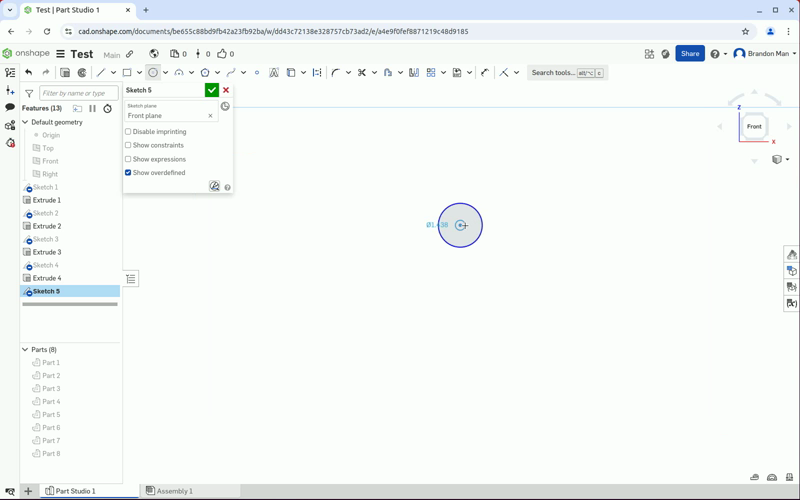
scroll(6)
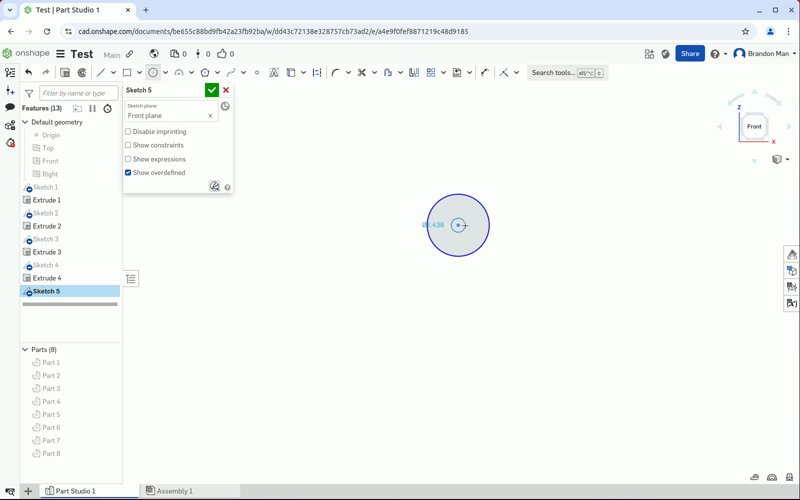
scroll(6)
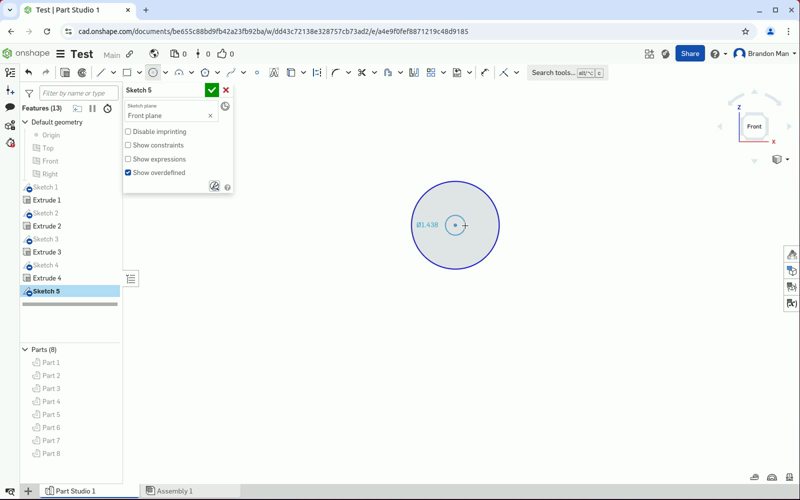
scroll(6)
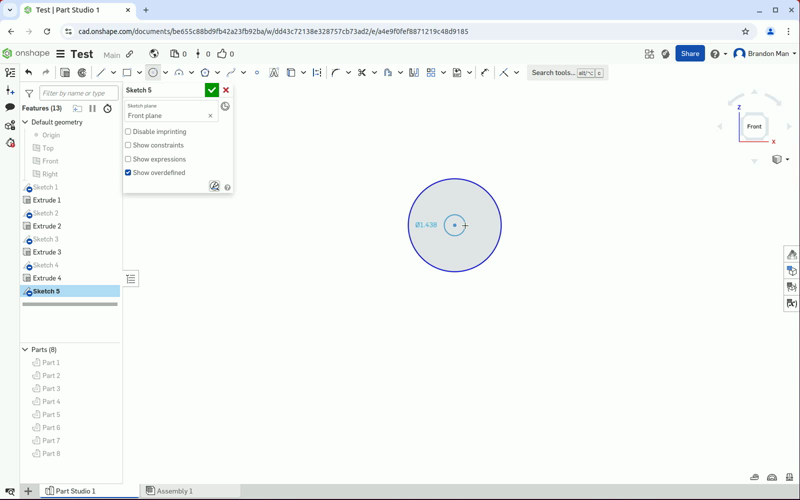
scroll(6)
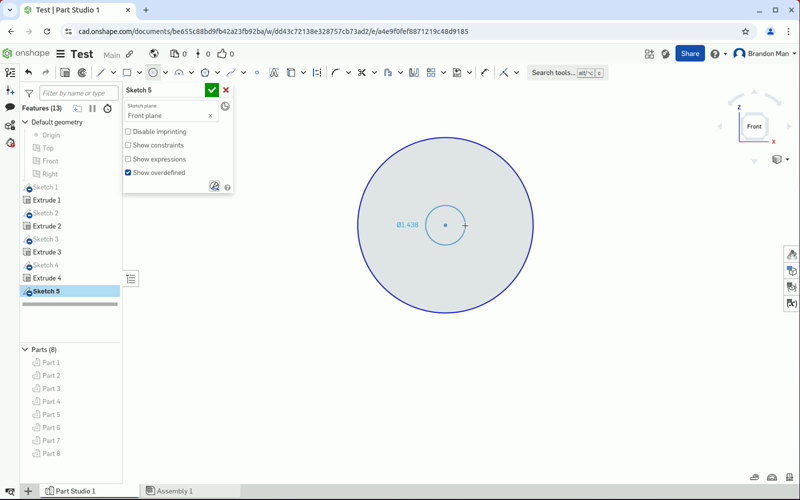
scroll(6)
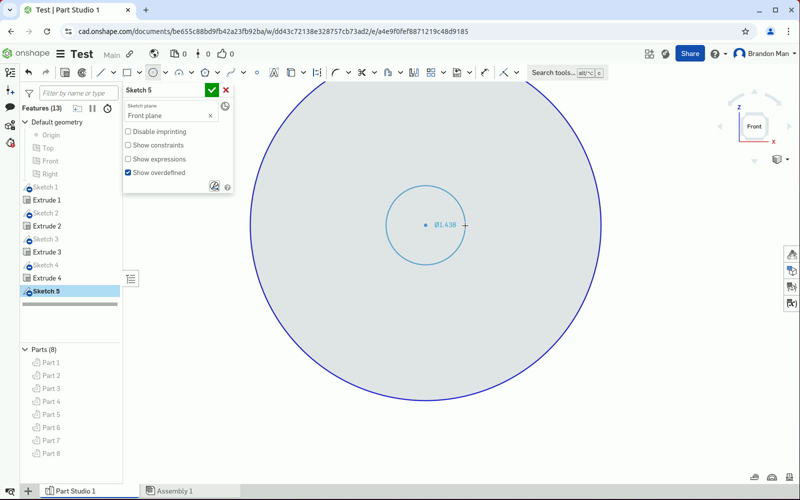
click(465, 225)
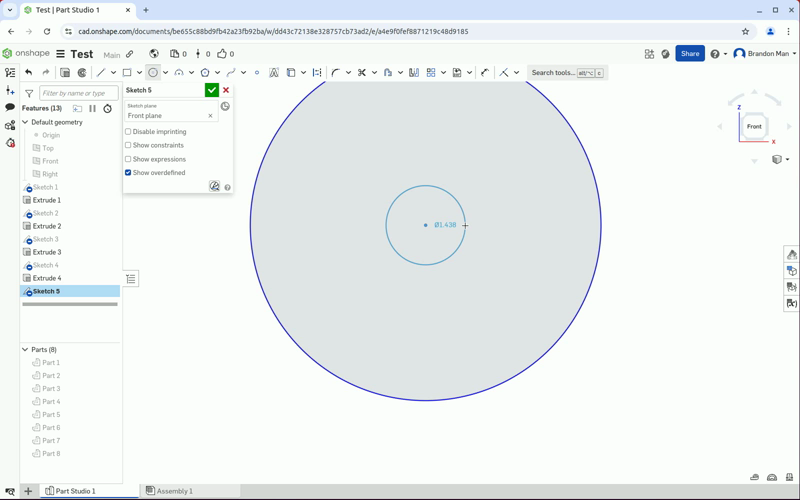
scroll(-6)
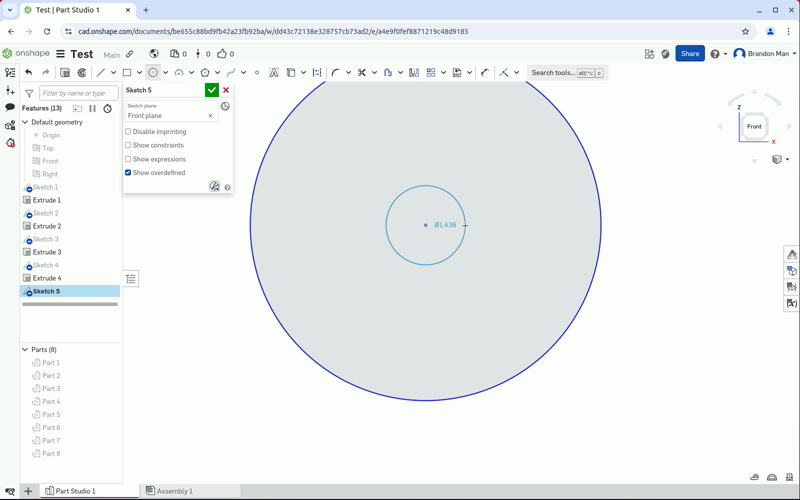
scroll(-6)
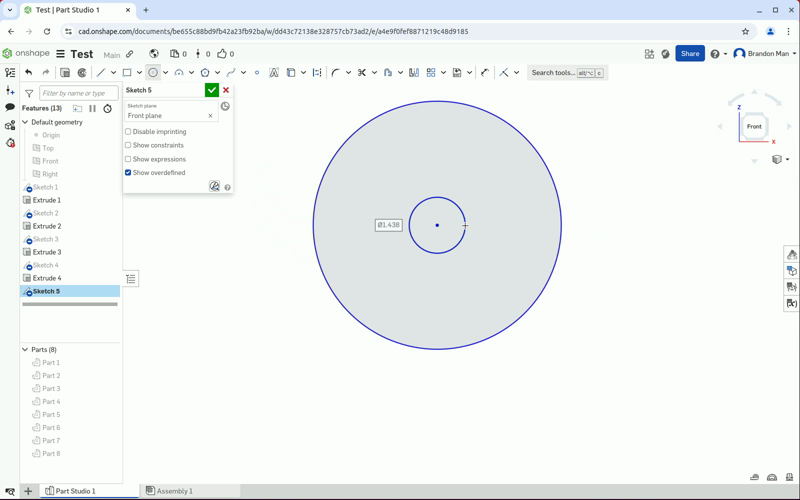
scroll(-6)
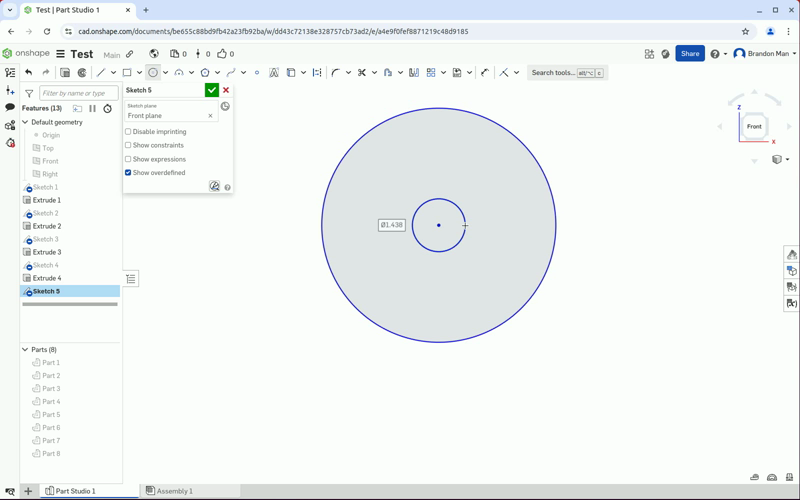
scroll(-6)
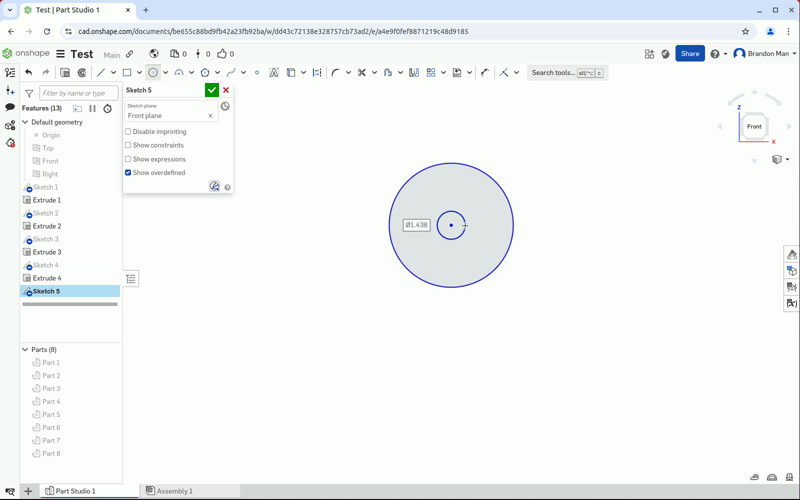
scroll(-6)
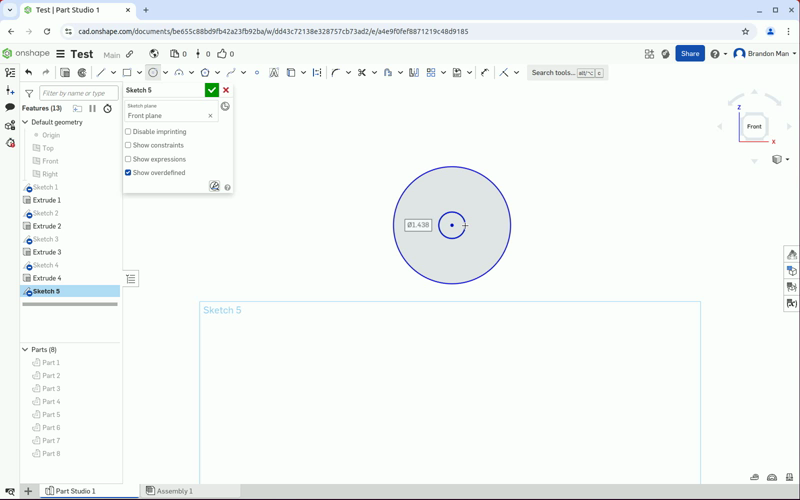
scroll(-6)
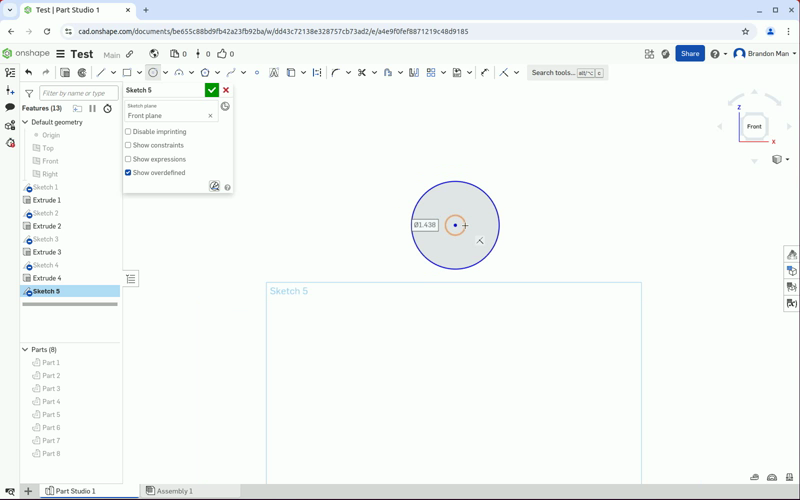
scroll(-6)
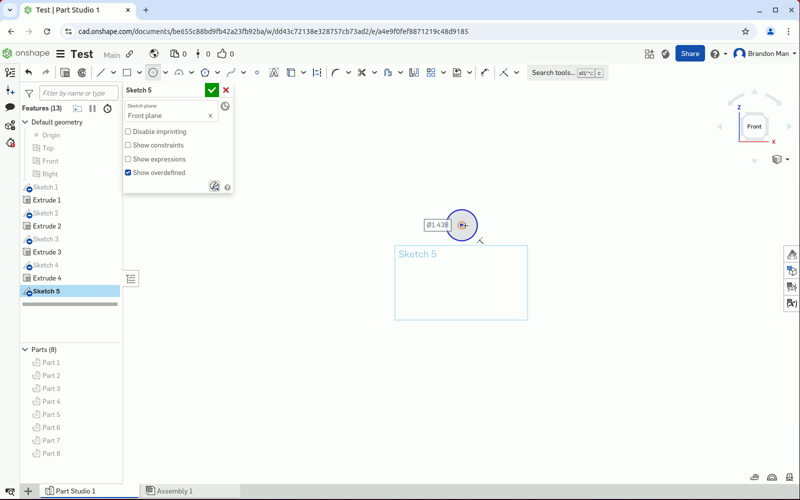
key(esc)
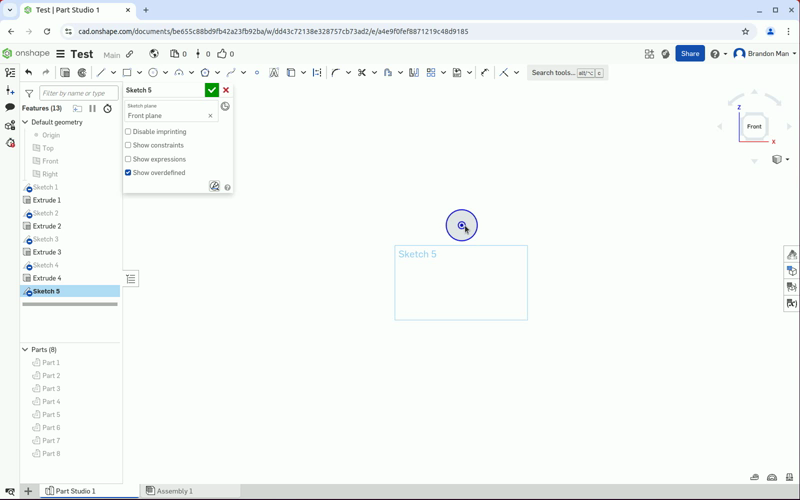
mouse_move(464, 236)
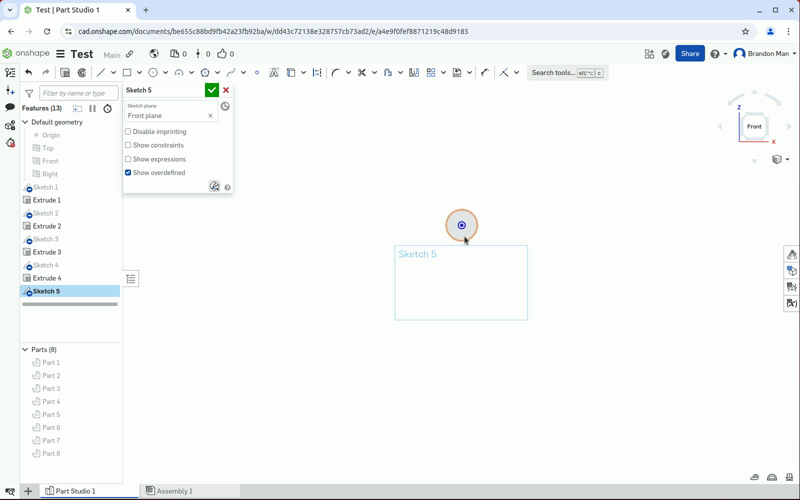
scroll(6)
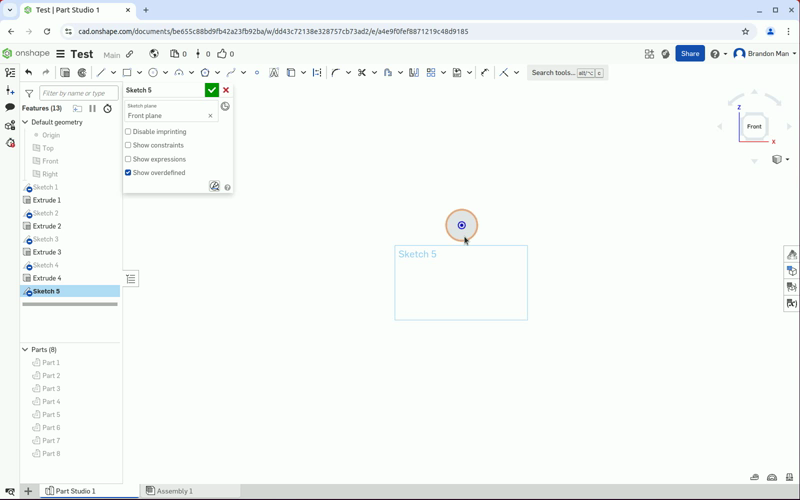
scroll(6)
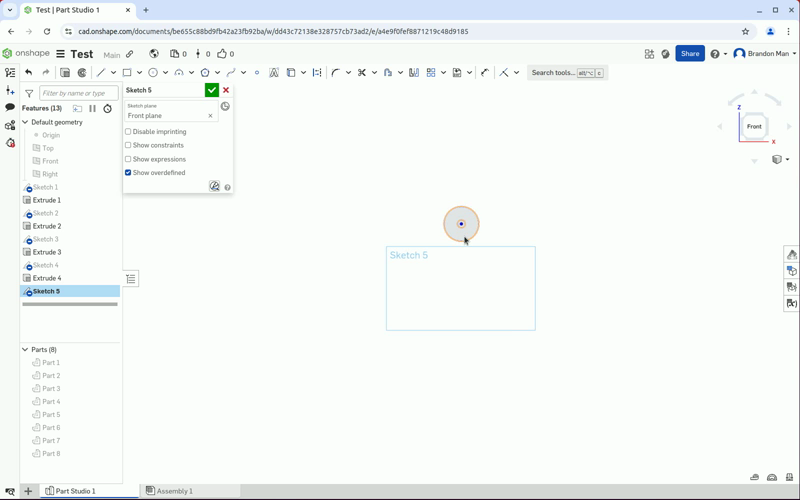
scroll(6)
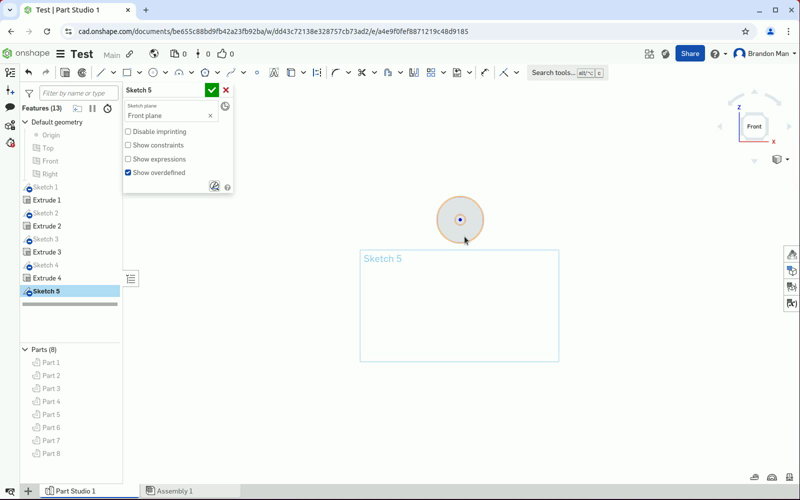
scroll(6)
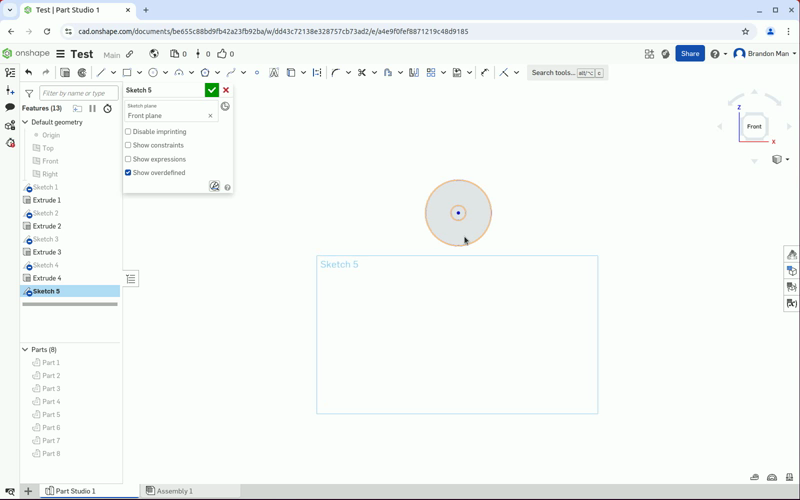
scroll(6)
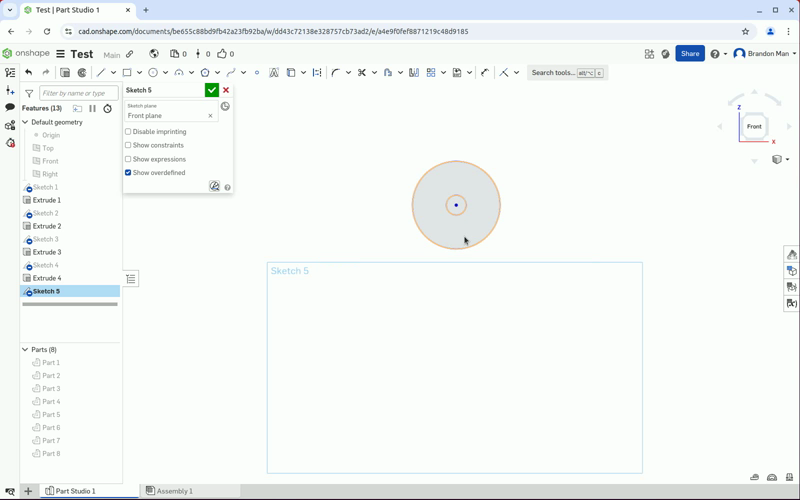
scroll(6)
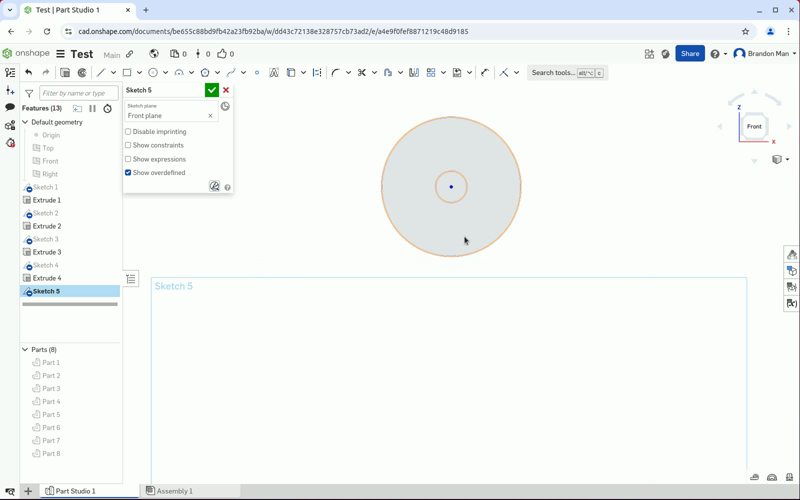
scroll(6)
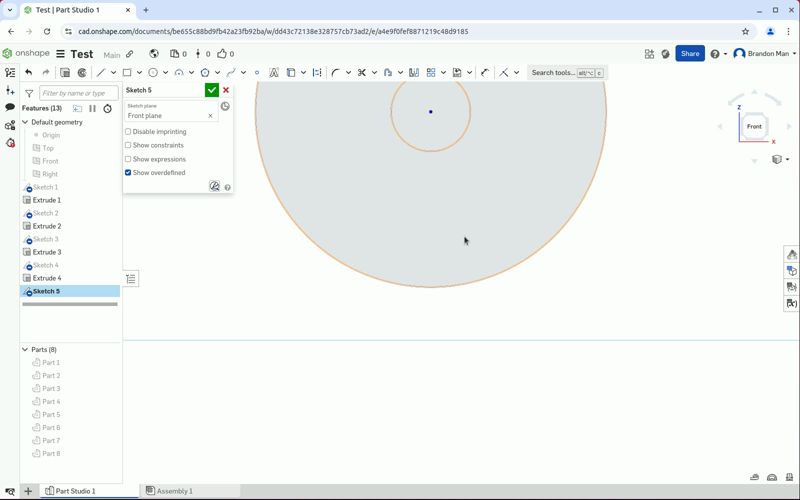
click(464, 236)
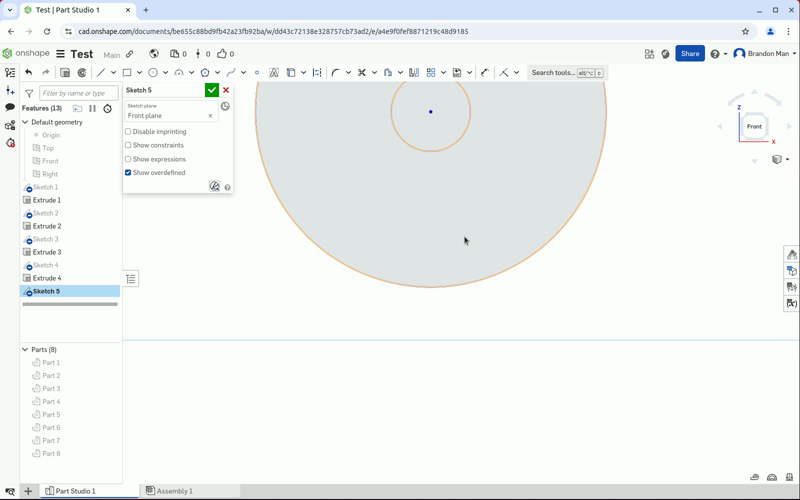
scroll(-6)
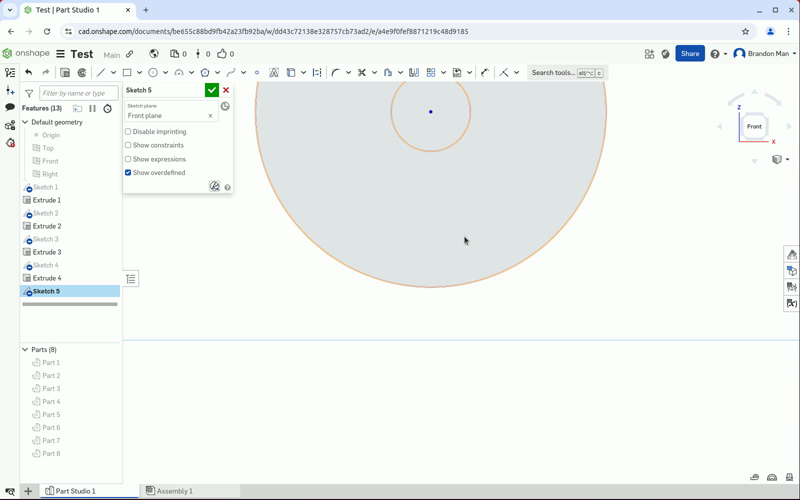
scroll(-6)
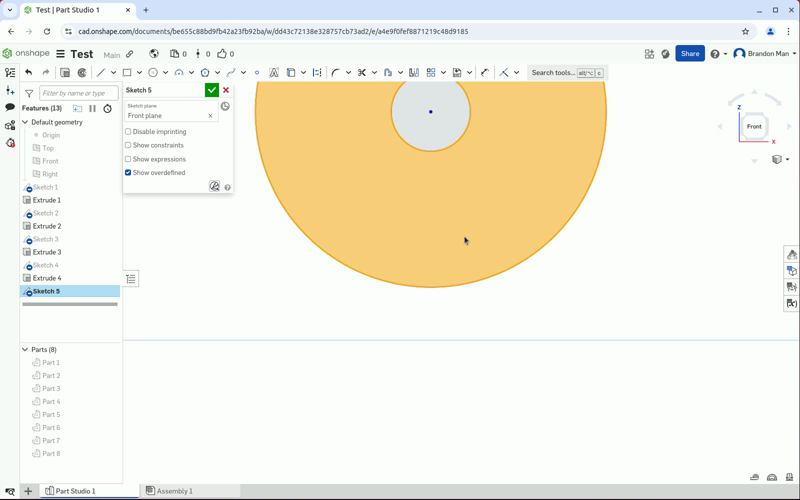
scroll(-6)
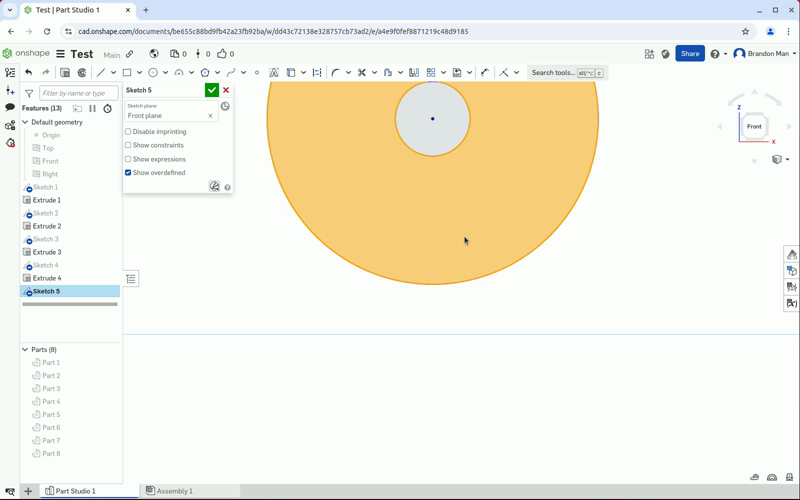
scroll(-6)
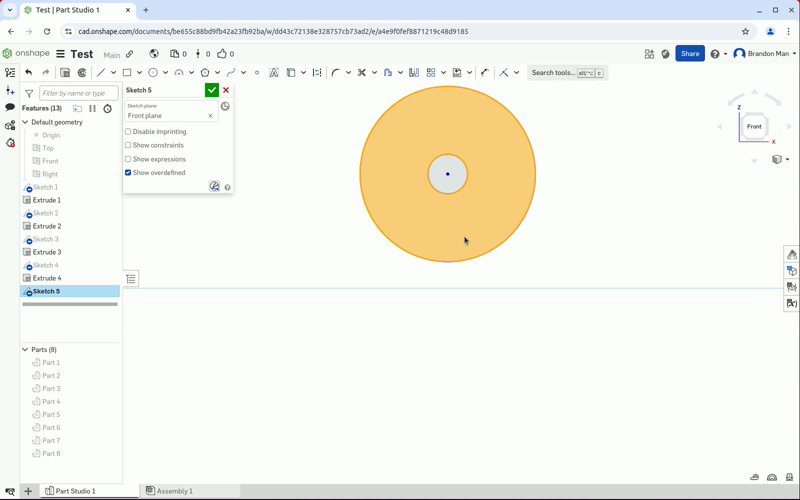
scroll(-6)
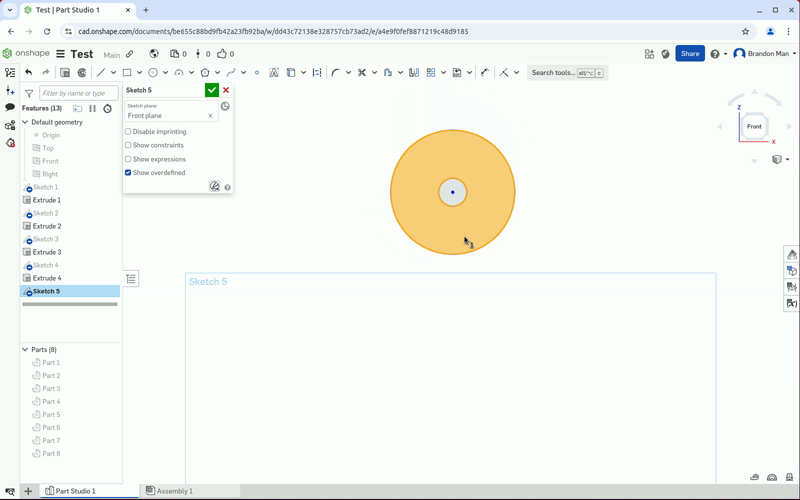
scroll(-6)
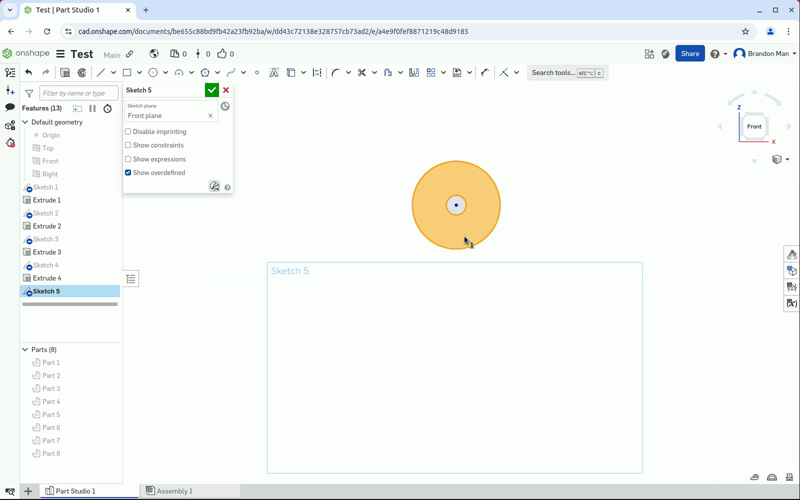
scroll(-6)
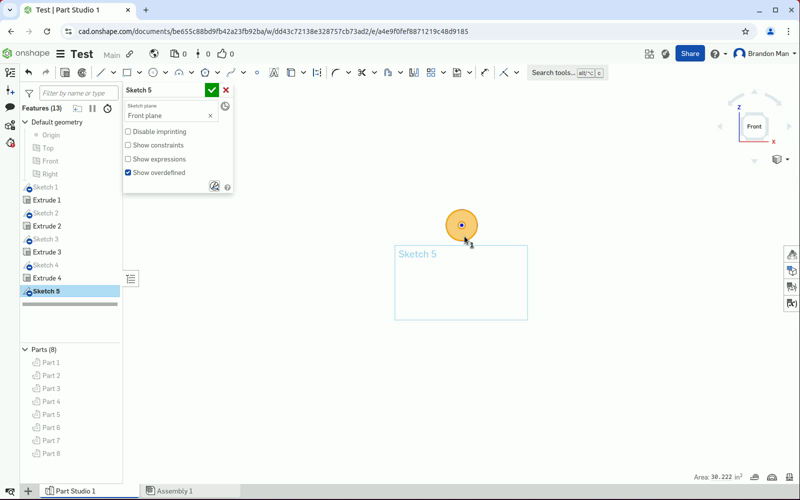
mouse_move(73, 352)
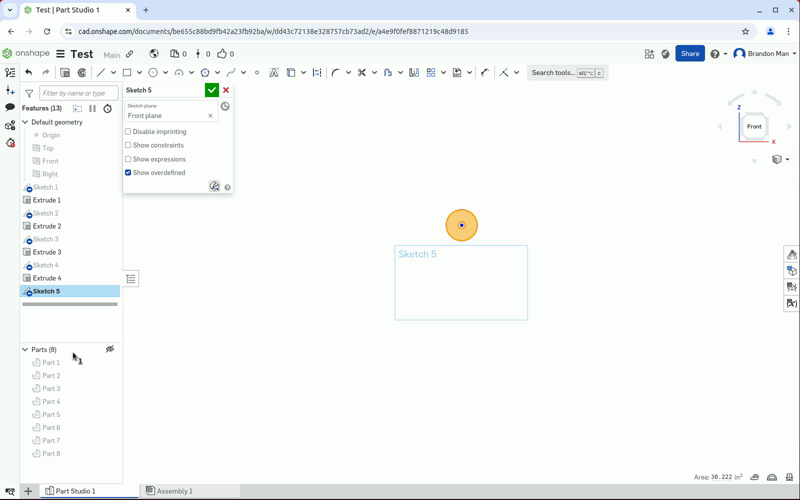
key(shift+y)
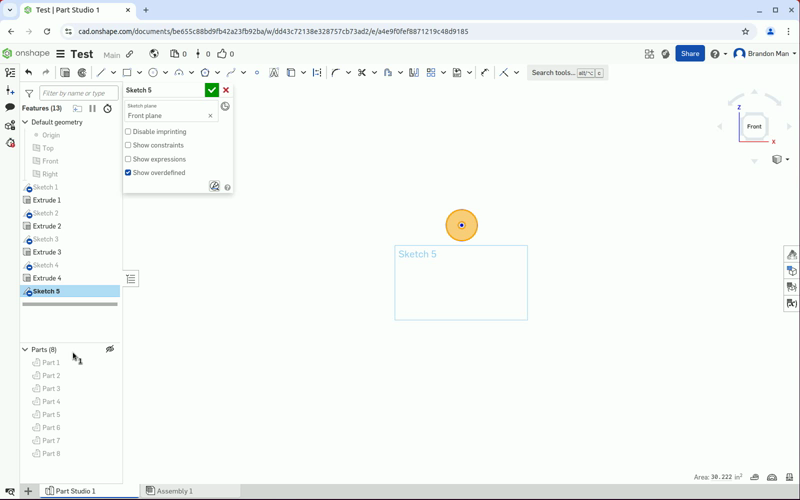
key(shift+e)
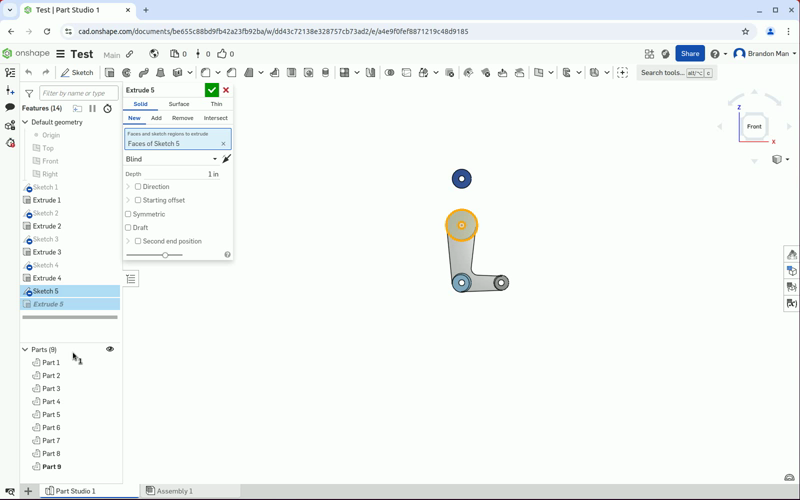
mouse_move(143, 106)
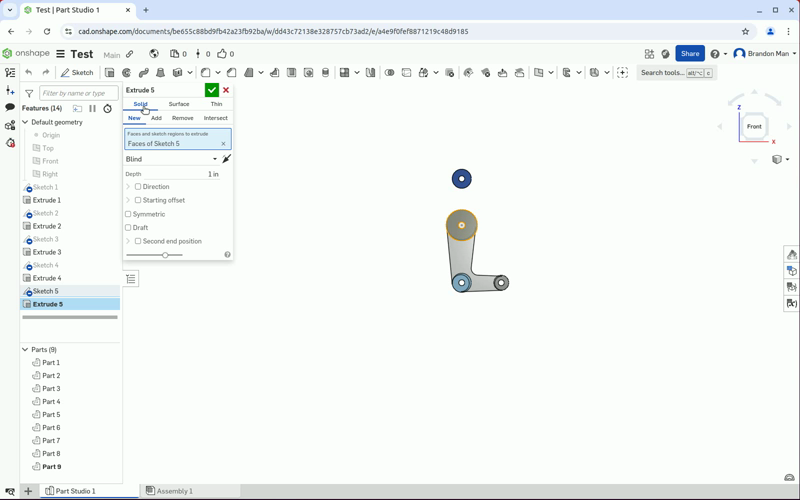
click(143, 106)
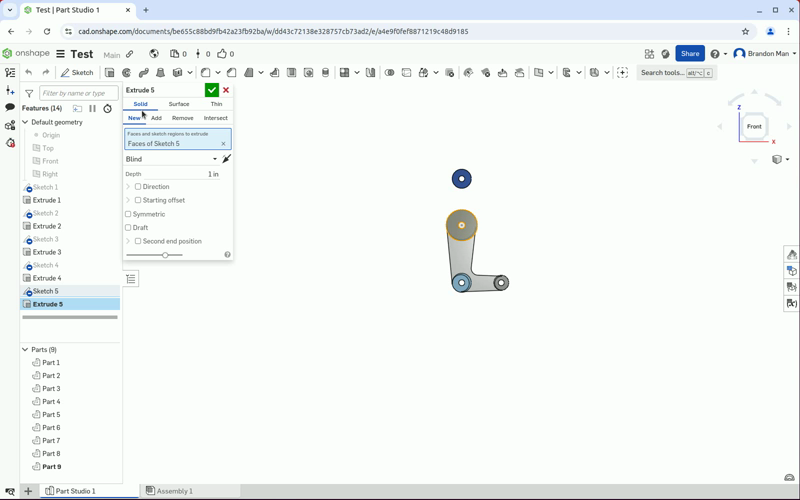
mouse_move(137, 120)
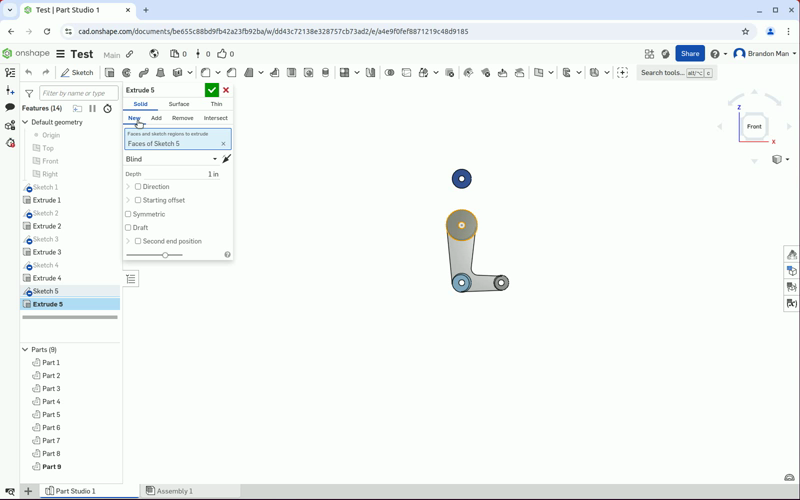
click(137, 120)
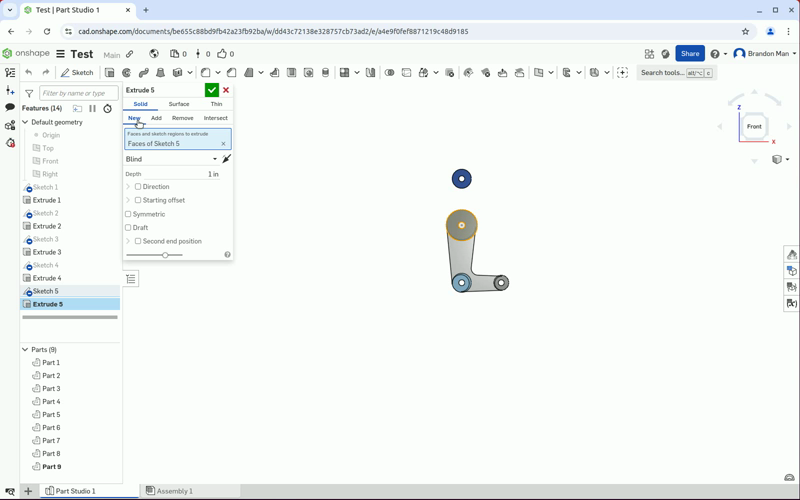
key(tab, 4)
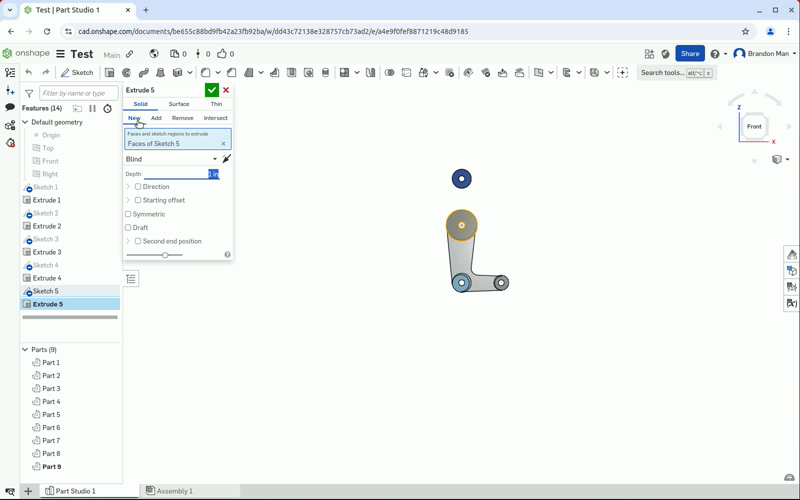
text(0.481)
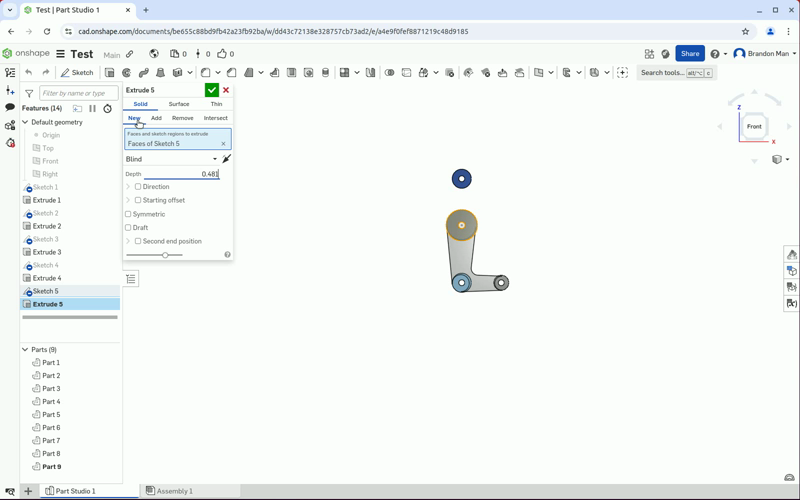
key(enter)
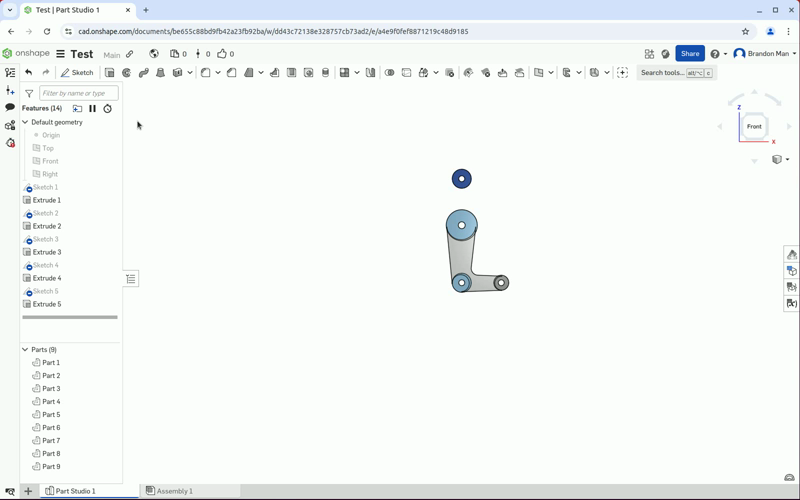
key(shift+h)
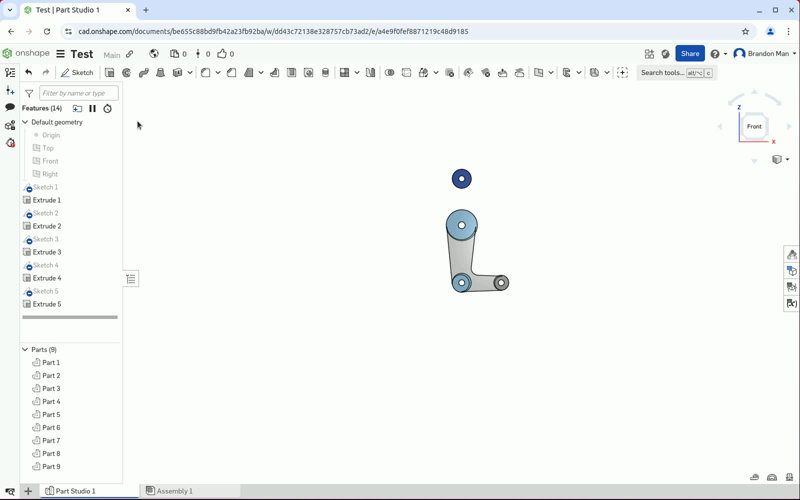
key(shift+h)
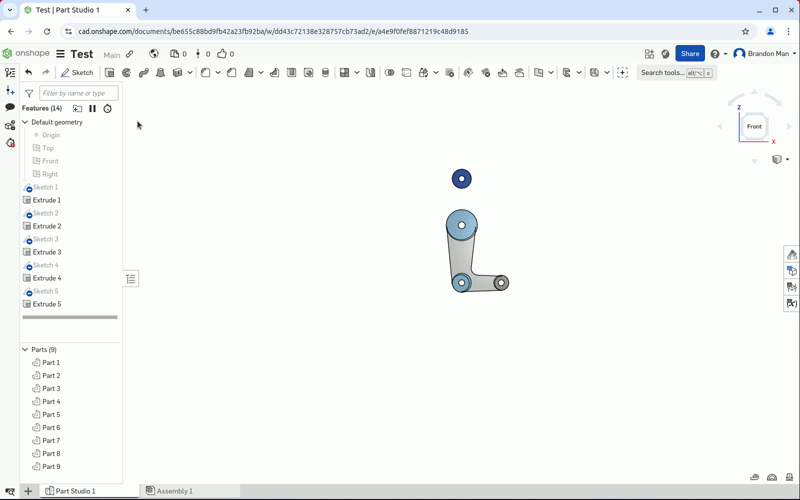
mouse_move(73, 189)
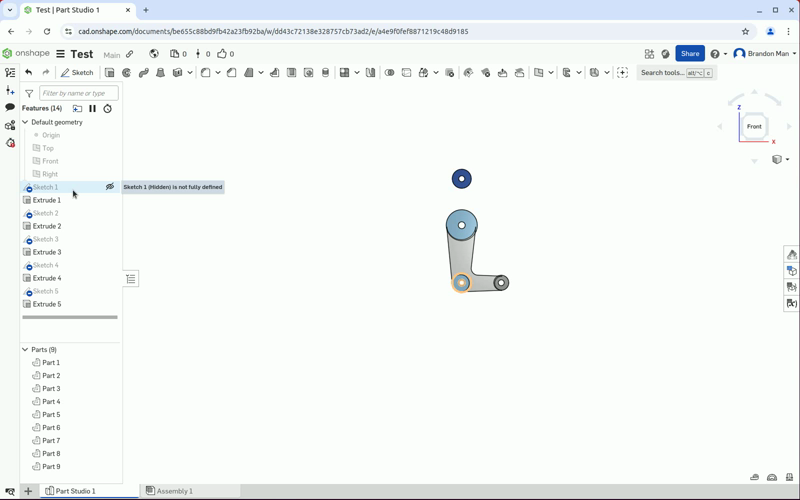
click(73, 189)
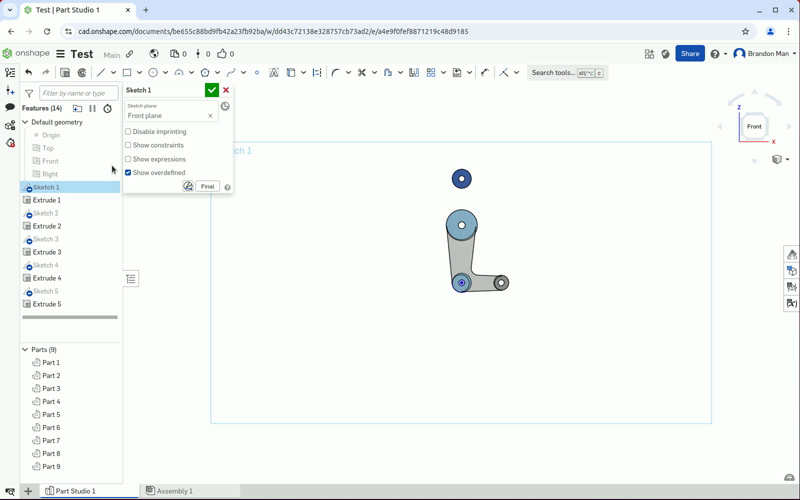
mouse_move(229, 92)
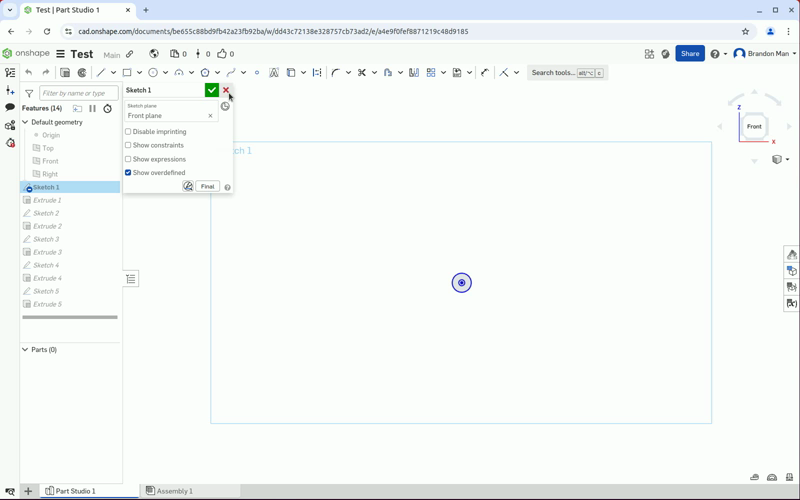
click(229, 92)
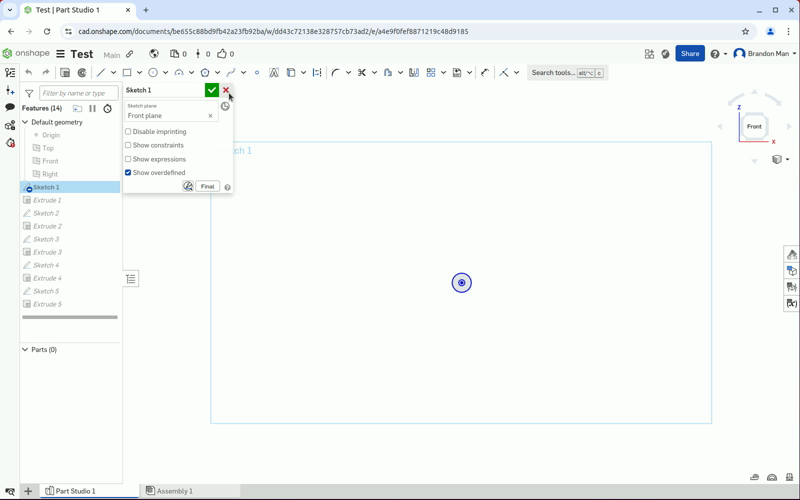
key(shift+s)
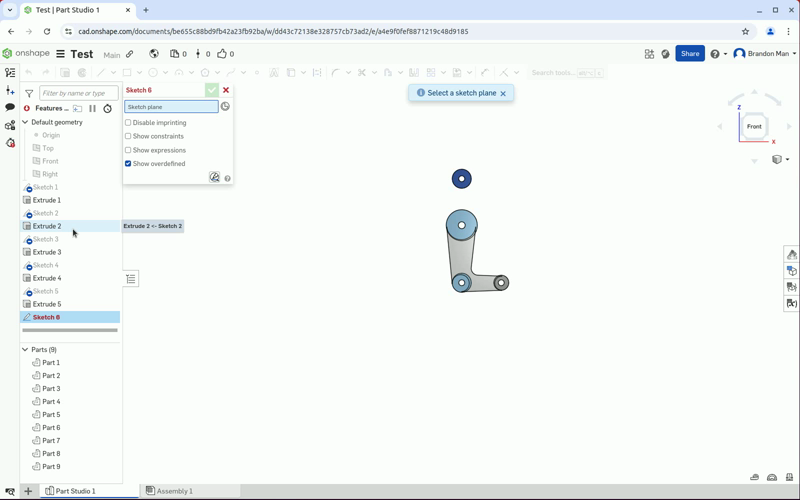
scroll(3)
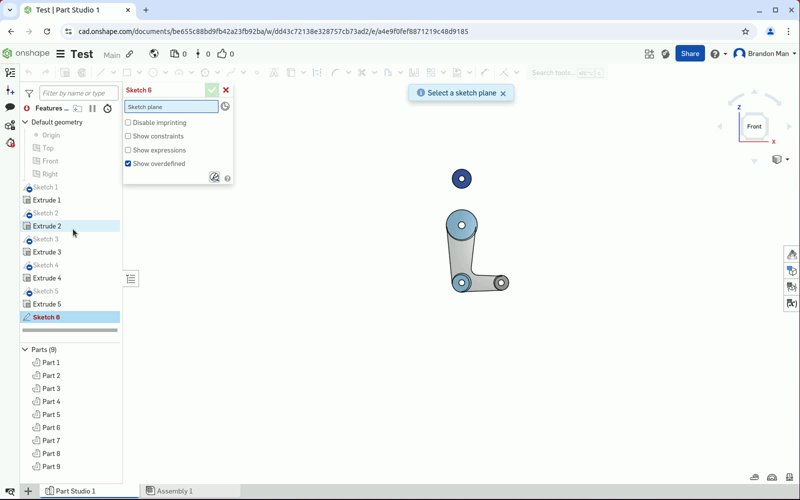
mouse_move(73, 163)
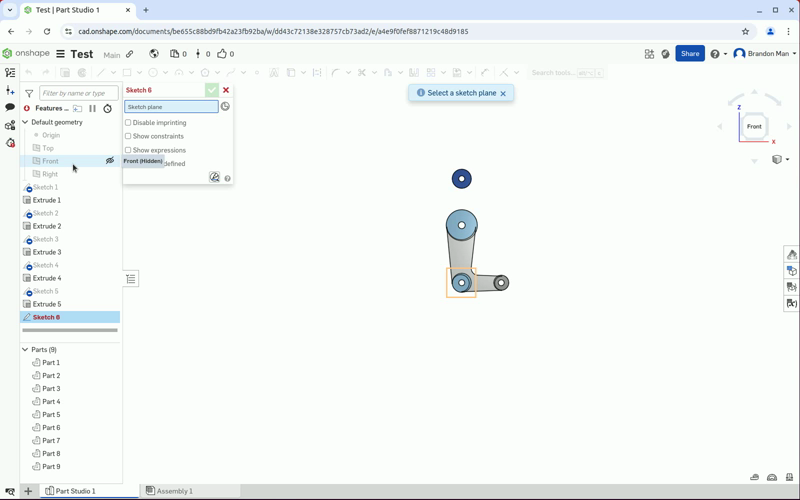
click(73, 163)
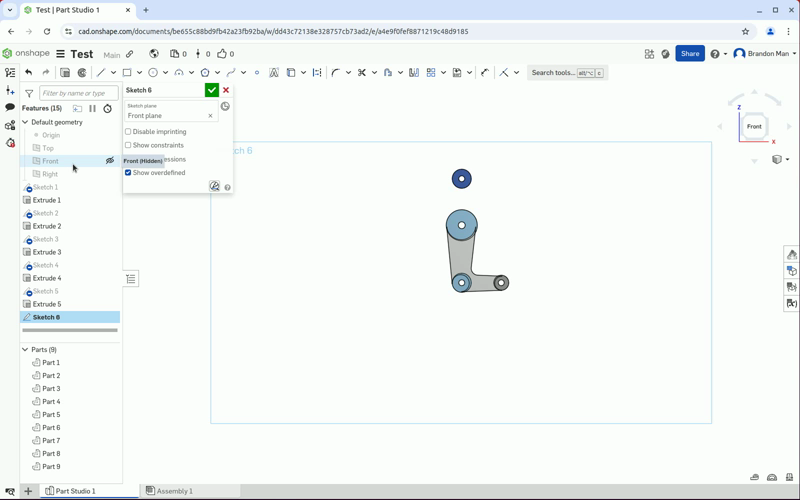
mouse_move(73, 352)
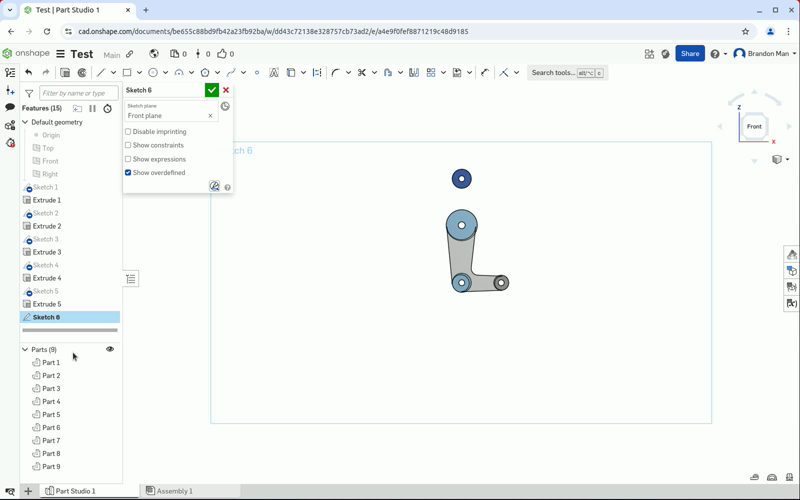
key(y)
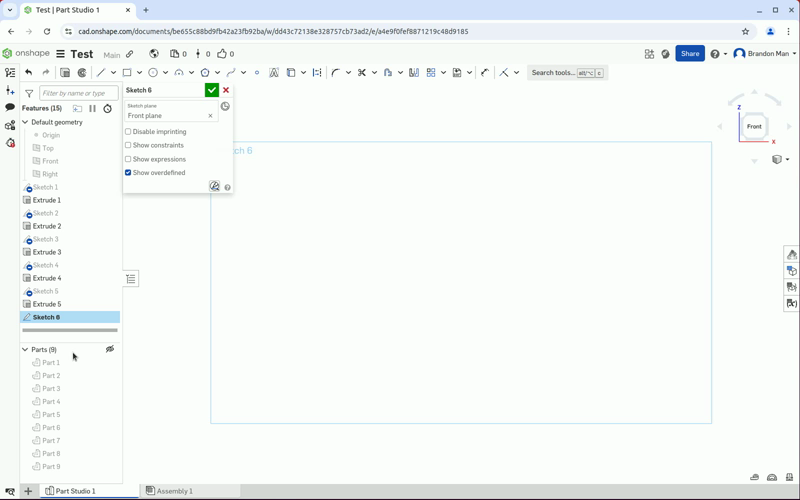
key(a)
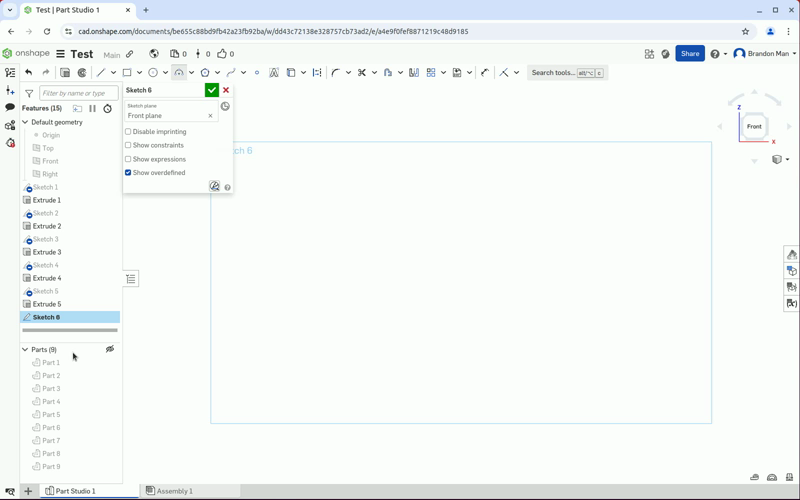
key_down(shift)
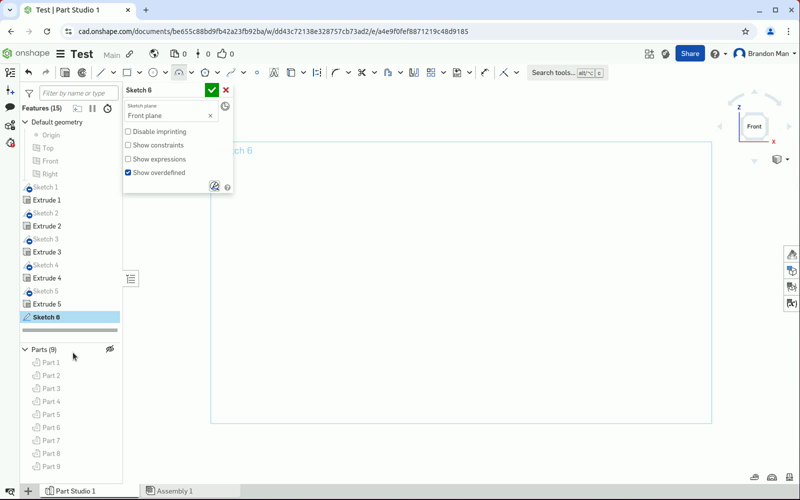
mouse_move(446, 223)
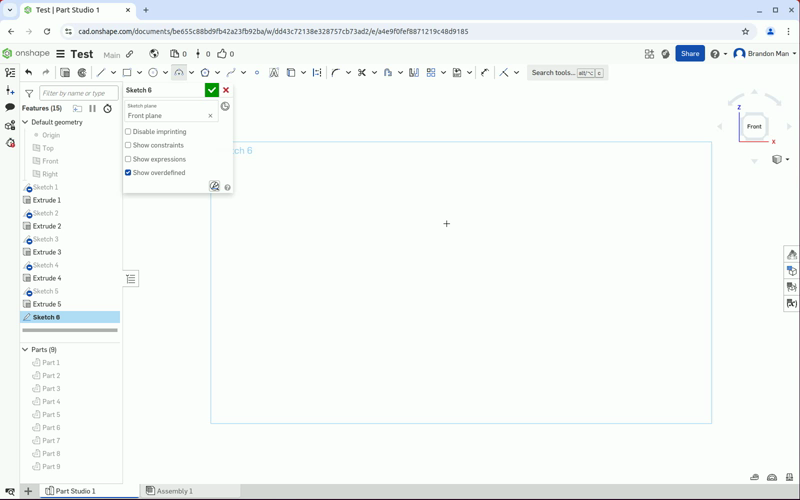
click(446, 223)
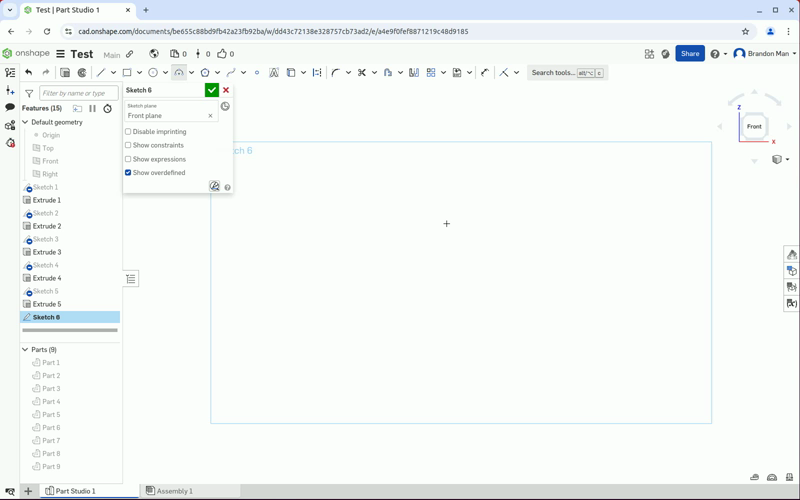
key_up(shift)
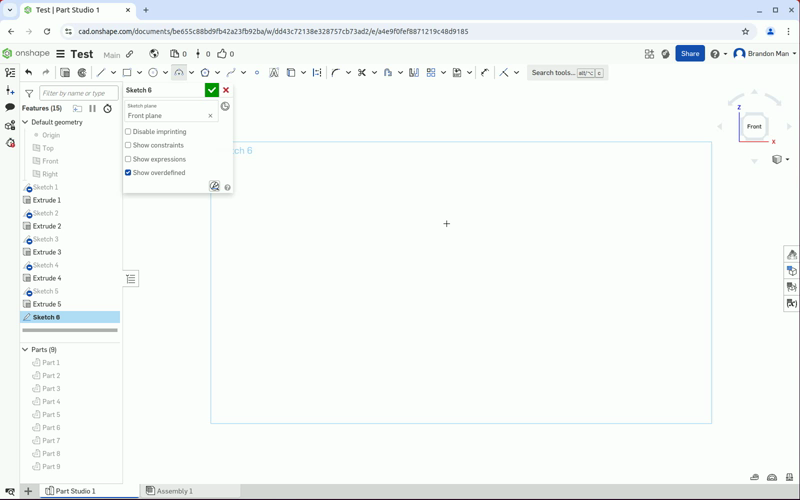
key_down(shift)
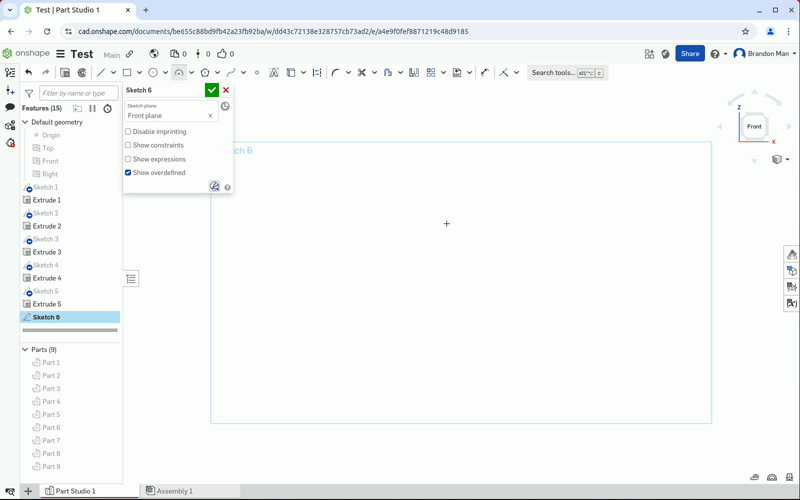
mouse_move(476, 223)
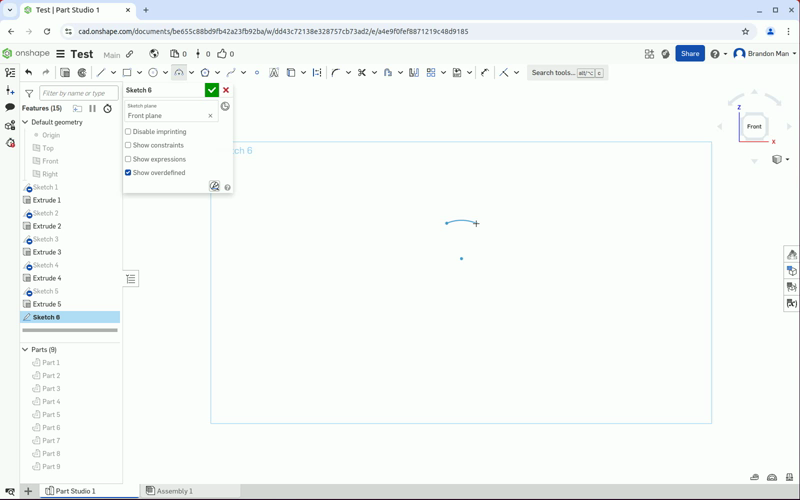
click(476, 223)
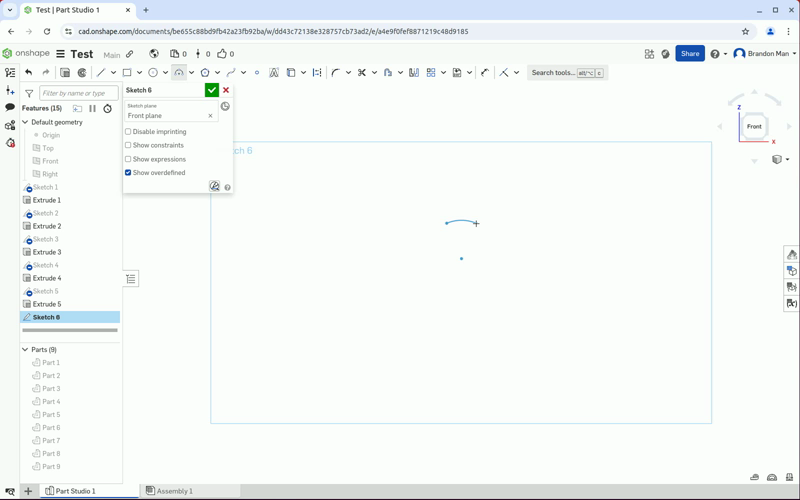
mouse_move(461, 210)
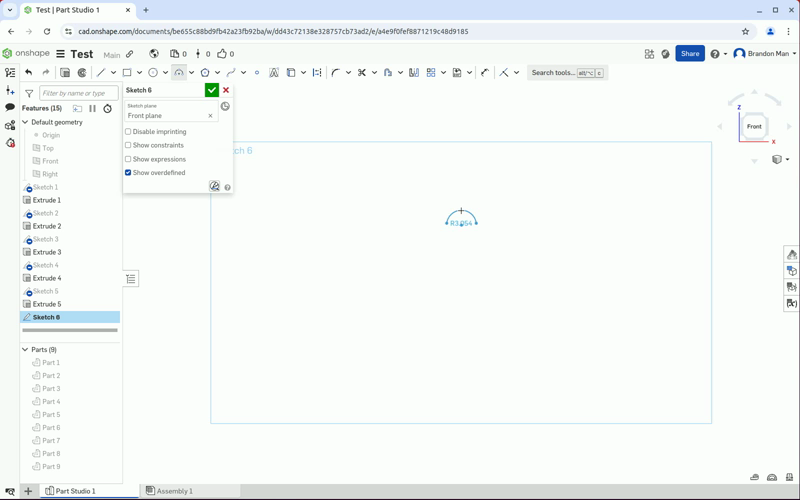
click(461, 210)
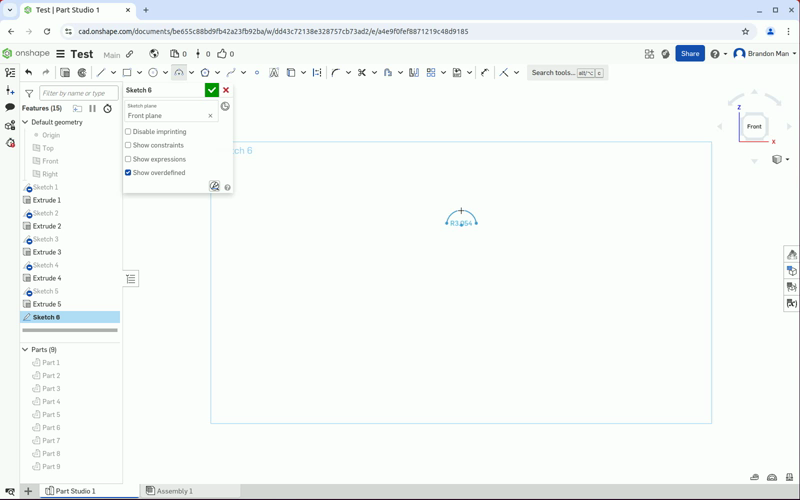
key_up(shift)
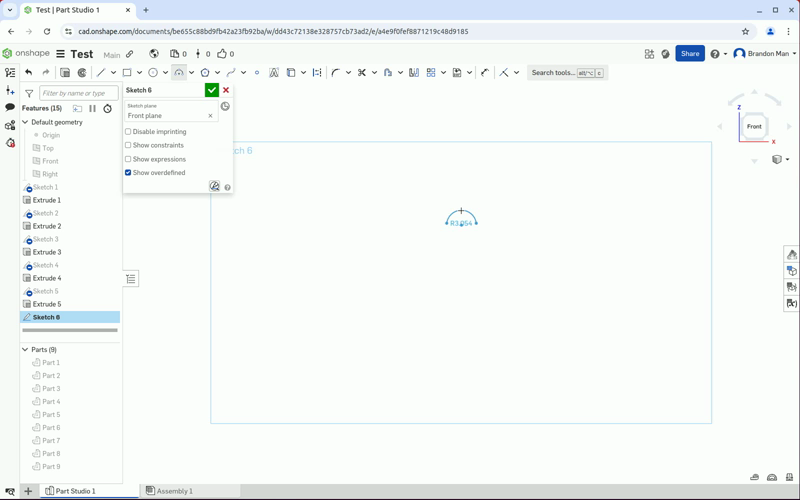
key(esc)
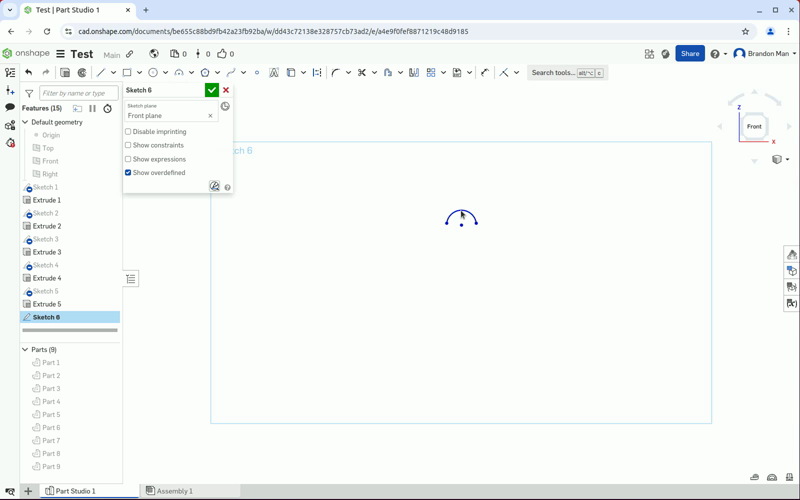
key(l)
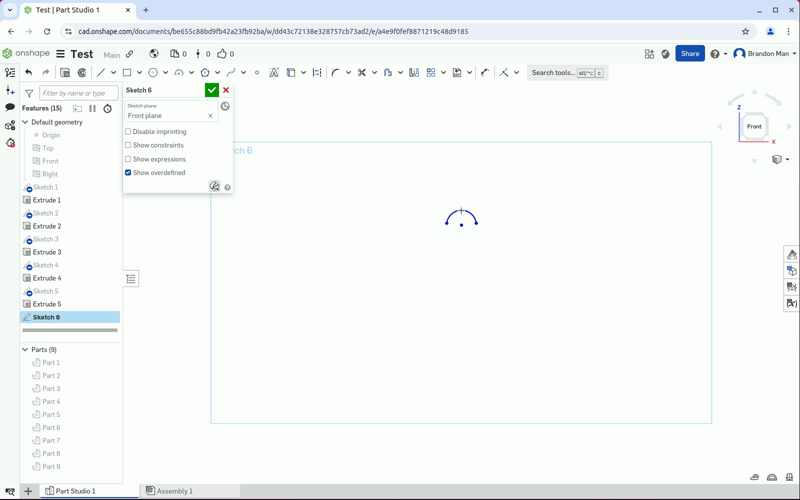
mouse_move(476, 223)
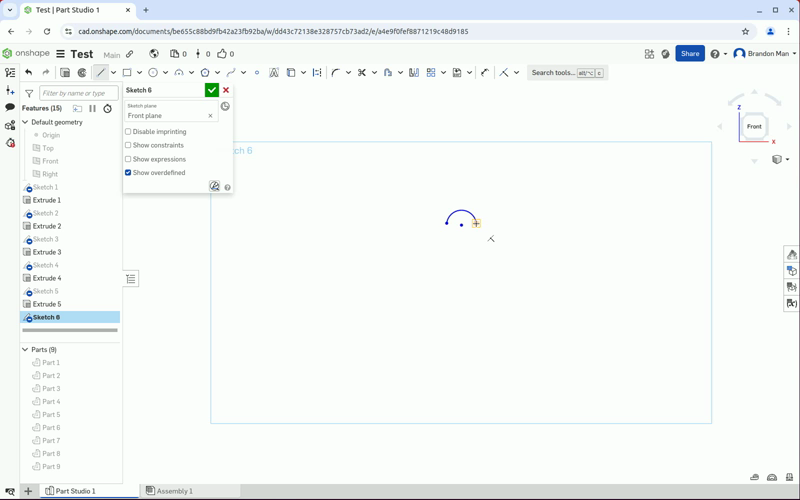
click(476, 223)
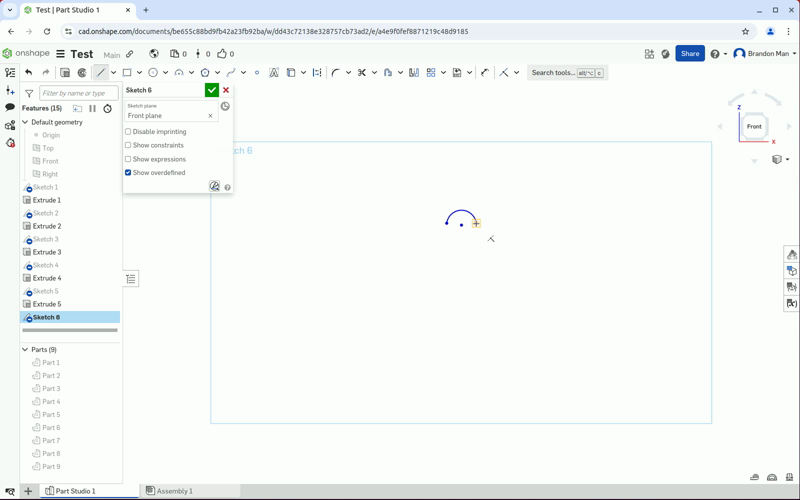
key_down(shift)
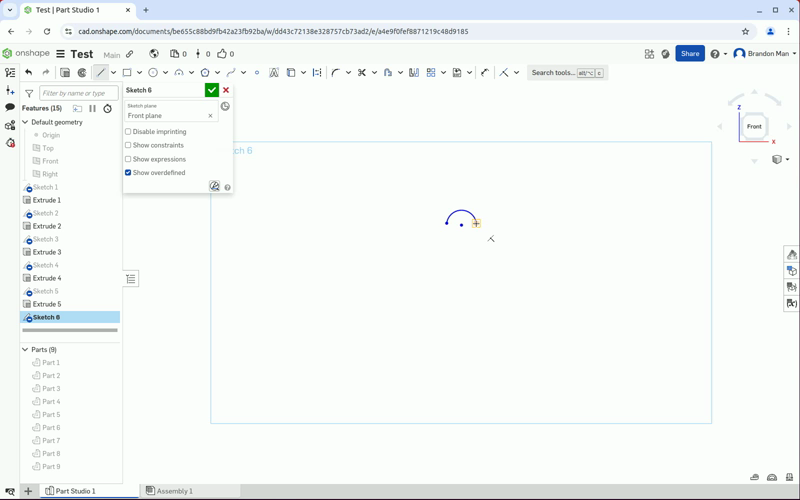
mouse_move(506, 223)
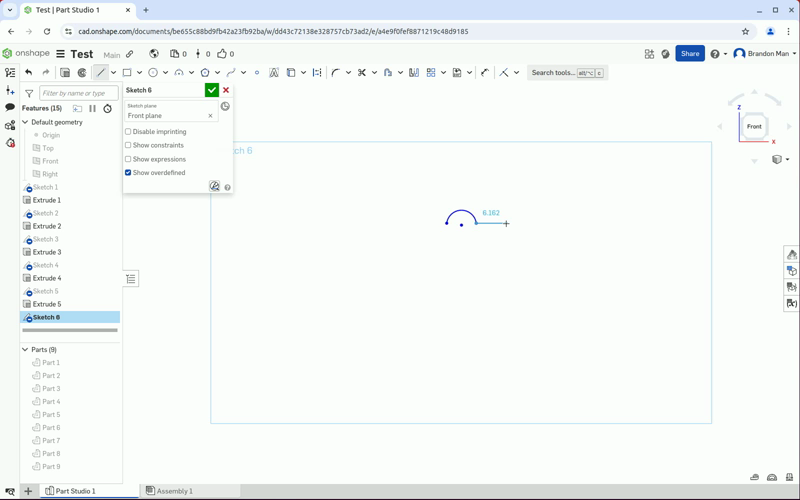
mouse_move(470, 176)
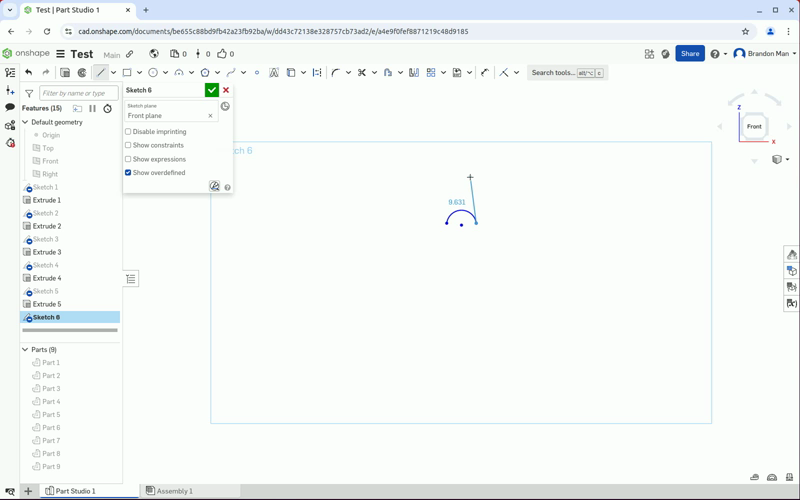
click(470, 176)
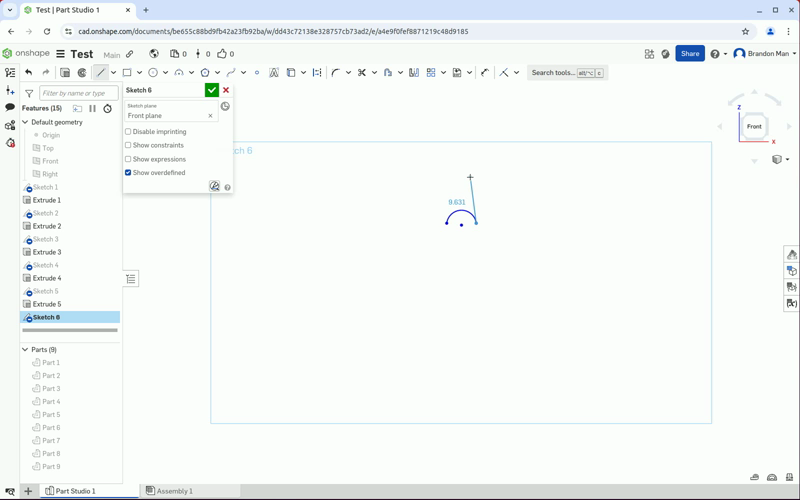
key_up(shift)
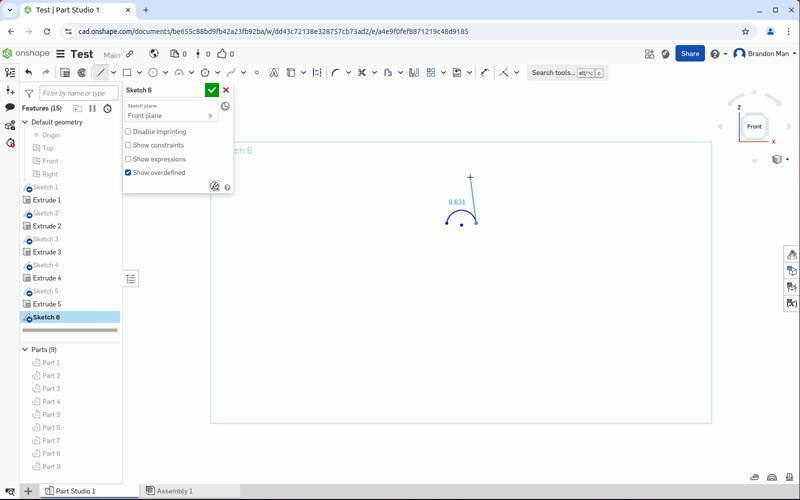
key(esc)
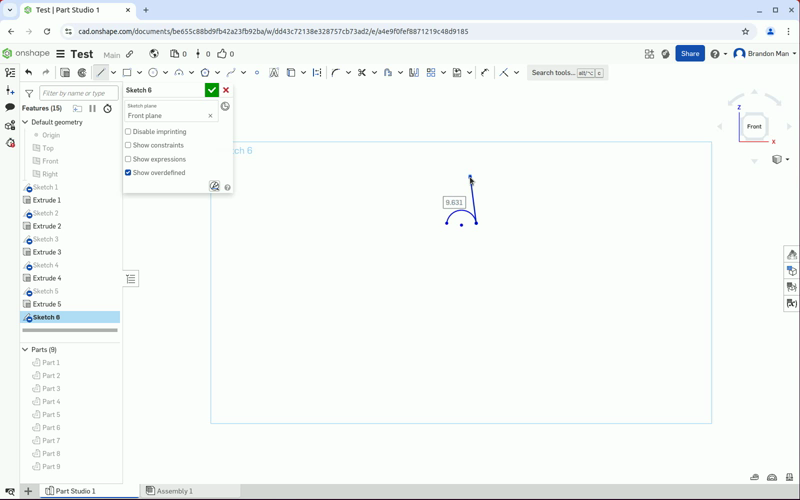
key(a)
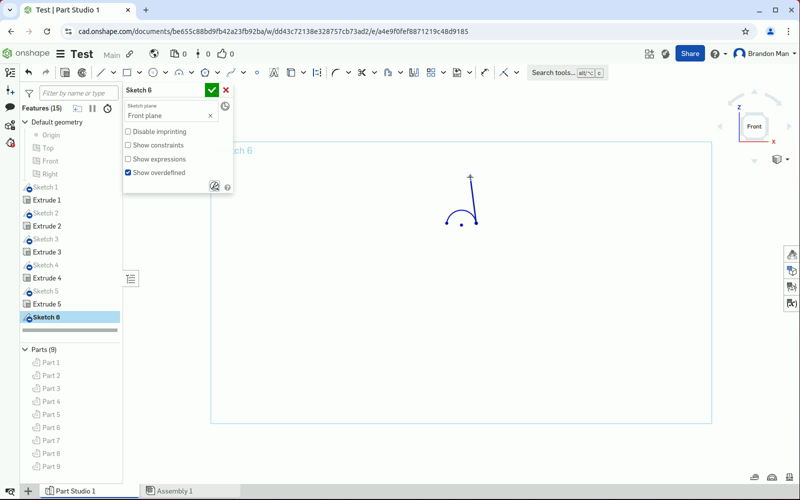
mouse_move(470, 176)
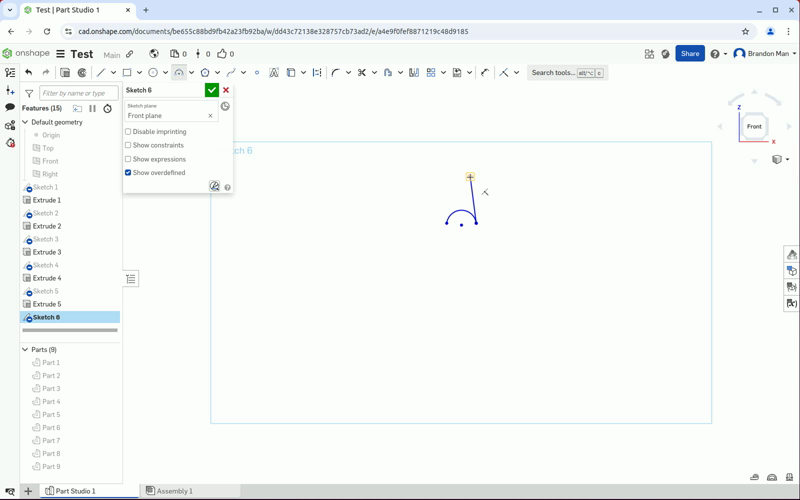
click(470, 176)
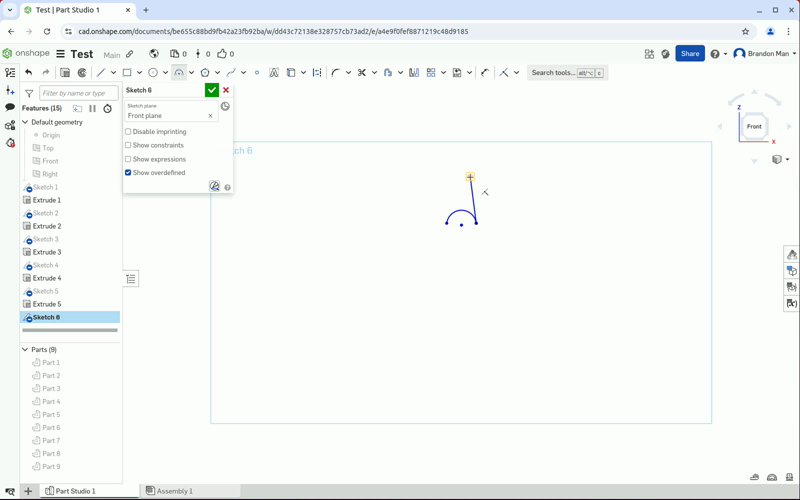
key_down(shift)
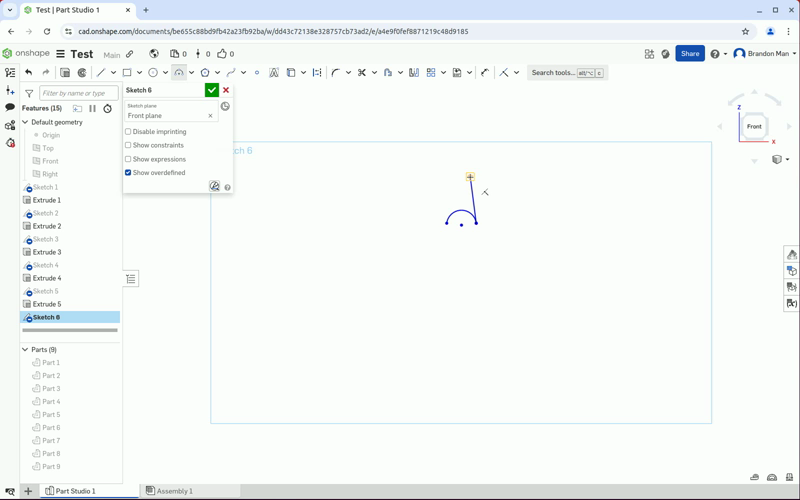
mouse_move(452, 176)
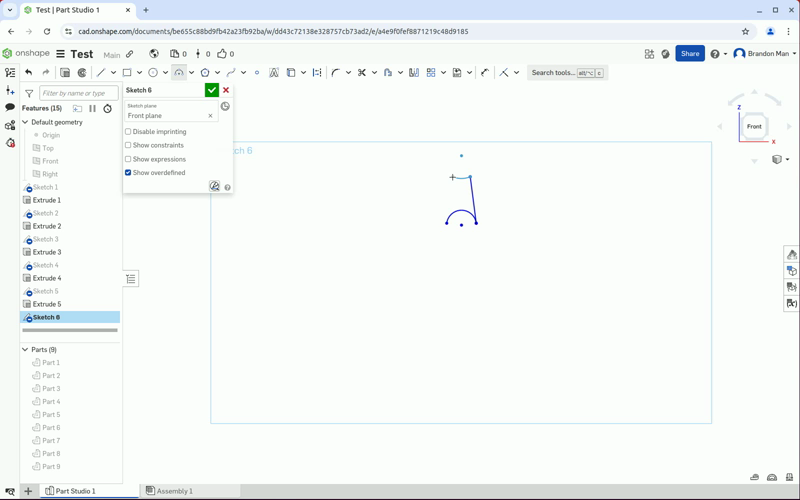
click(452, 176)
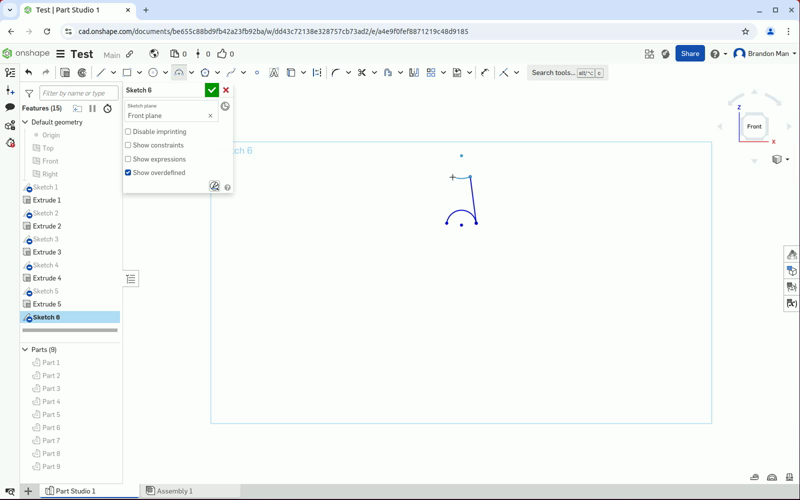
mouse_move(461, 186)
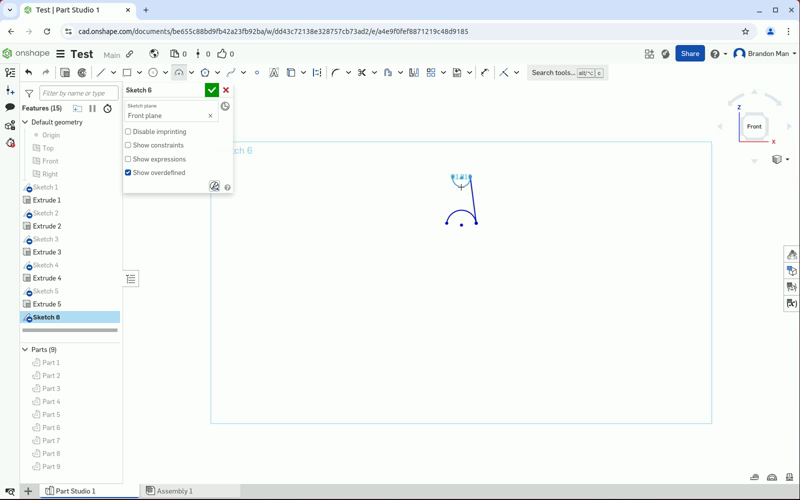
click(461, 186)
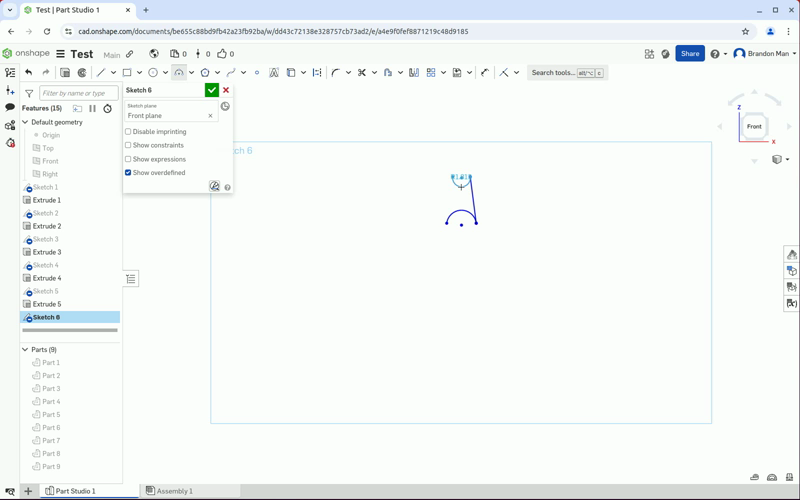
key_up(shift)
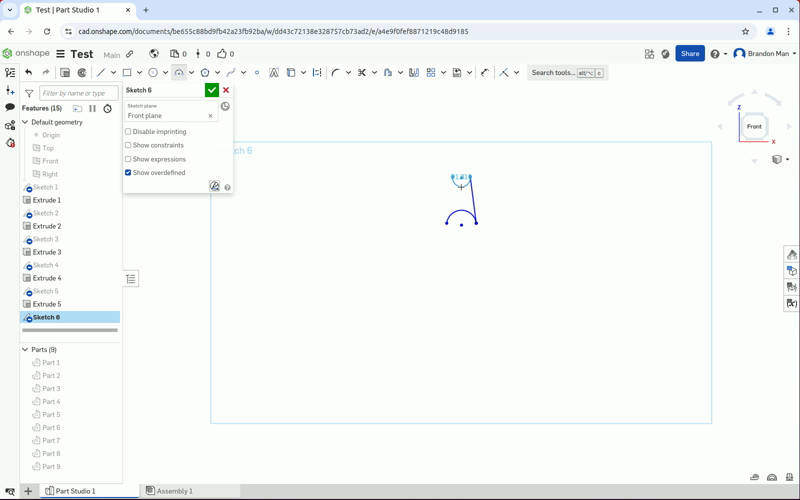
key(esc)
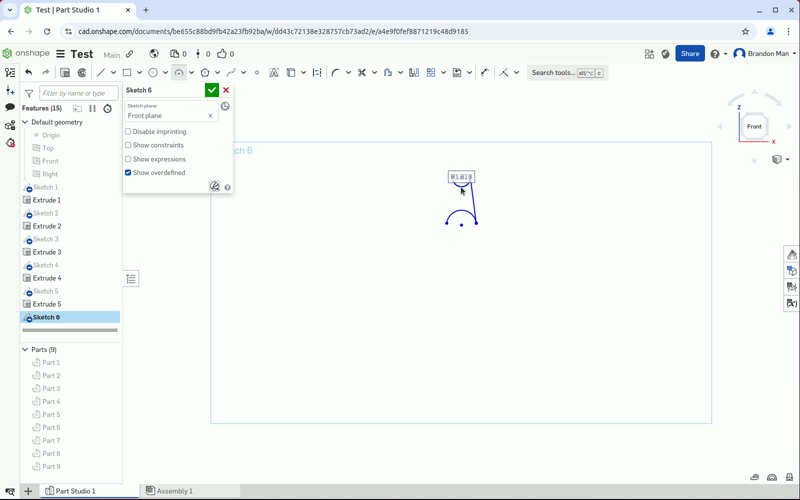
key(l)
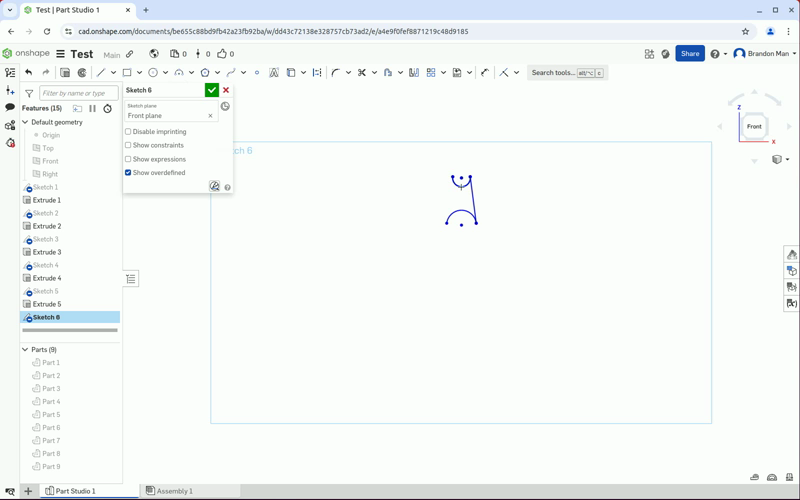
mouse_move(452, 176)
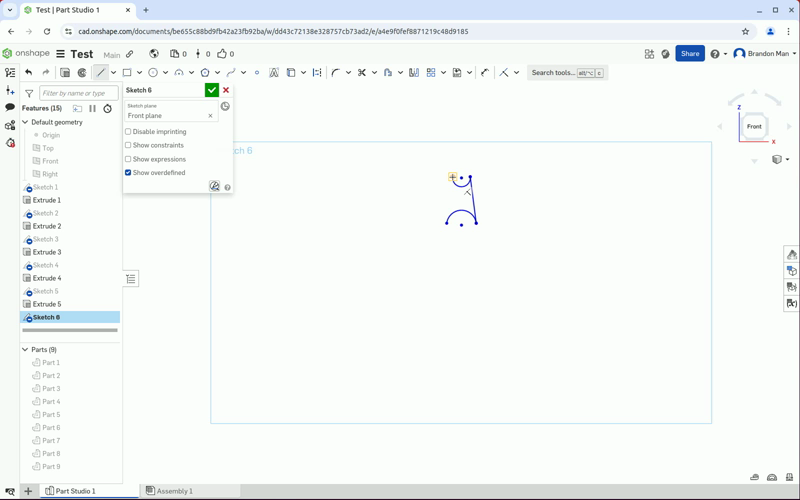
click(452, 176)
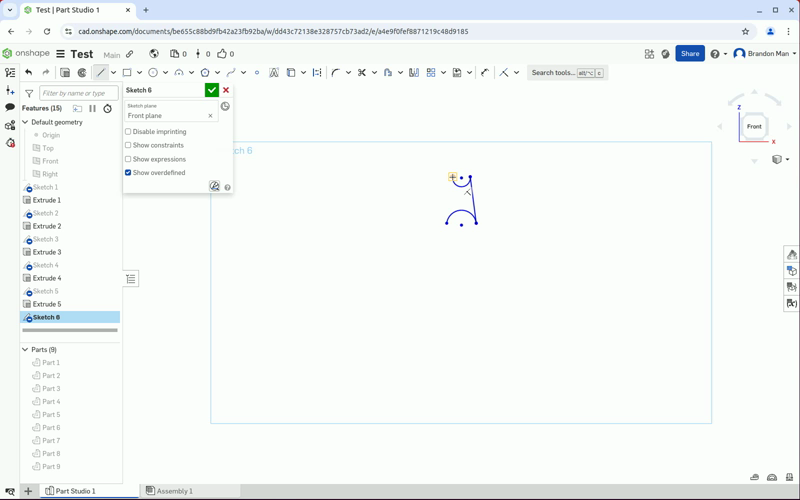
mouse_move(482, 176)
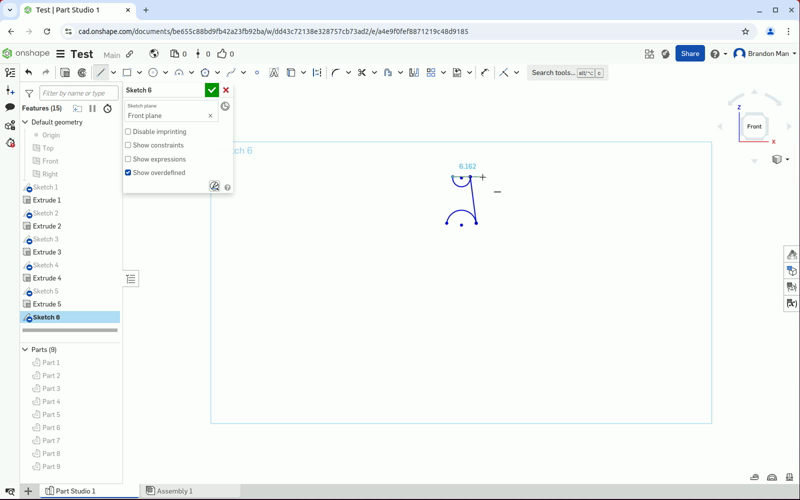
key_down(shift)
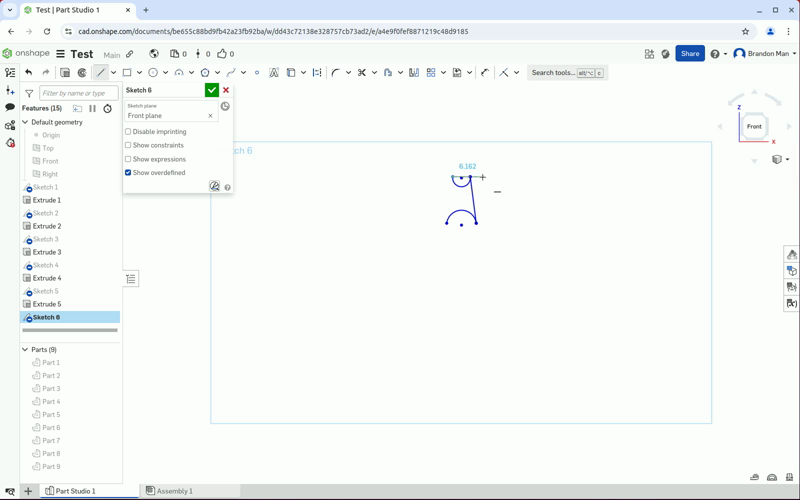
mouse_move(446, 223)
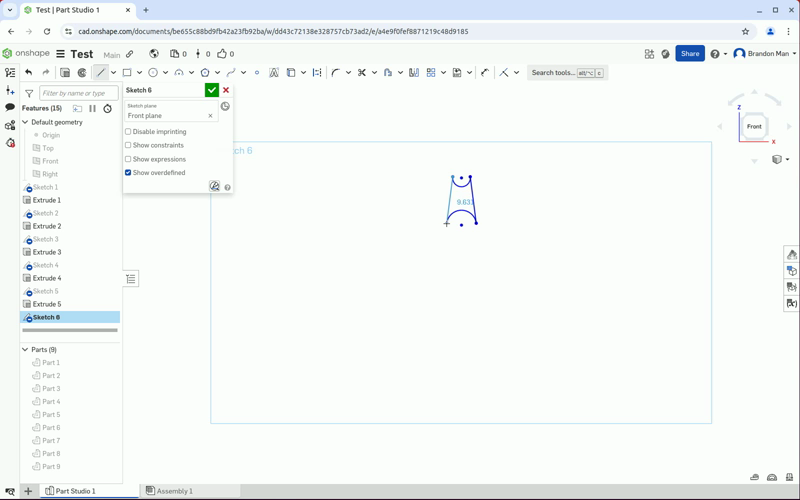
key_up(shift)
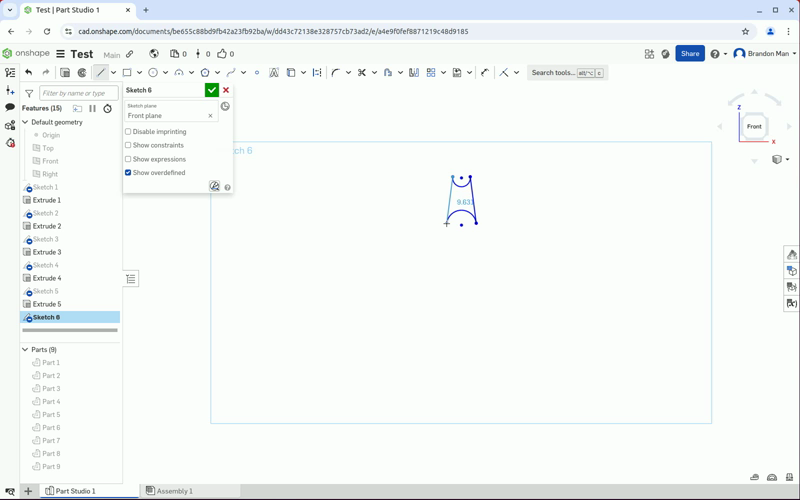
click(446, 223)
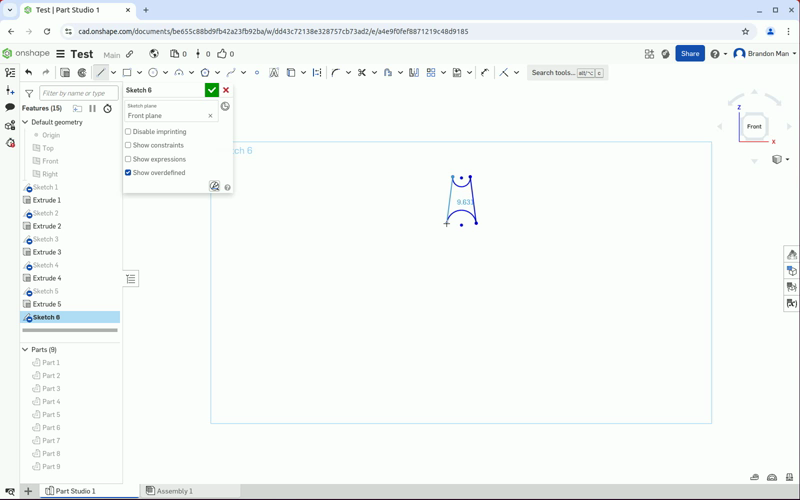
key(esc)
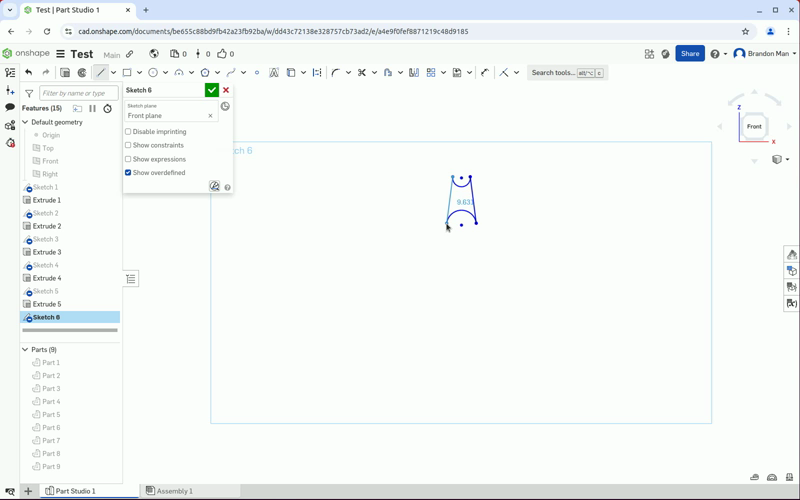
key(c)
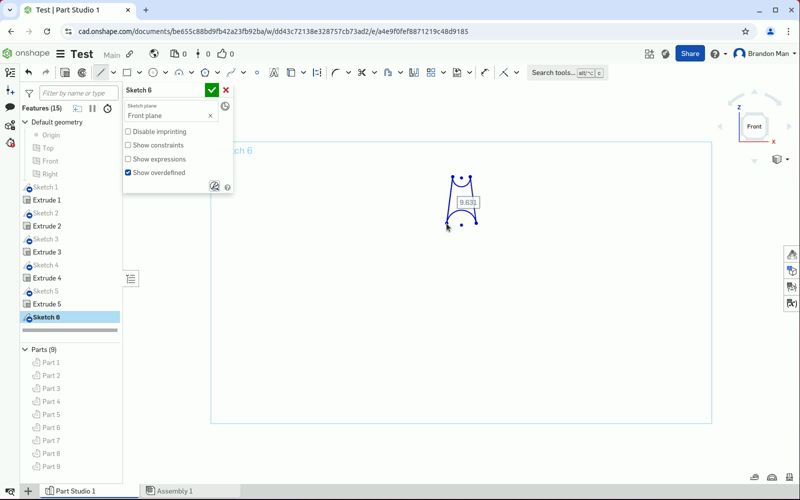
key_down(shift)
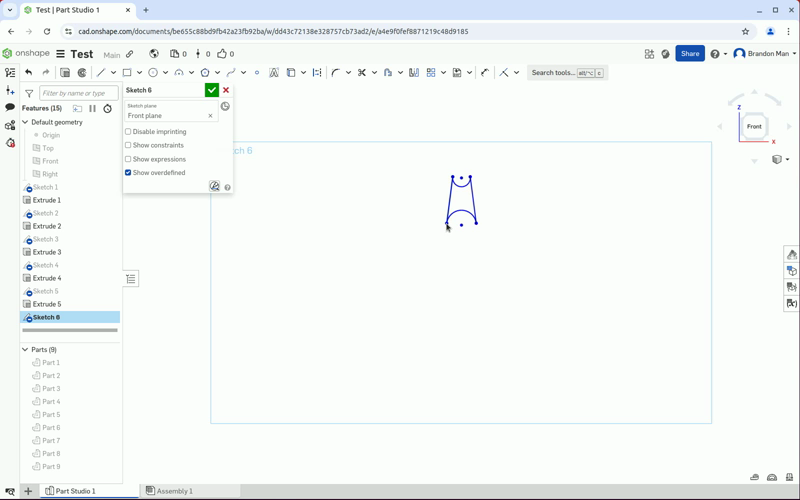
mouse_move(458, 191)
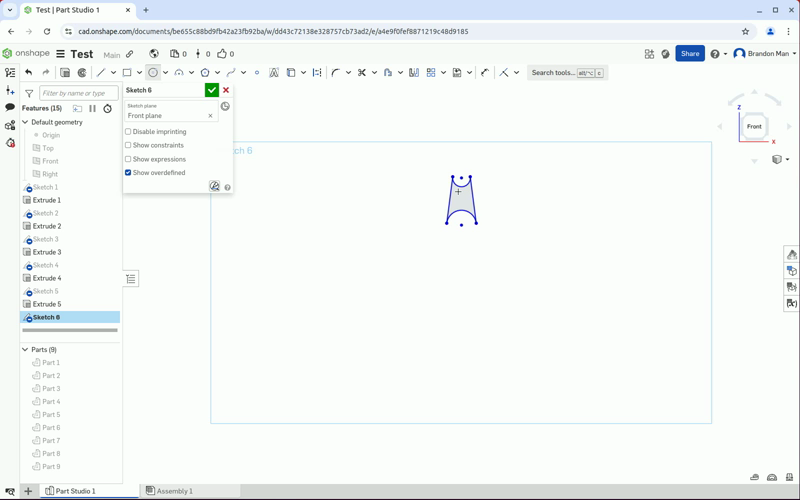
click(458, 191)
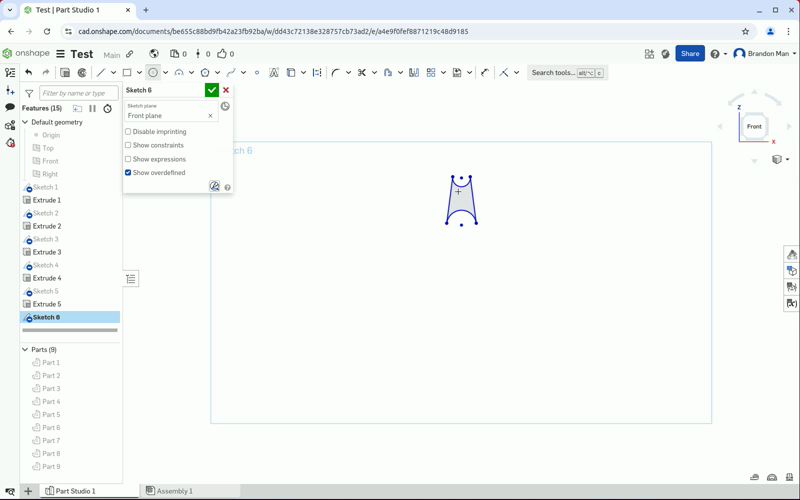
key_up(shift)
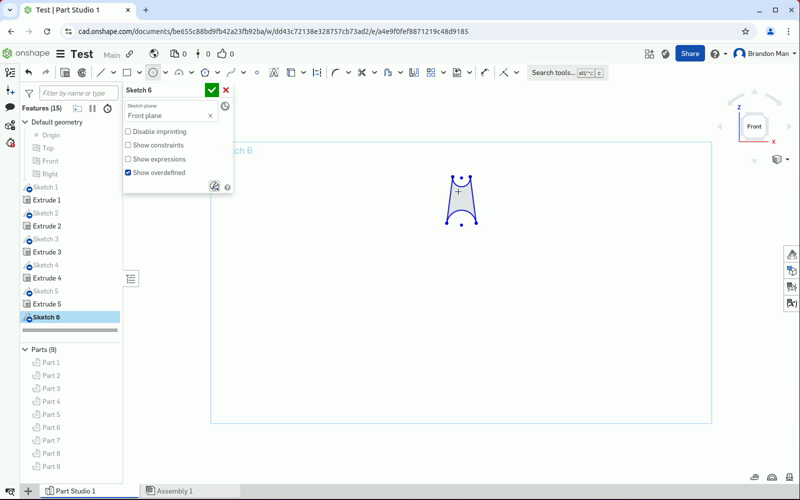
mouse_move(461, 191)
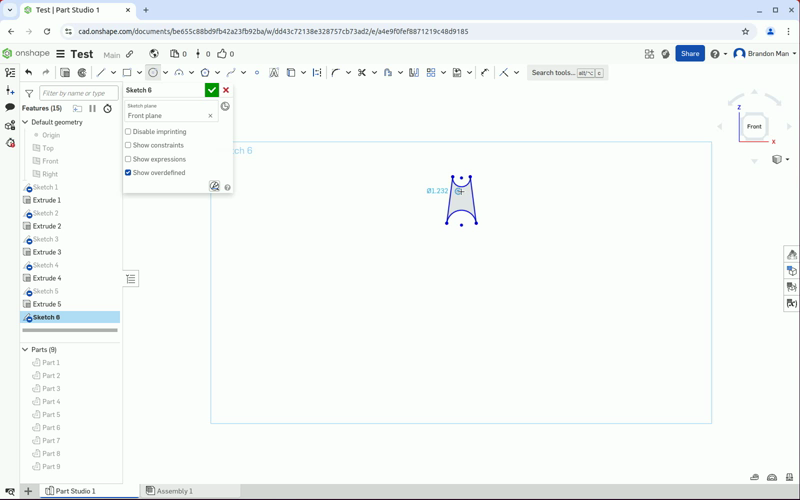
scroll(6)
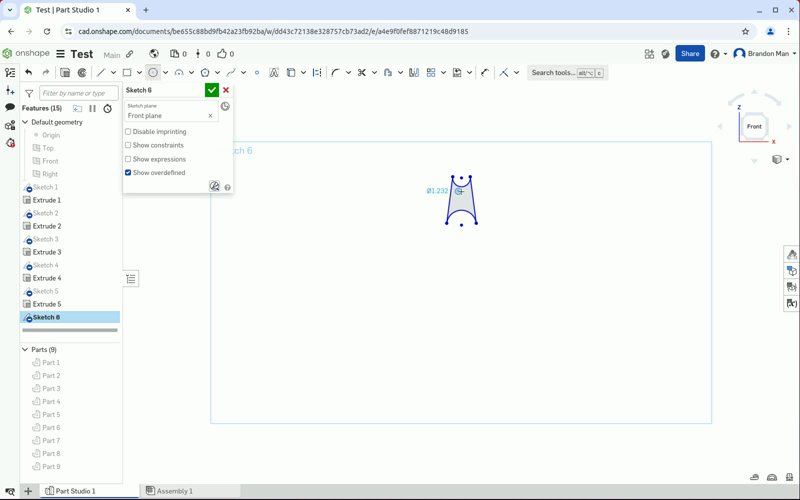
scroll(6)
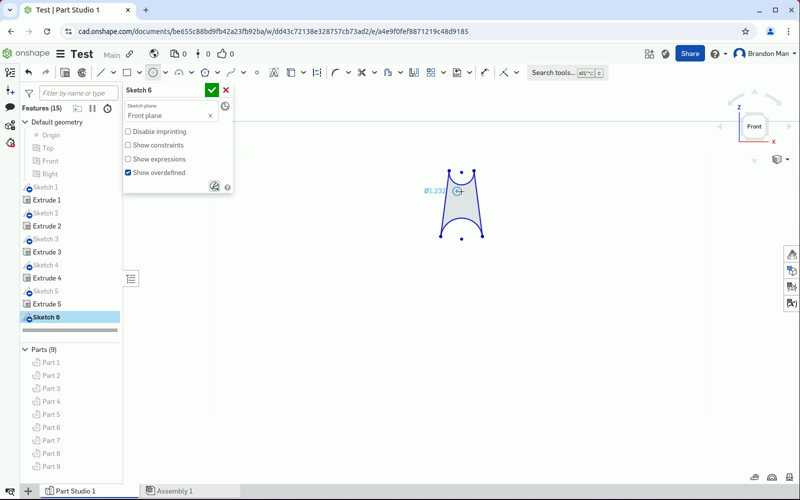
scroll(6)
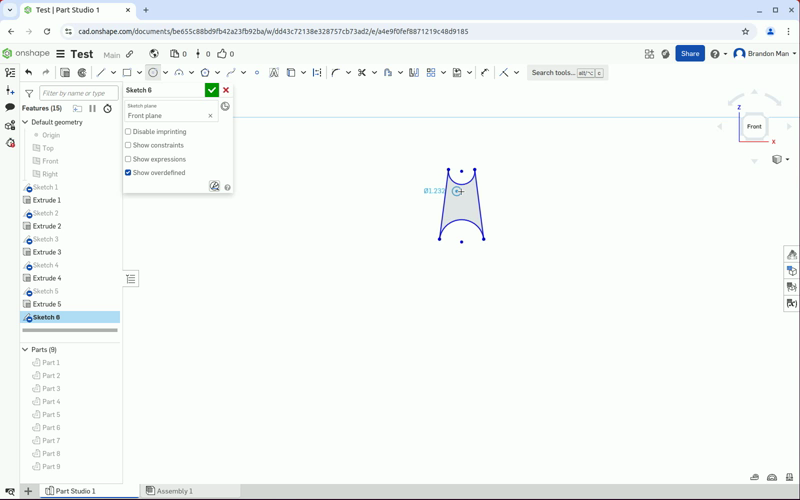
scroll(6)
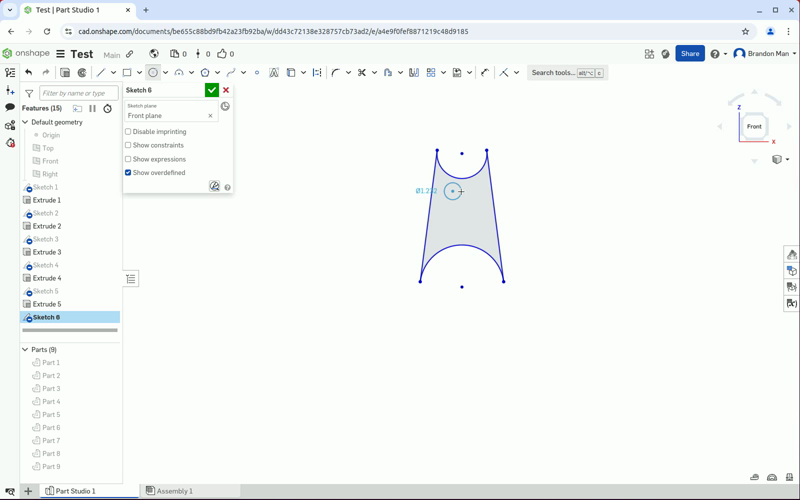
scroll(6)
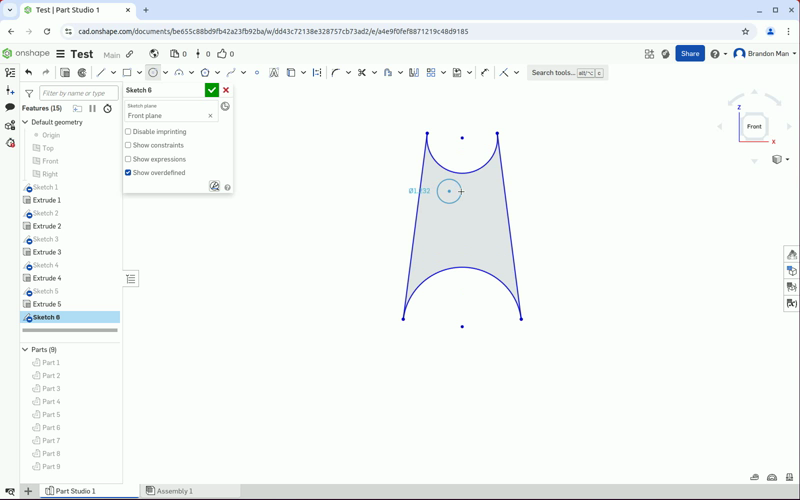
scroll(6)
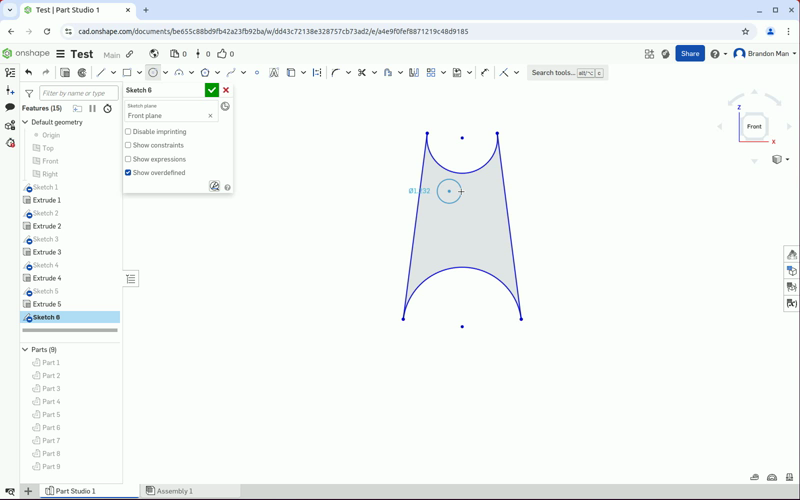
scroll(6)
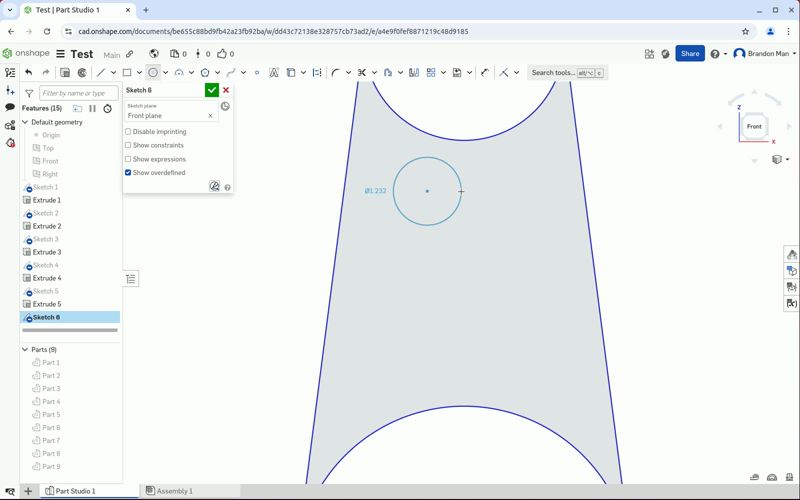
click(461, 191)
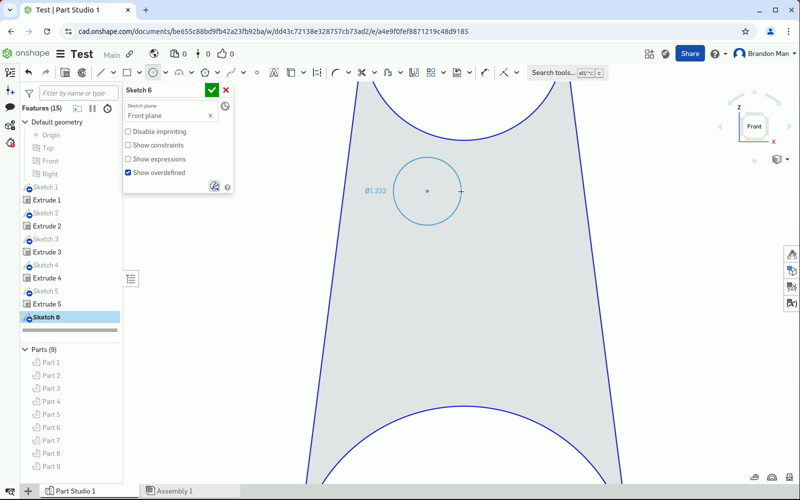
scroll(-6)
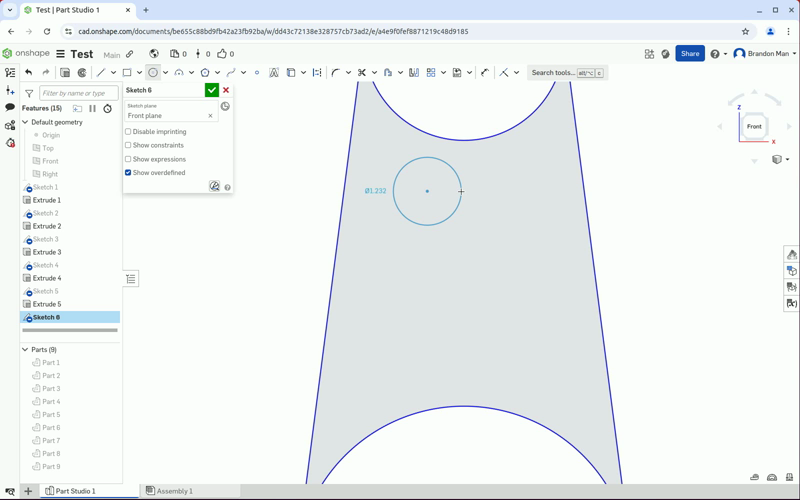
scroll(-6)
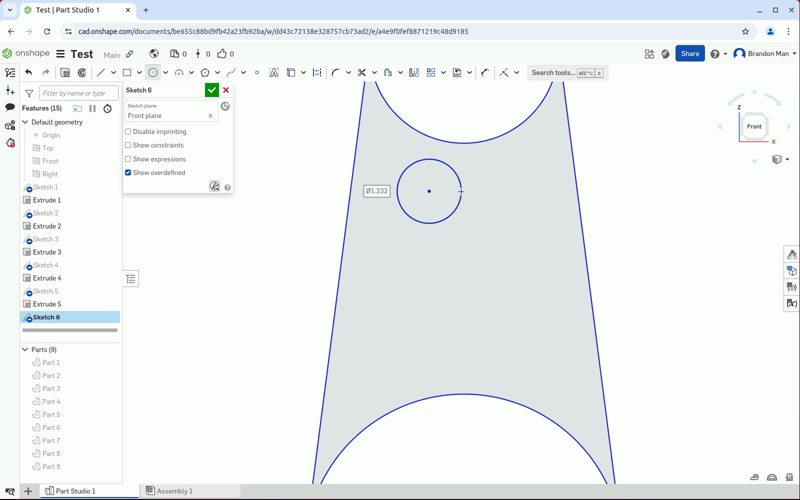
scroll(-6)
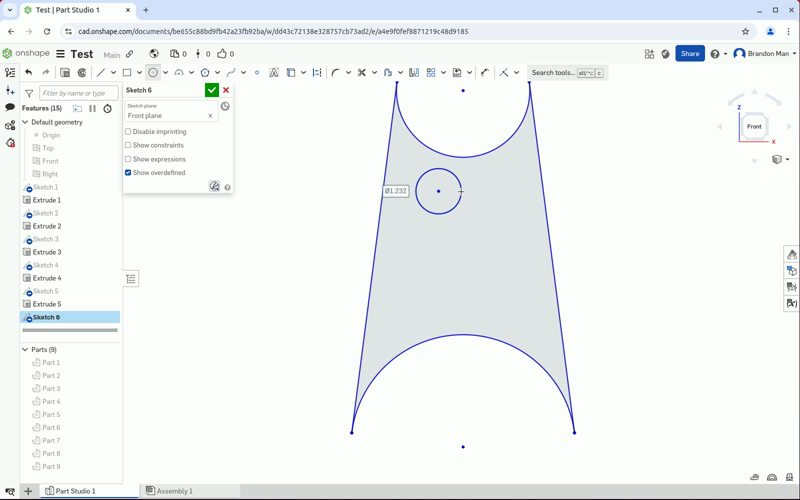
scroll(-6)
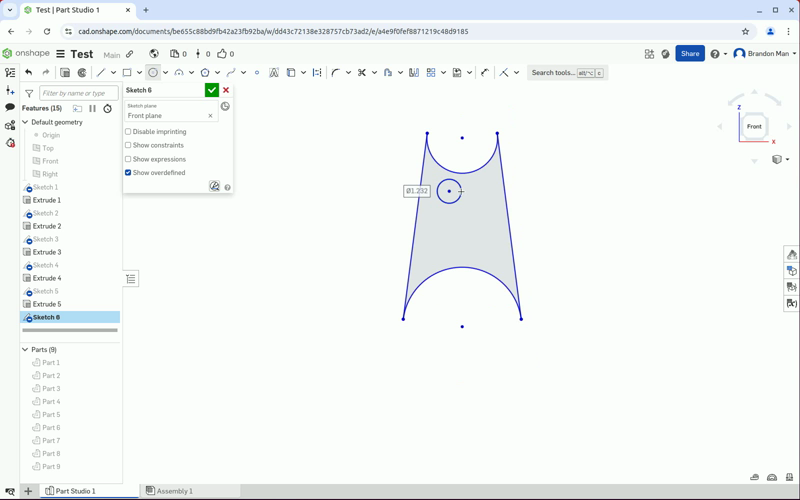
scroll(-6)
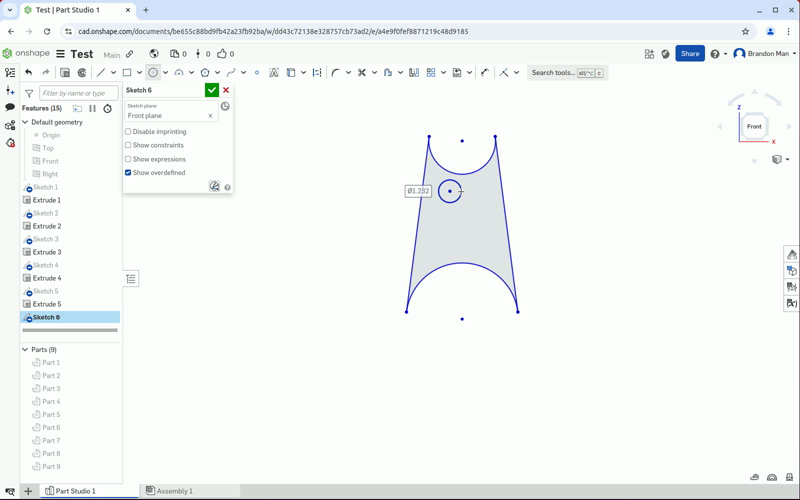
scroll(-6)
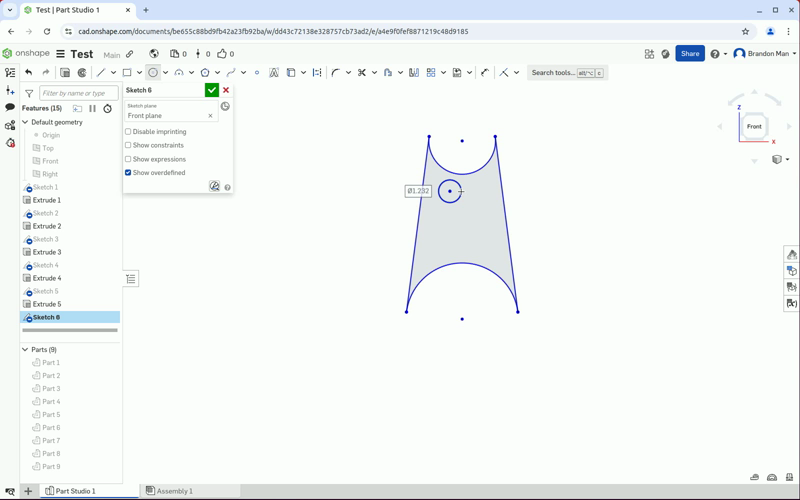
scroll(-6)
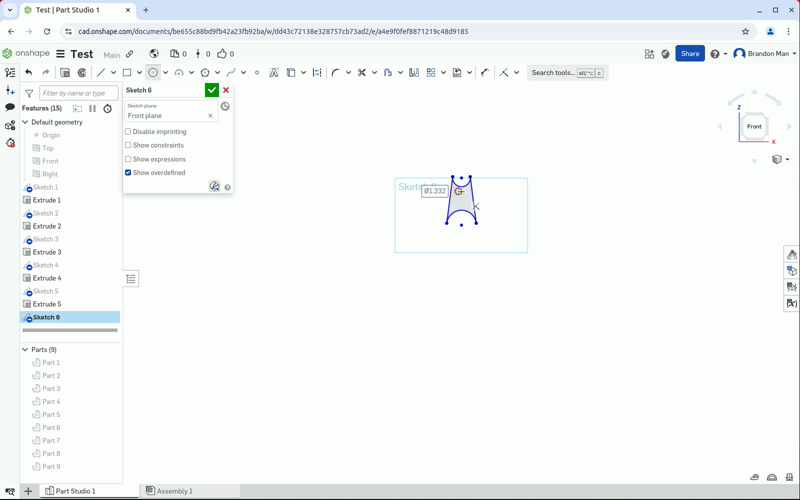
key(esc)
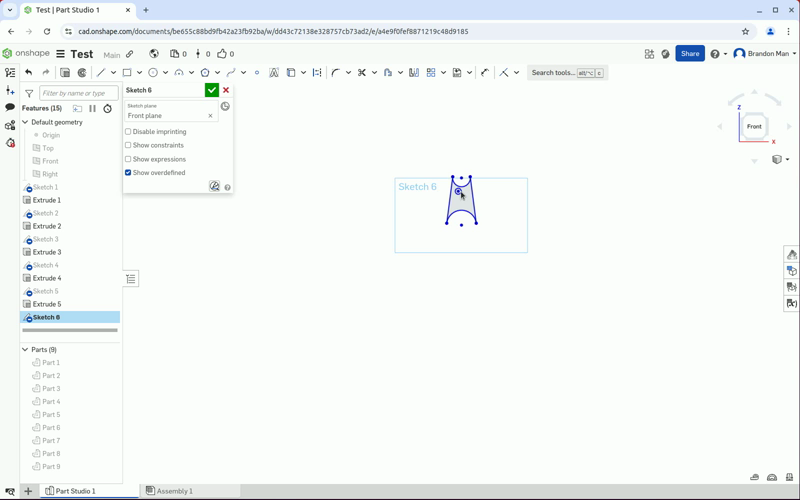
mouse_move(474, 216)
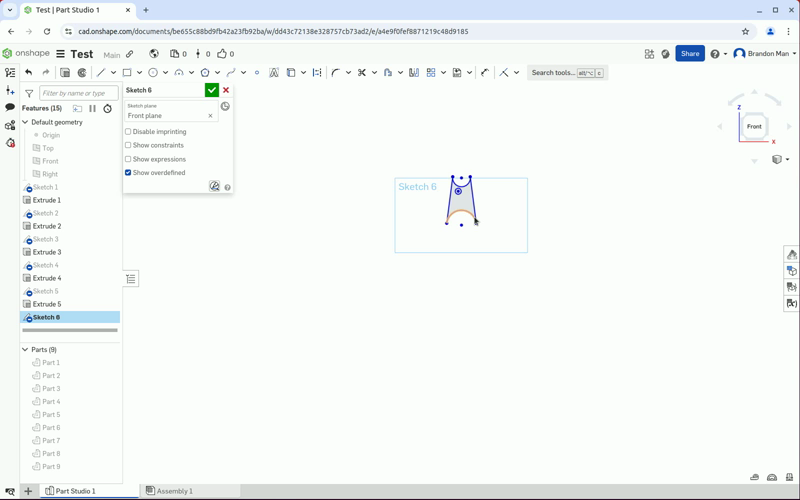
scroll(6)
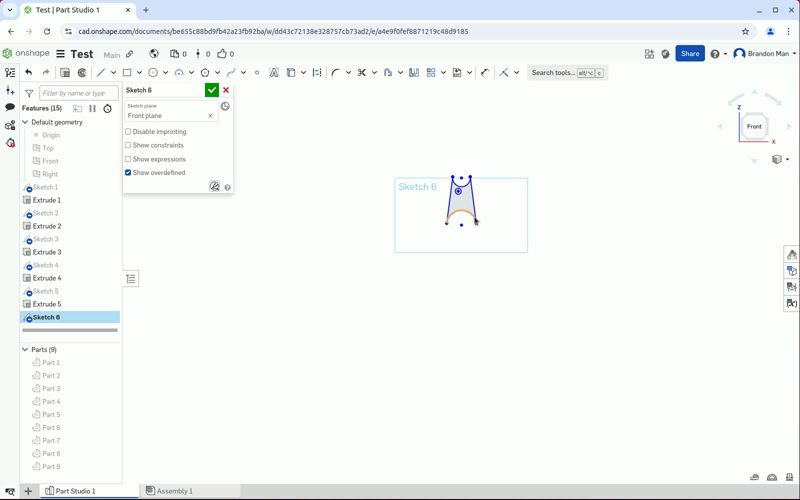
scroll(6)
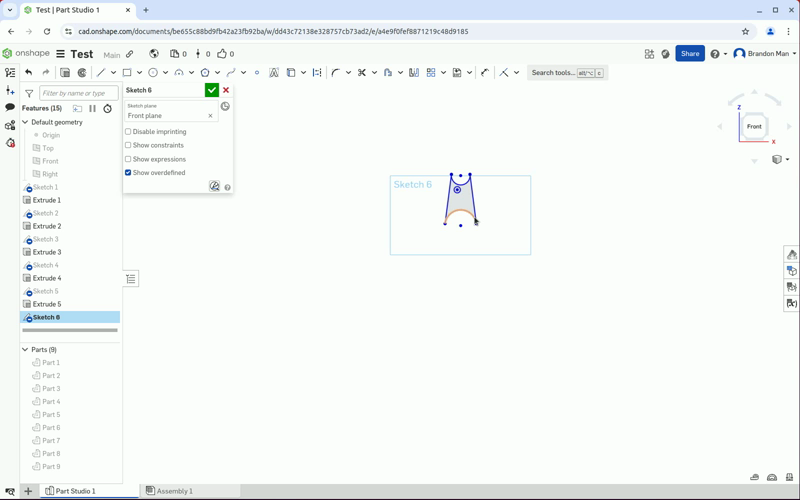
scroll(6)
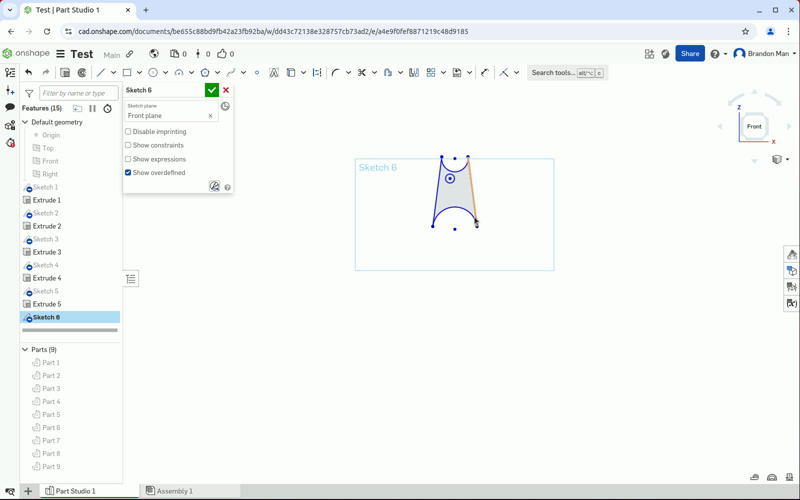
scroll(6)
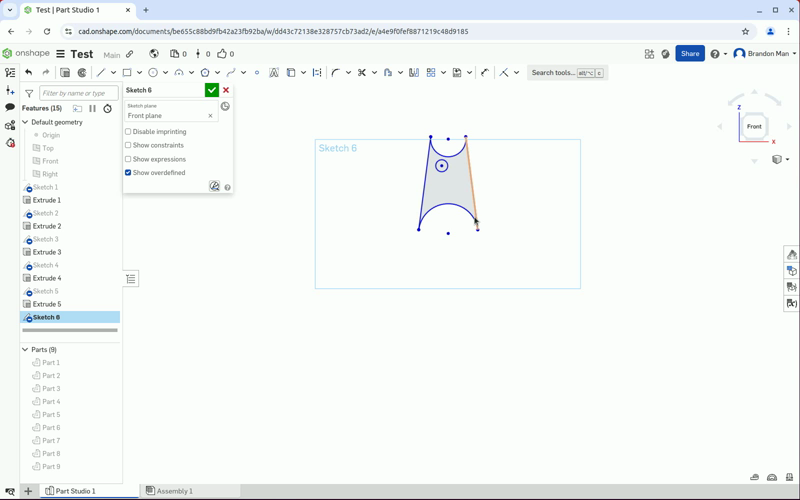
scroll(6)
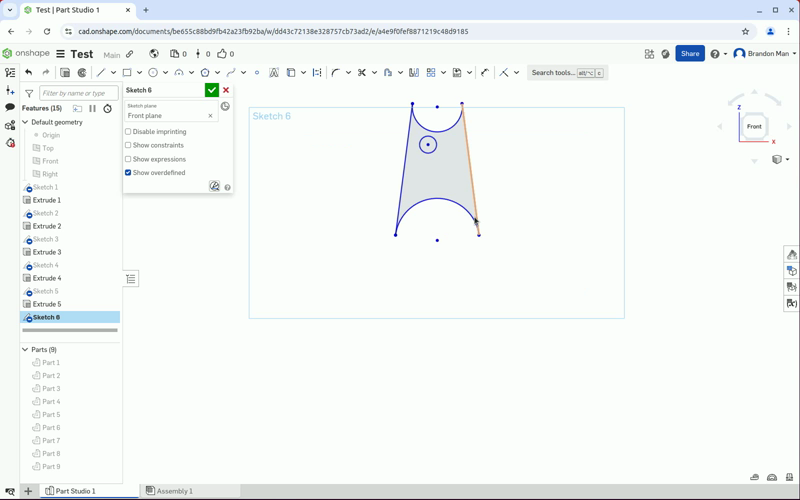
scroll(6)
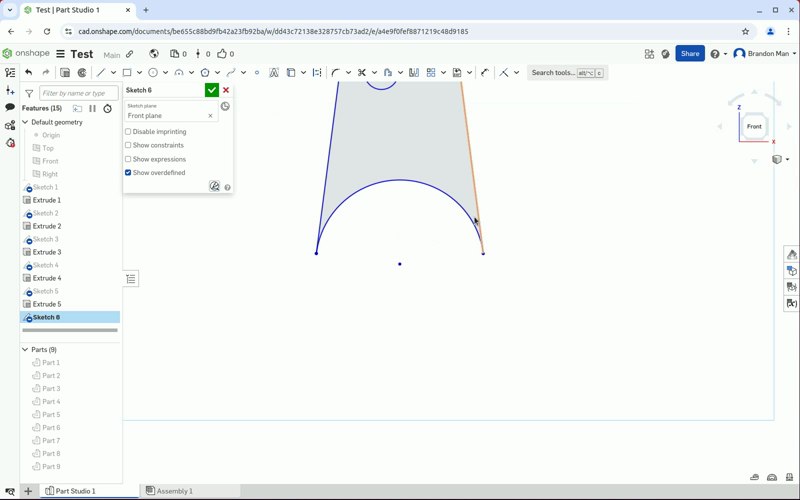
scroll(6)
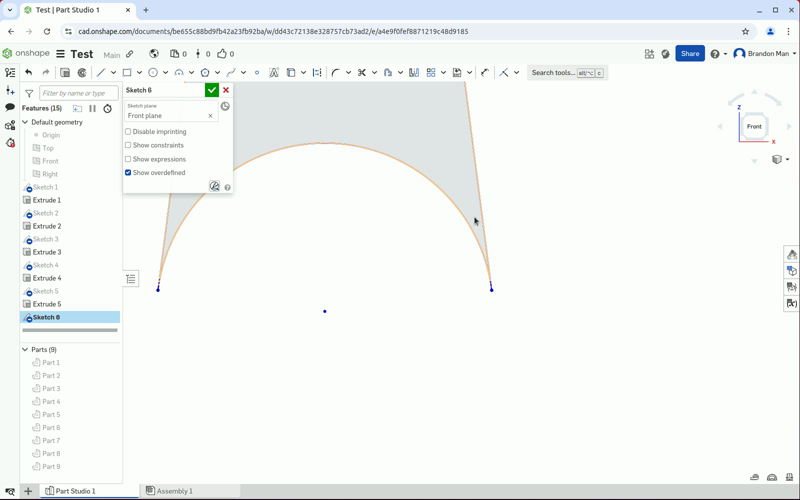
click(474, 216)
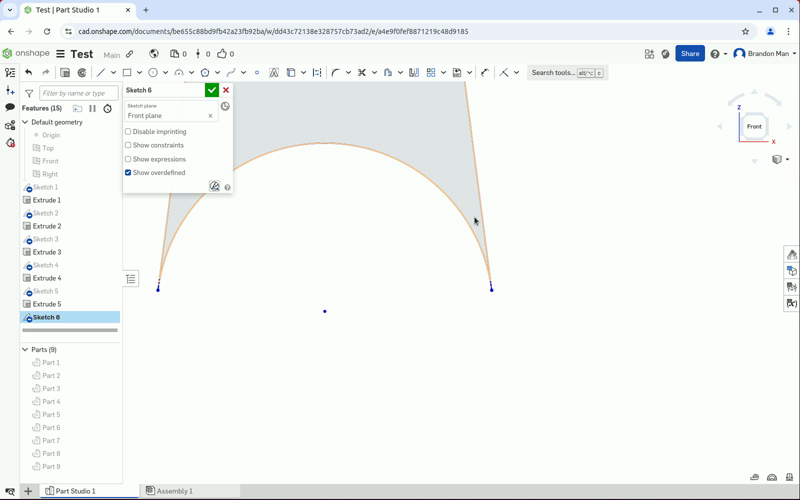
scroll(-6)
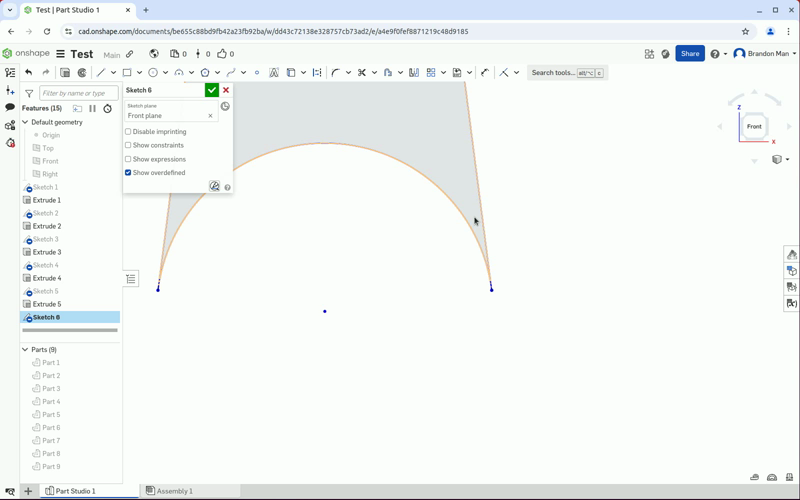
scroll(-6)
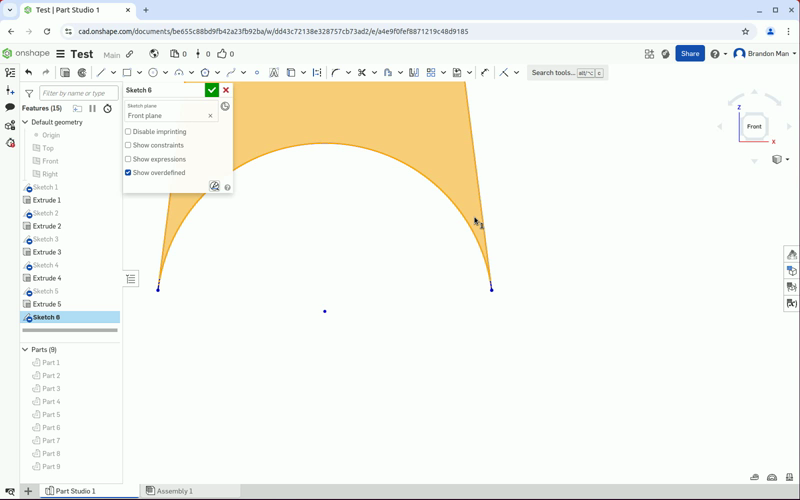
scroll(-6)
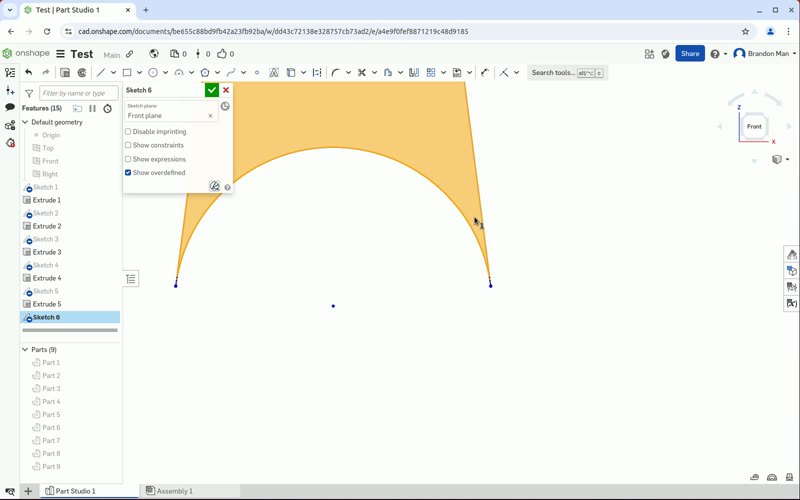
scroll(-6)
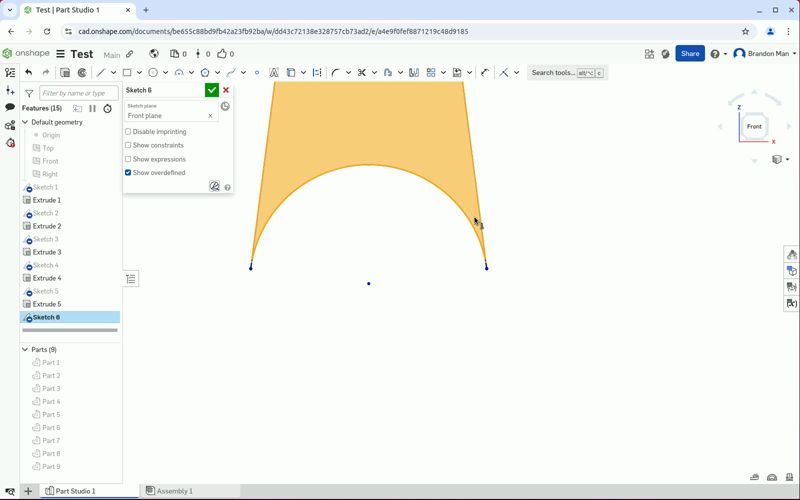
scroll(-6)
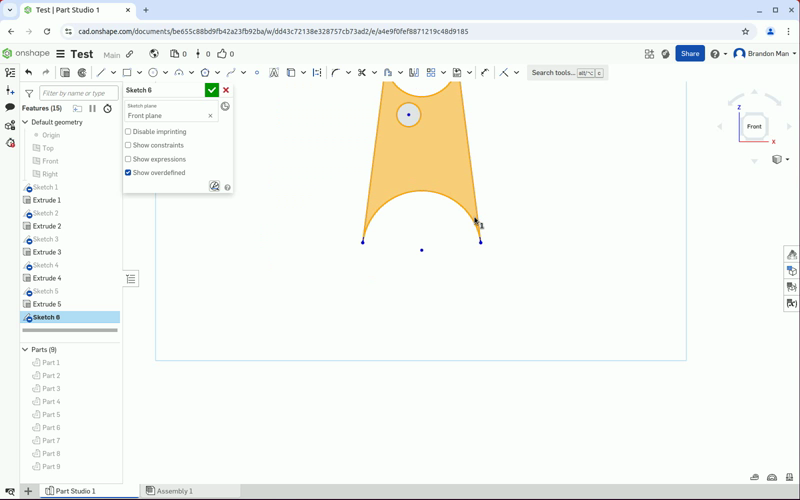
scroll(-6)
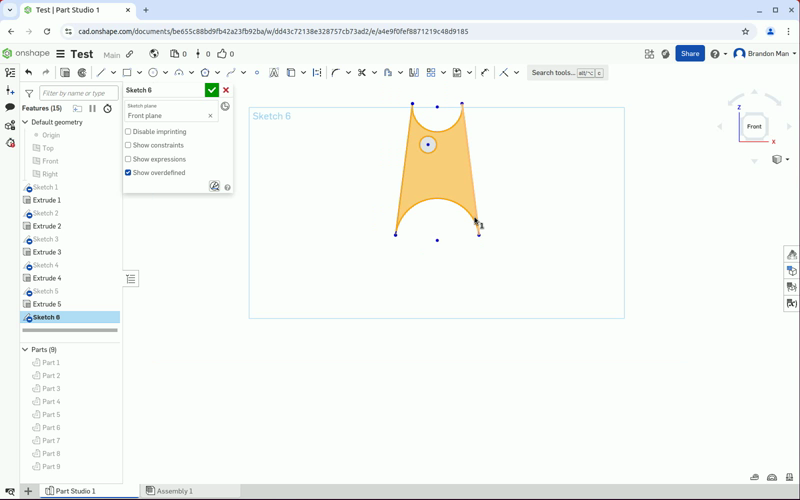
scroll(-6)
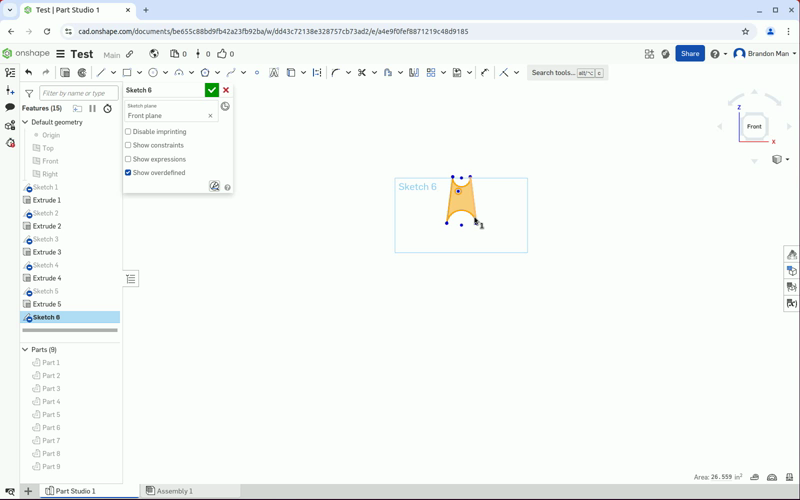
mouse_move(73, 352)
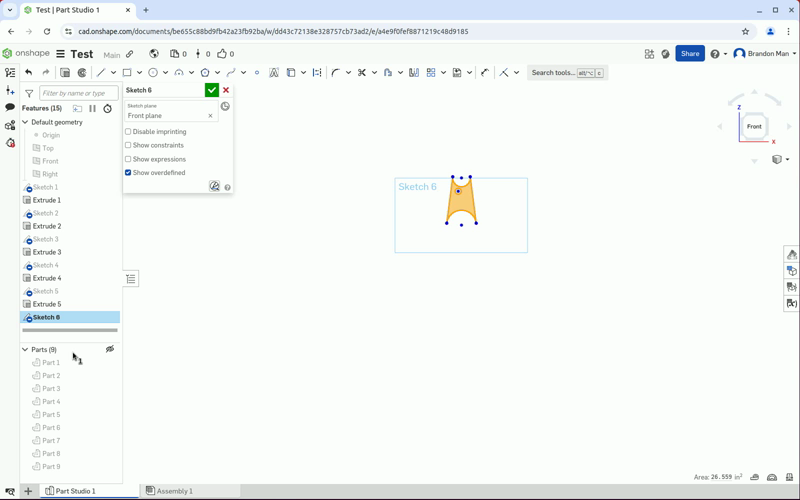
key(shift+y)
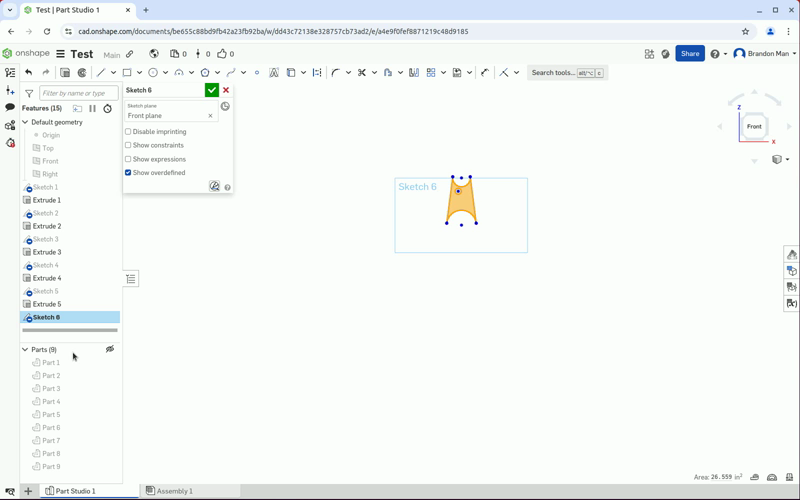
key(shift+e)
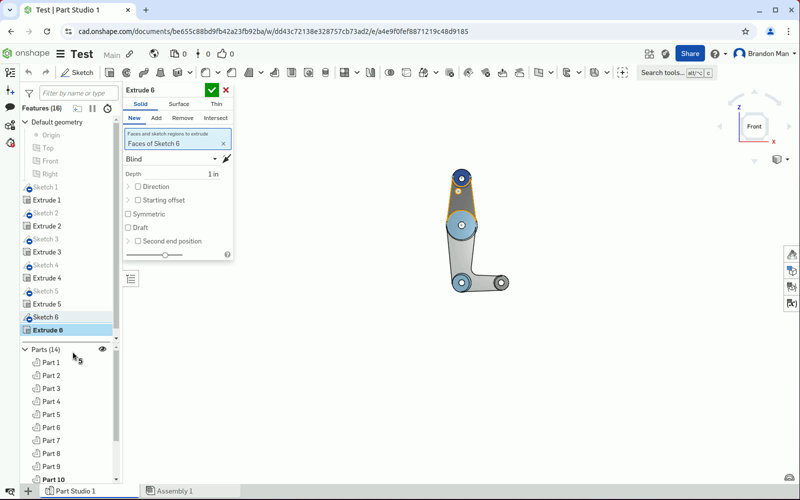
mouse_move(143, 106)
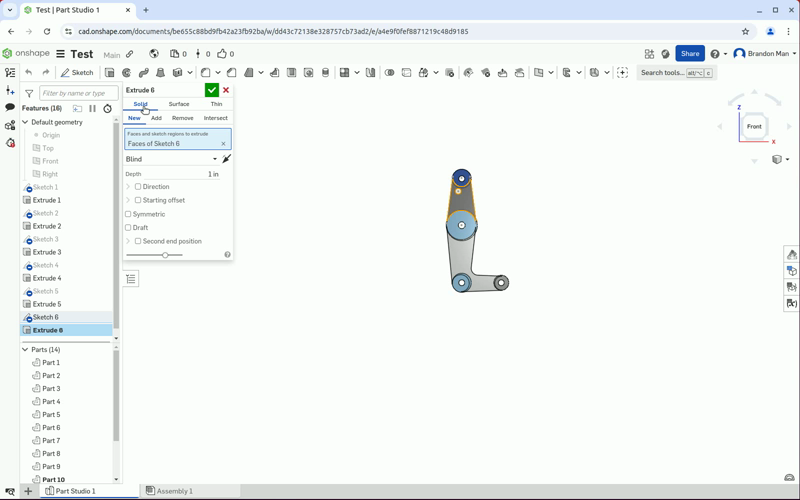
click(143, 106)
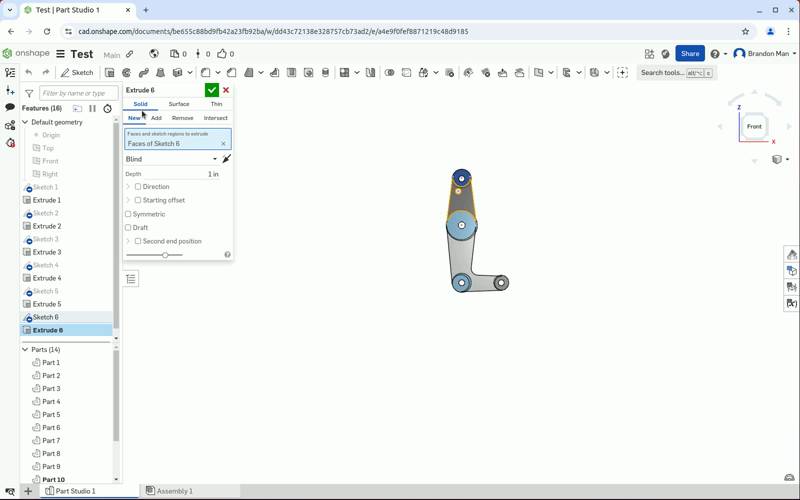
mouse_move(137, 120)
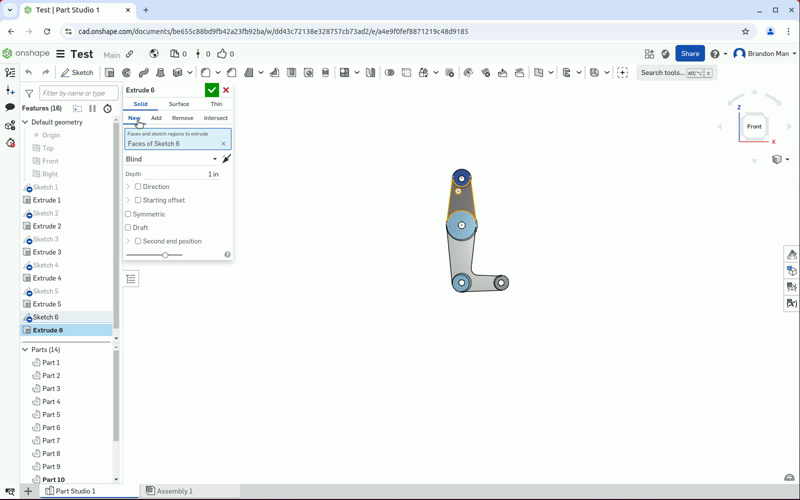
click(137, 120)
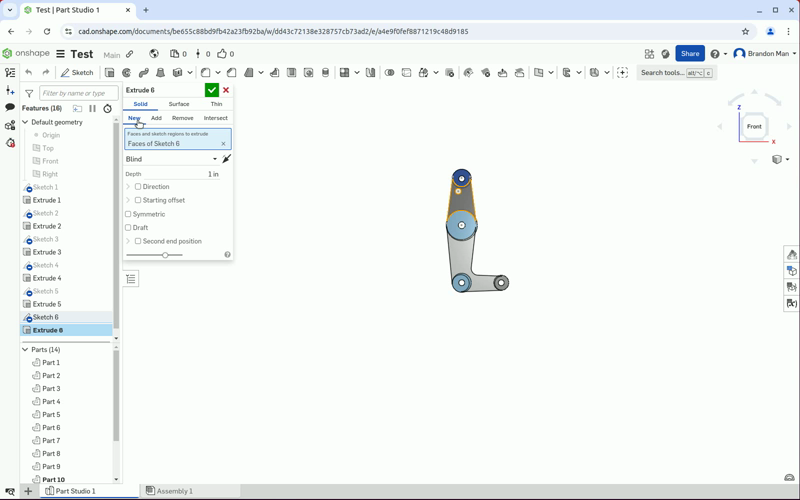
key(tab, 4)
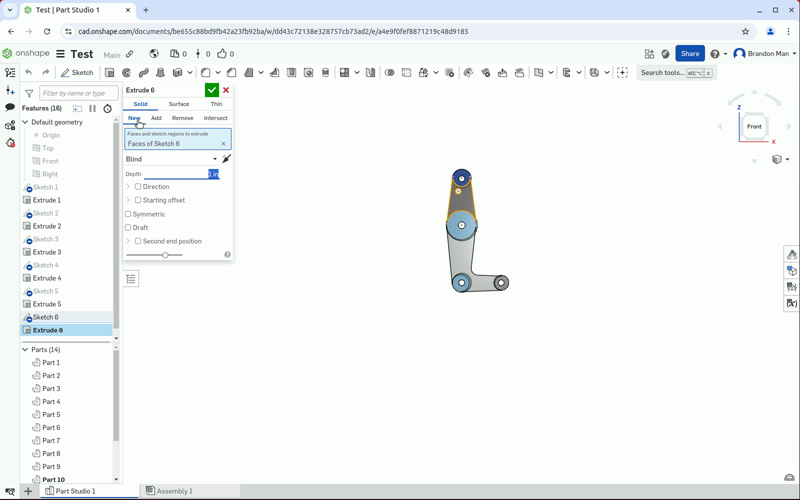
text(0.481)
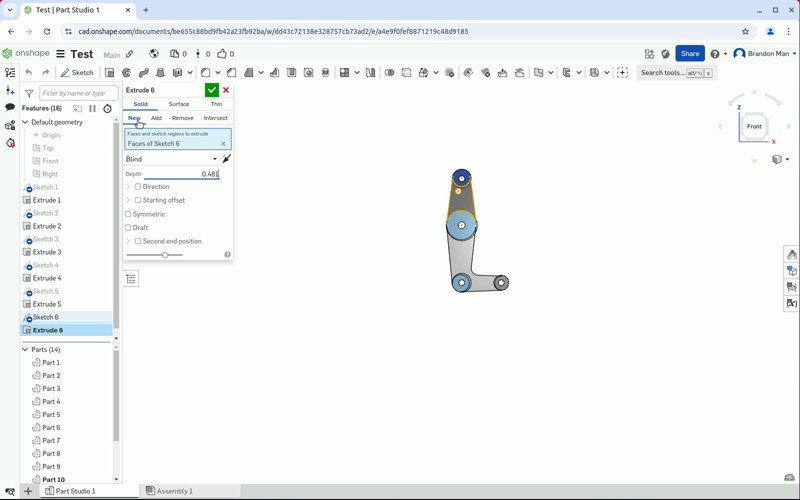
key(enter)
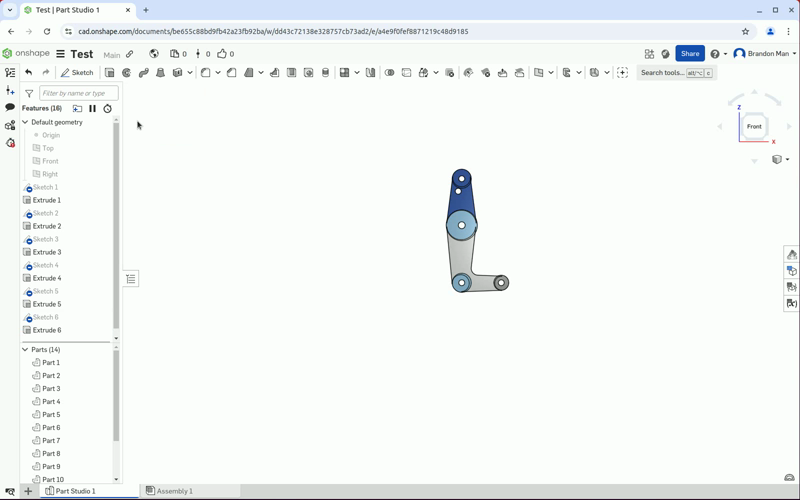
key(shift+h)
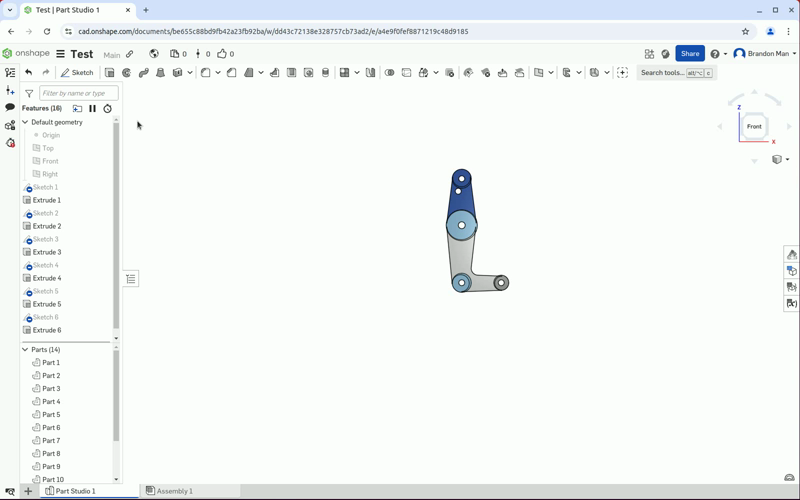
key(shift+h)
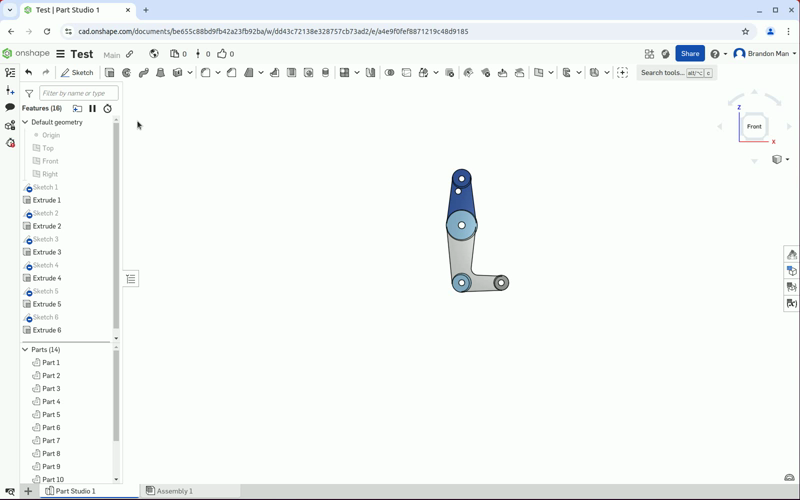
key(shift+7)
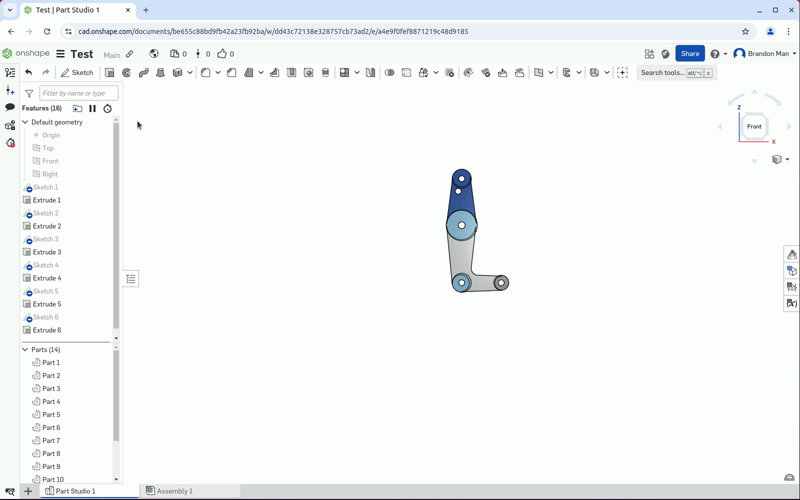
key(left, 2)
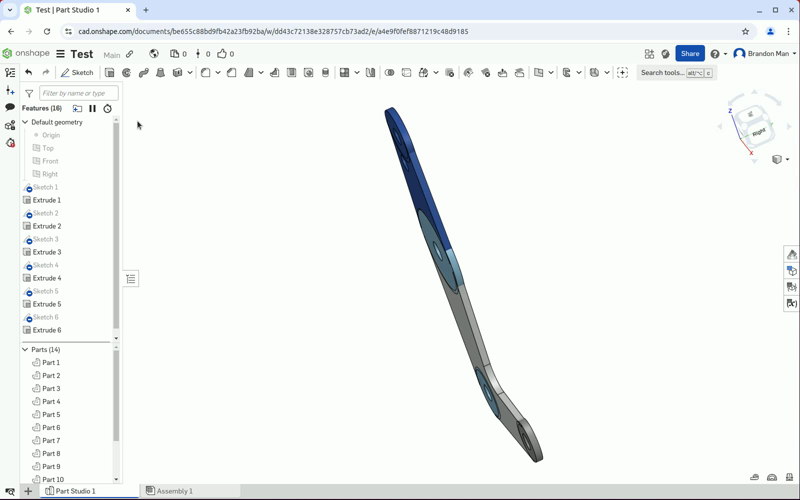
key(down, 2)
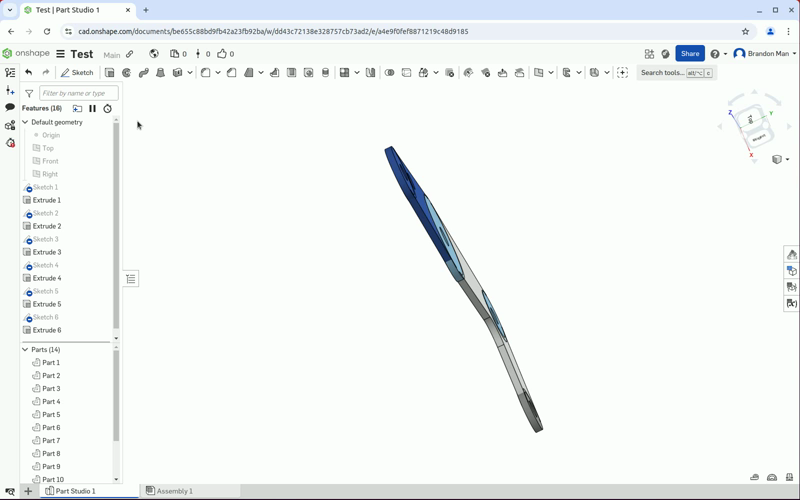
key(up, 2)
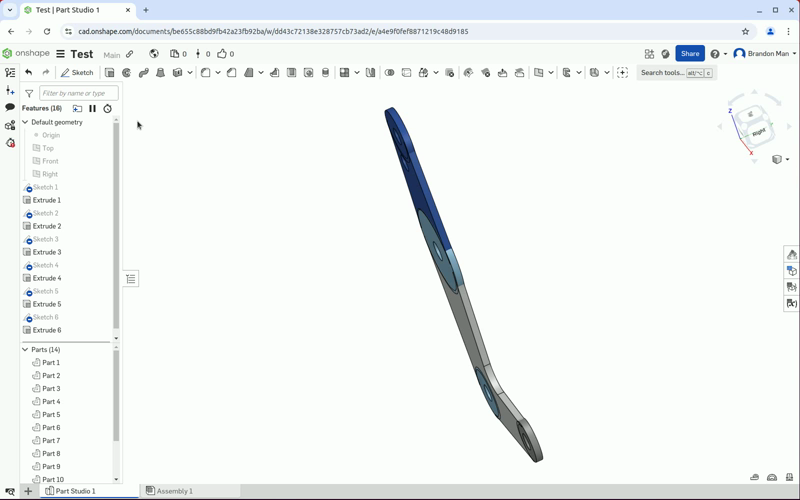
key(right, 2)
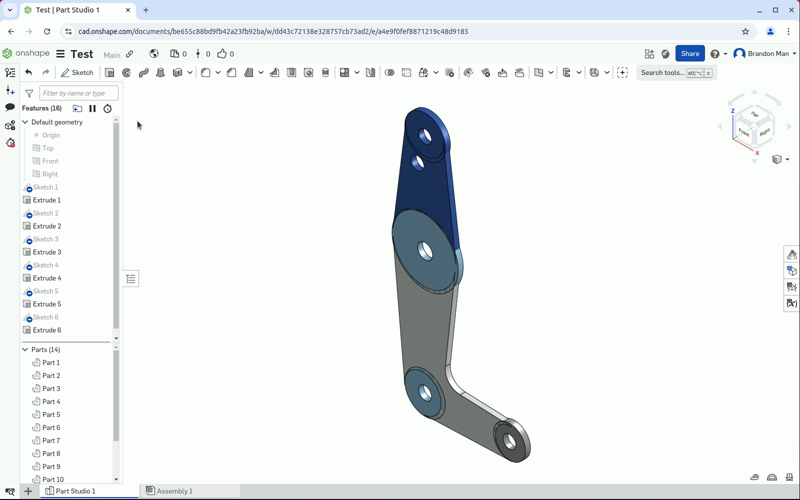
mouse_move(69, 189)
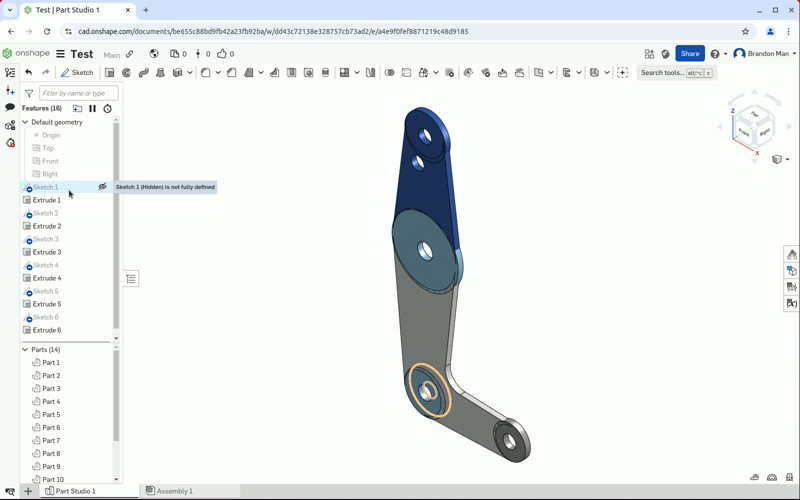
click(69, 189)